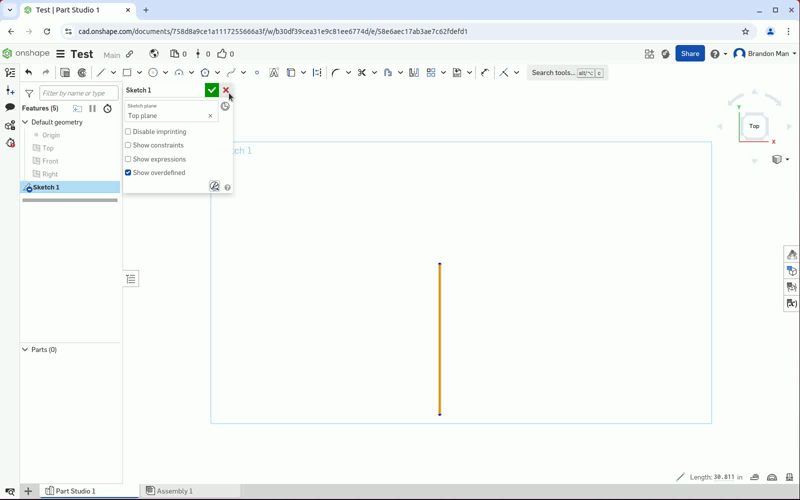
key(shift+h)
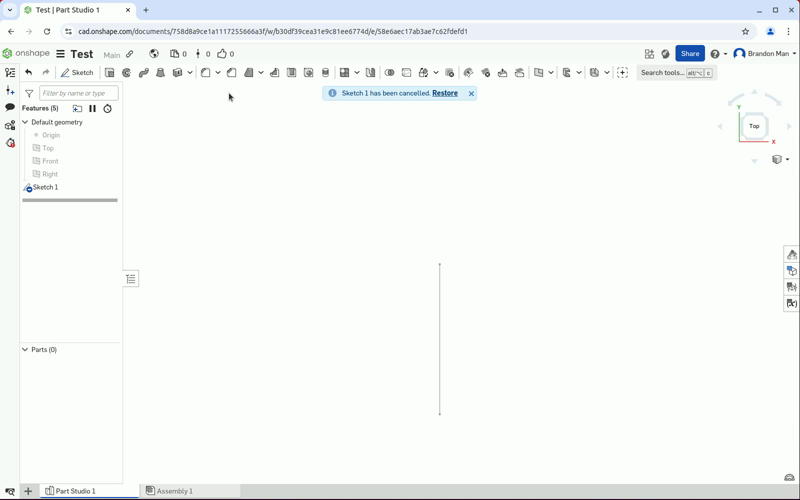
mouse_move(73, 352)
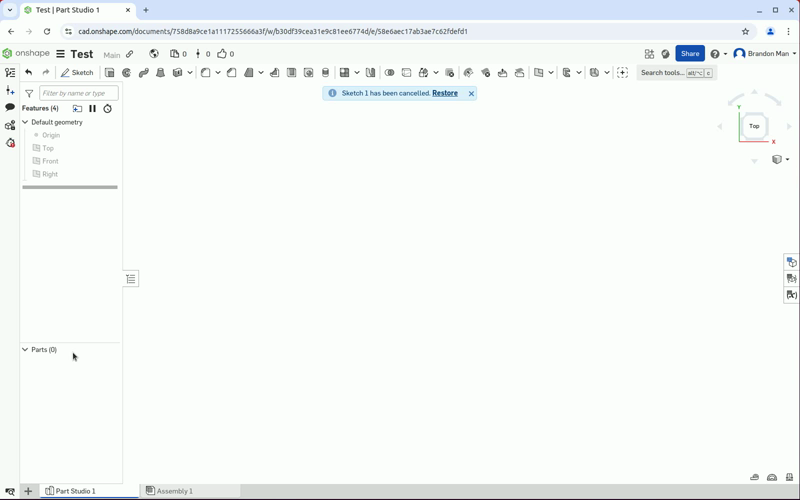
key(y)
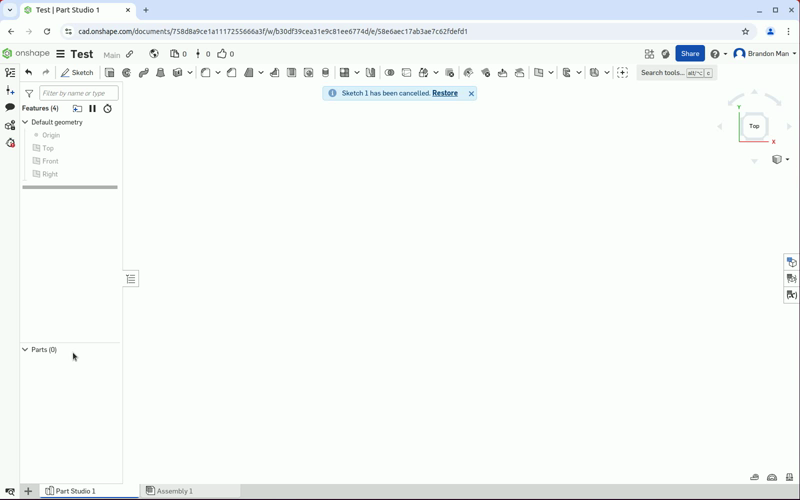
key(shift+p)
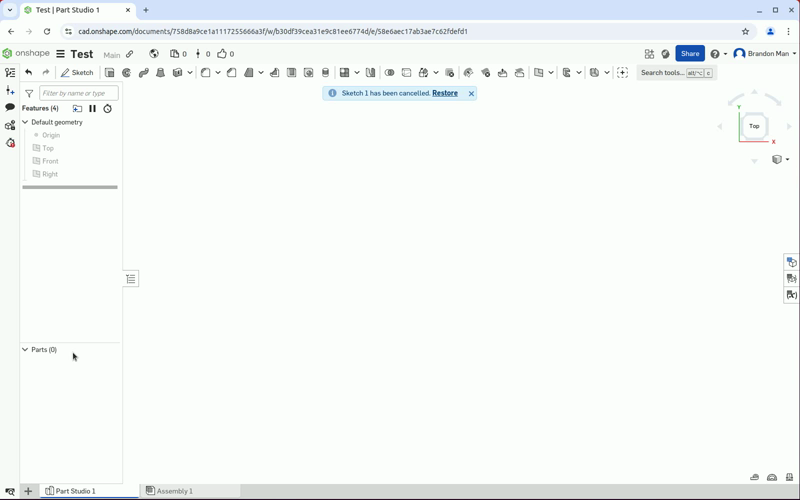
key(space)
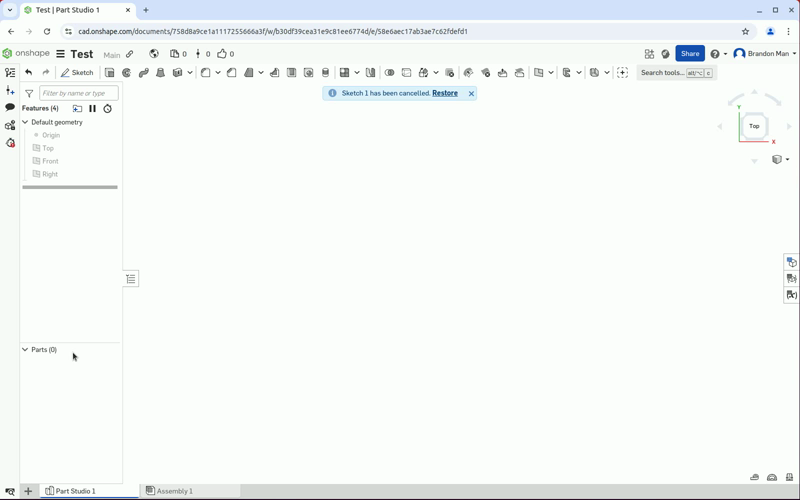
key_down(shift)
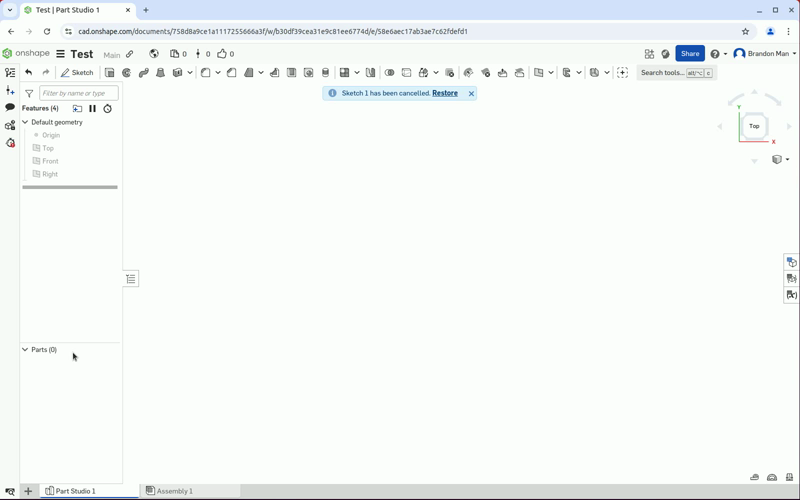
key(up)
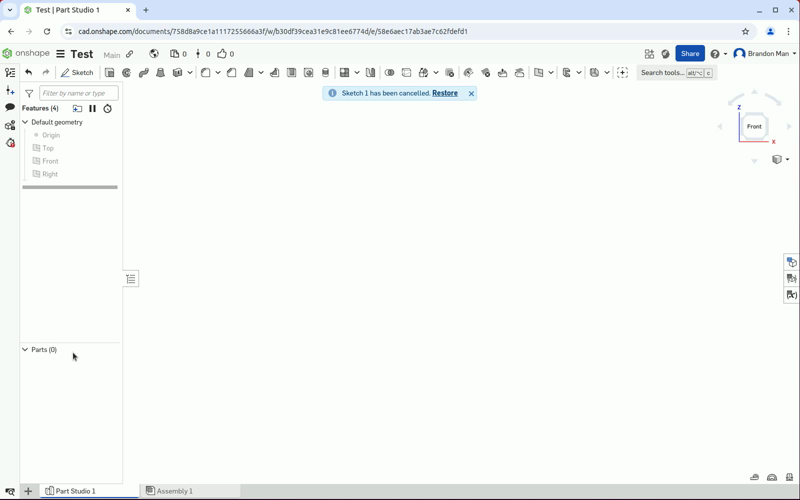
key_up(shift)
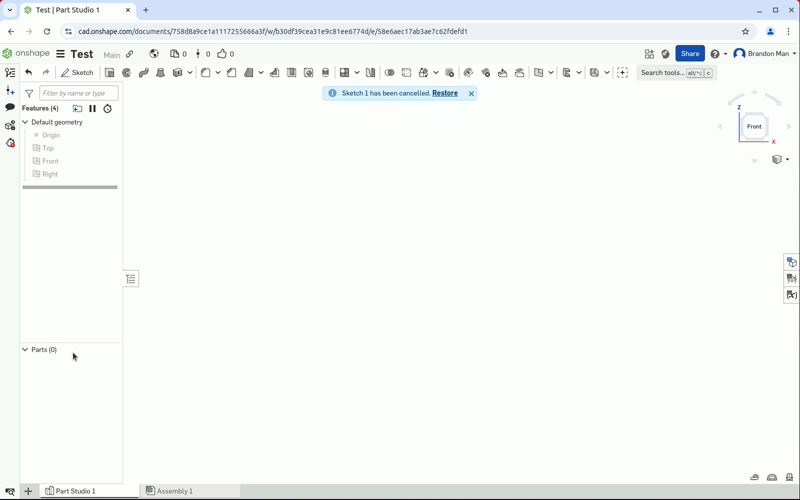
mouse_move(73, 352)
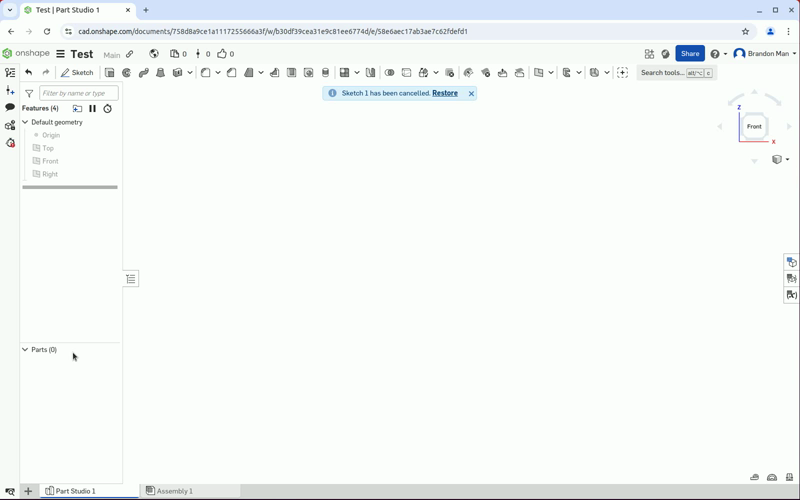
key(shift+y)
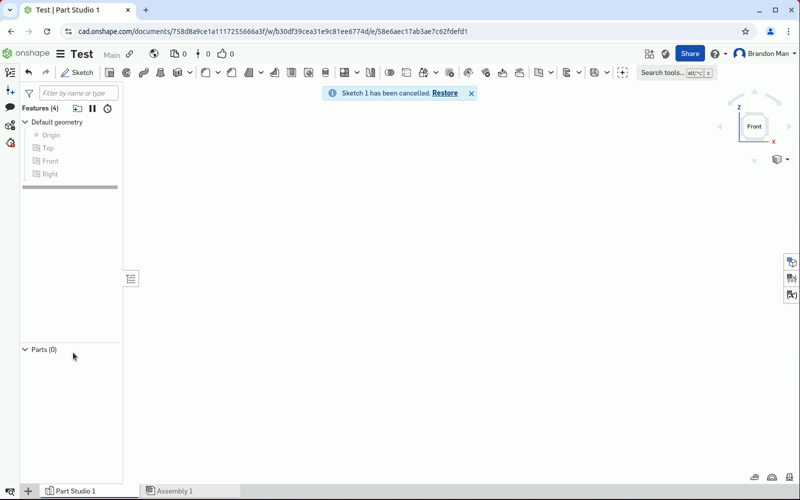
key(shift+s)
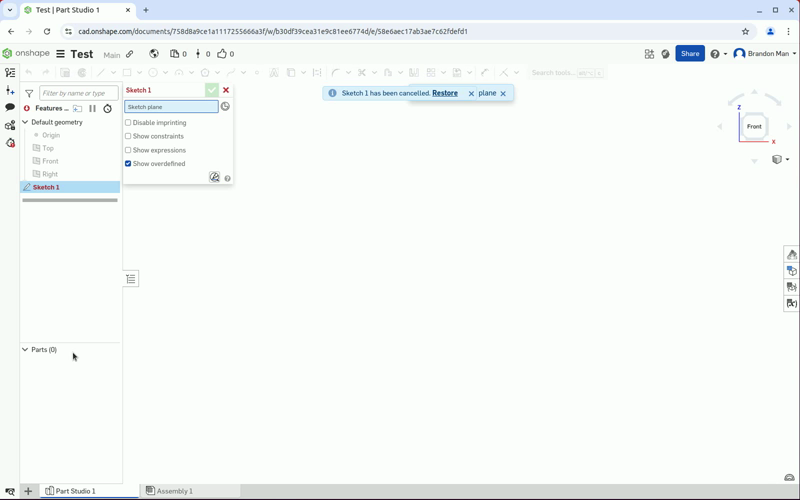
mouse_move(73, 163)
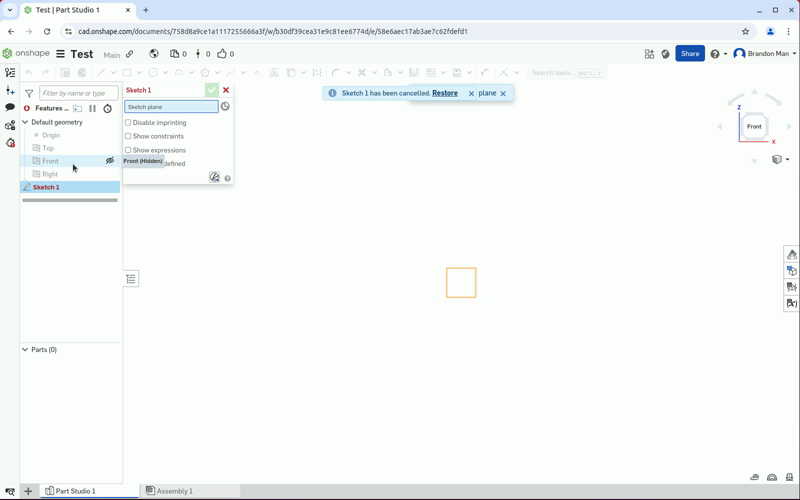
click(73, 163)
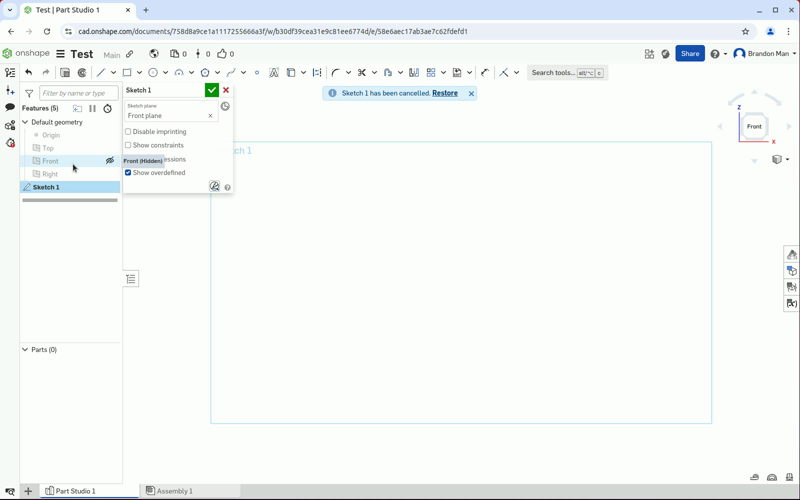
mouse_move(73, 352)
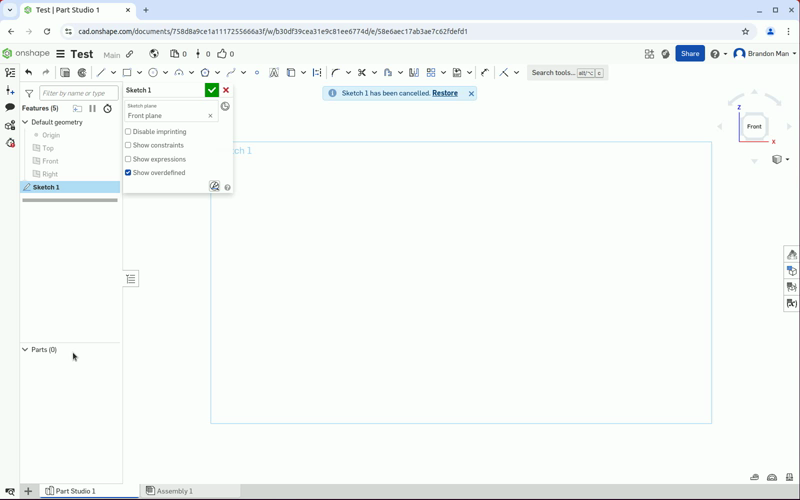
key(y)
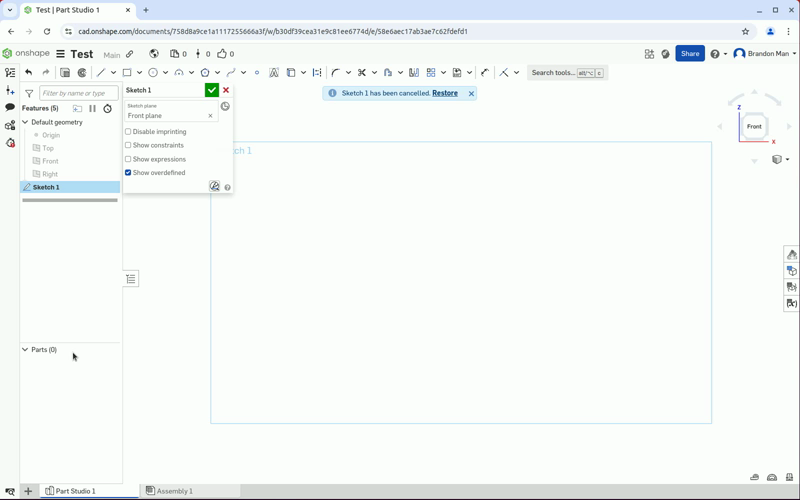
key(l)
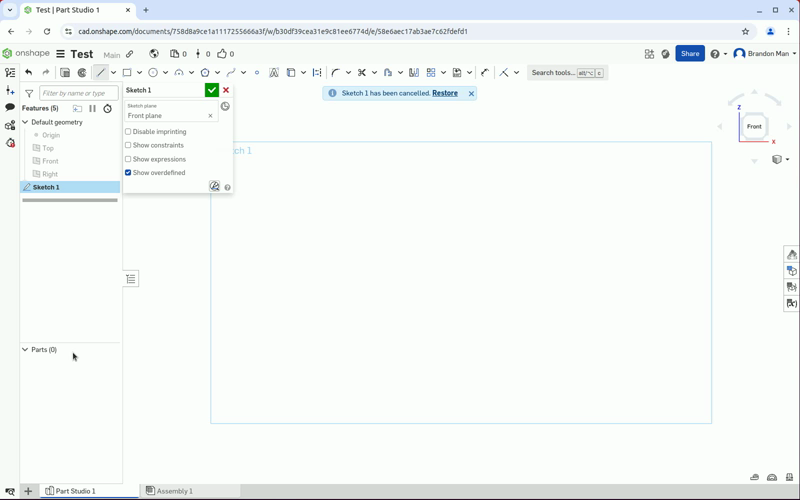
key_down(shift)
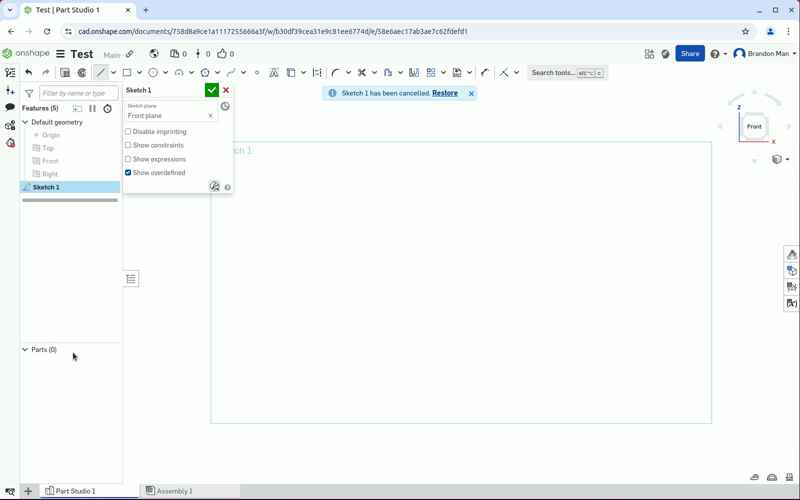
mouse_move(348, 286)
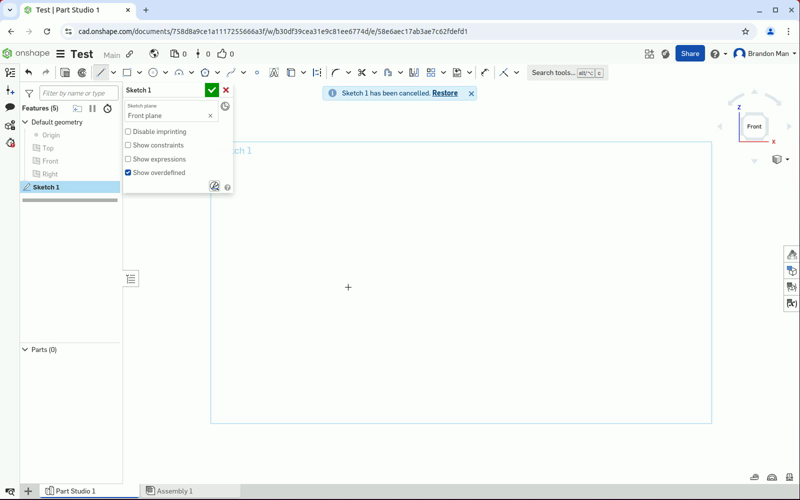
click(348, 286)
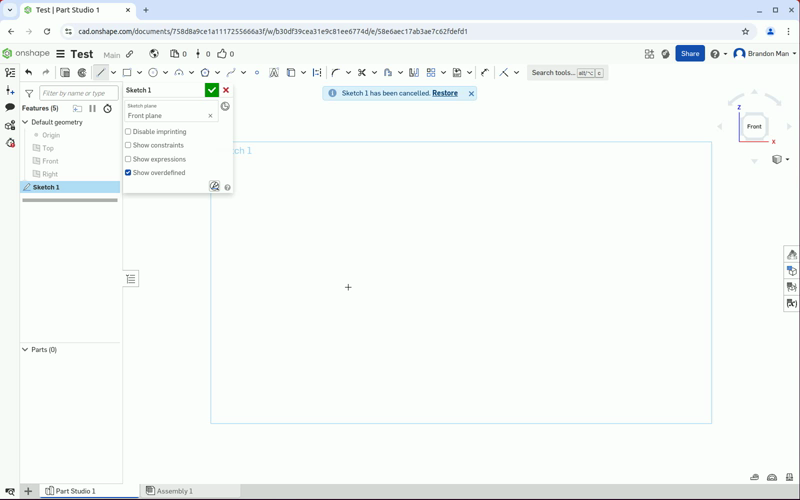
key_up(shift)
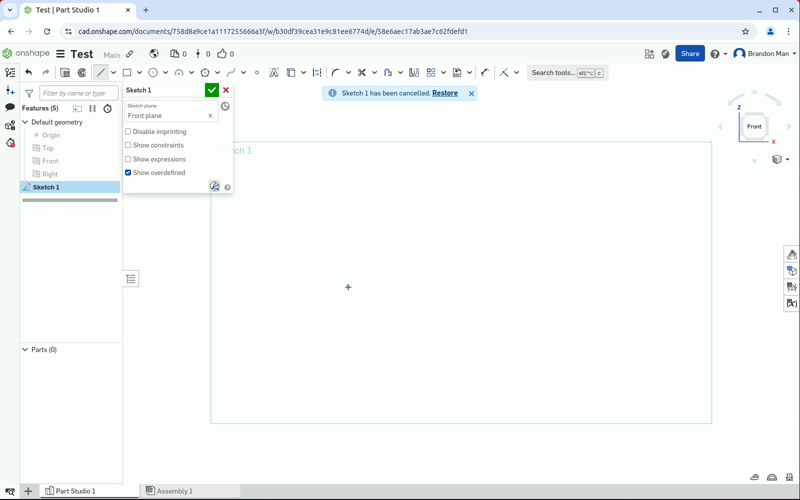
key_down(shift)
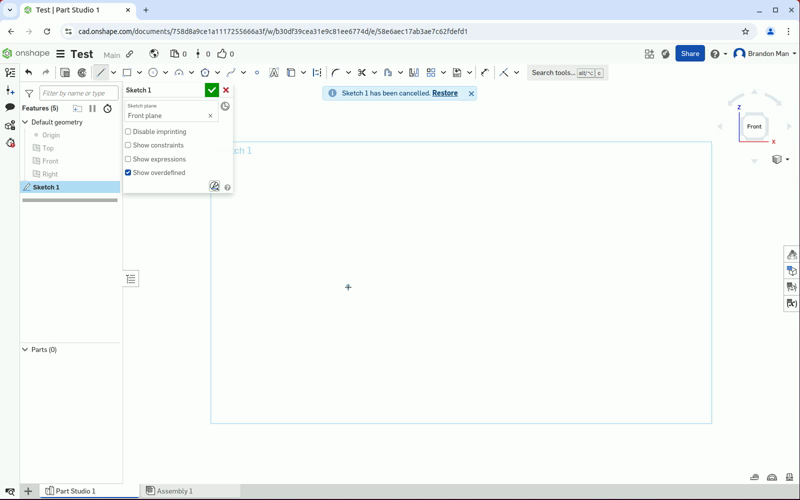
mouse_move(553, 286)
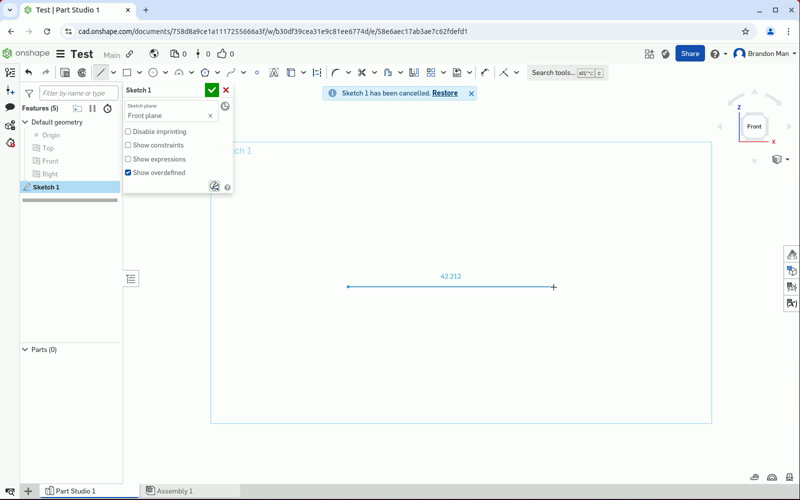
click(553, 286)
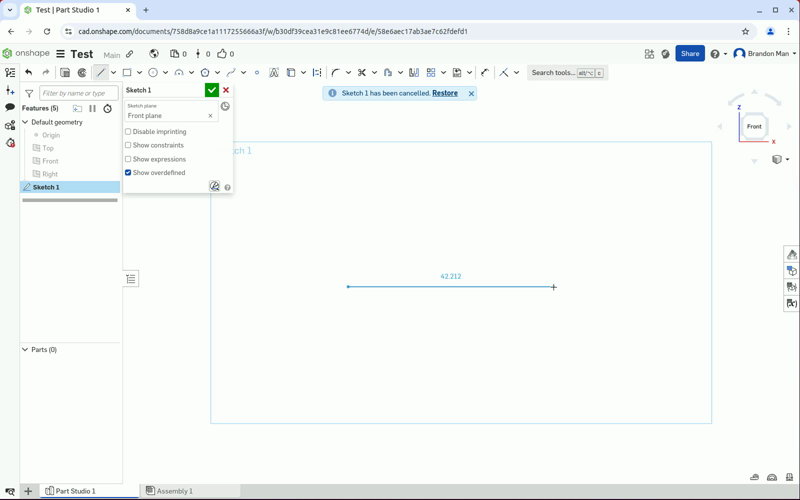
key_up(shift)
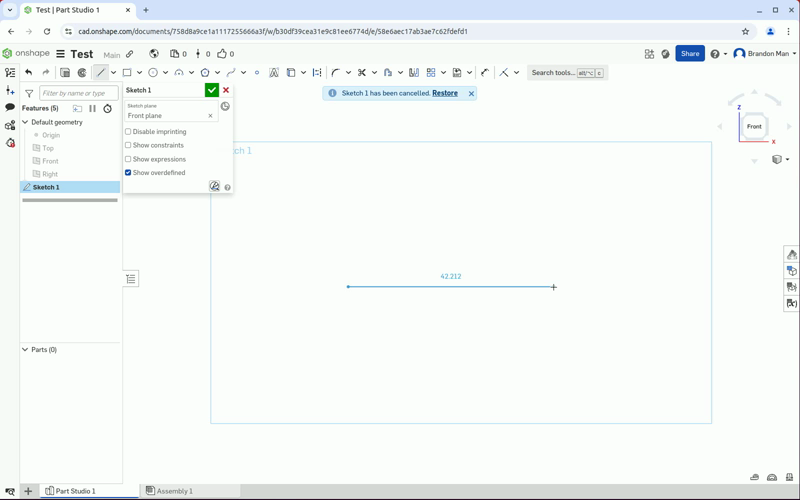
key_down(shift)
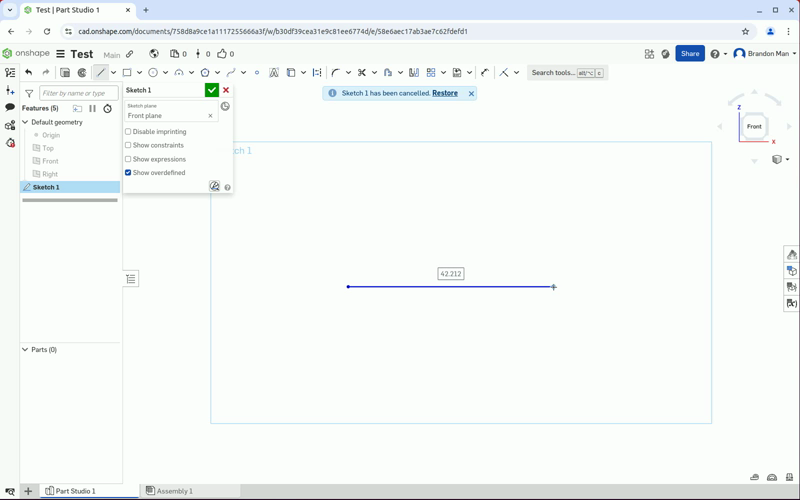
mouse_move(583, 286)
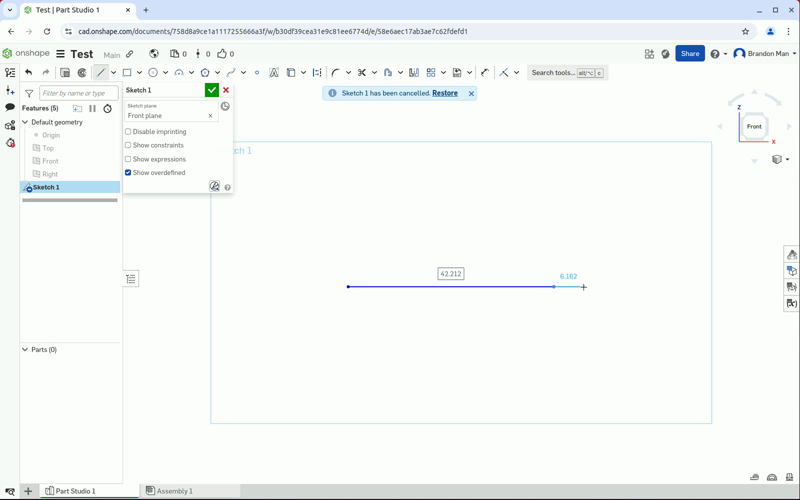
mouse_move(553, 279)
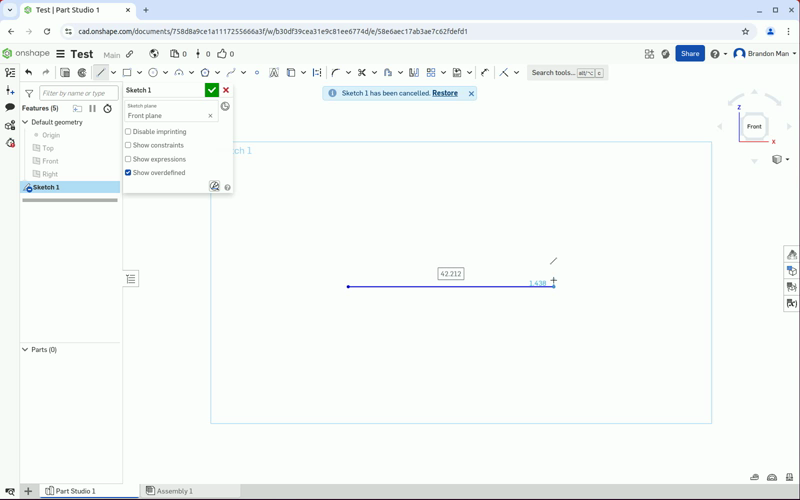
scroll(6)
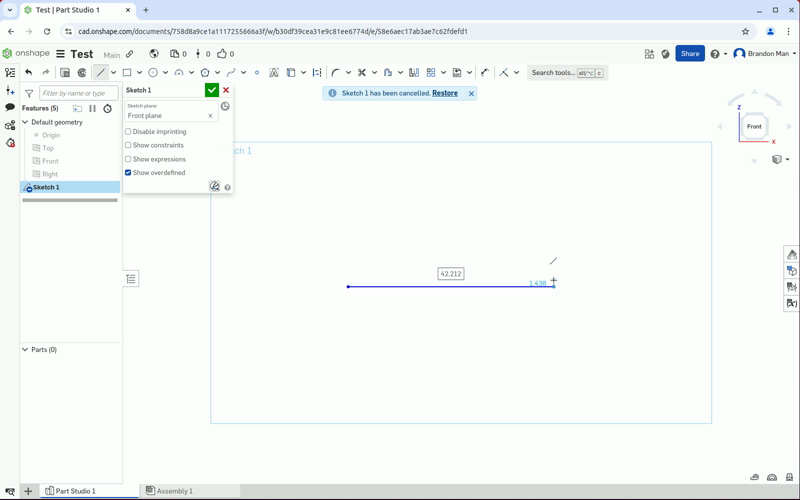
scroll(6)
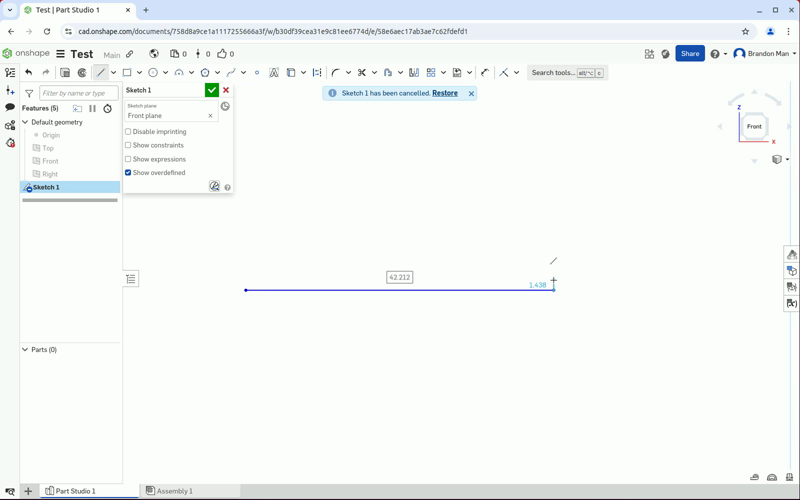
scroll(6)
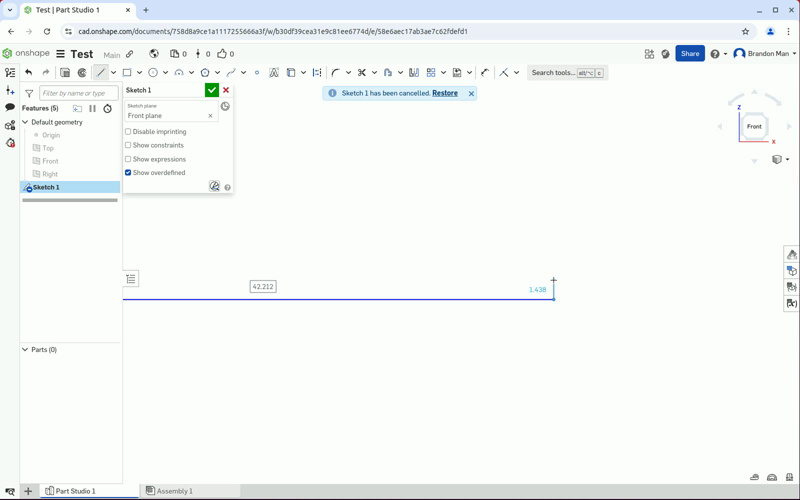
scroll(6)
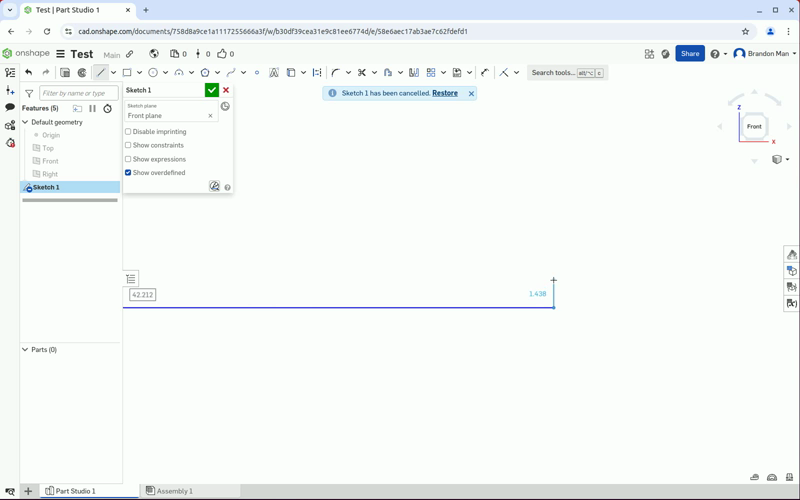
scroll(6)
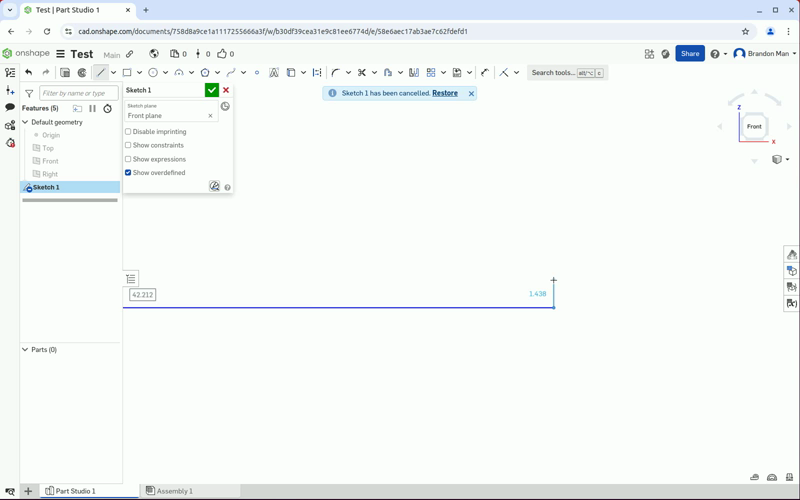
scroll(6)
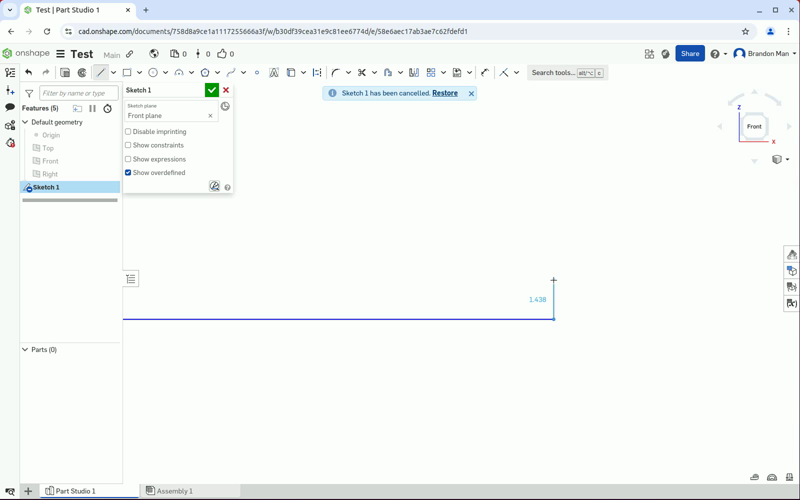
scroll(6)
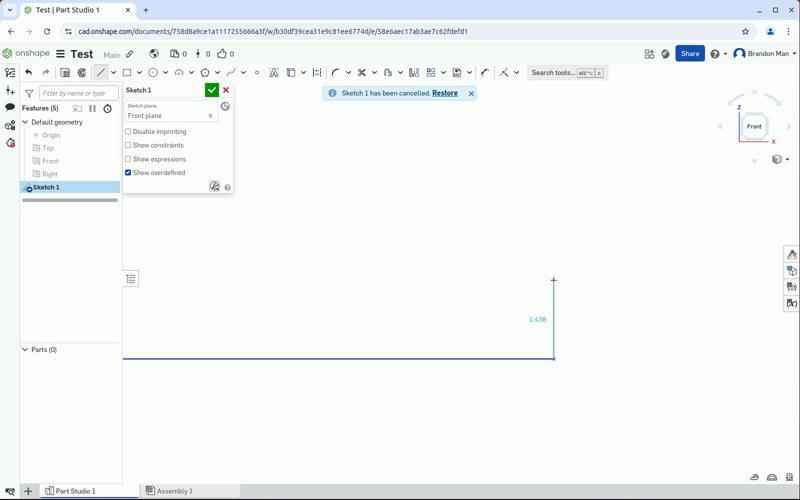
click(553, 279)
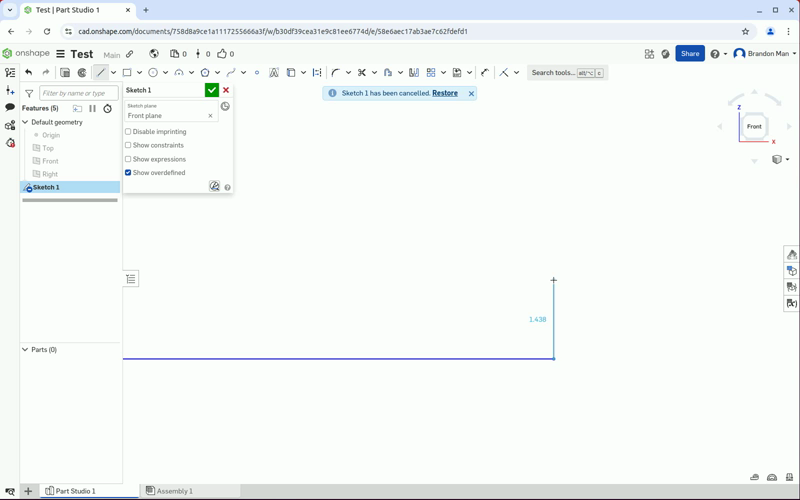
scroll(-6)
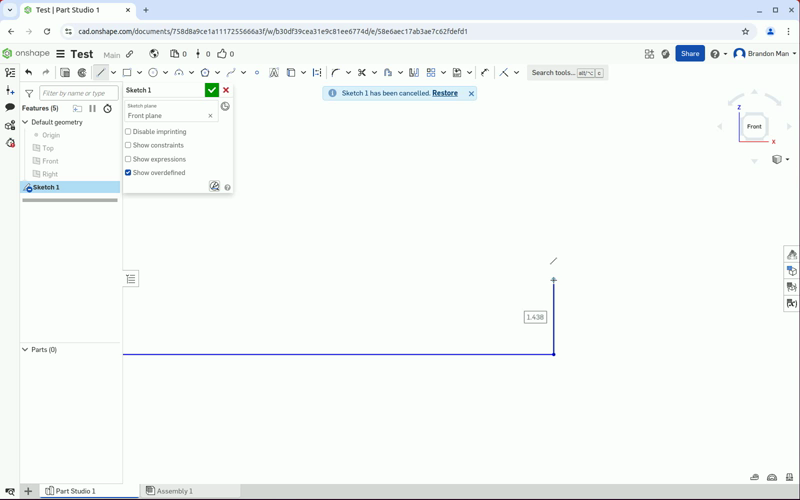
scroll(-6)
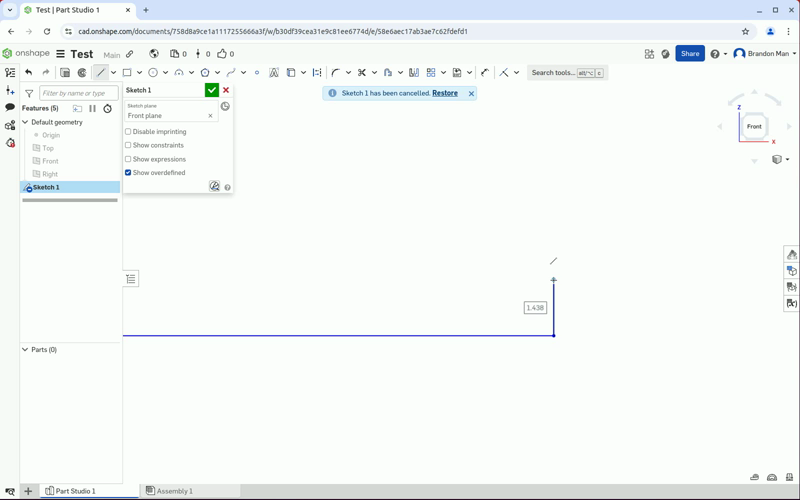
scroll(-6)
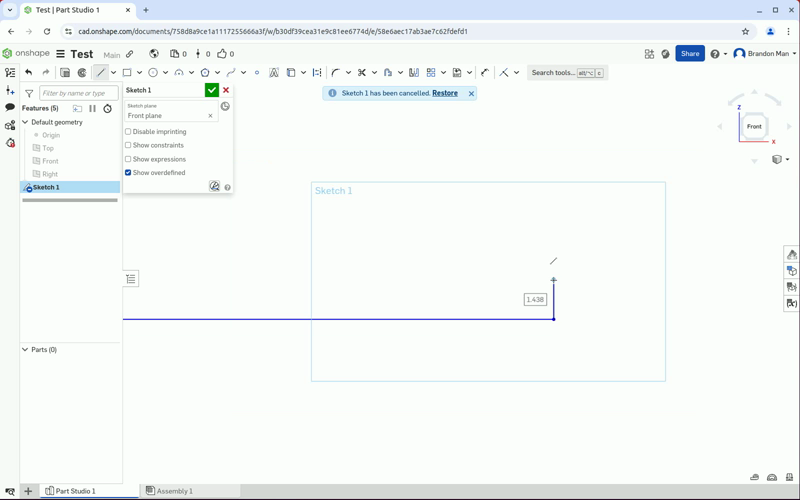
scroll(-6)
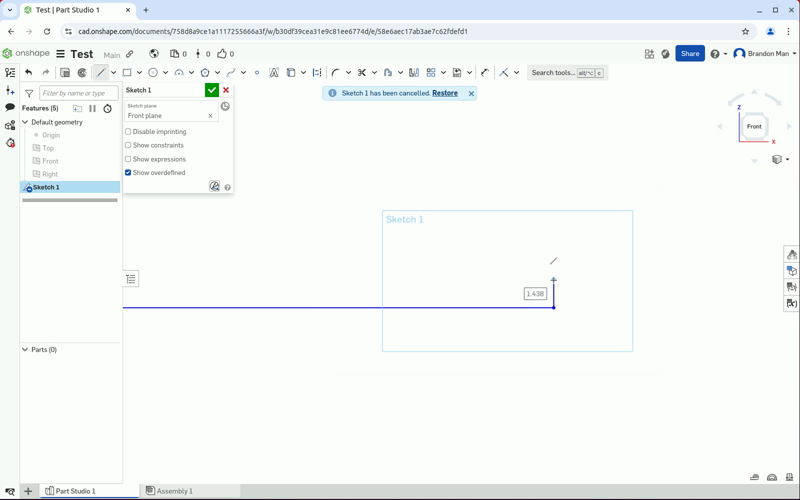
scroll(-6)
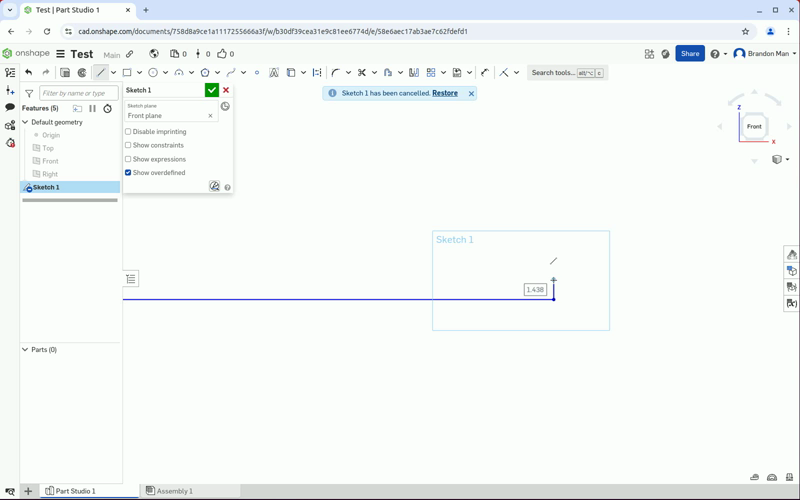
scroll(-6)
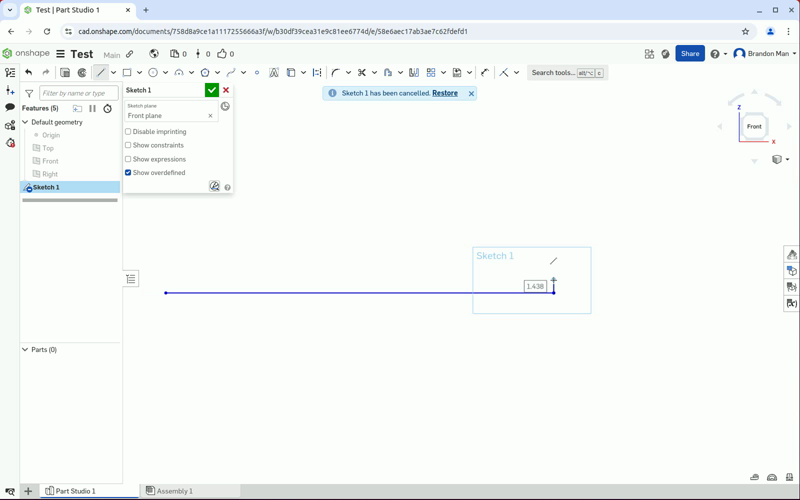
scroll(-6)
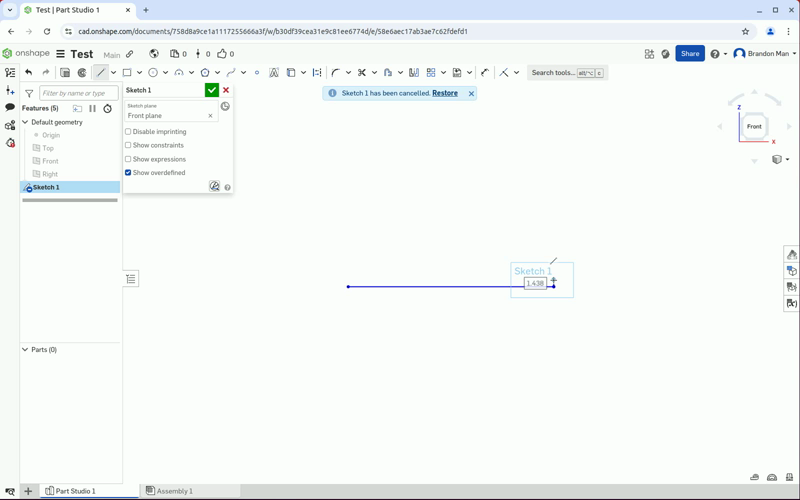
key_up(shift)
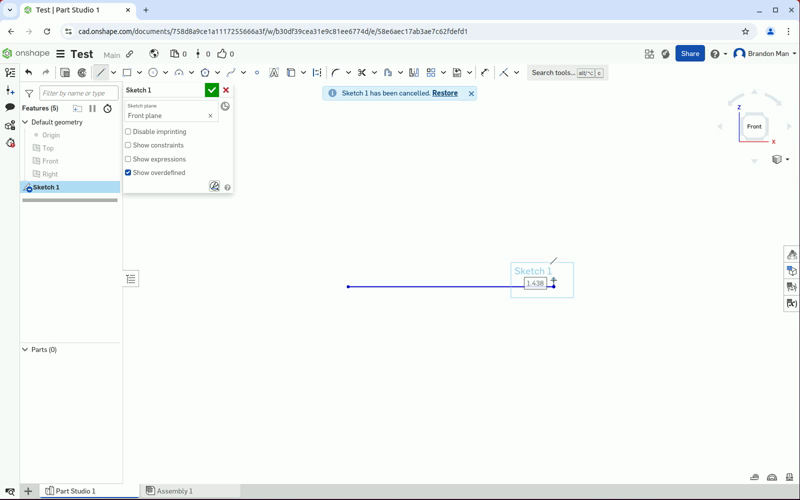
key_down(shift)
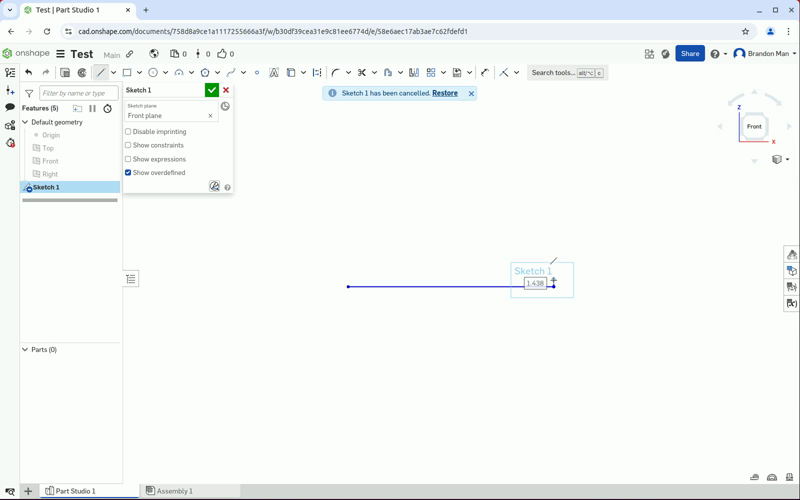
mouse_move(348, 279)
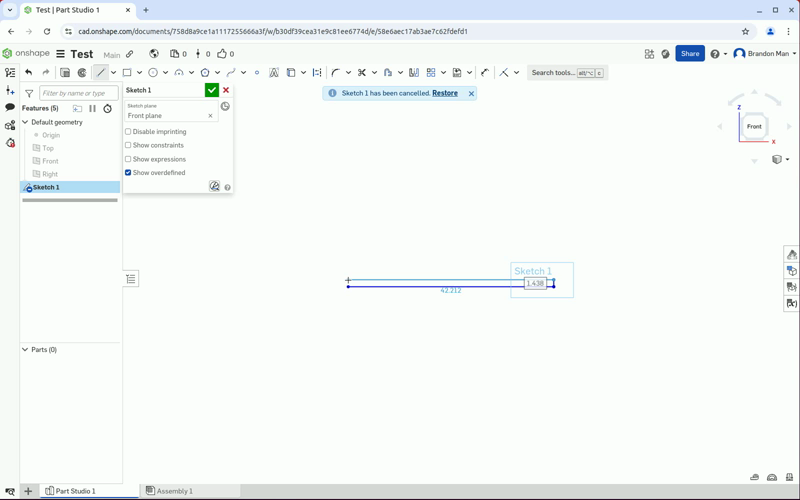
click(348, 279)
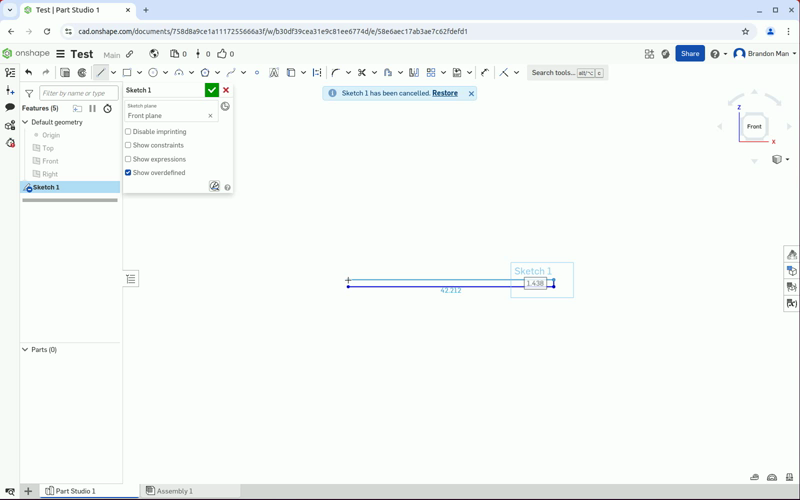
key_up(shift)
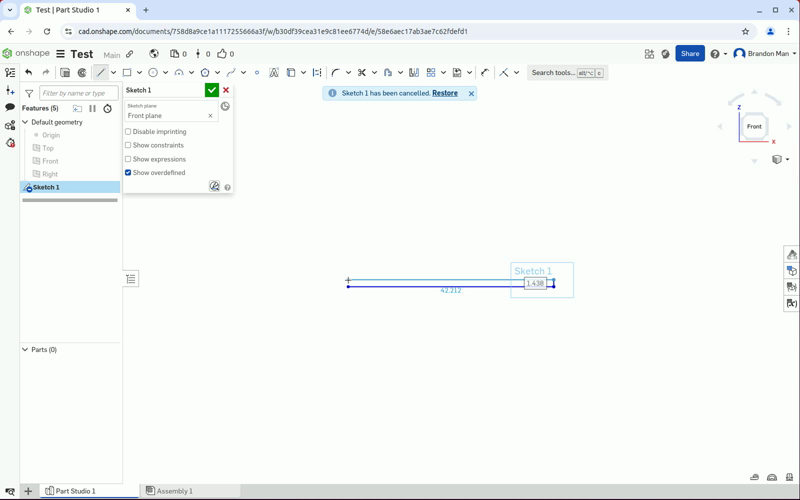
mouse_move(378, 279)
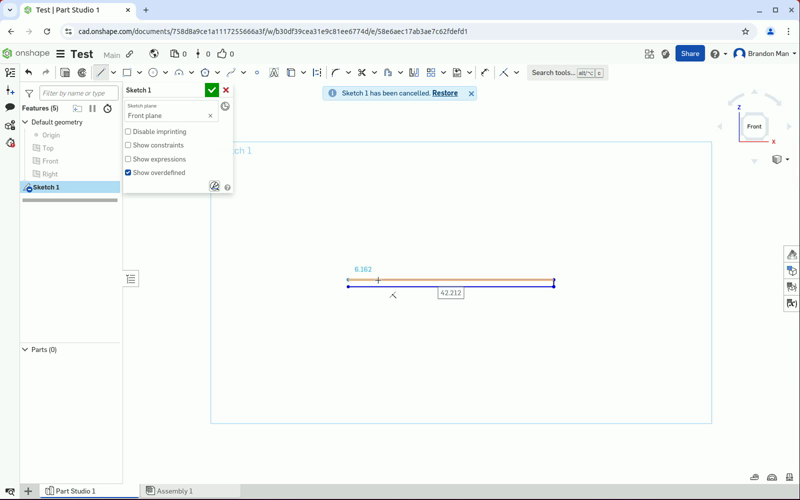
key_down(shift)
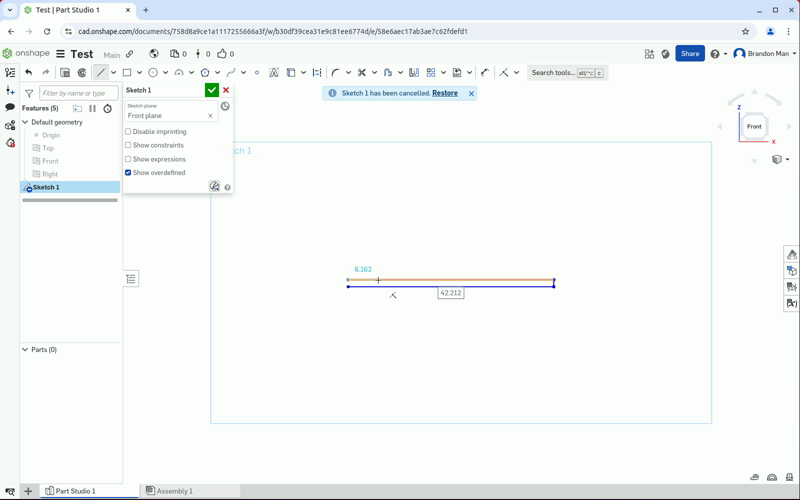
mouse_move(348, 286)
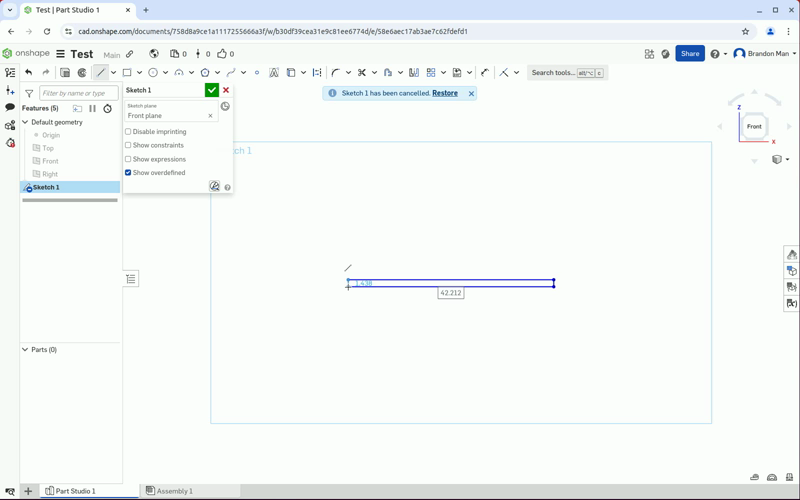
scroll(6)
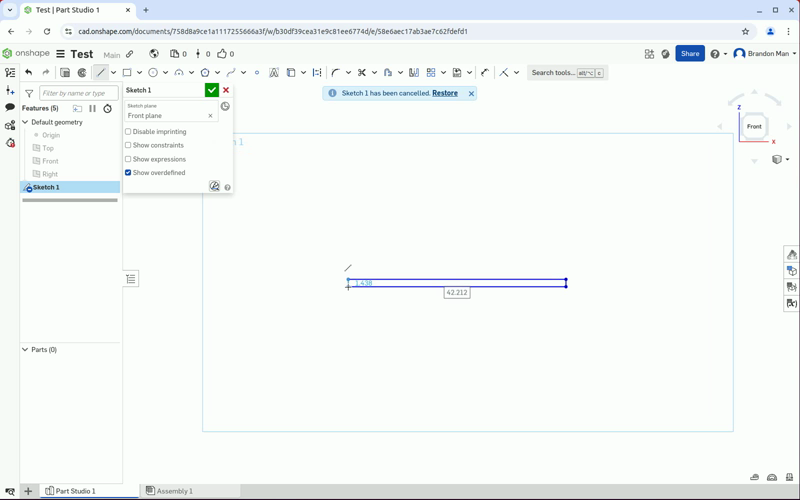
scroll(6)
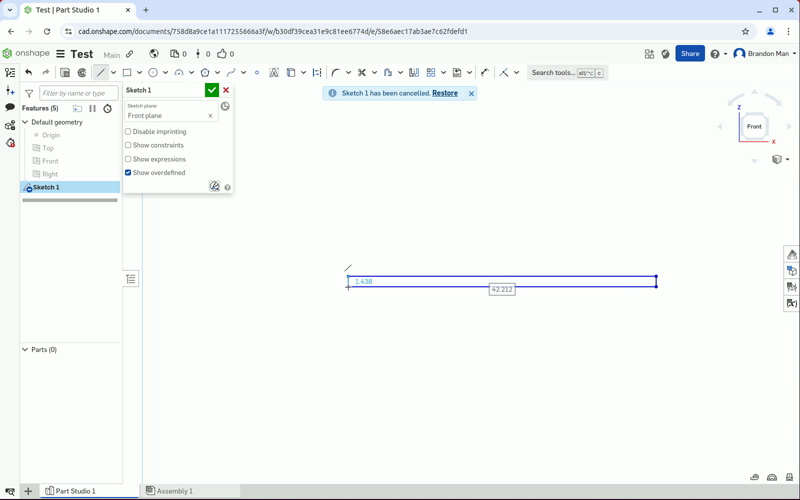
scroll(6)
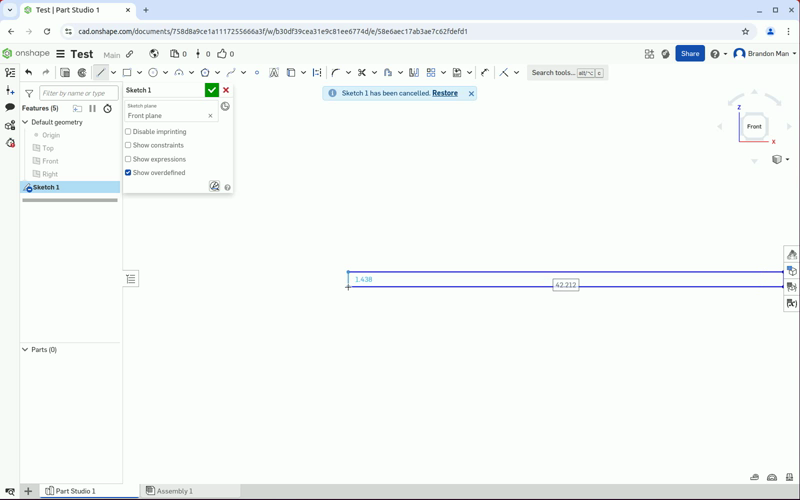
scroll(6)
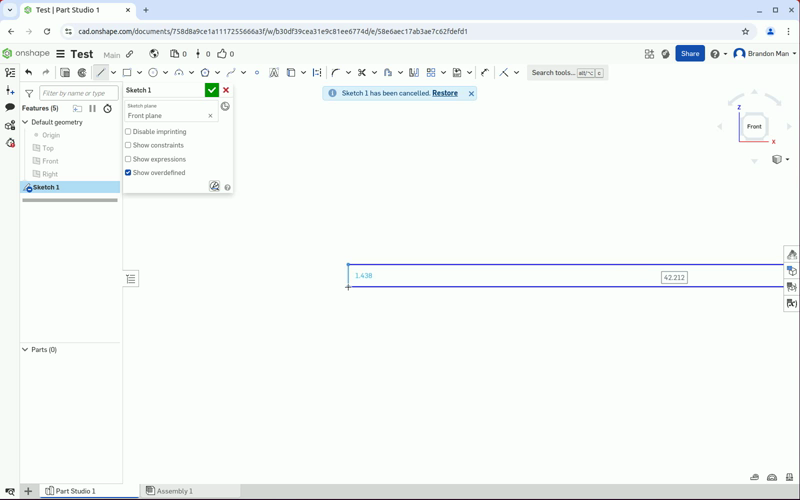
scroll(6)
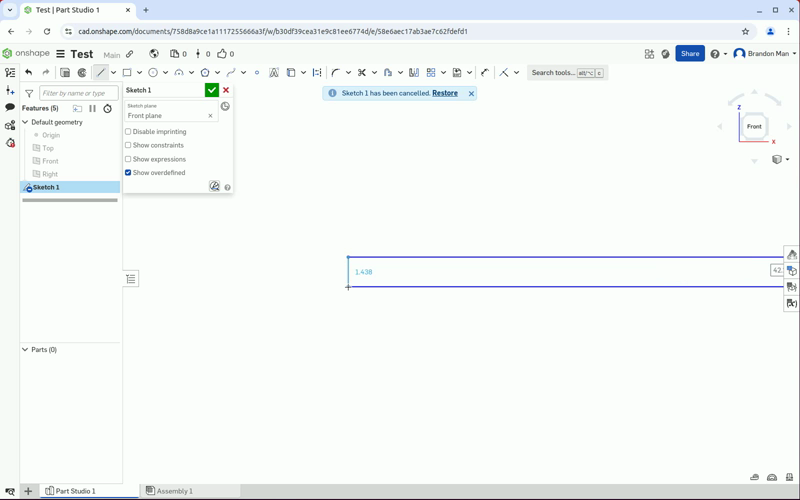
scroll(6)
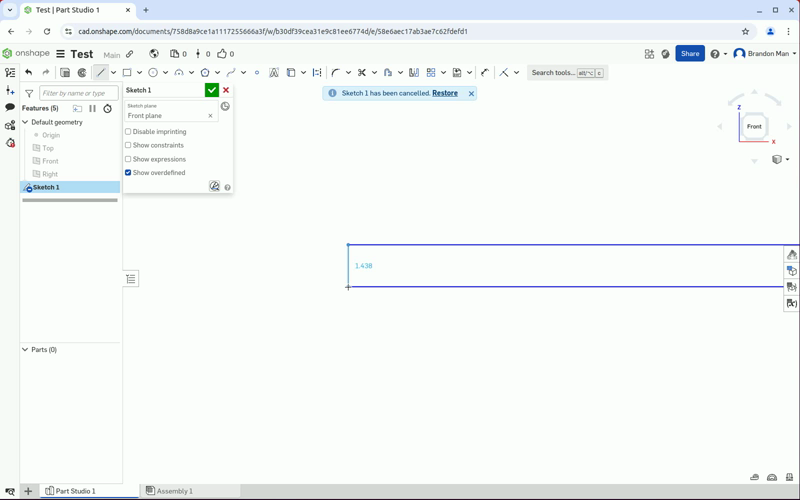
scroll(6)
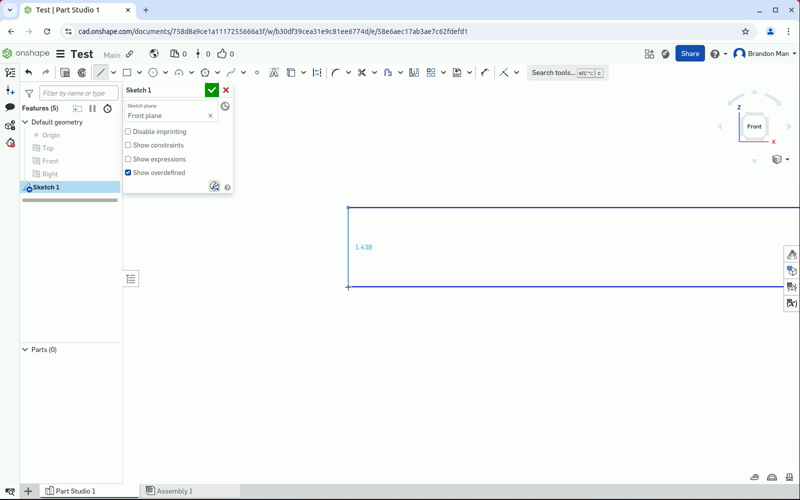
key_up(shift)
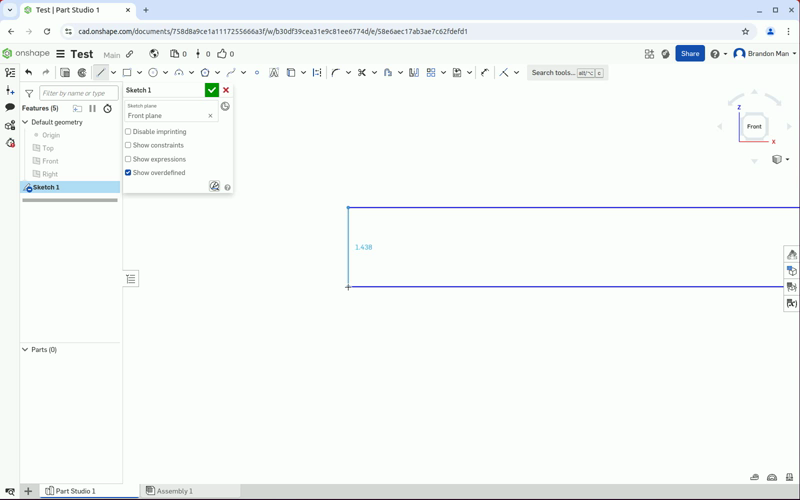
click(348, 286)
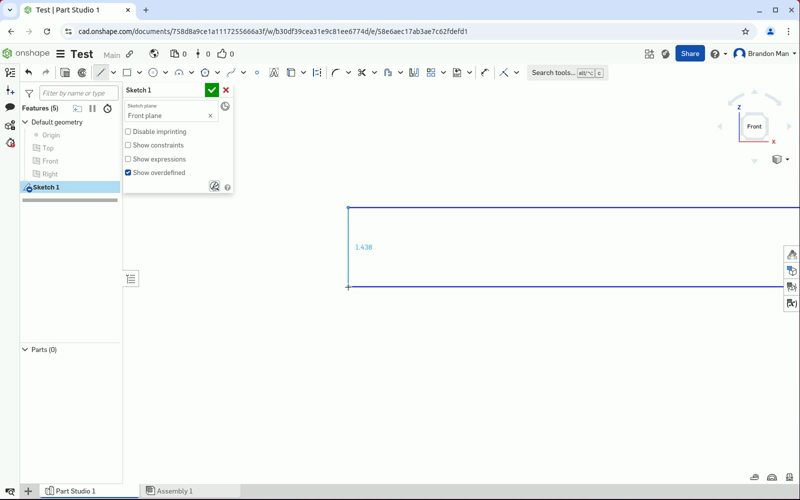
scroll(-6)
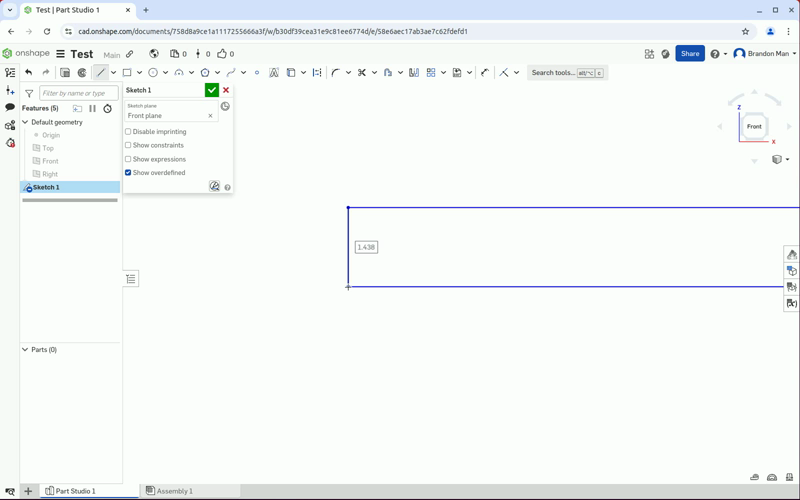
scroll(-6)
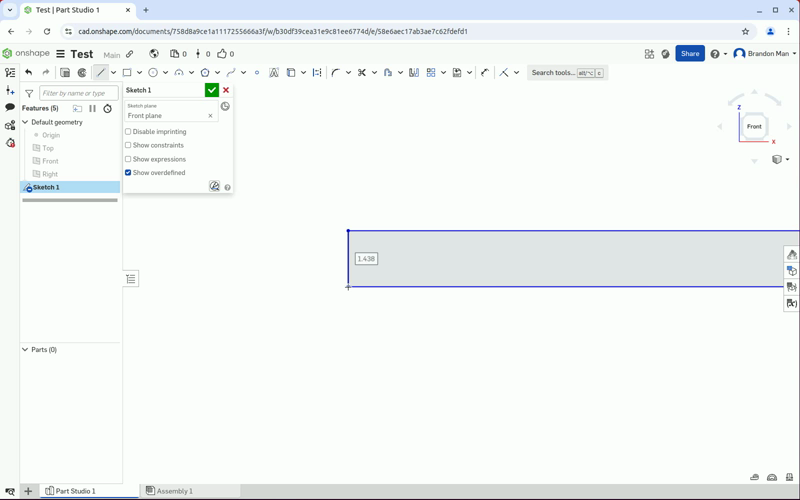
scroll(-6)
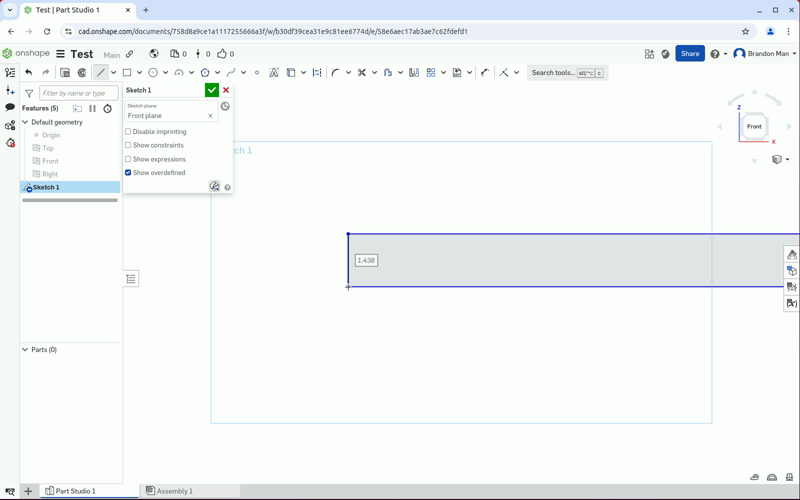
scroll(-6)
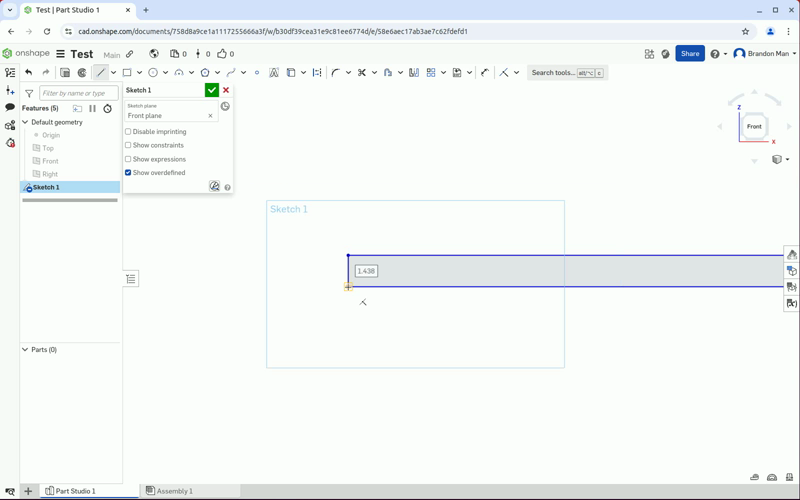
scroll(-6)
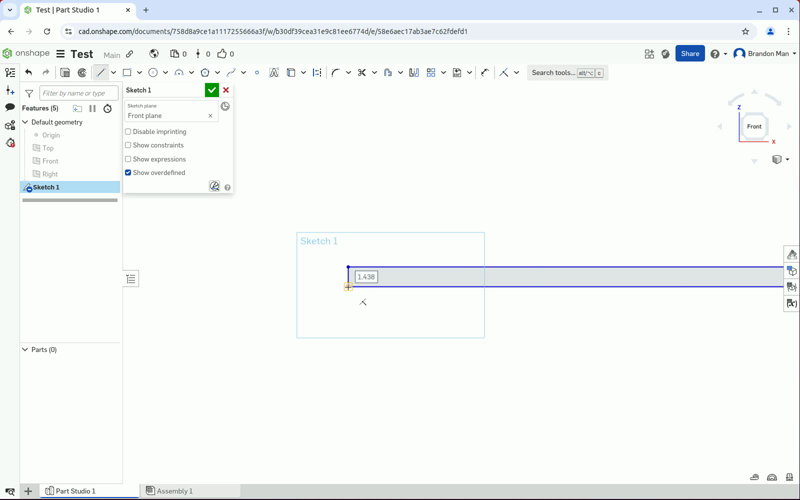
scroll(-6)
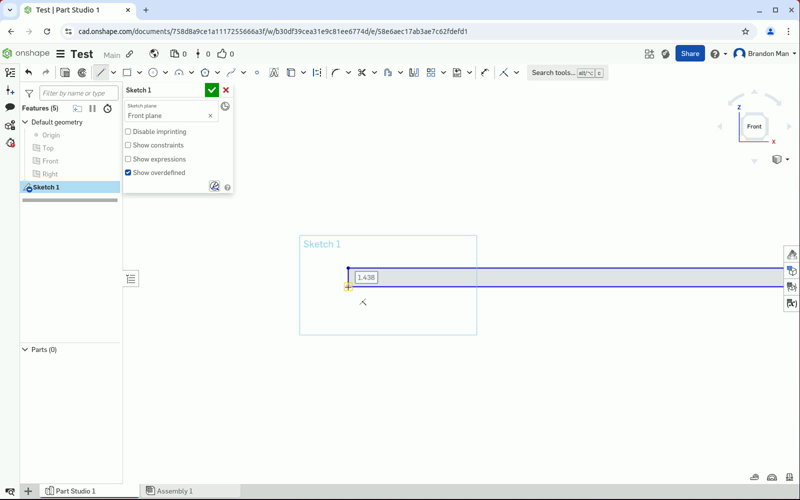
scroll(-6)
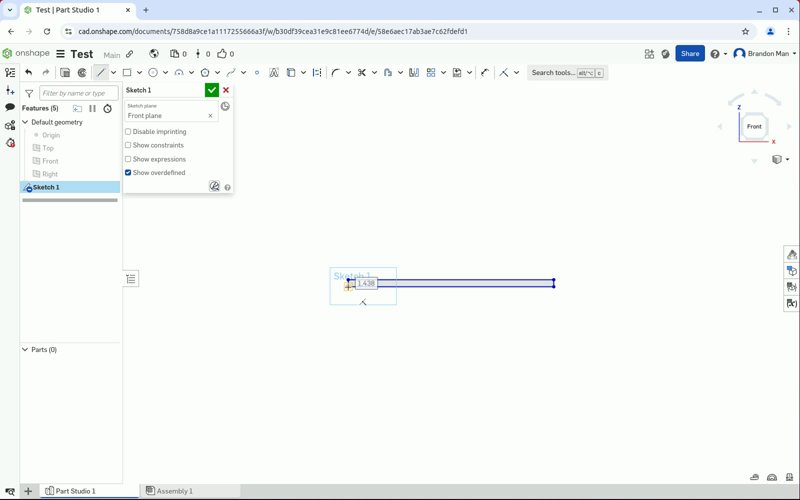
key(esc)
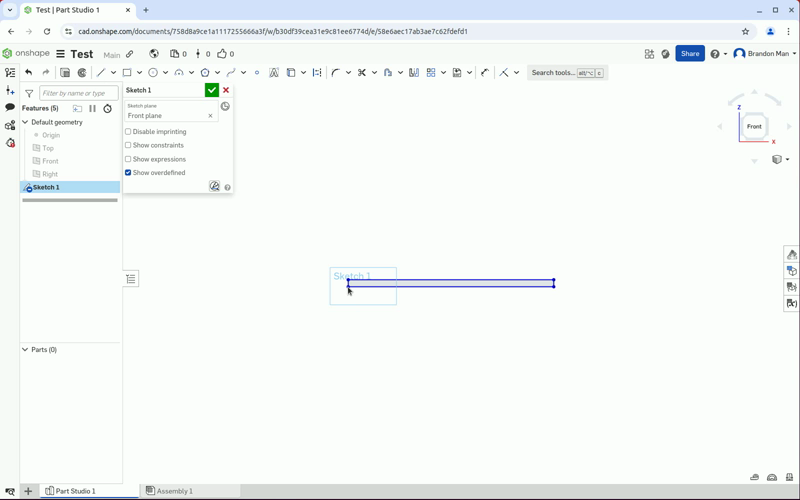
mouse_move(547, 285)
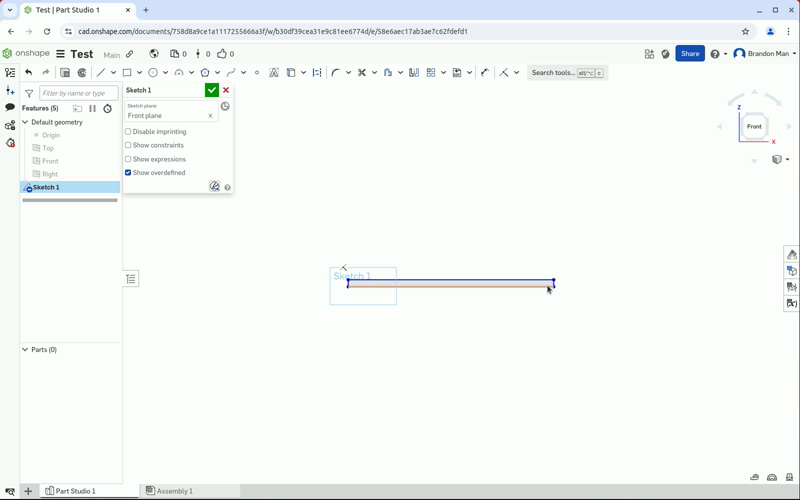
scroll(6)
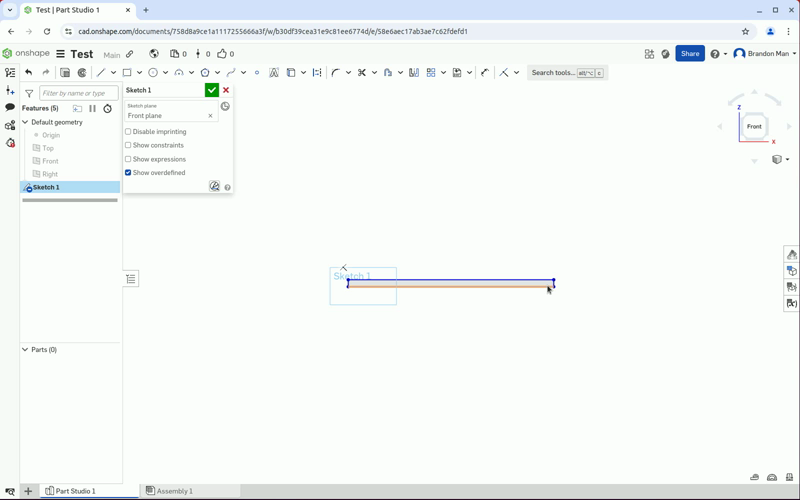
scroll(6)
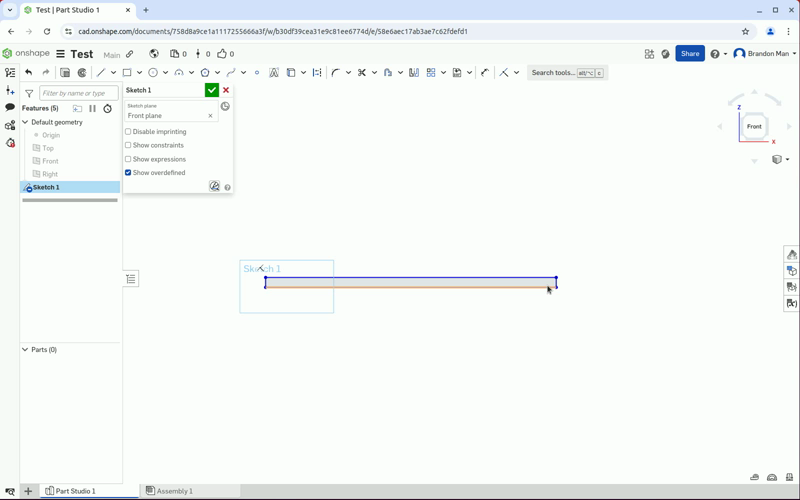
scroll(6)
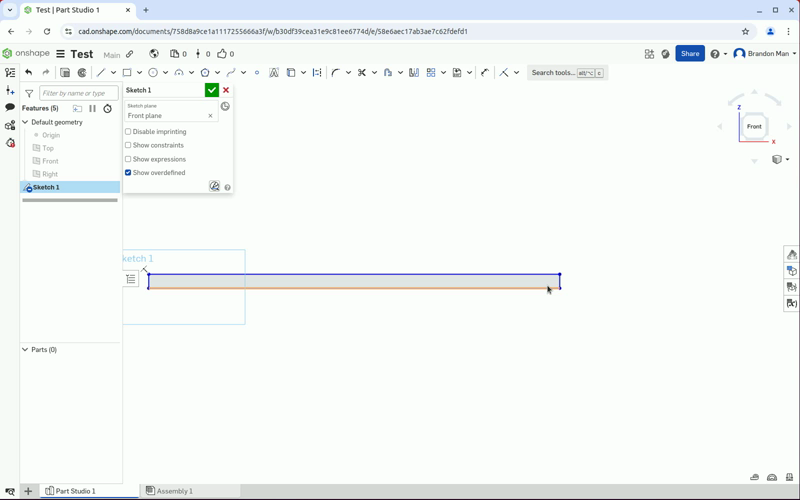
scroll(6)
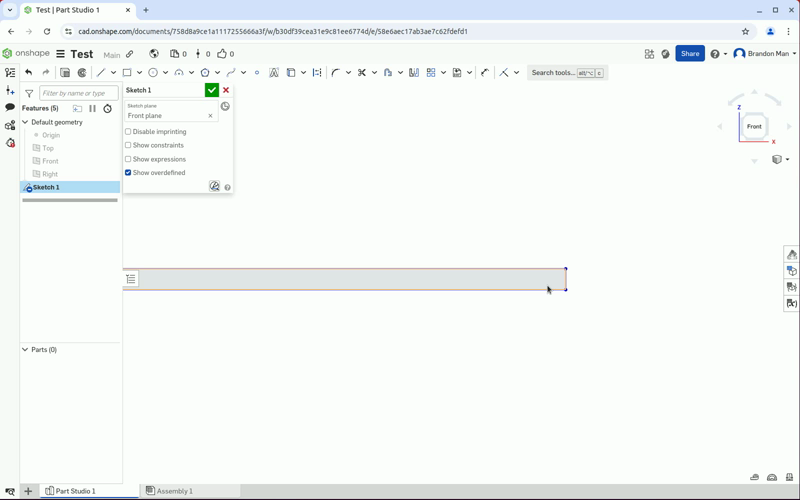
scroll(6)
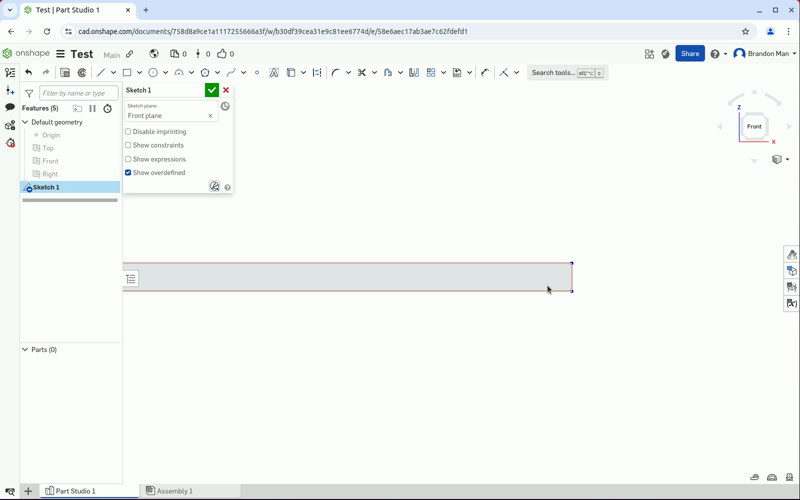
scroll(6)
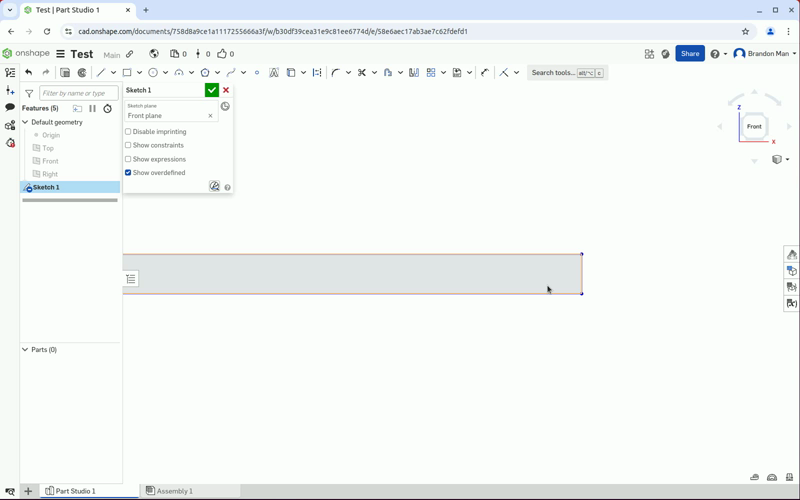
scroll(6)
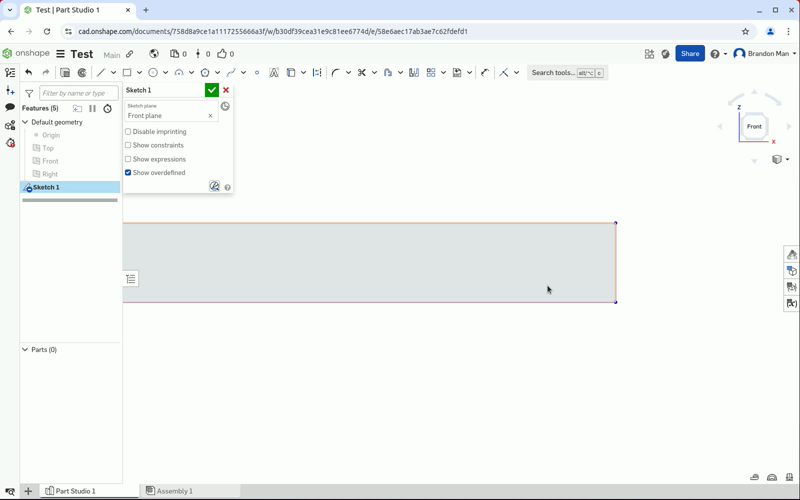
click(547, 285)
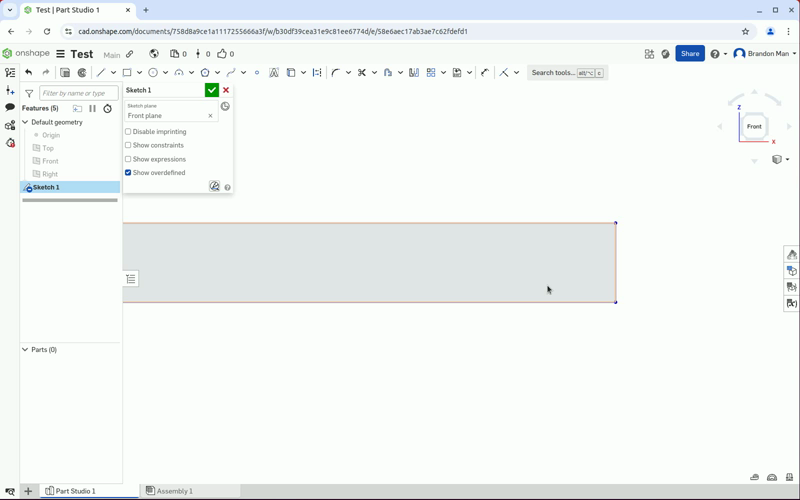
scroll(-6)
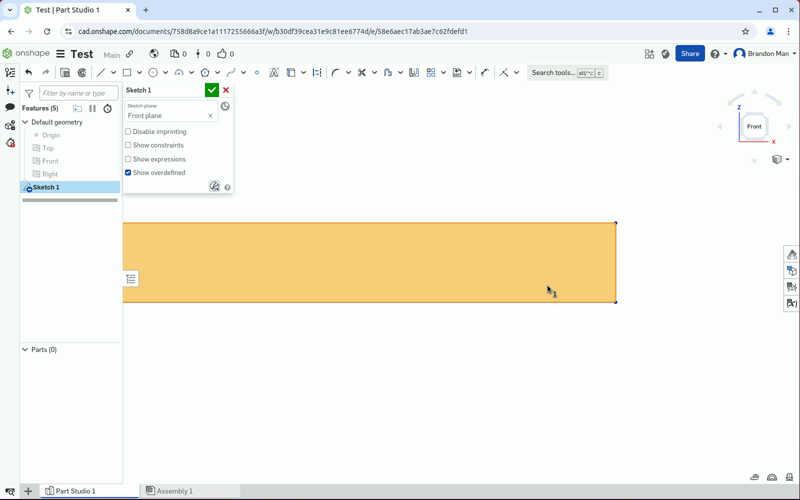
scroll(-6)
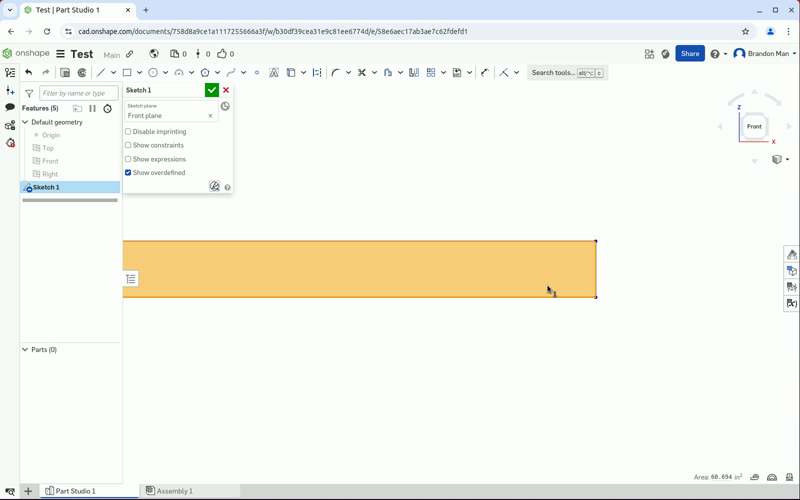
scroll(-6)
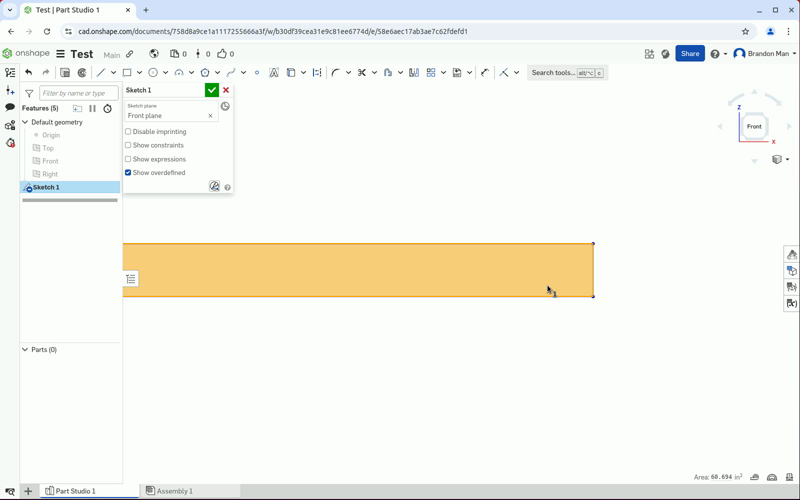
scroll(-6)
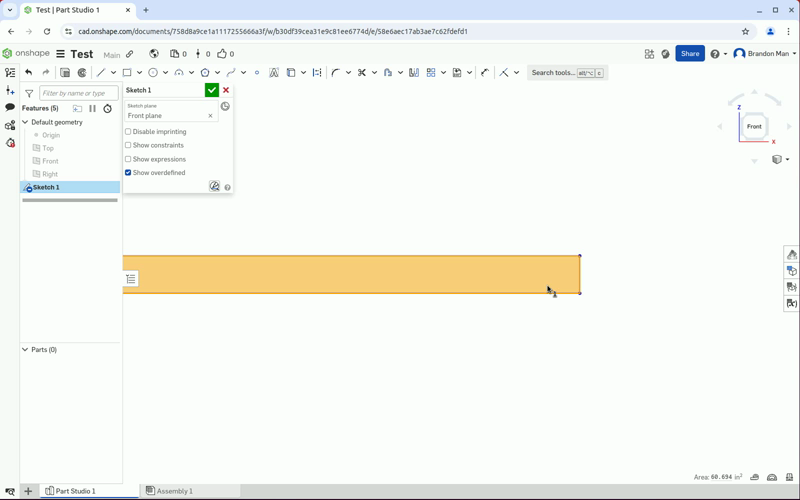
scroll(-6)
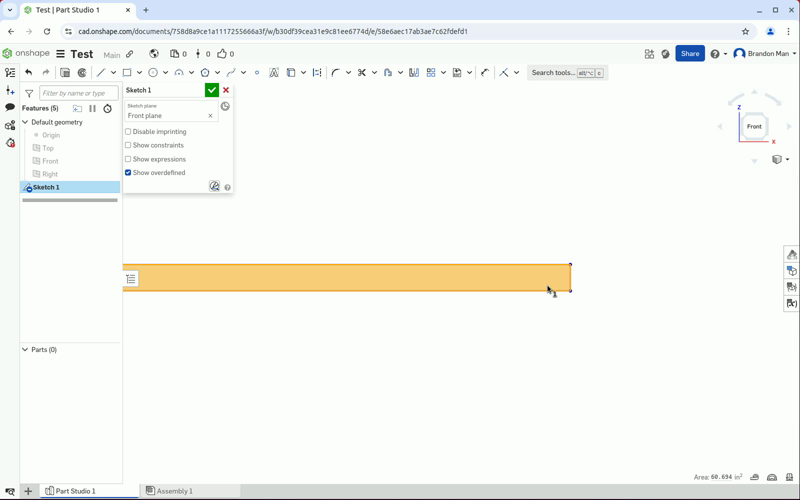
scroll(-6)
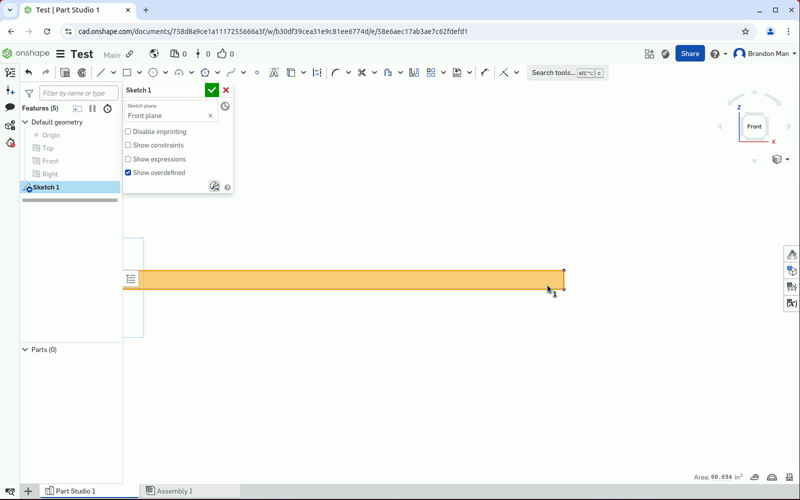
scroll(-6)
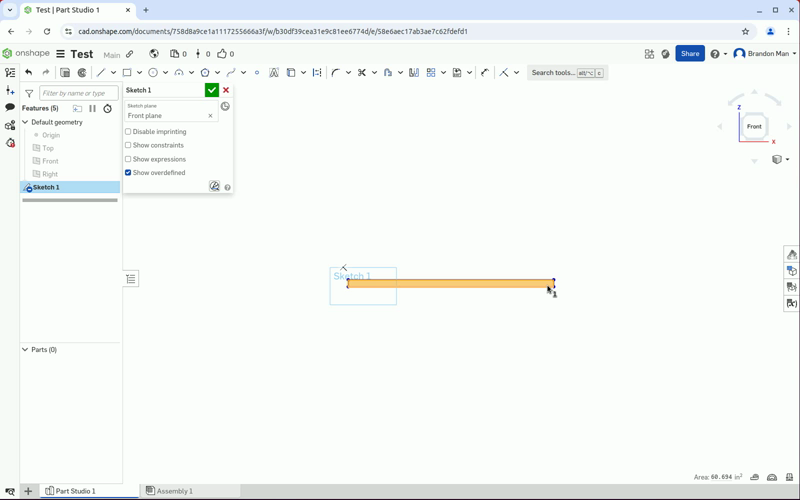
mouse_move(73, 352)
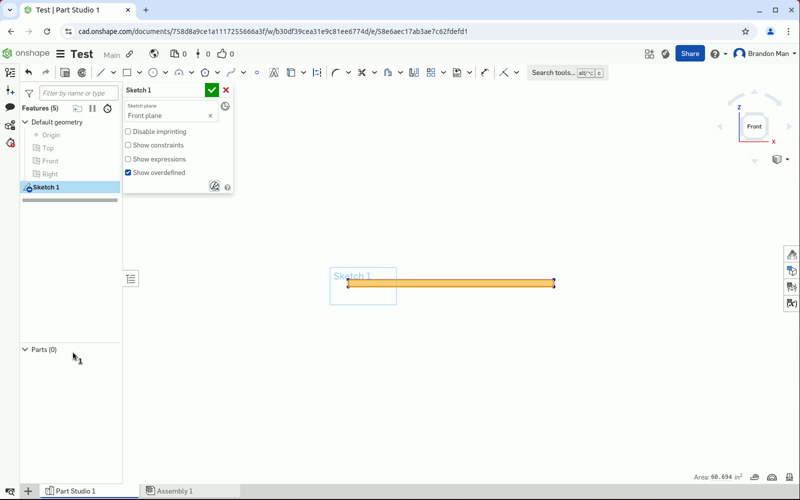
key(shift+y)
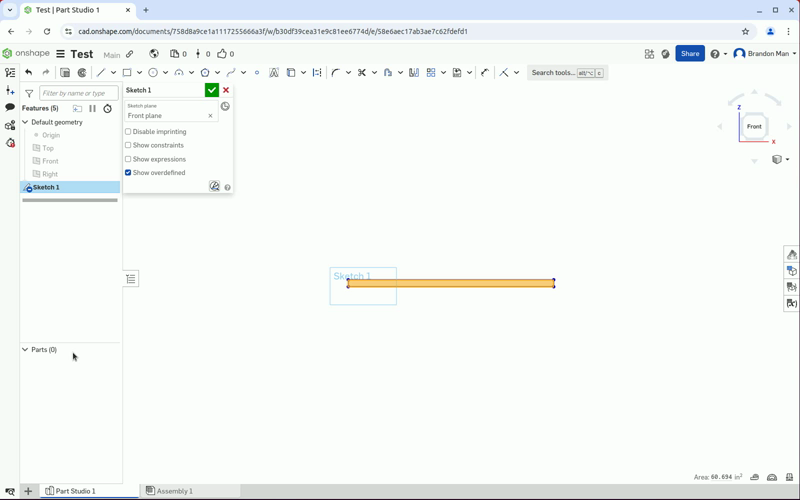
key(shift+e)
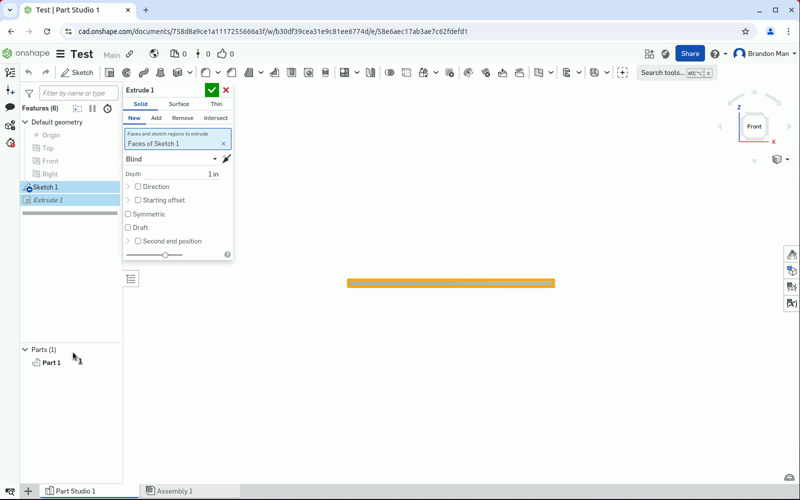
mouse_move(143, 106)
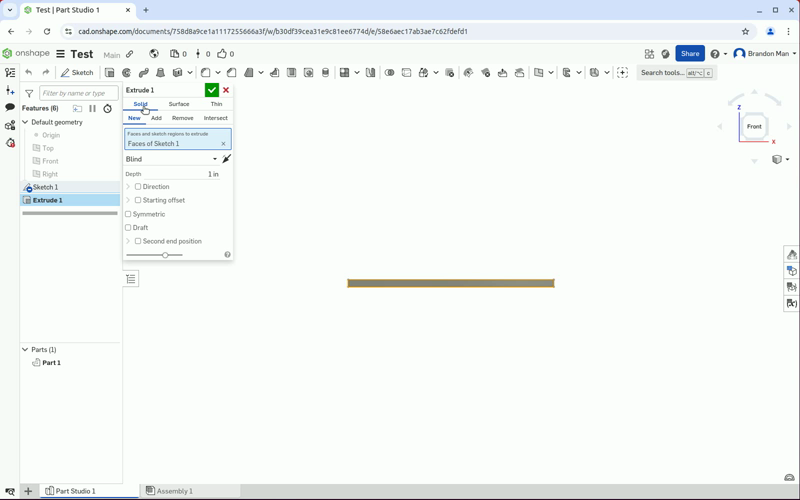
click(143, 106)
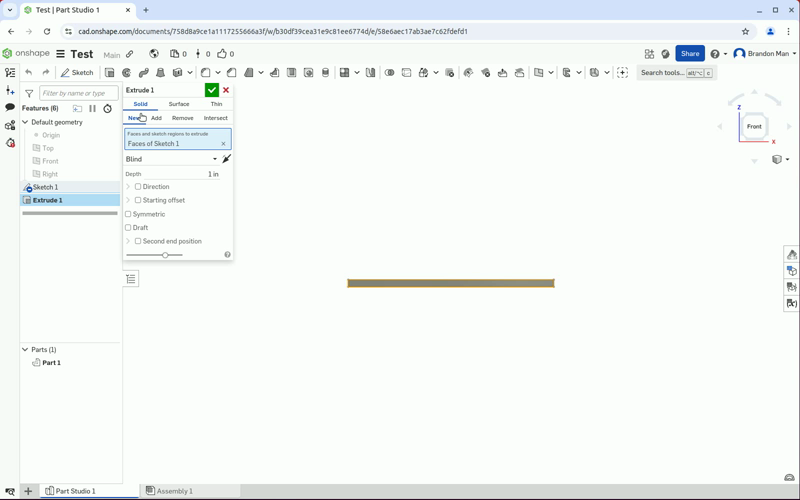
mouse_move(137, 120)
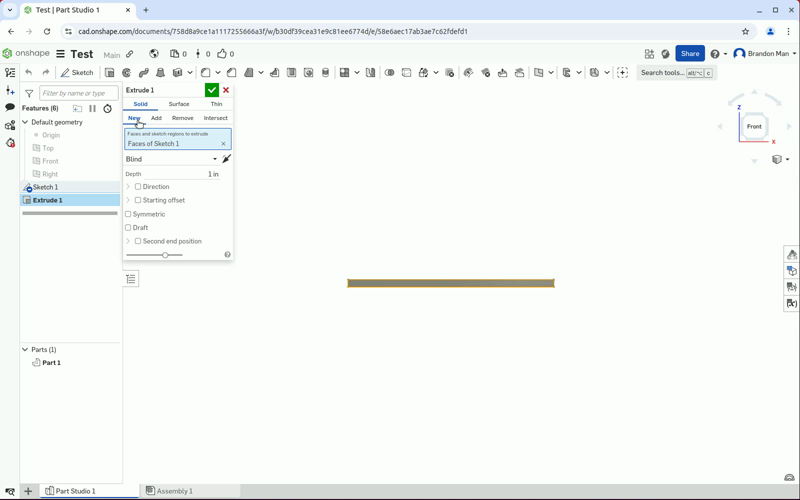
click(137, 120)
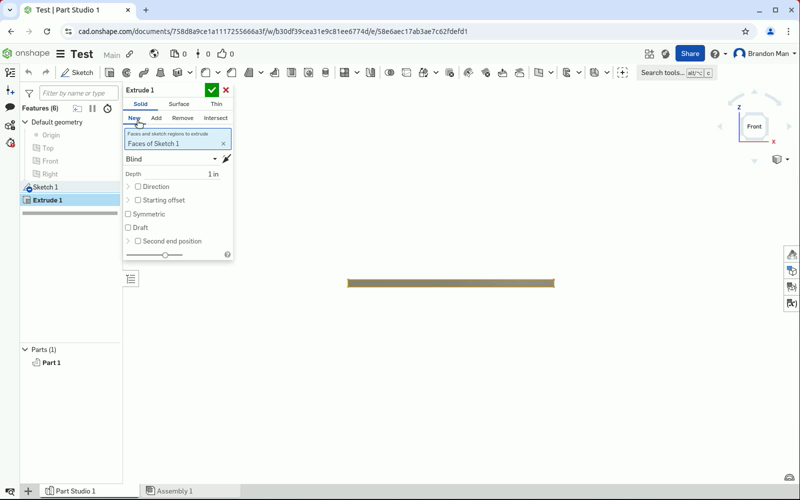
key(tab, 4)
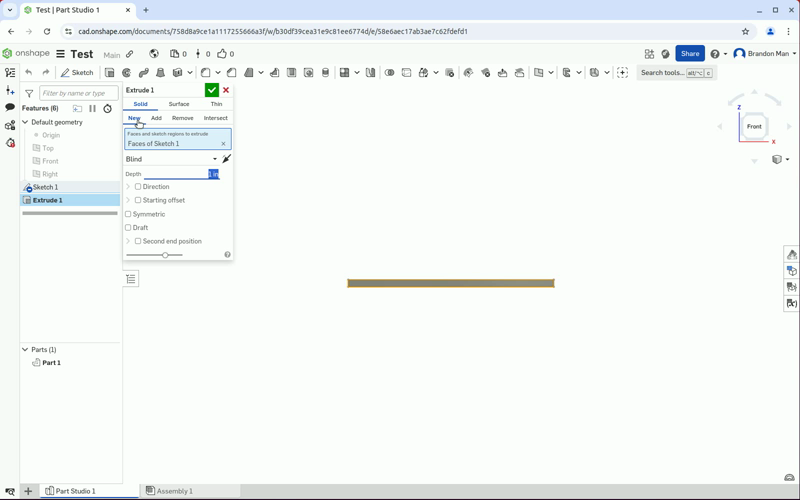
text(11.554)
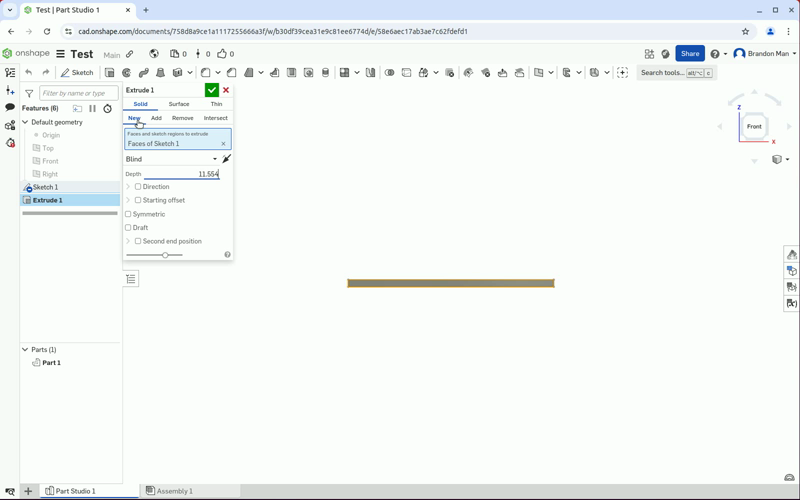
key(tab, 3)
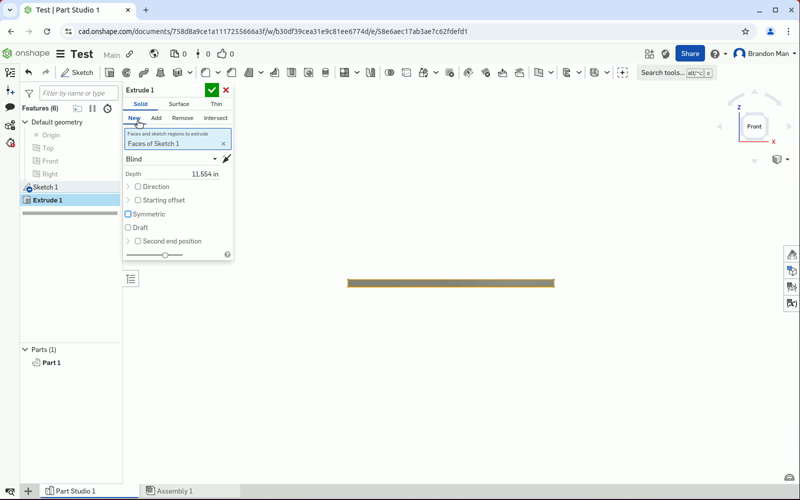
key(space)
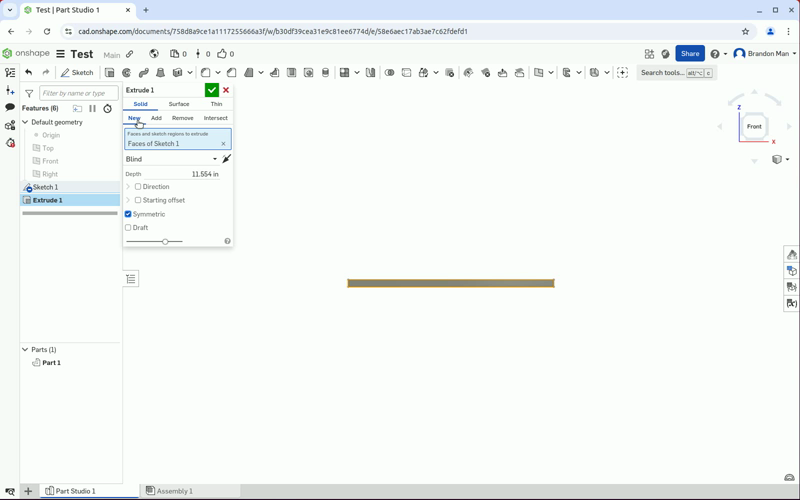
key(enter)
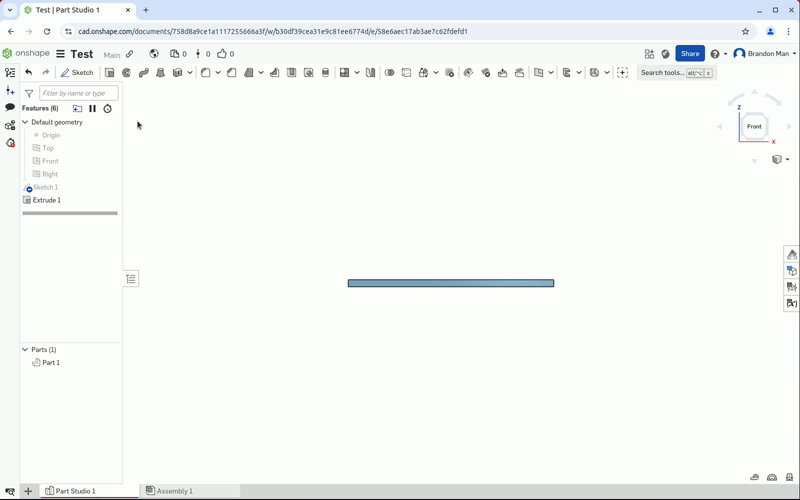
key(shift+h)
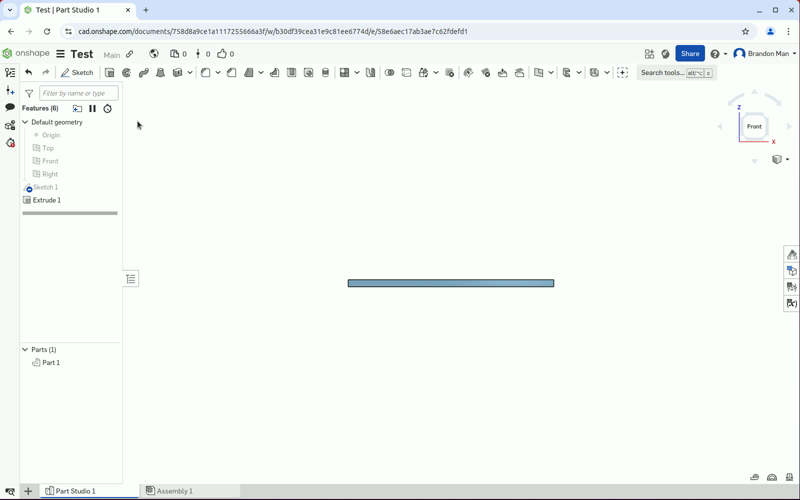
key(shift+h)
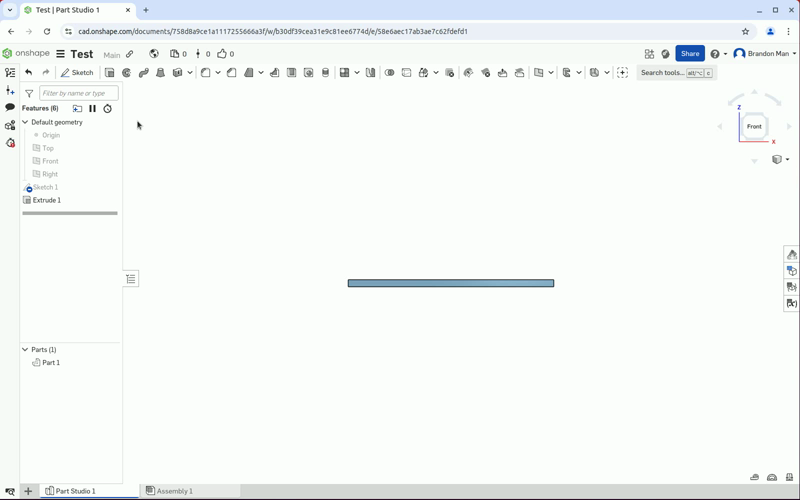
mouse_move(73, 189)
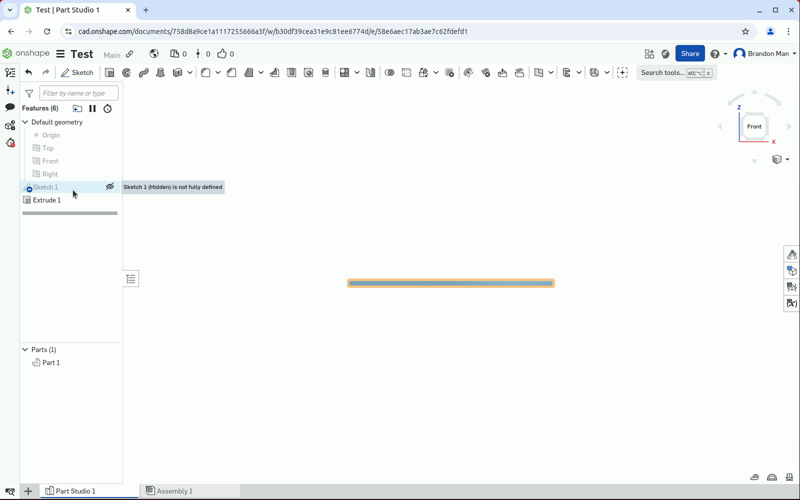
click(73, 189)
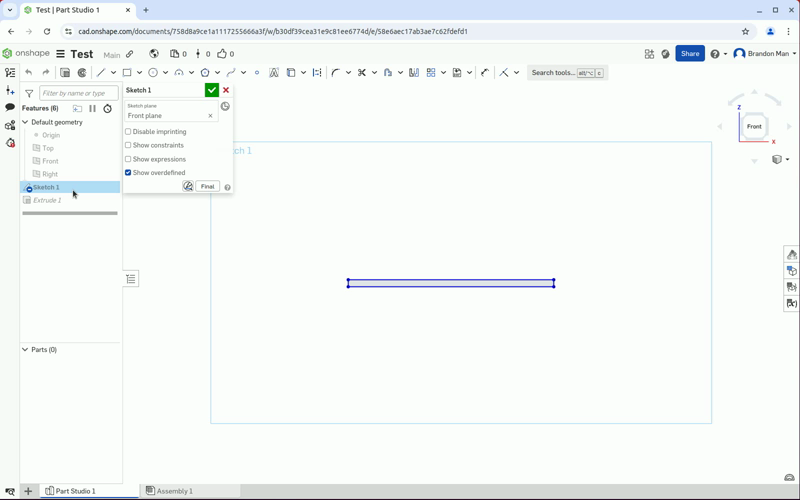
mouse_move(229, 92)
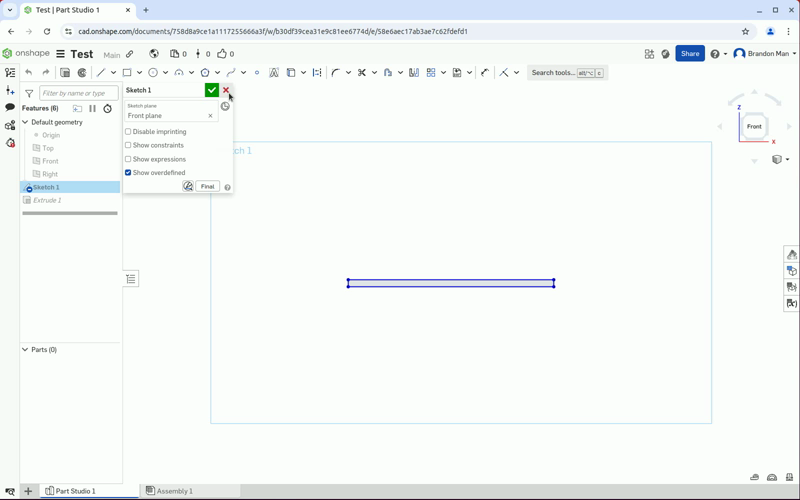
click(229, 92)
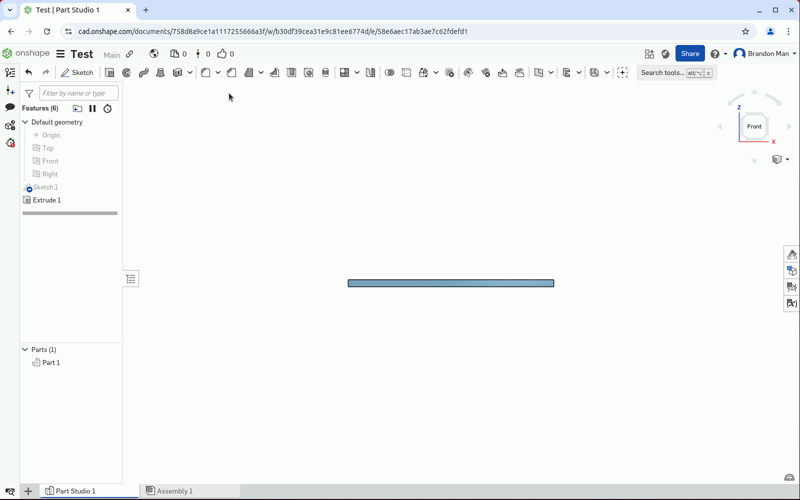
mouse_move(73, 352)
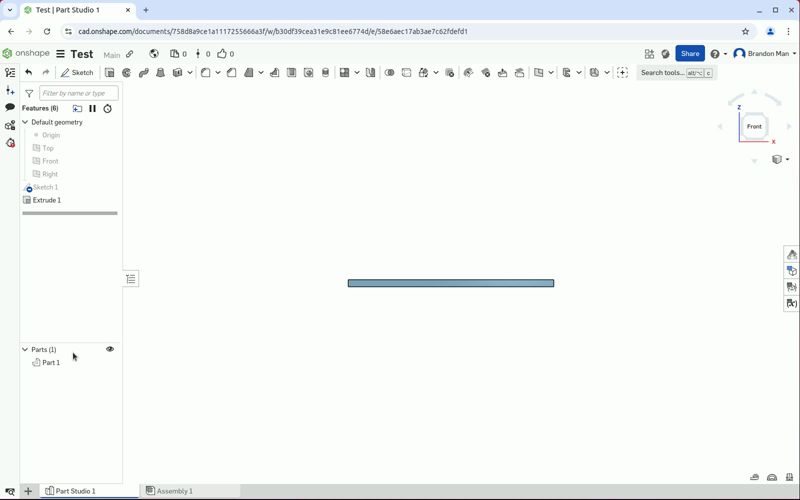
key(y)
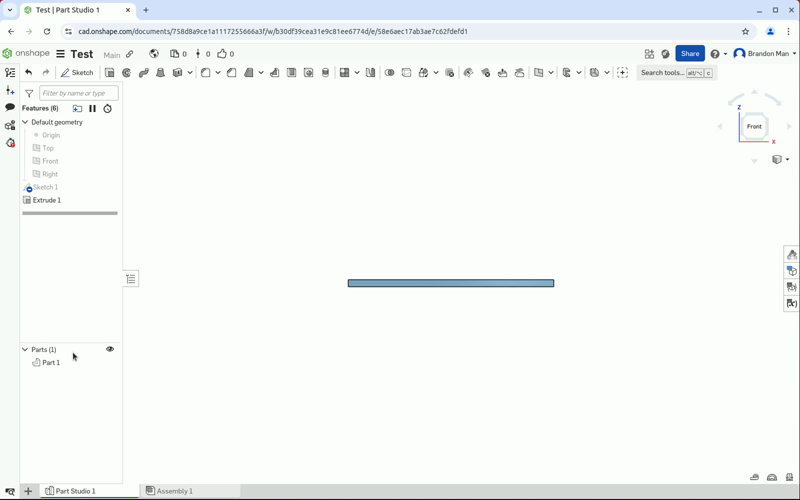
key(shift+p)
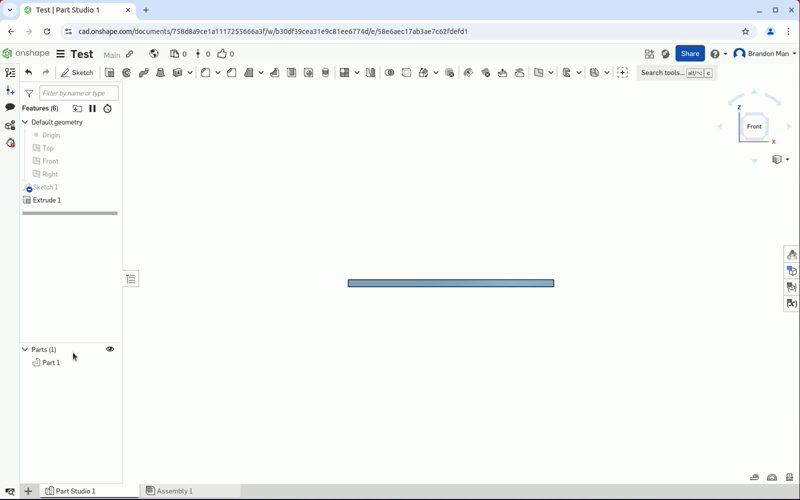
key(space)
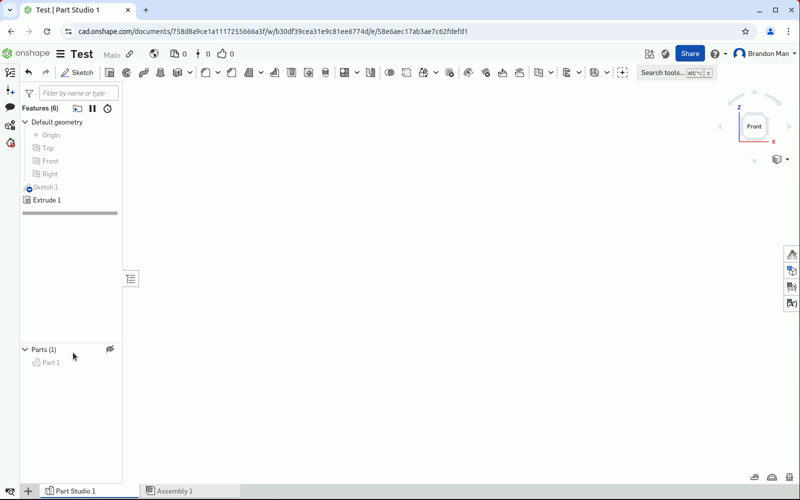
key_down(shift)
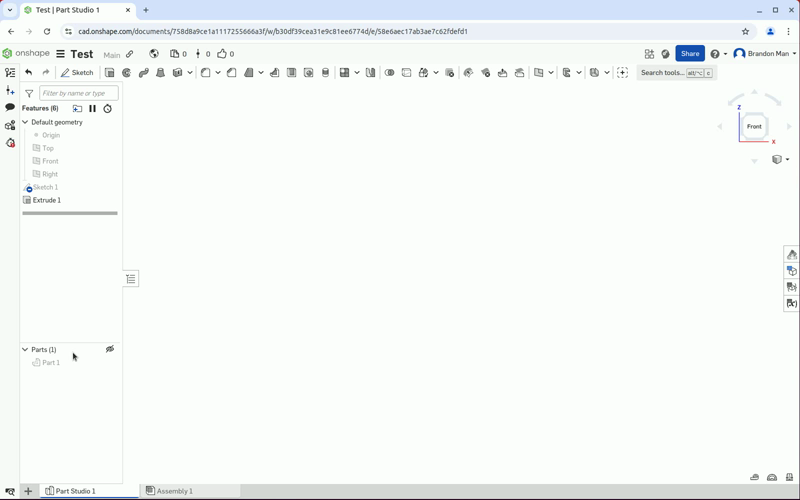
key(down)
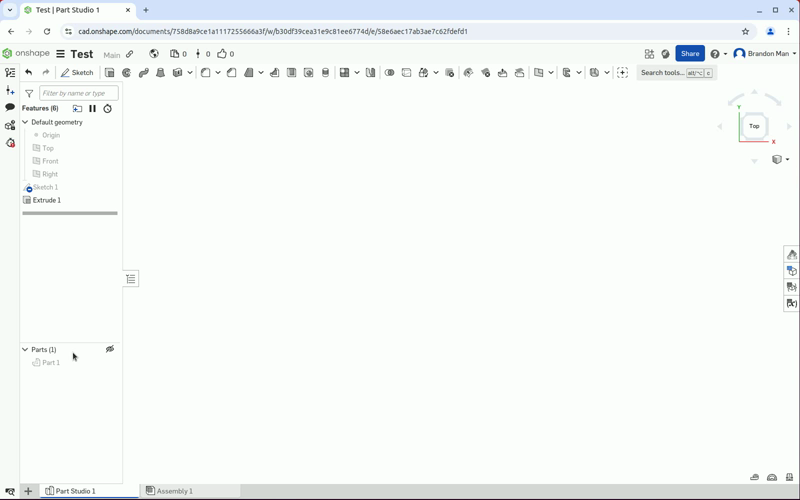
key_up(shift)
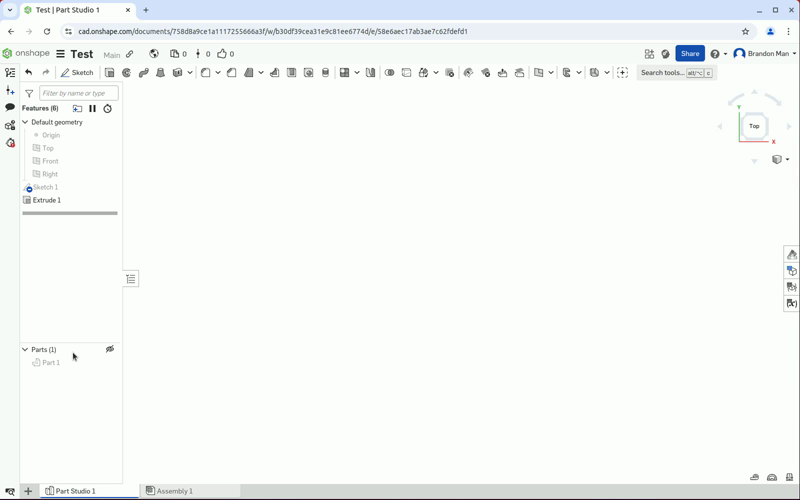
mouse_move(73, 352)
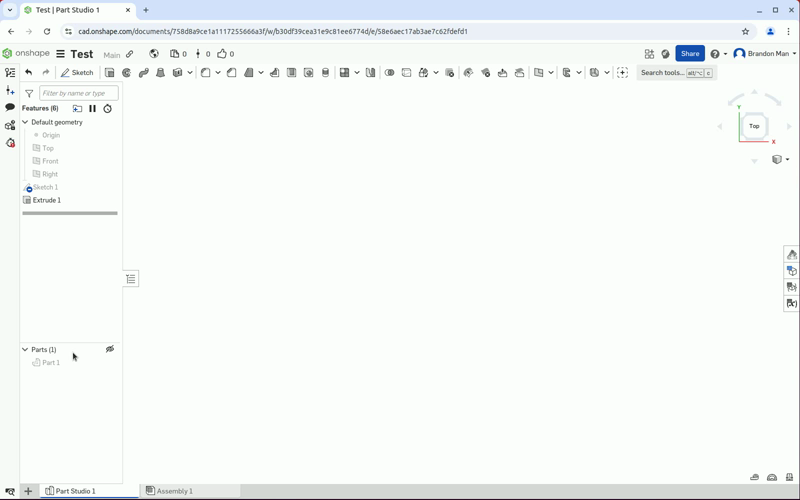
key(shift+y)
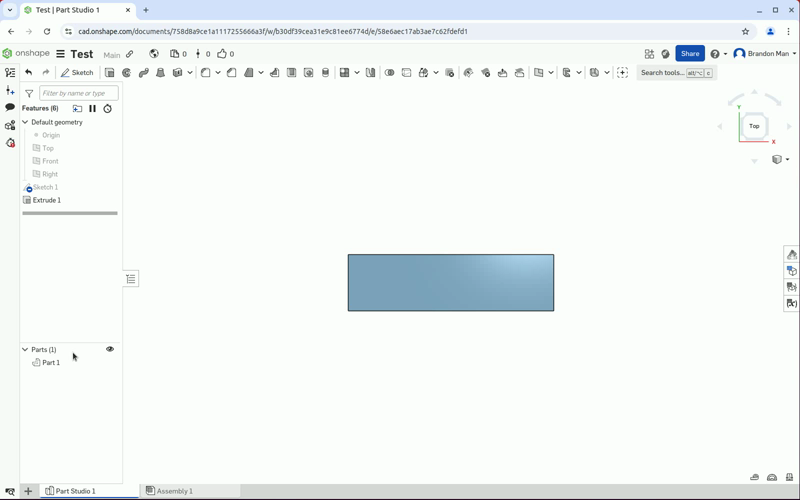
mouse_move(541, 75)
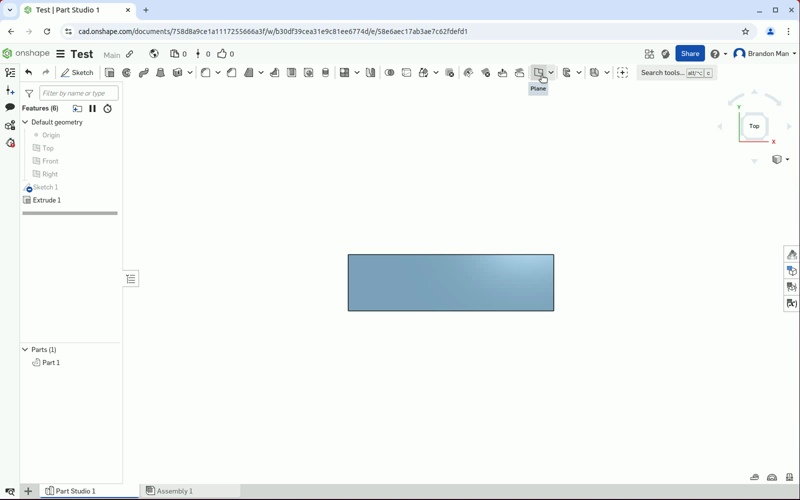
click(541, 75)
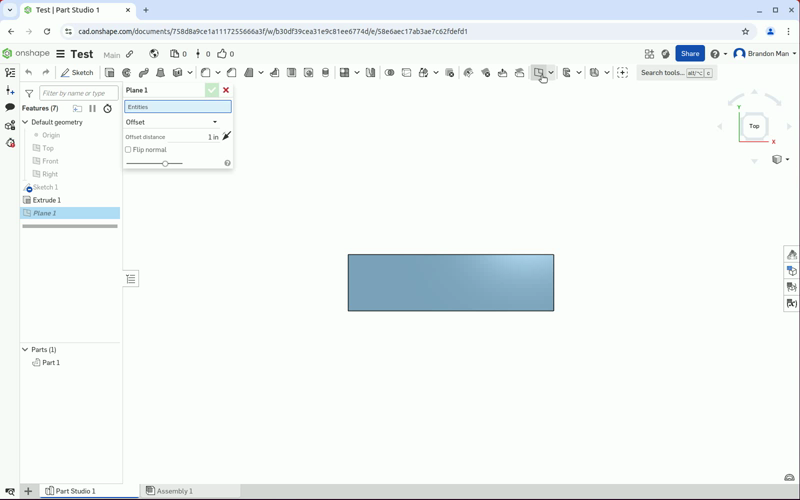
mouse_move(73, 150)
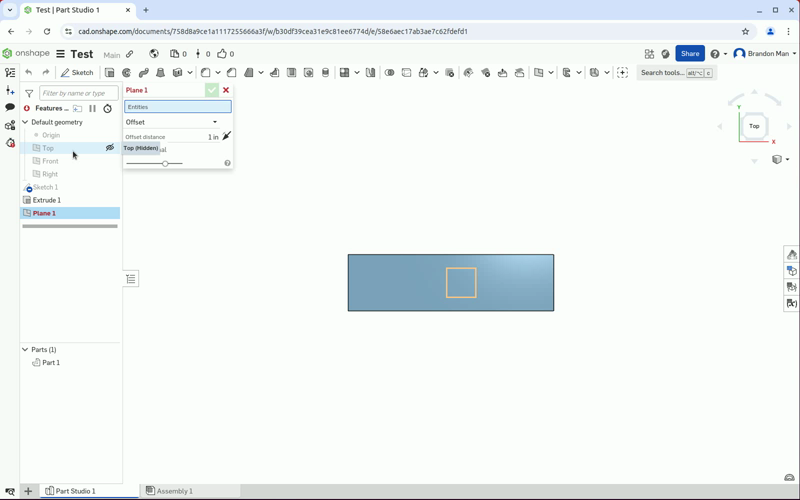
click(73, 150)
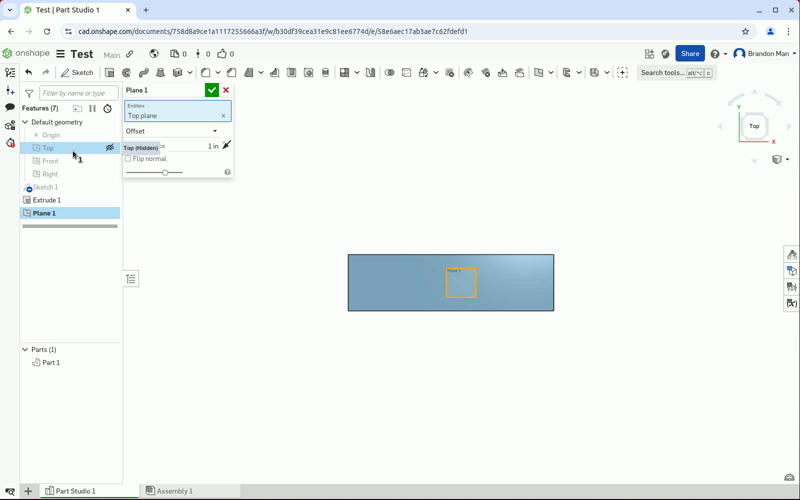
key(tab, 2)
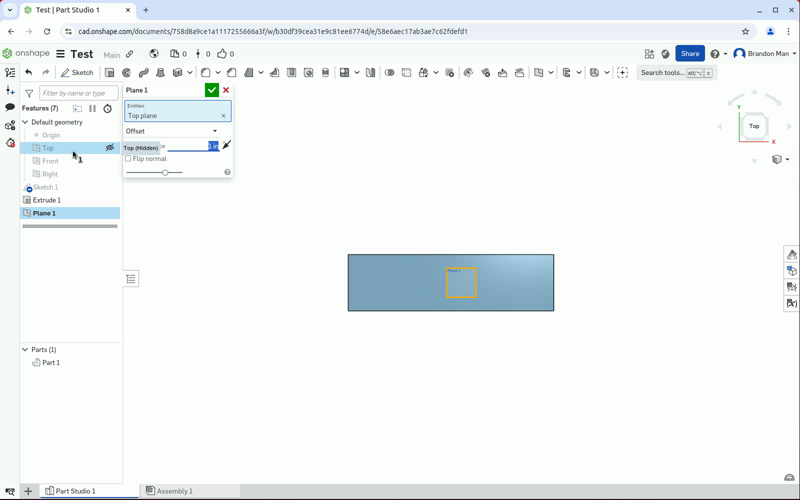
text(0.709)
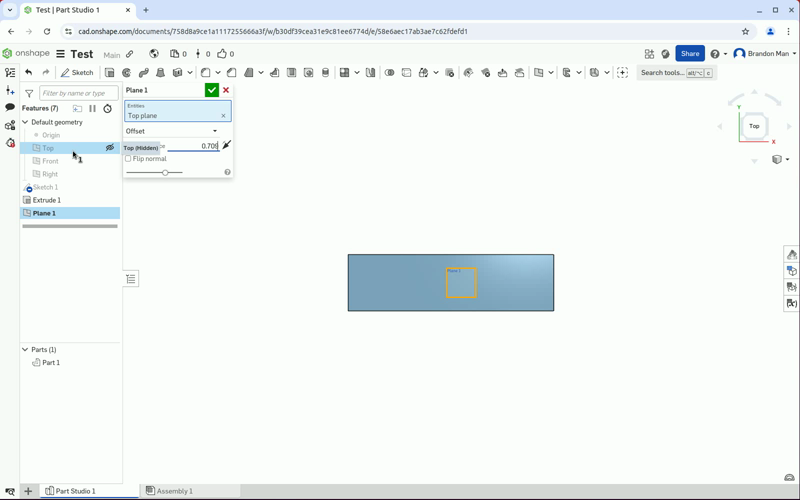
key(enter, 2)
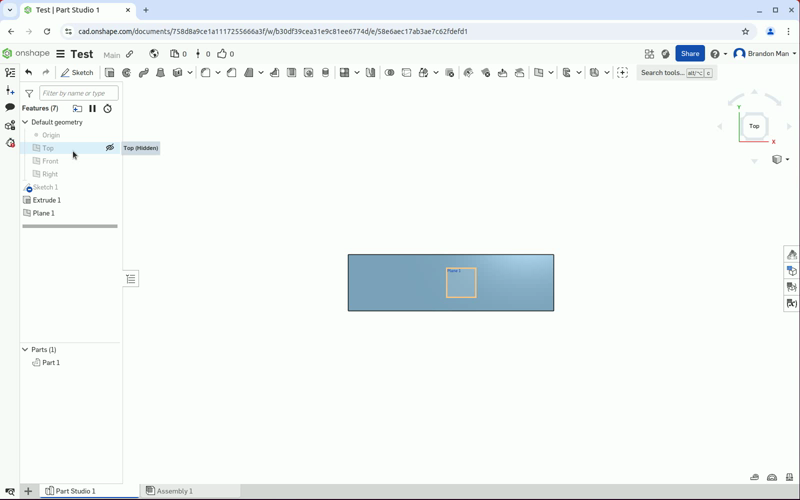
key(shift+s)
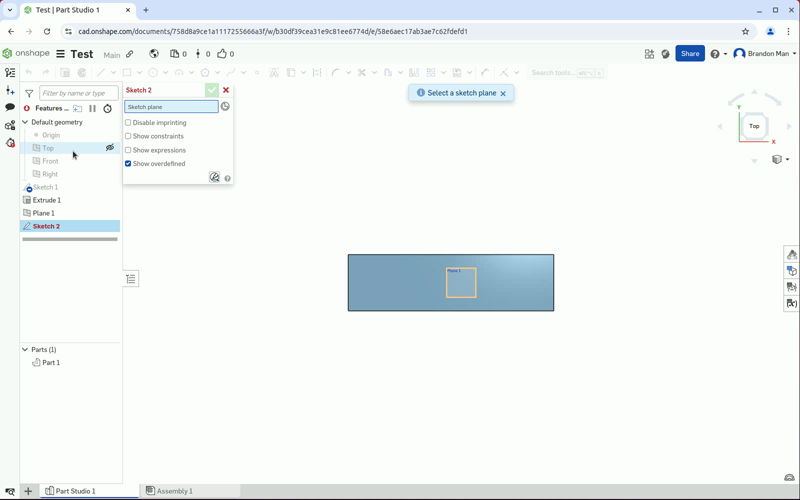
mouse_move(73, 215)
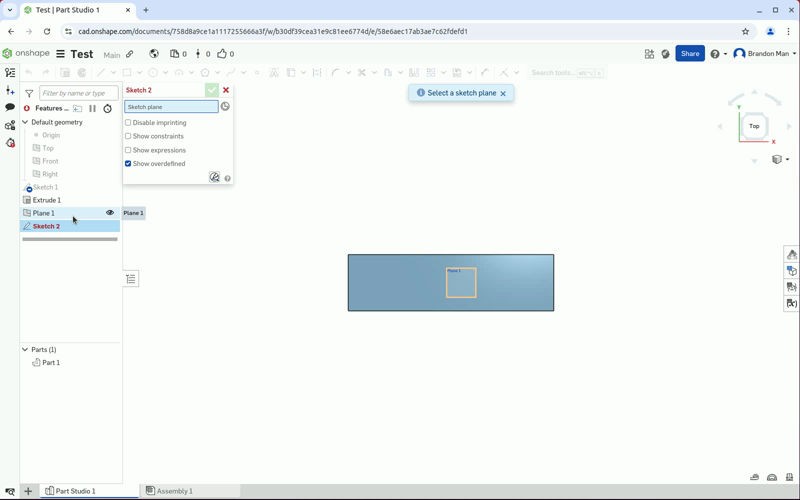
click(73, 215)
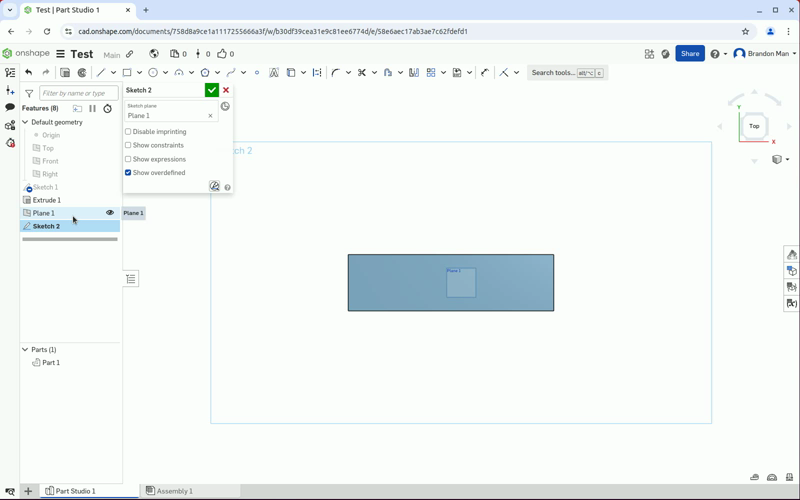
mouse_move(73, 352)
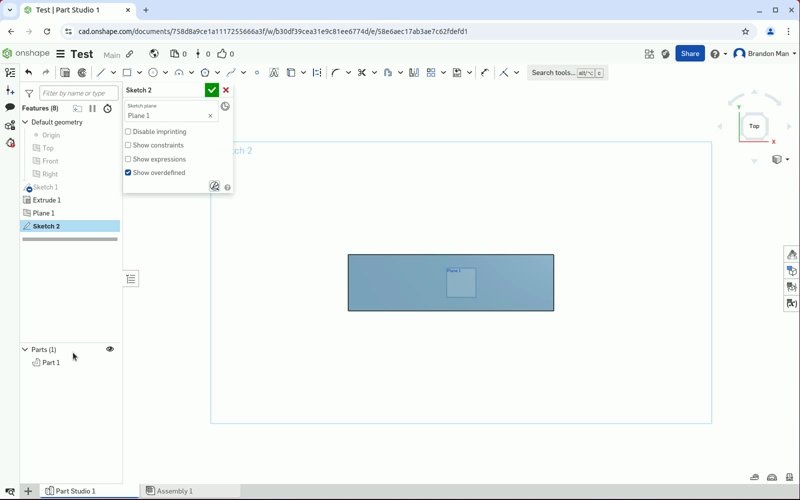
key(y)
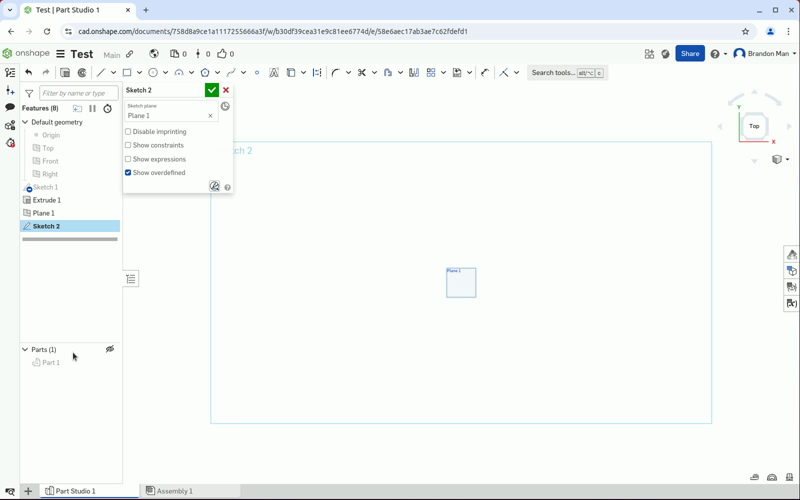
key(c)
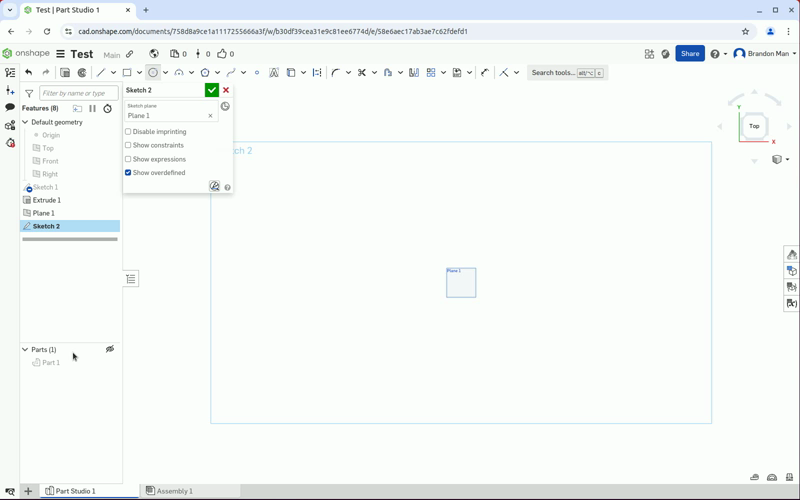
key_down(shift)
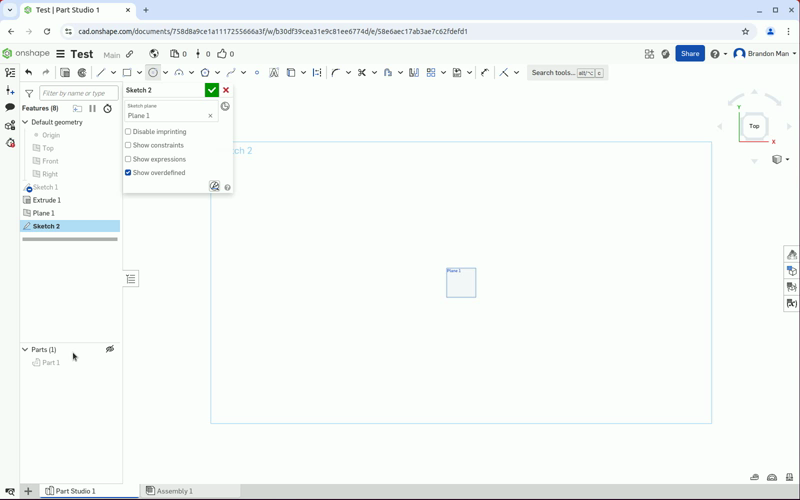
mouse_move(358, 273)
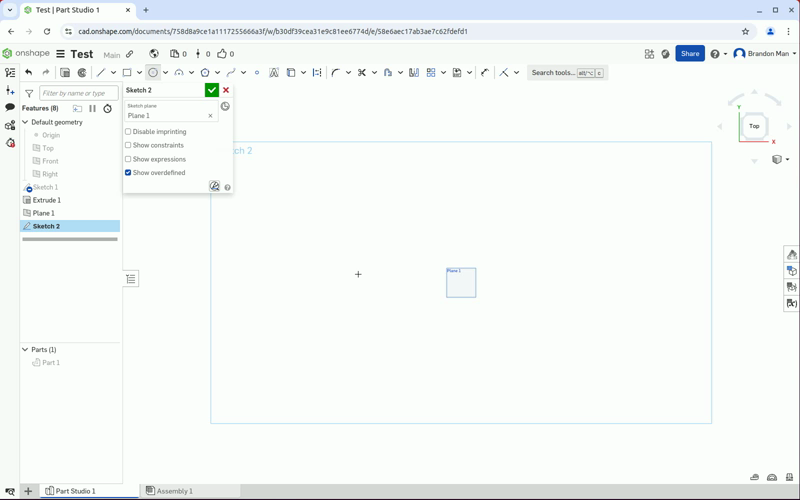
click(358, 273)
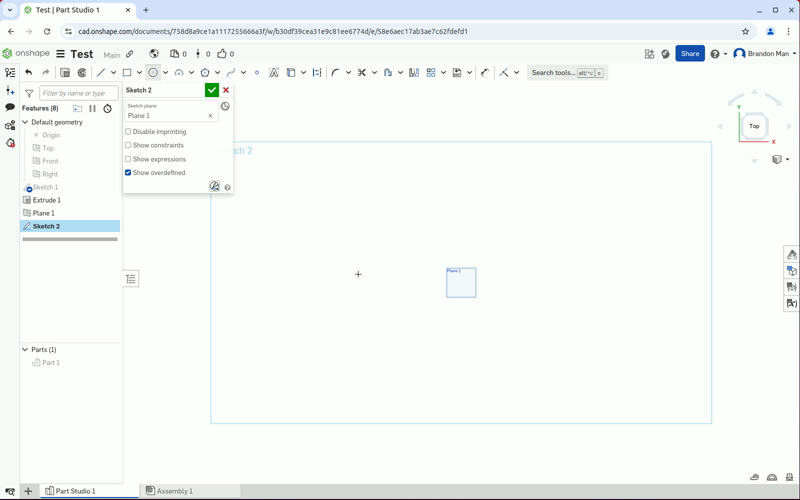
key_up(shift)
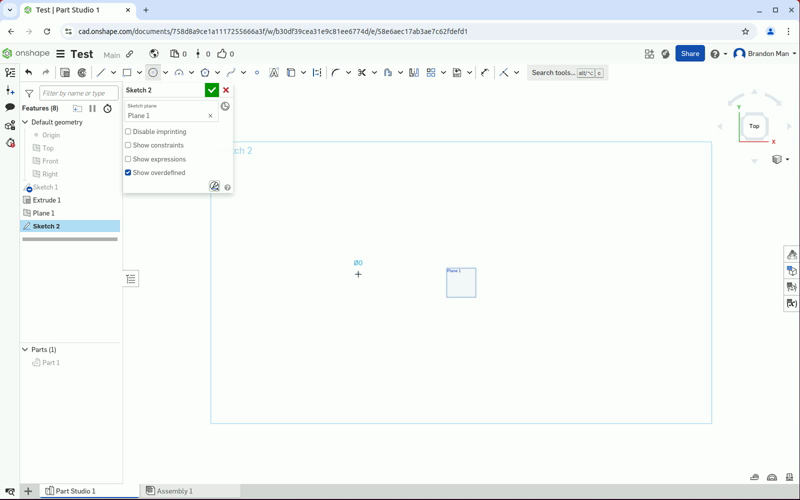
mouse_move(361, 273)
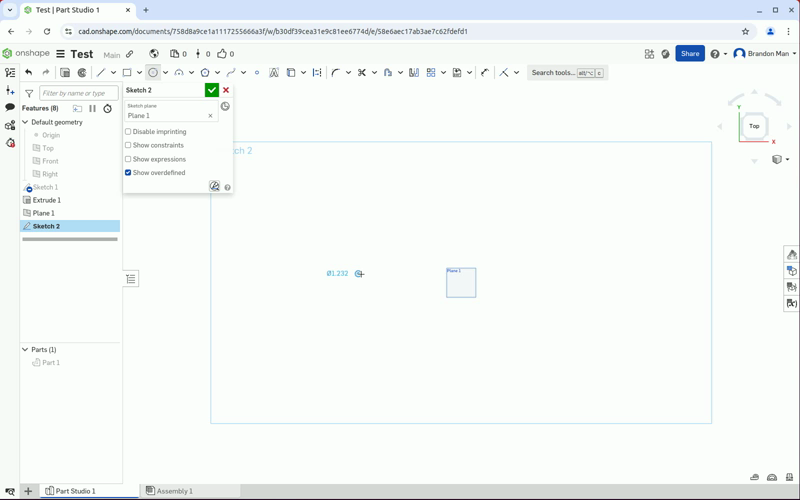
click(361, 273)
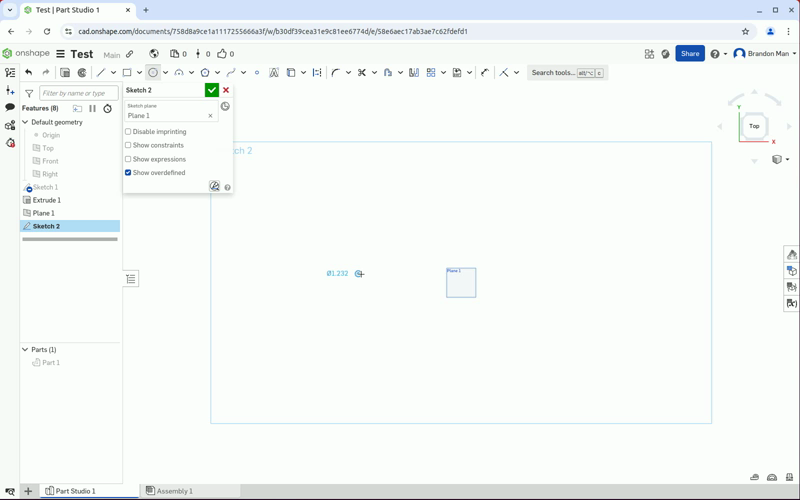
key(esc)
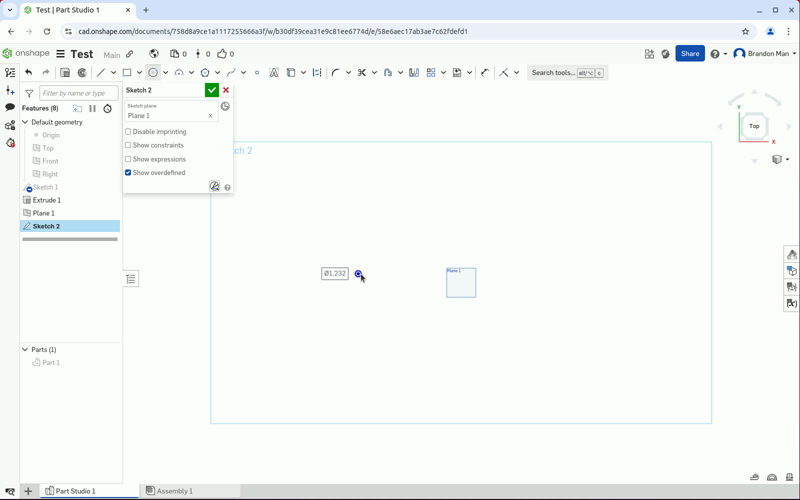
mouse_move(360, 272)
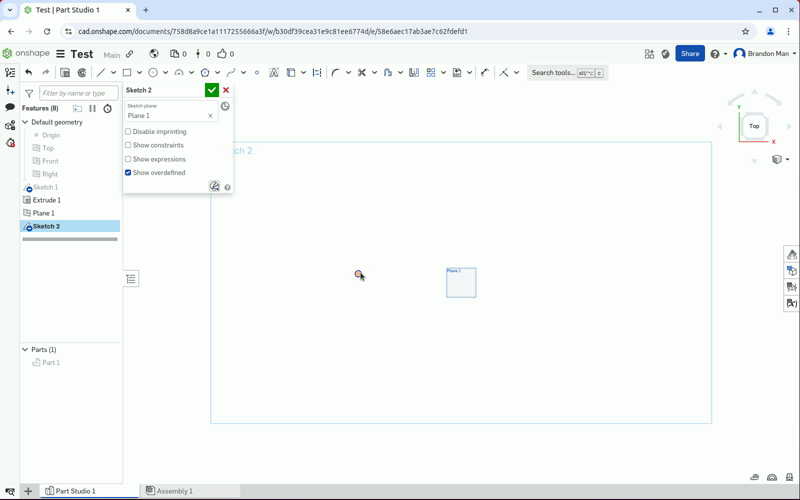
scroll(6)
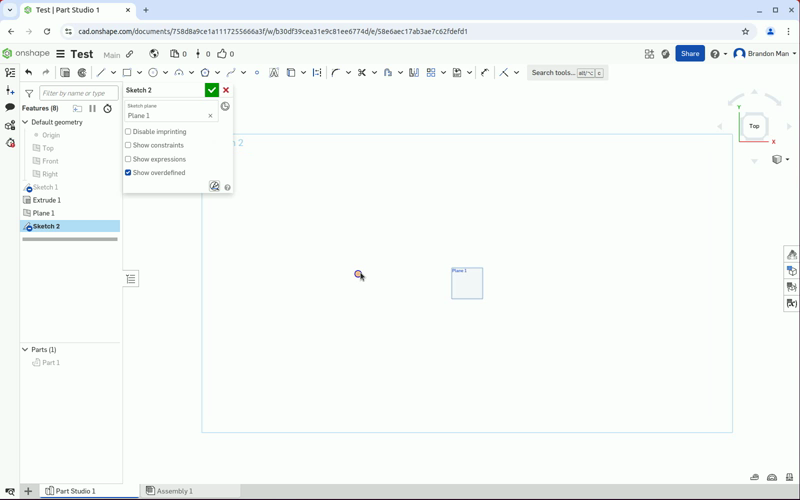
scroll(6)
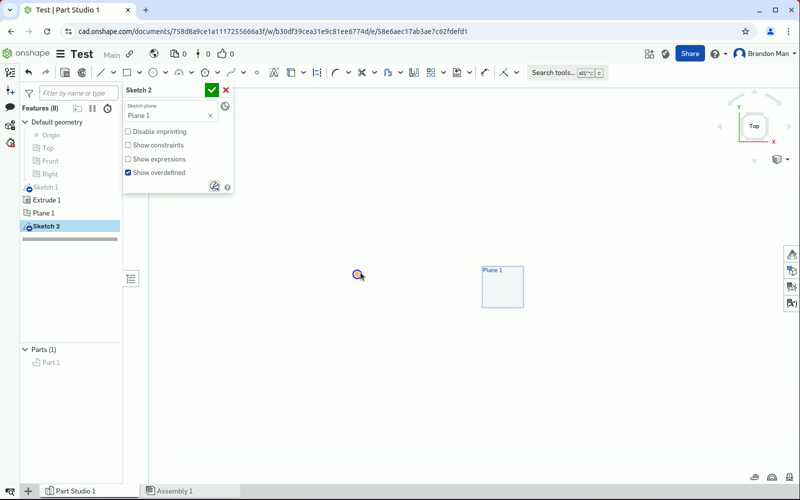
scroll(6)
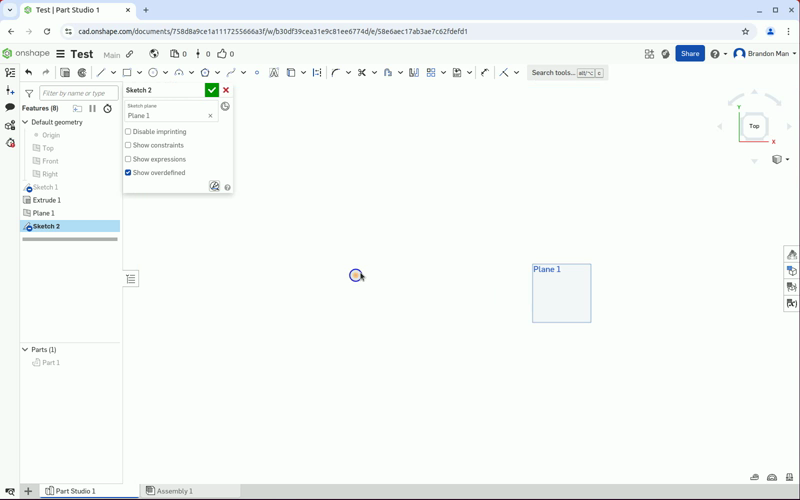
scroll(6)
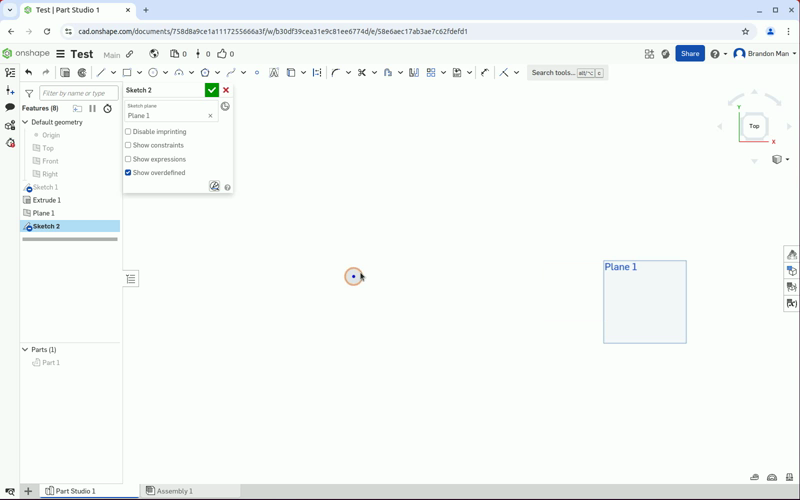
scroll(6)
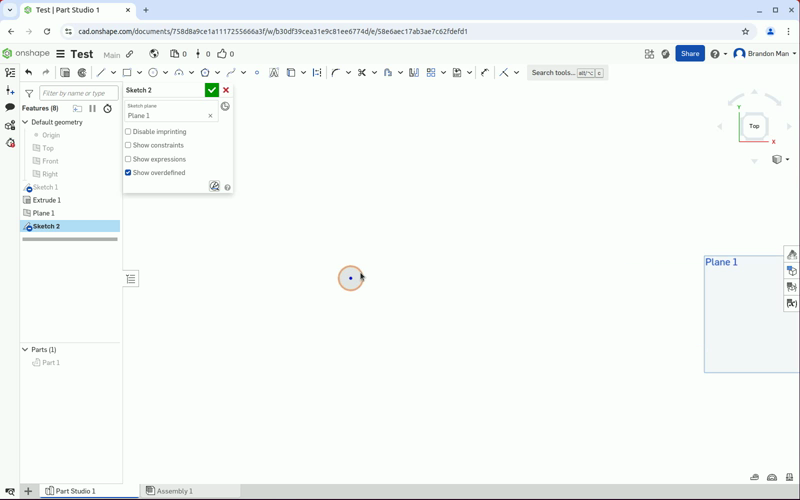
scroll(6)
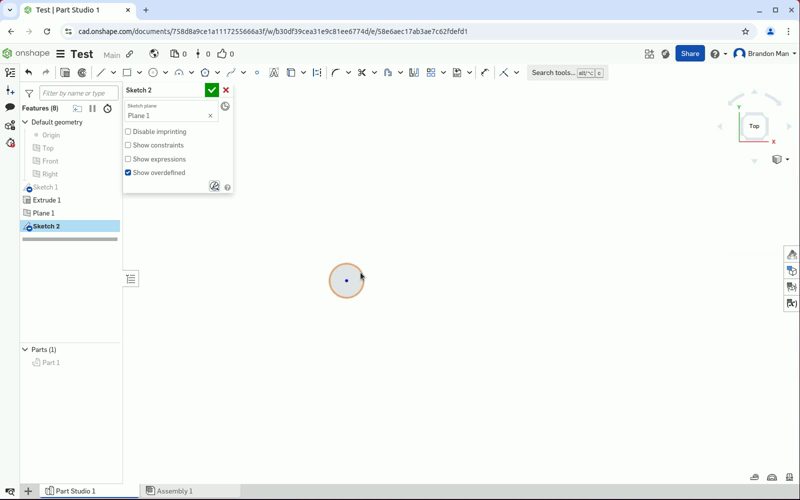
scroll(6)
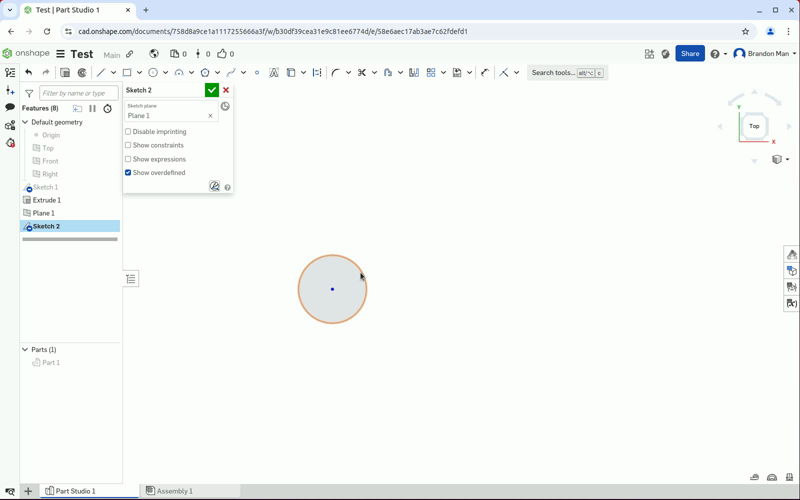
click(360, 272)
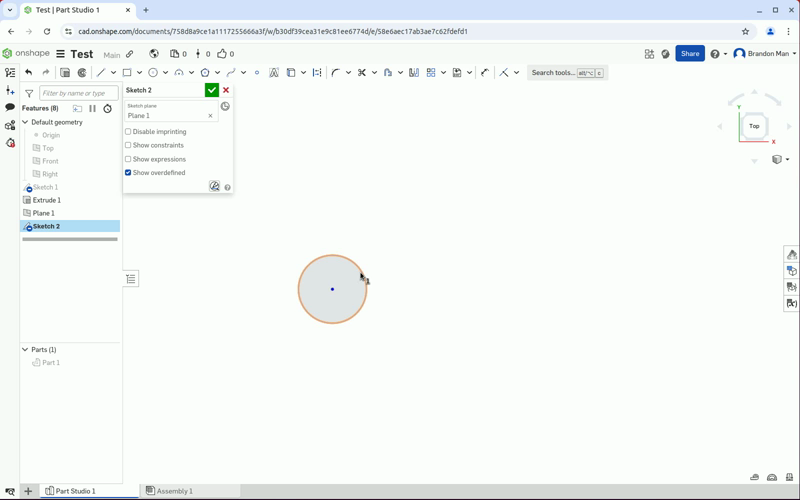
scroll(-6)
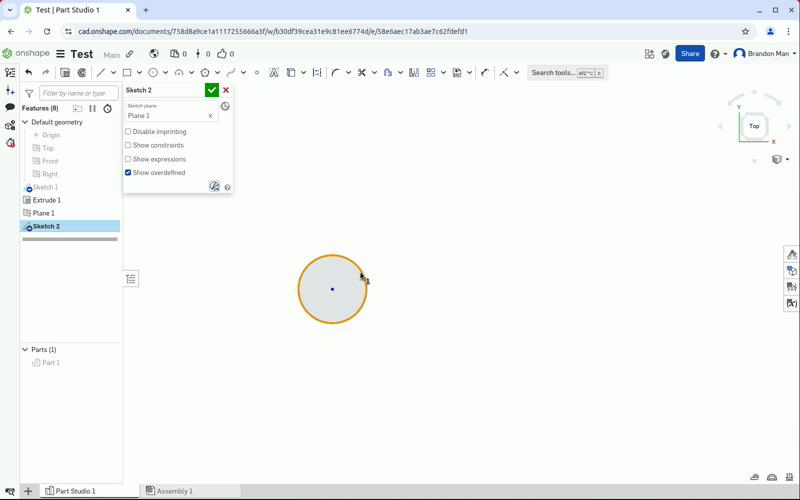
scroll(-6)
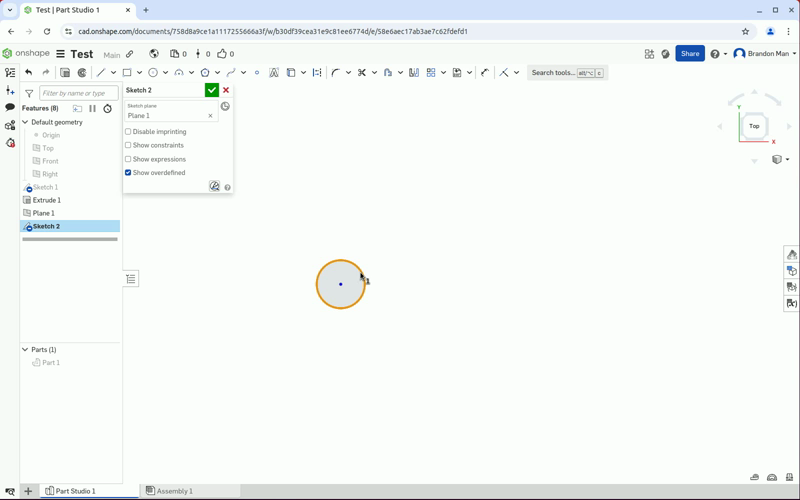
scroll(-6)
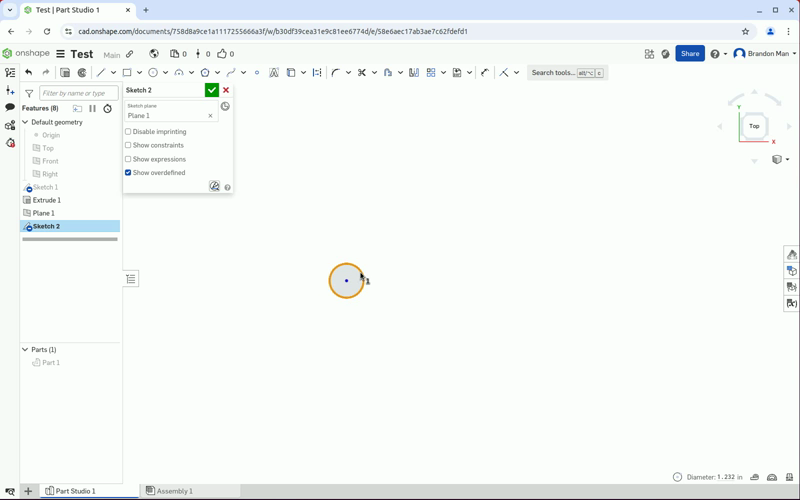
scroll(-6)
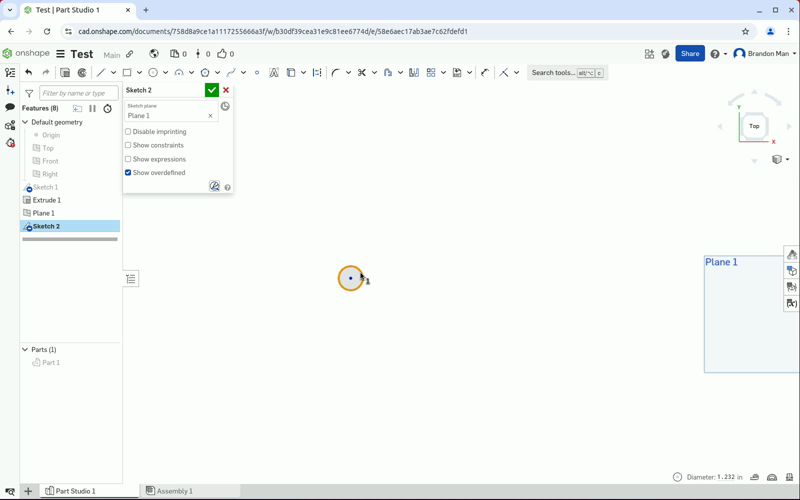
scroll(-6)
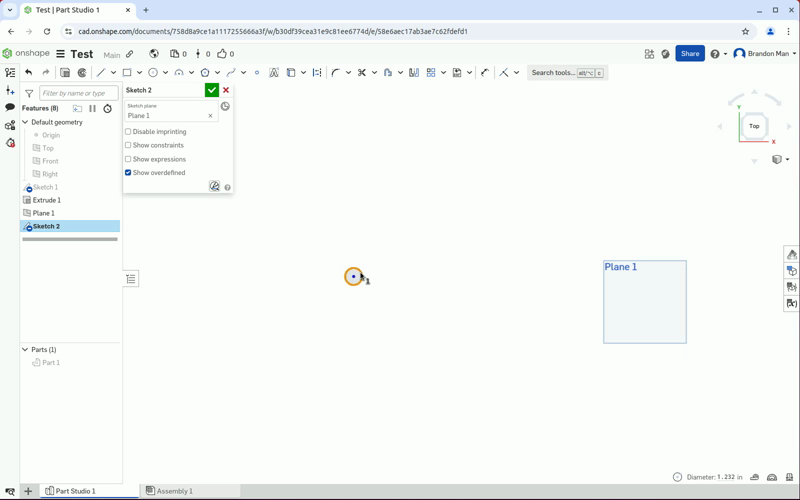
scroll(-6)
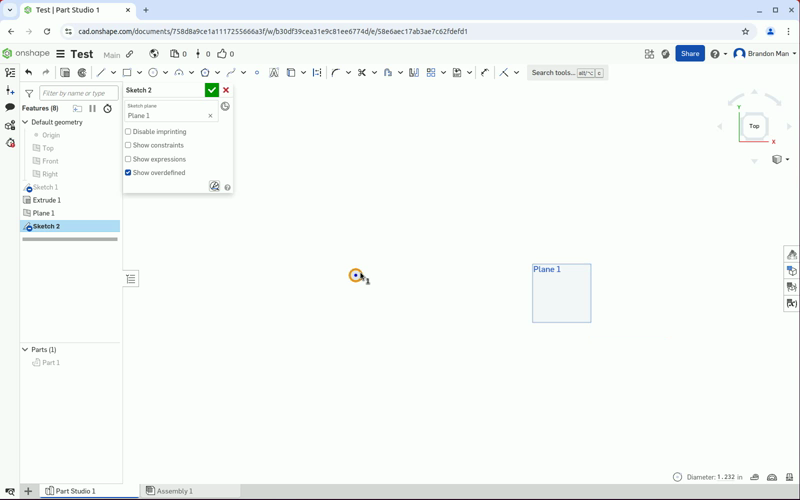
scroll(-6)
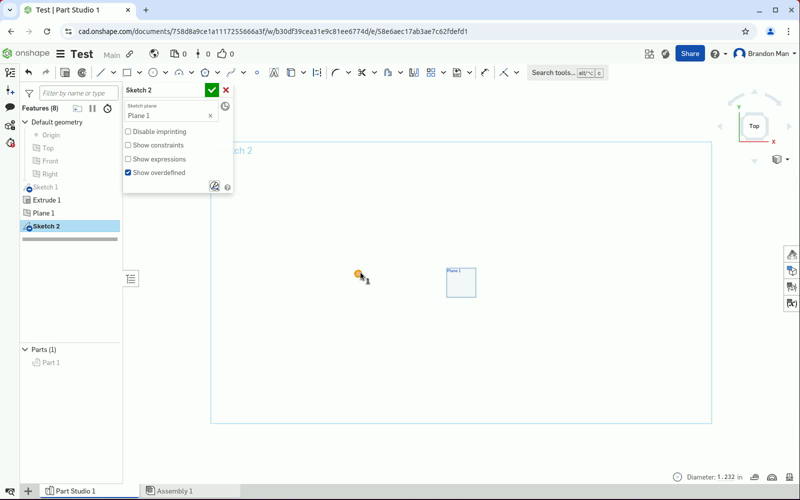
mouse_move(73, 352)
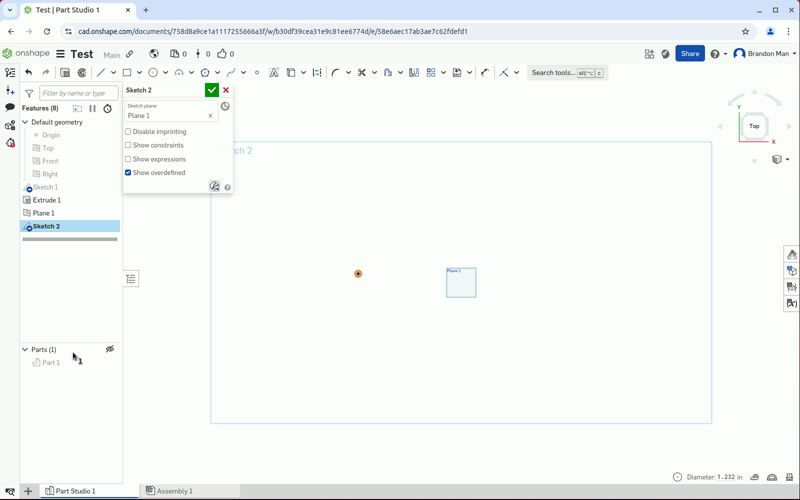
key(shift+y)
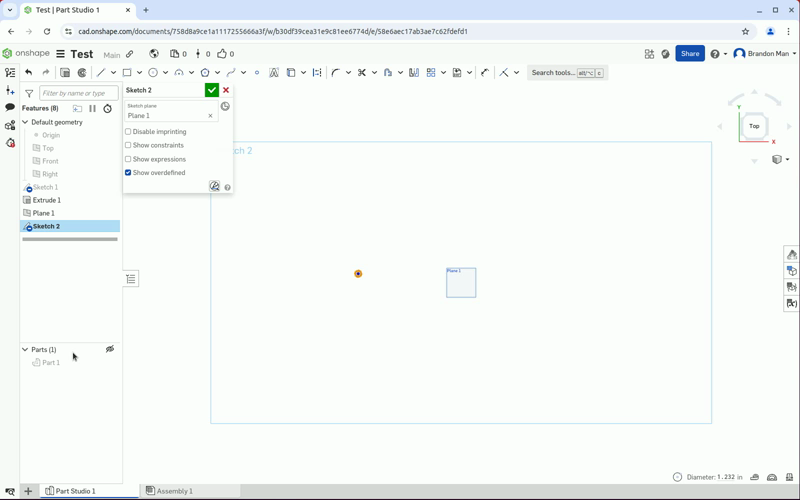
key(shift+e)
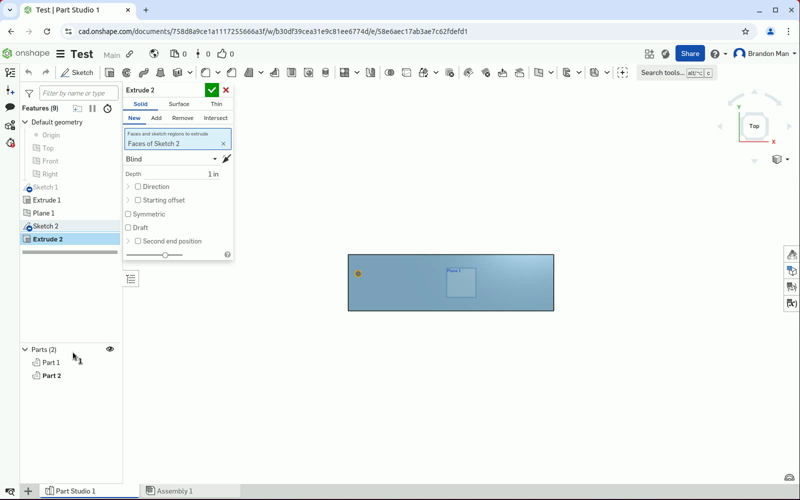
mouse_move(143, 106)
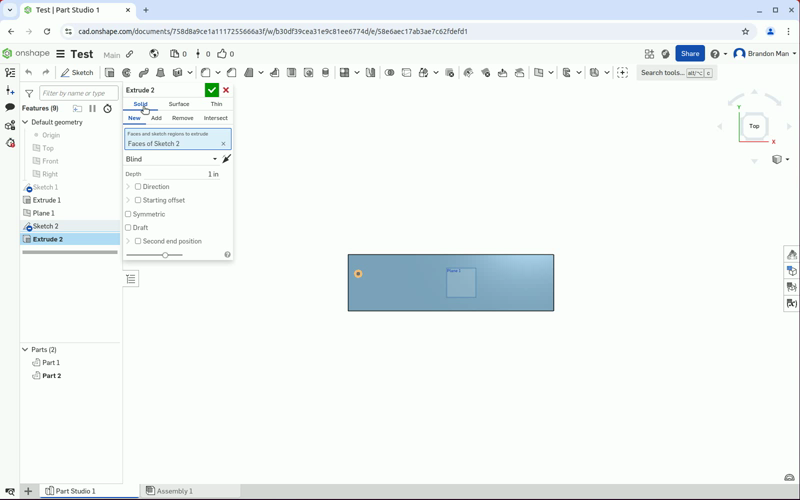
click(143, 106)
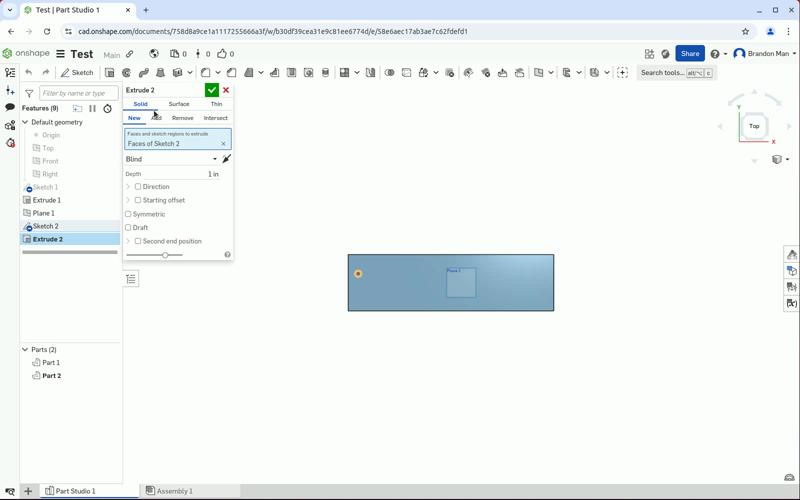
mouse_move(186, 120)
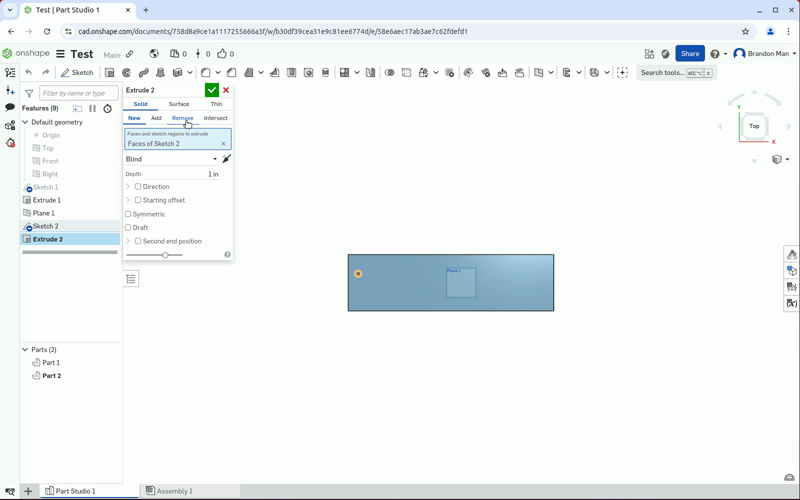
click(186, 120)
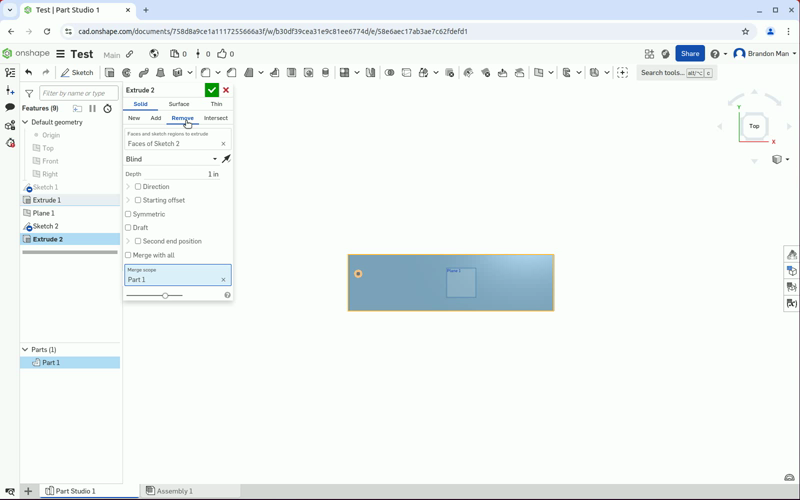
key(tab, 4)
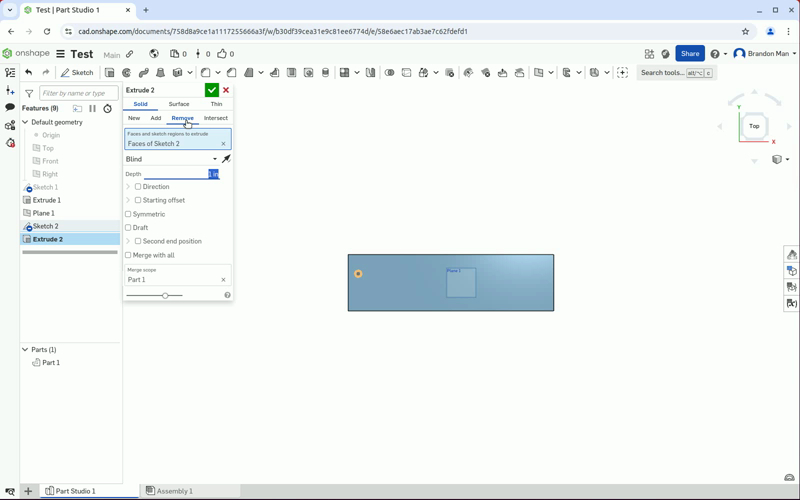
text(61.622)
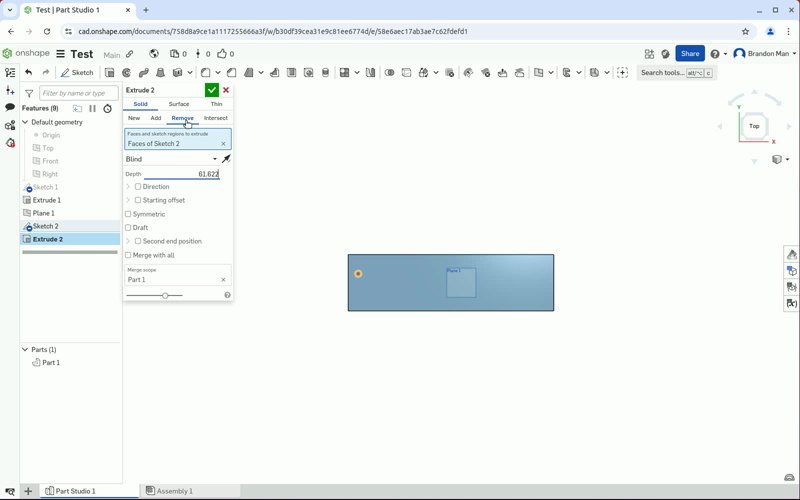
key(tab, 3)
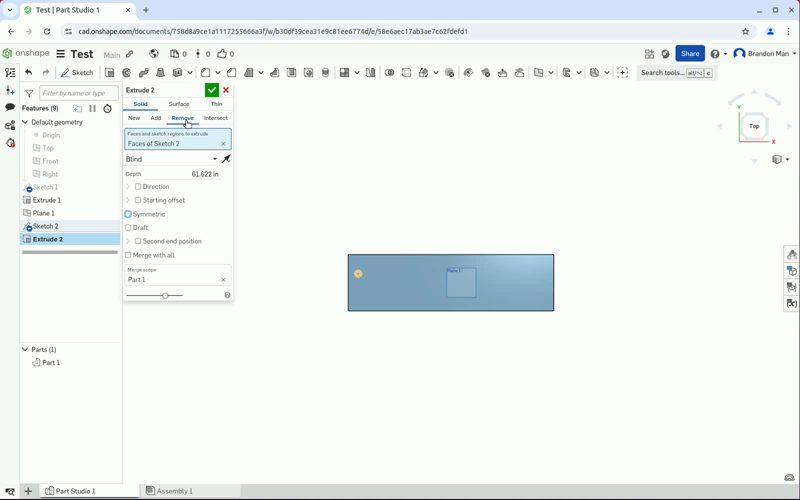
key(space)
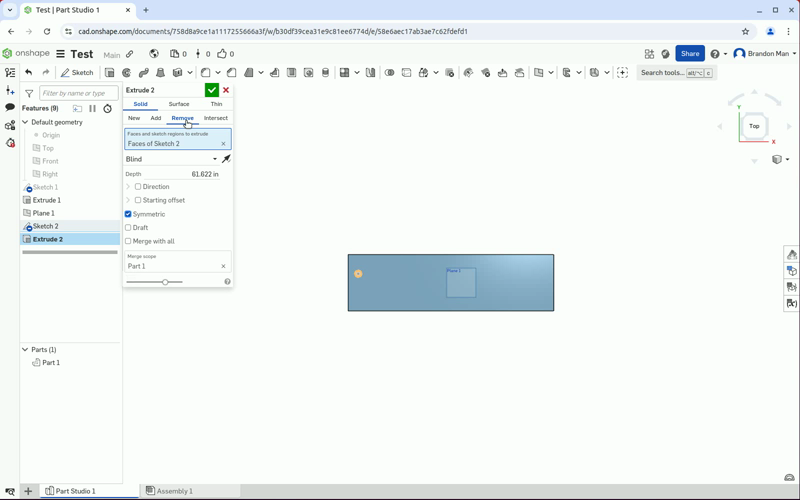
key(tab, 2)
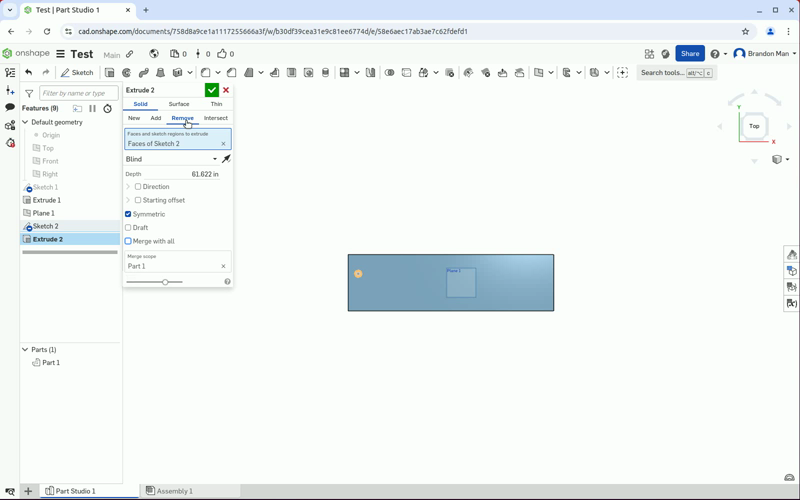
key(space)
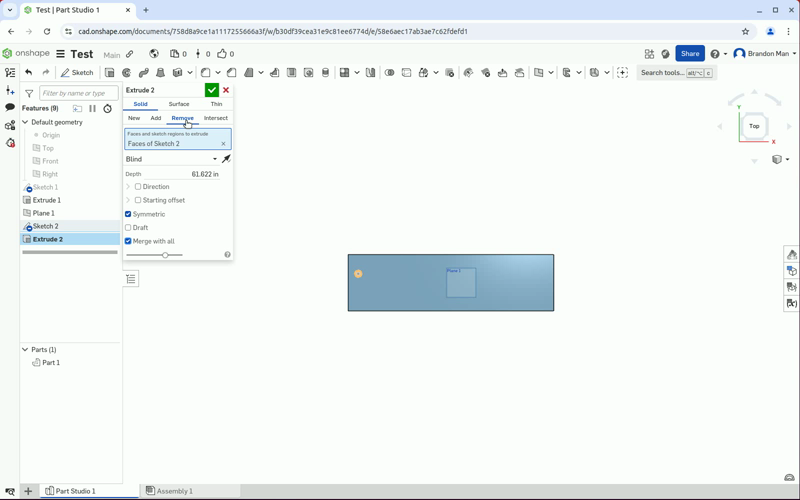
key(enter)
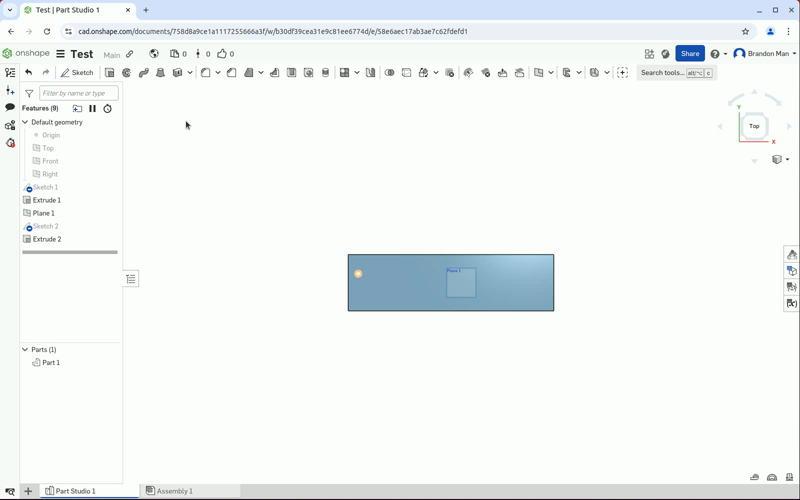
key(shift+h)
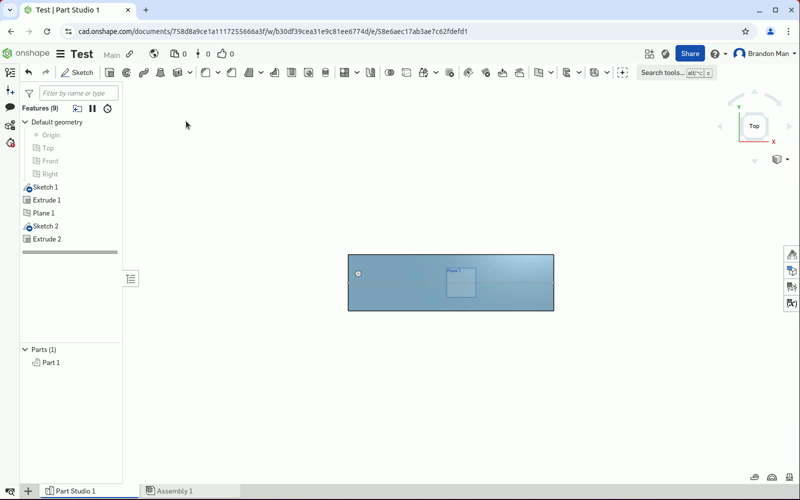
key(shift+h)
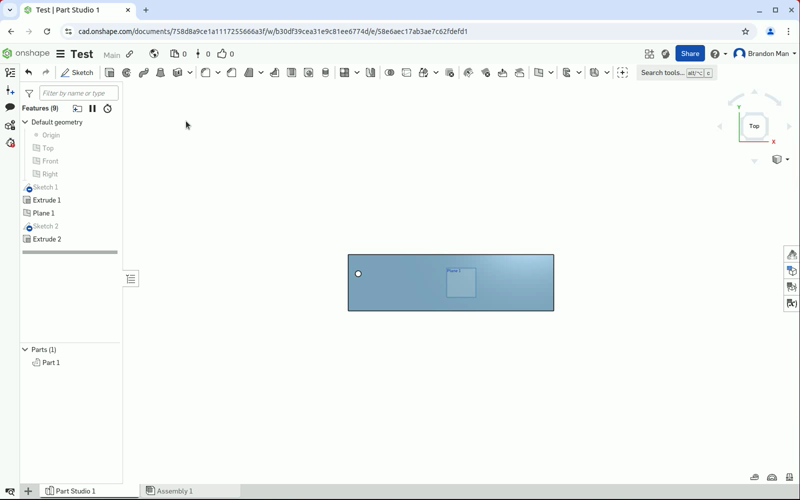
mouse_move(73, 189)
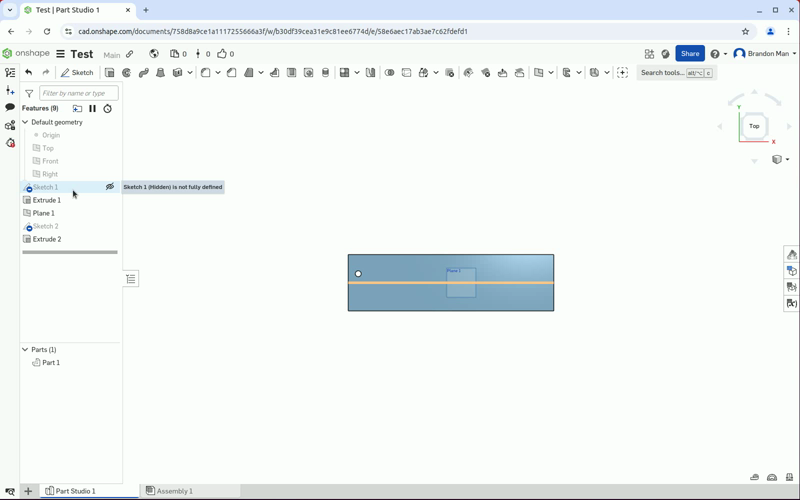
click(73, 189)
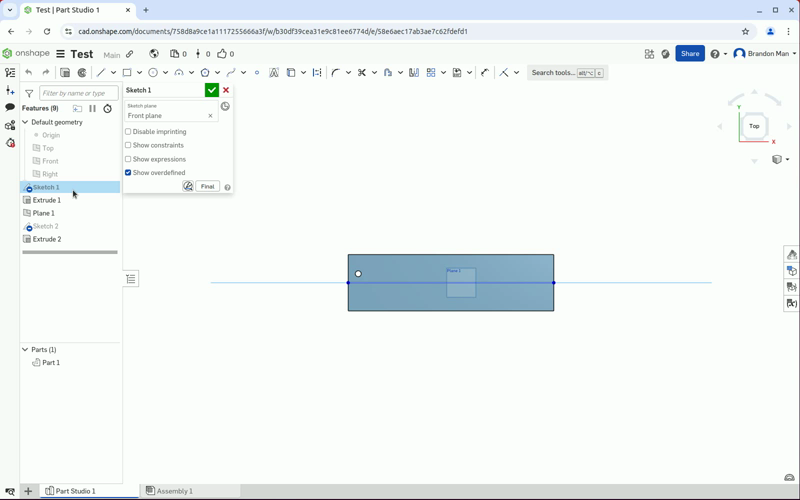
mouse_move(229, 92)
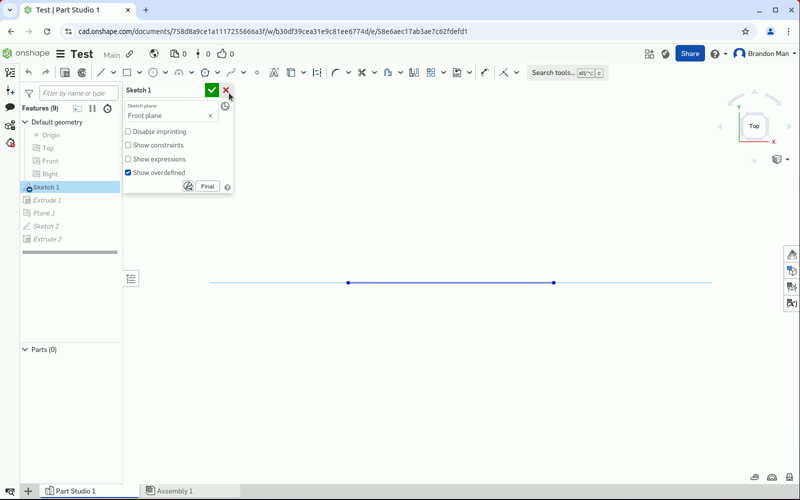
click(229, 92)
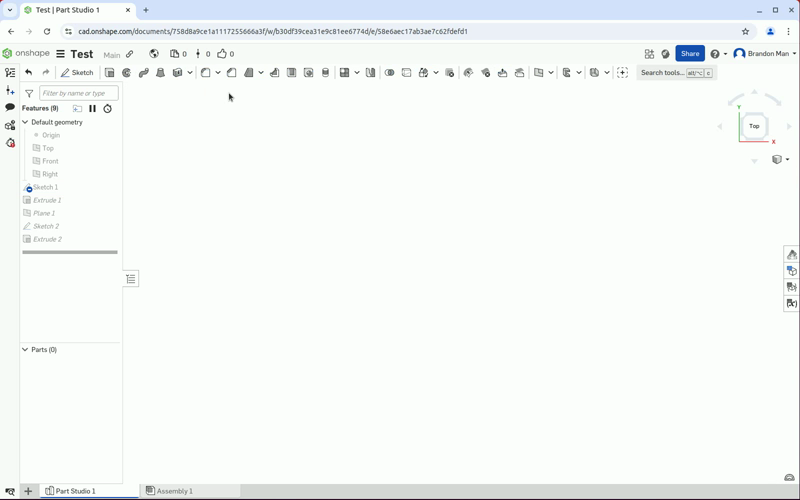
key(shift+s)
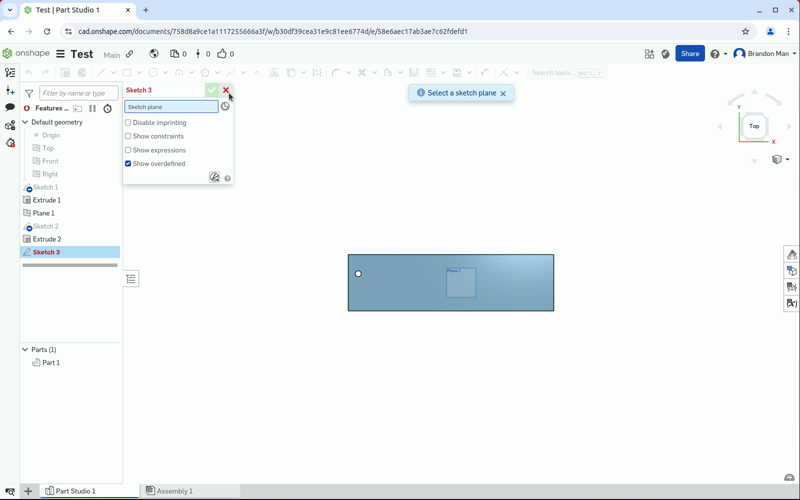
mouse_move(73, 215)
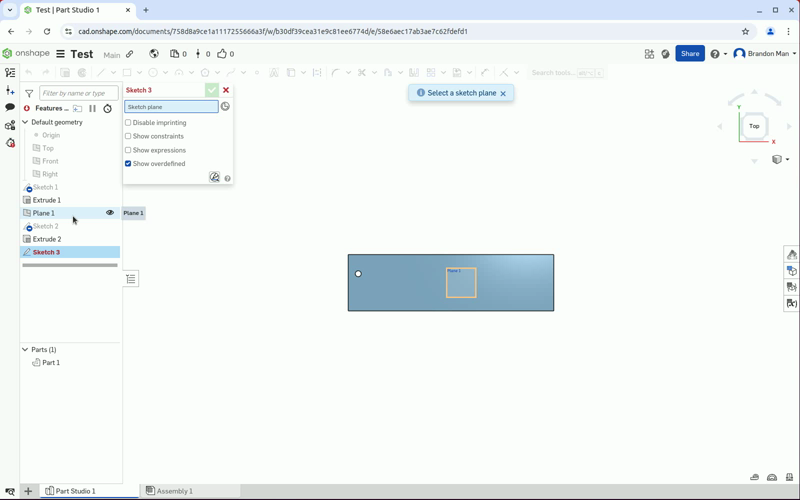
click(73, 215)
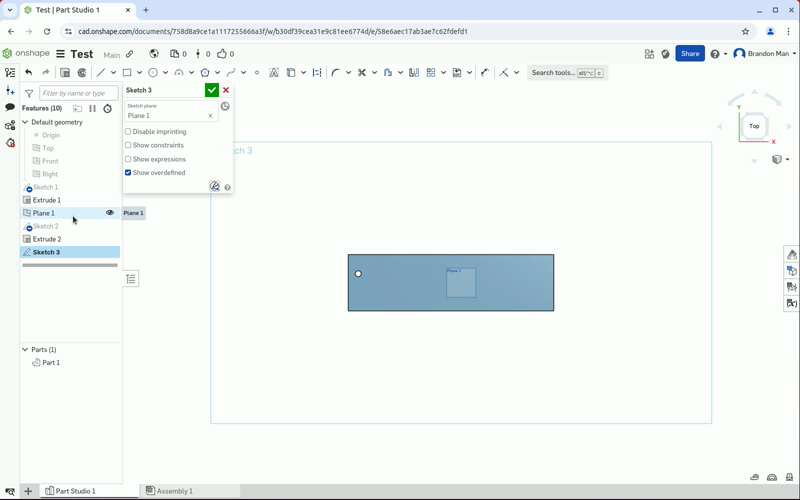
mouse_move(73, 352)
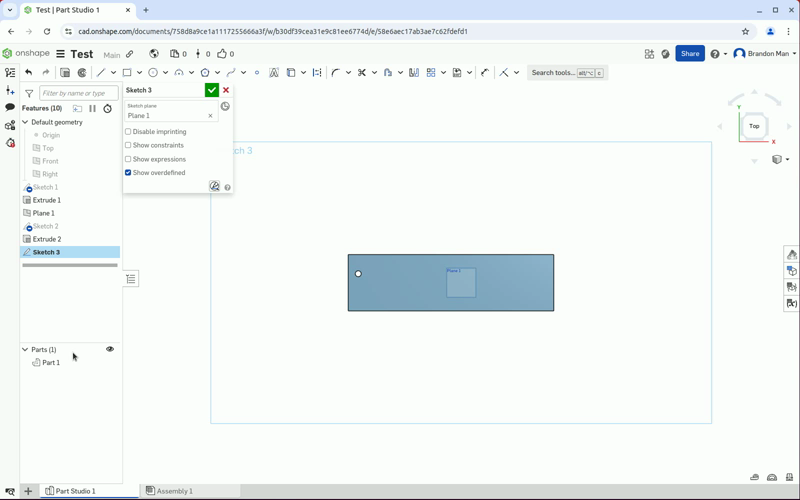
key(y)
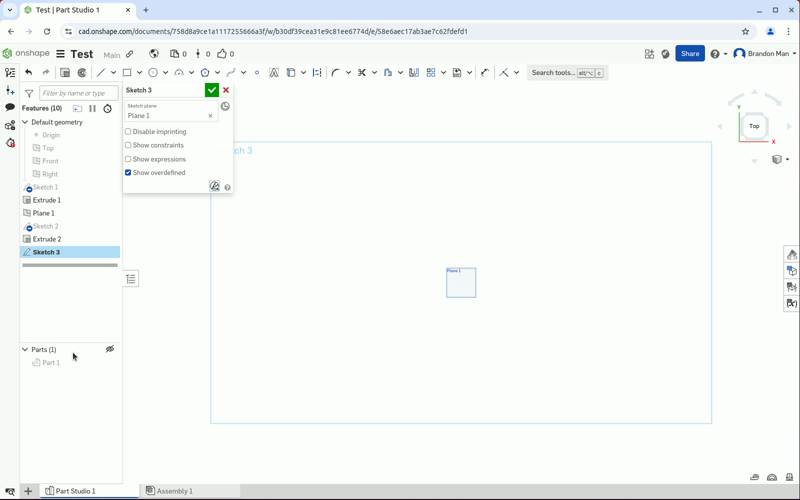
key(c)
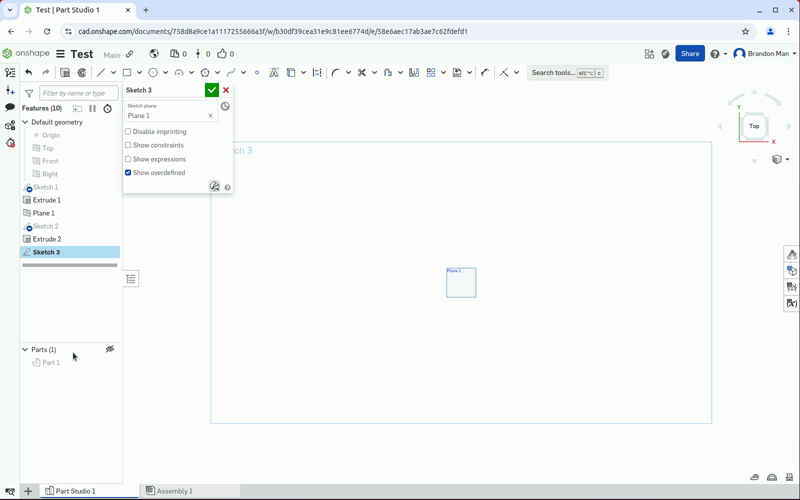
key_down(shift)
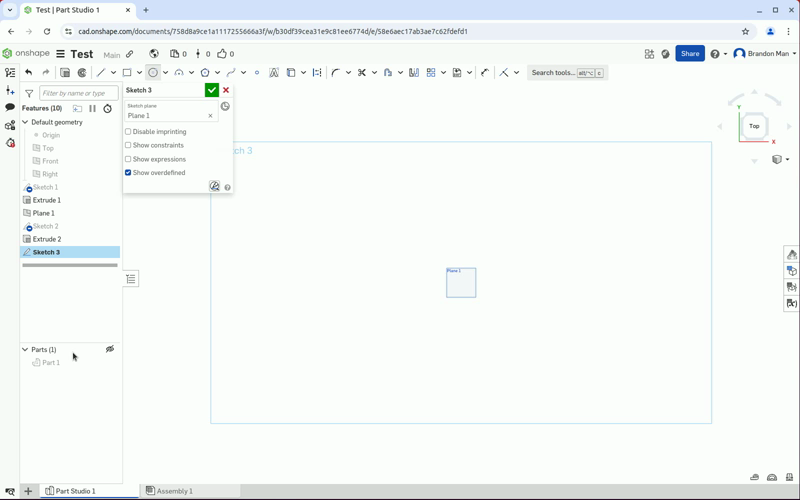
mouse_move(358, 292)
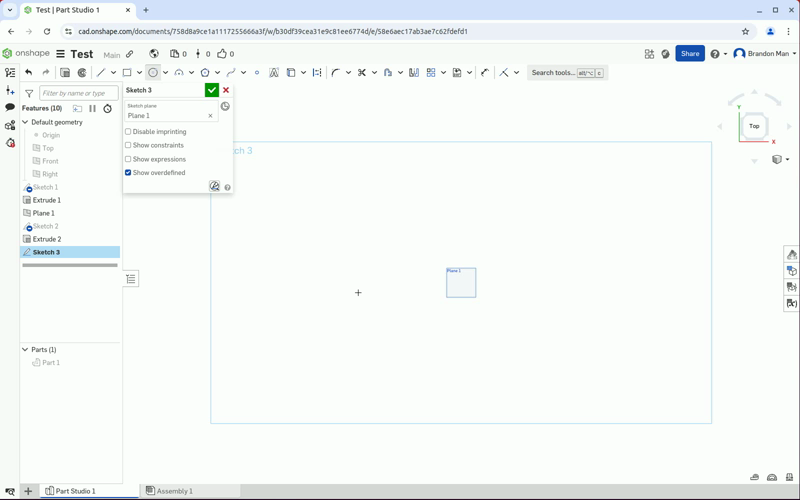
click(358, 292)
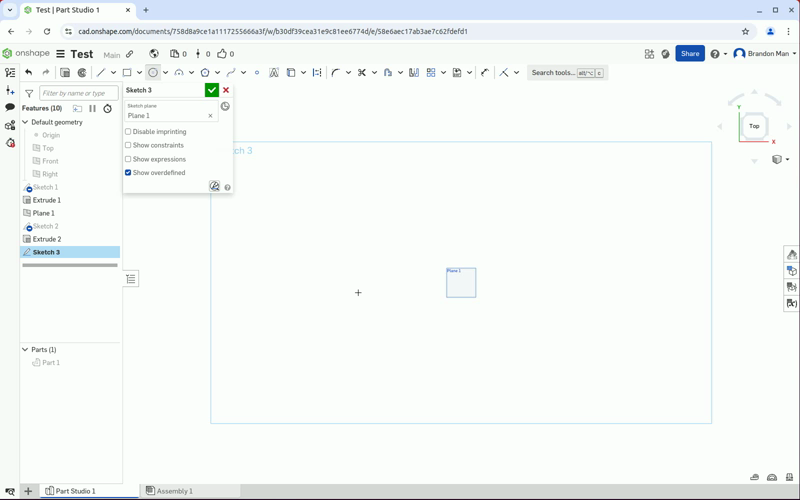
key_up(shift)
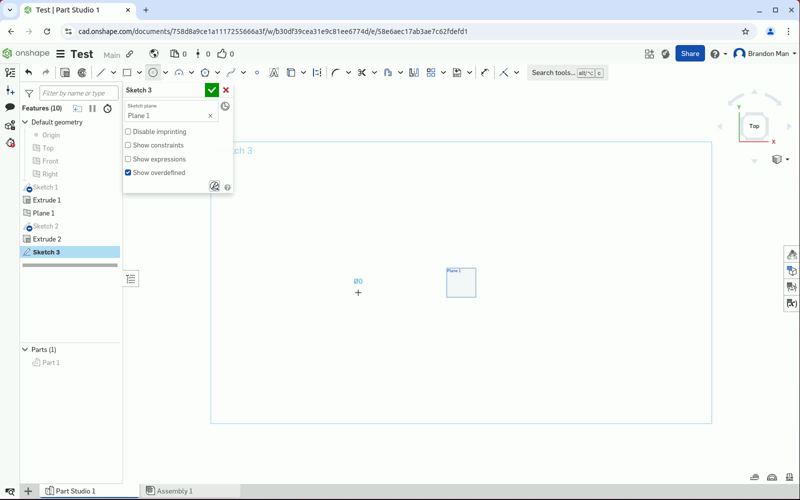
mouse_move(361, 292)
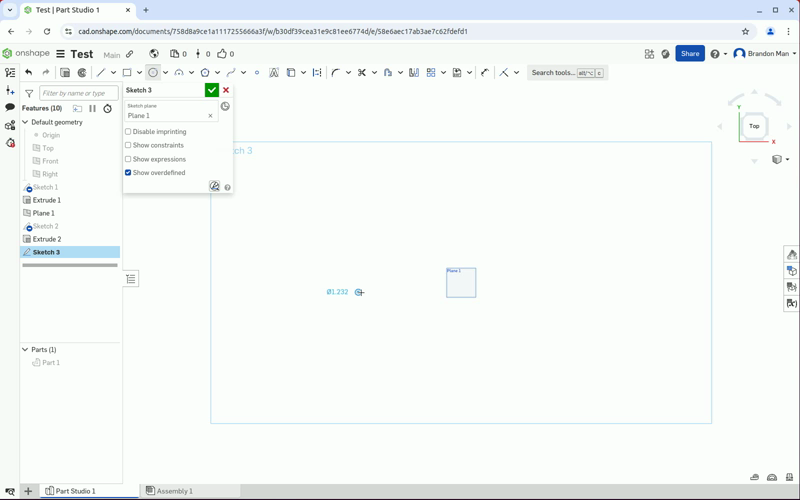
click(361, 292)
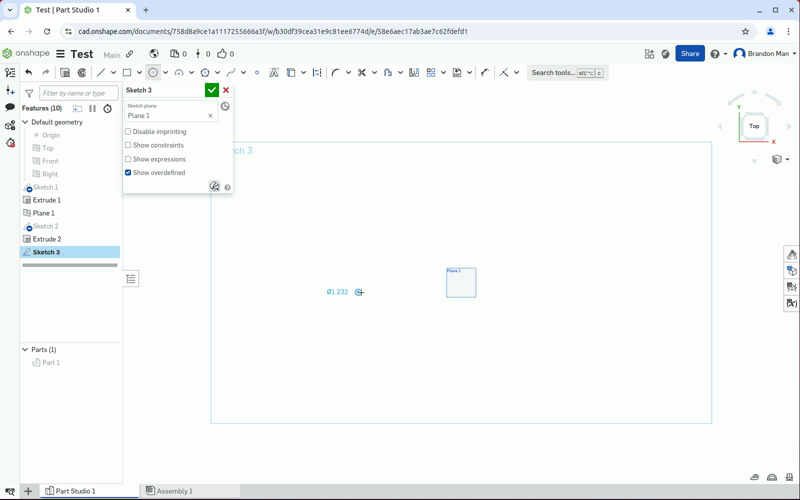
key(esc)
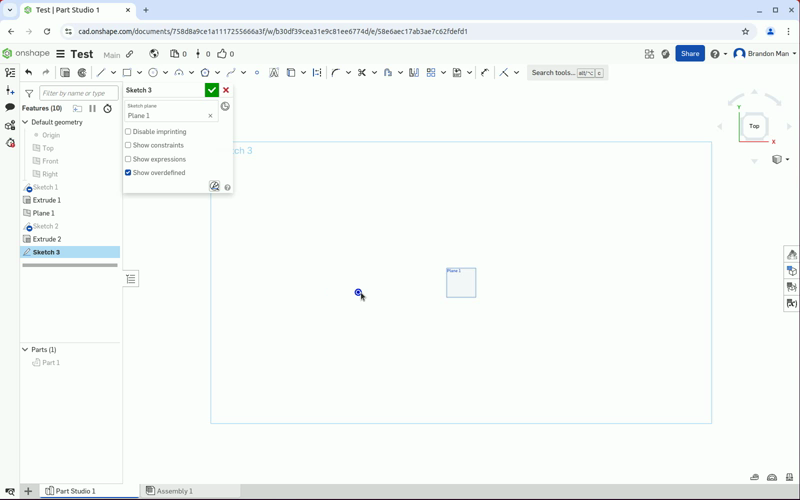
mouse_move(358, 293)
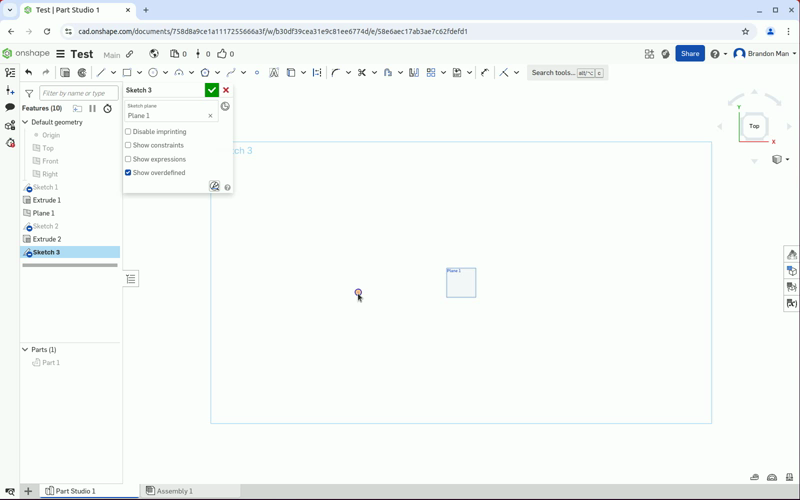
scroll(6)
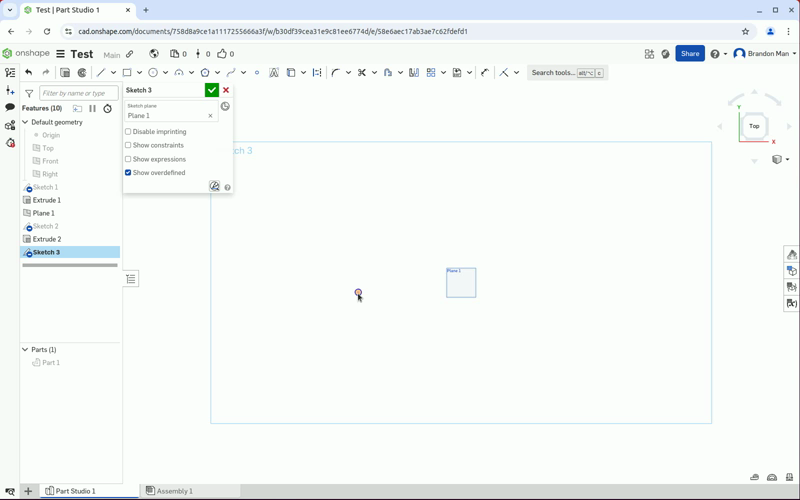
scroll(6)
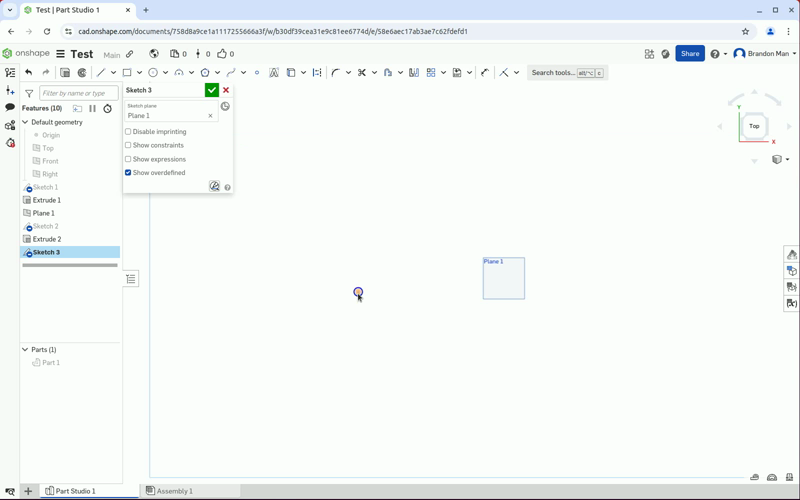
scroll(6)
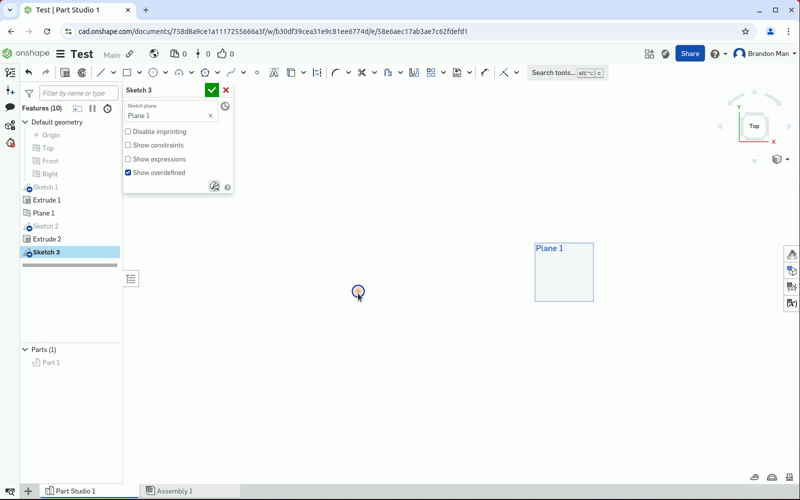
scroll(6)
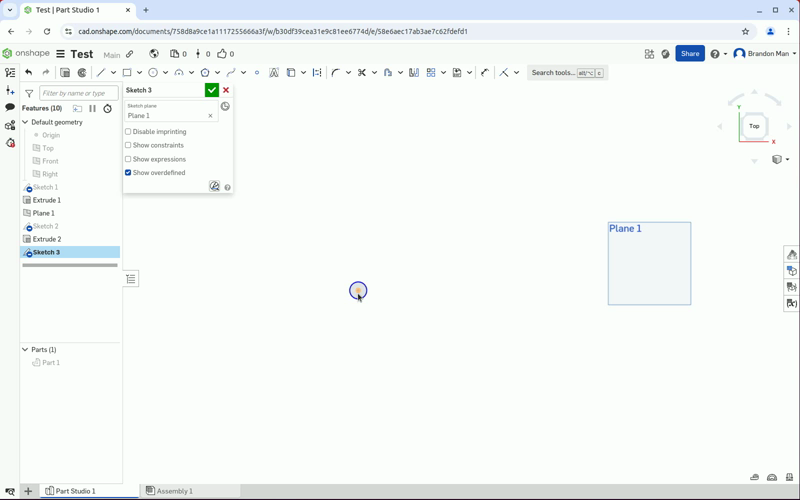
scroll(6)
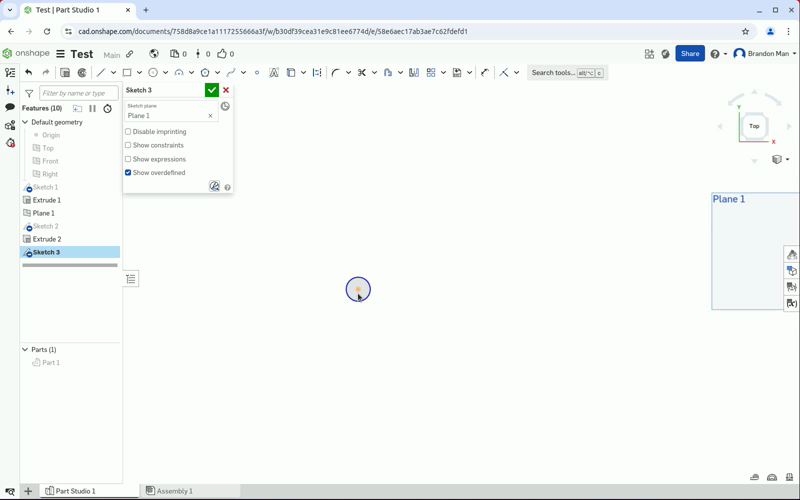
scroll(6)
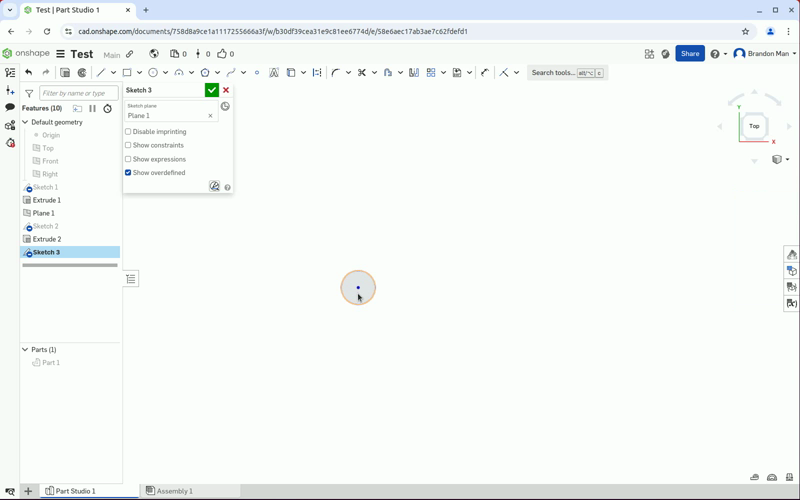
scroll(6)
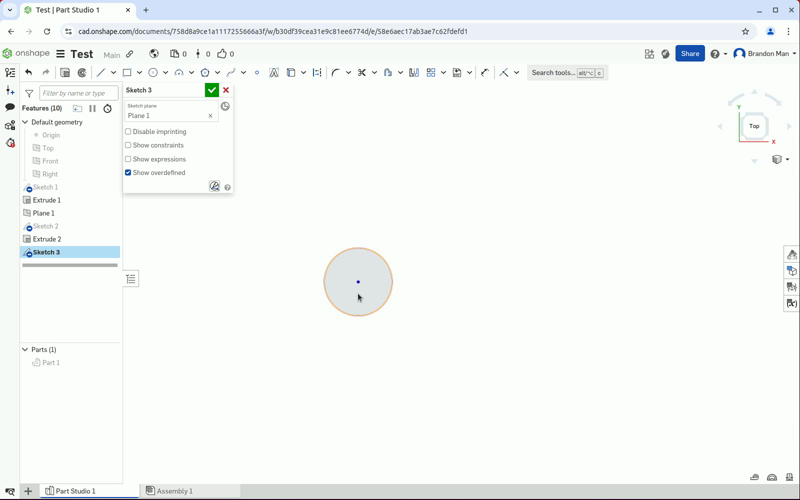
click(358, 293)
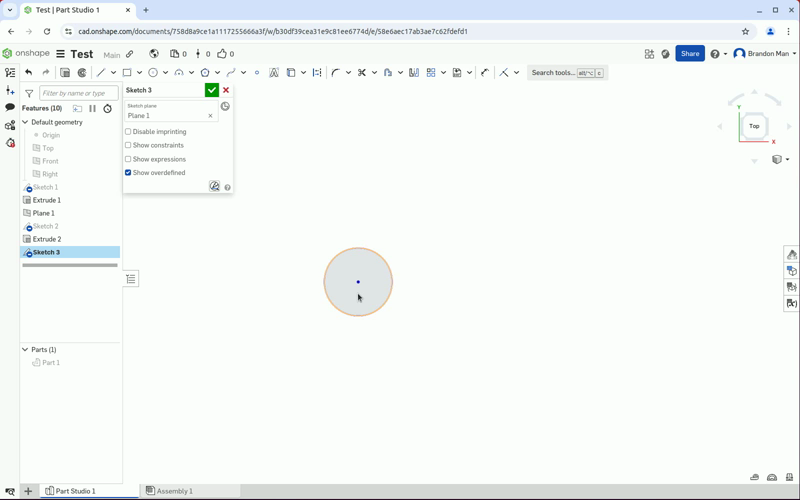
scroll(-6)
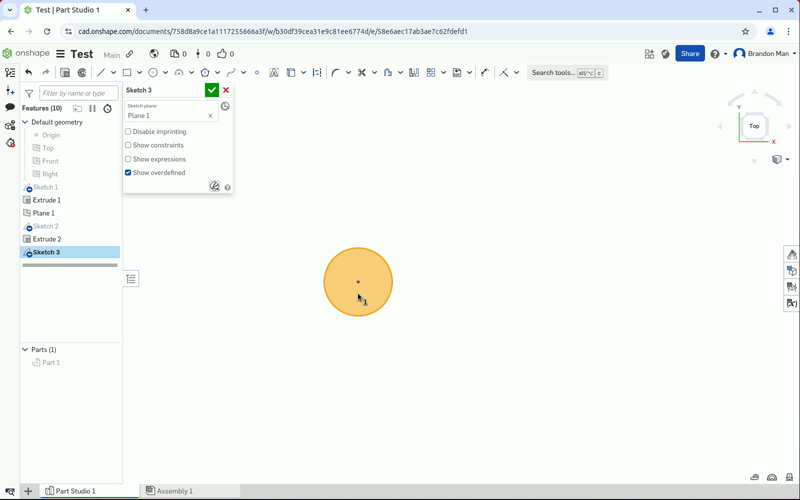
scroll(-6)
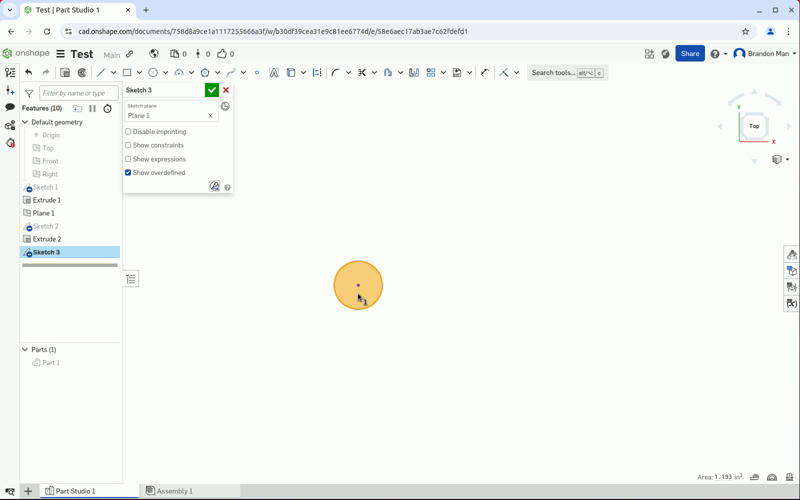
scroll(-6)
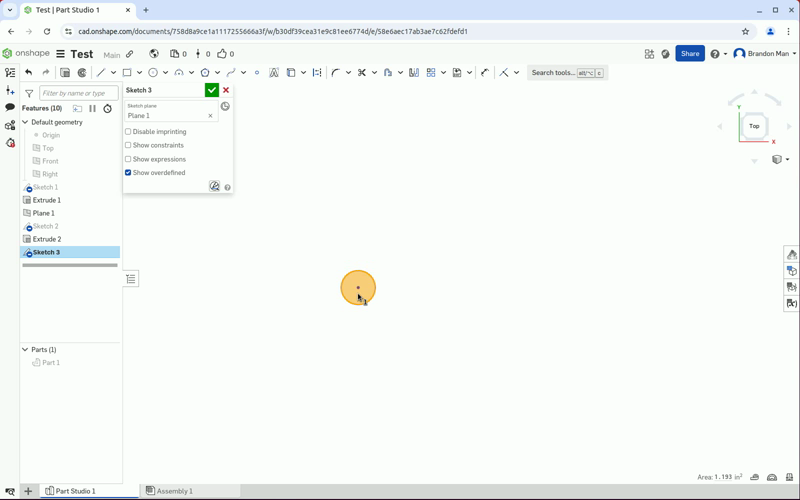
scroll(-6)
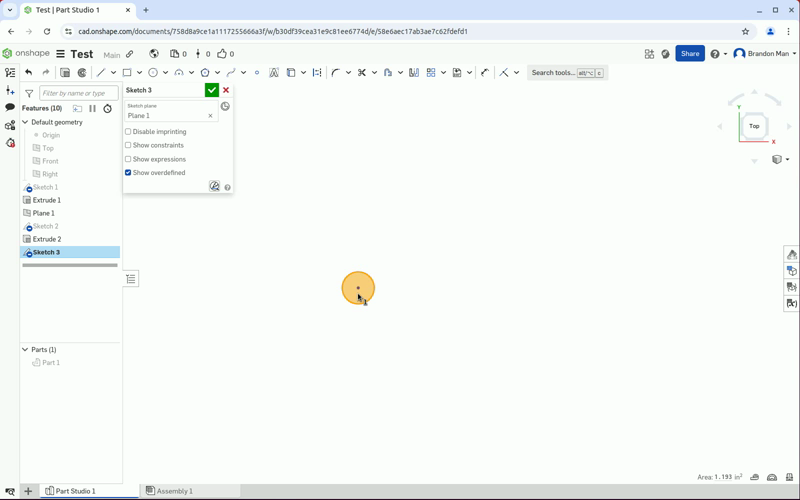
scroll(-6)
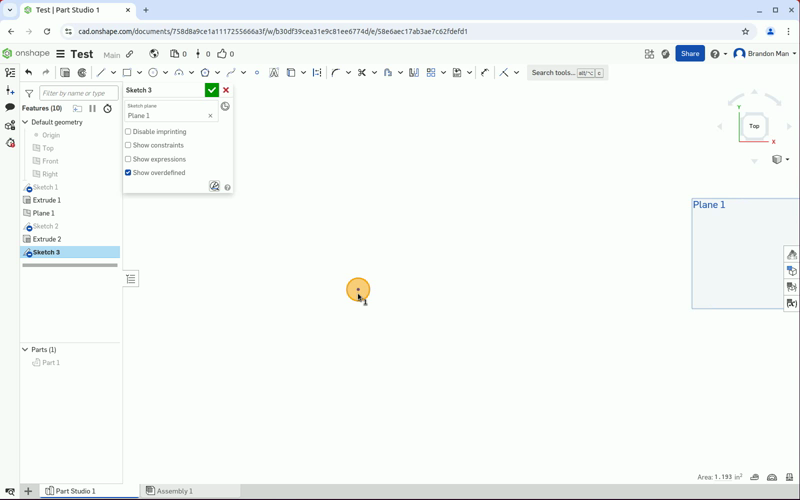
scroll(-6)
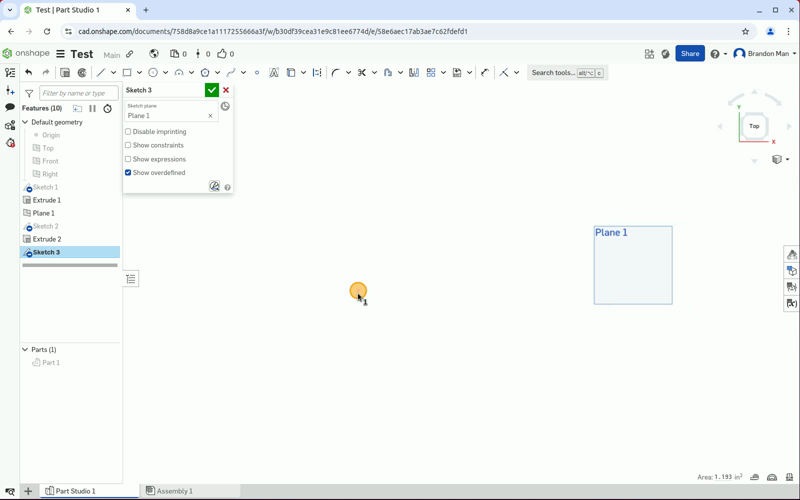
scroll(-6)
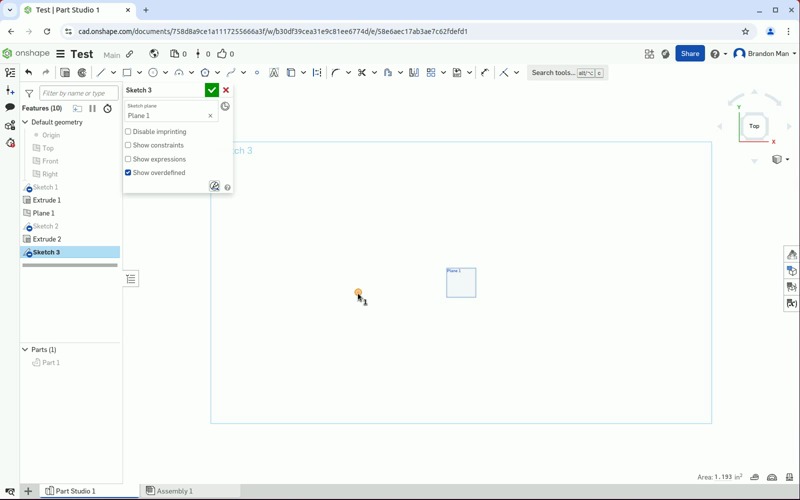
mouse_move(73, 352)
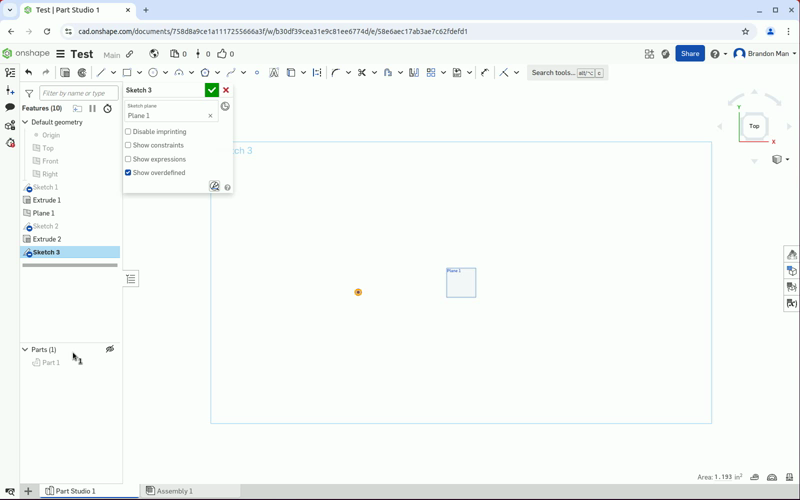
key(shift+y)
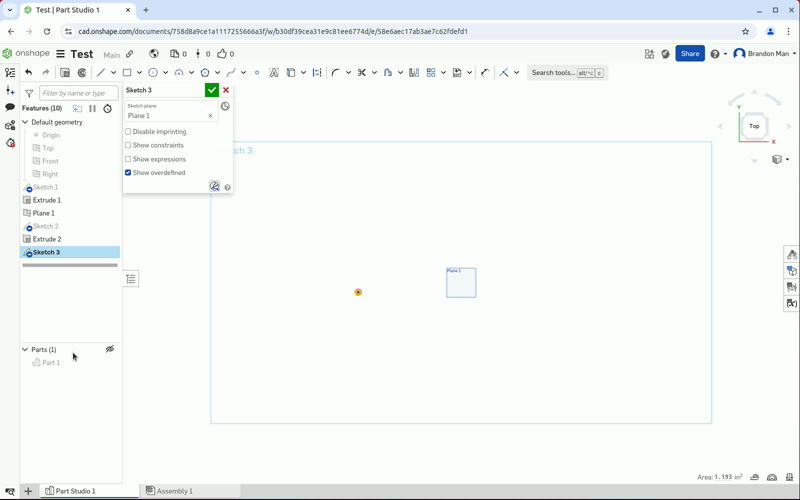
key(shift+e)
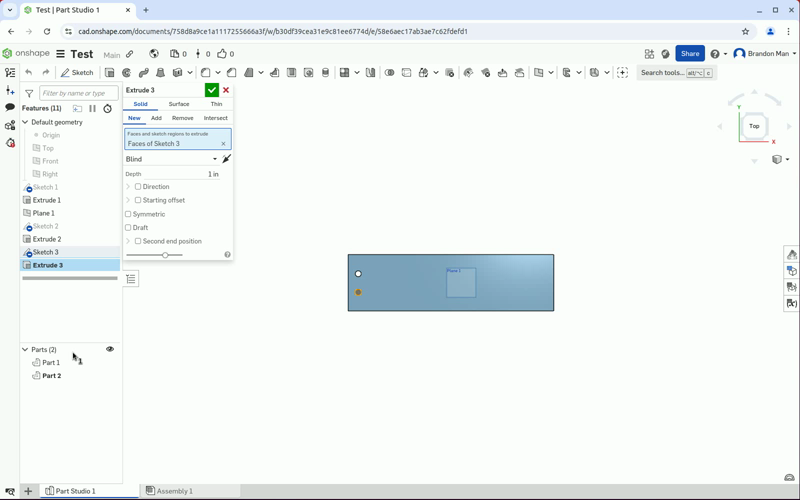
mouse_move(143, 106)
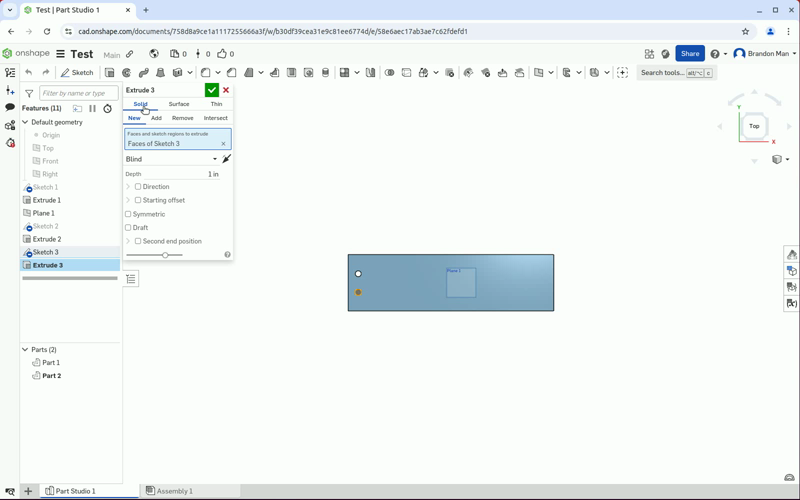
click(143, 106)
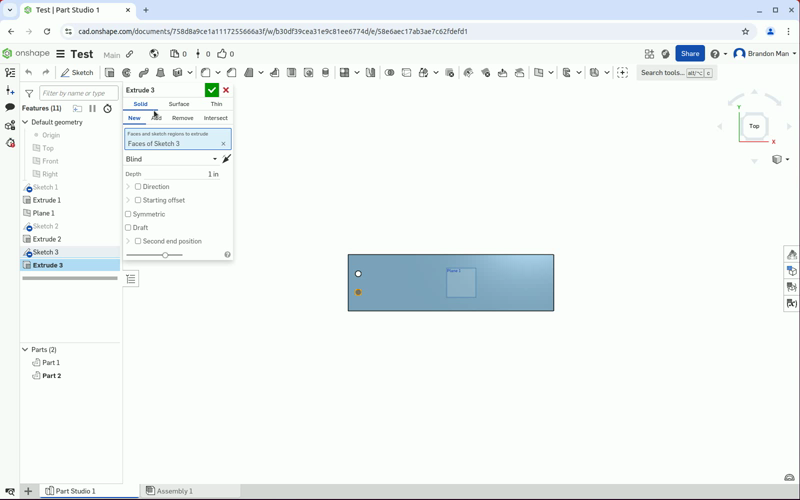
mouse_move(186, 120)
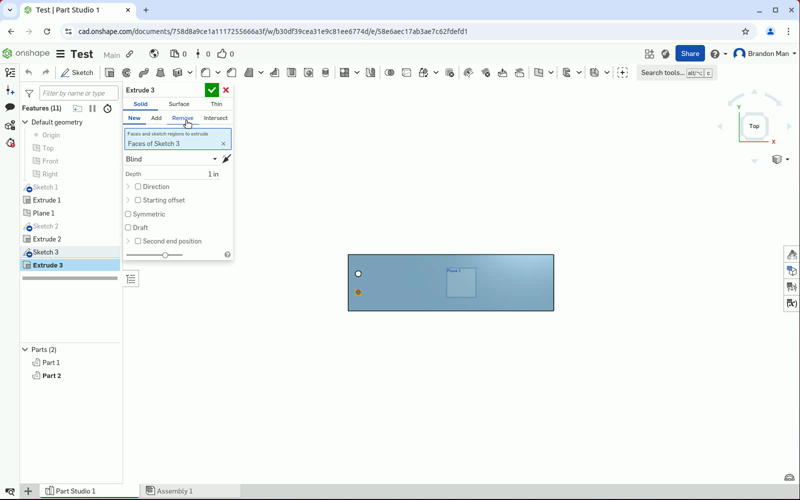
click(186, 120)
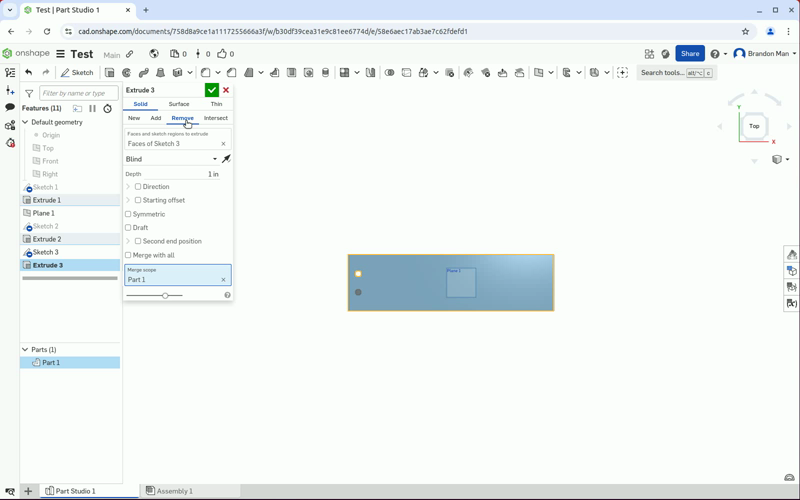
key(tab, 4)
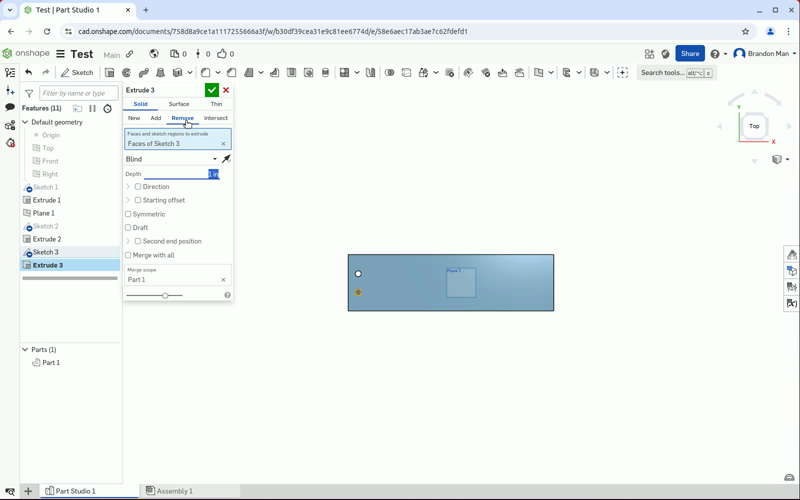
text(61.622)
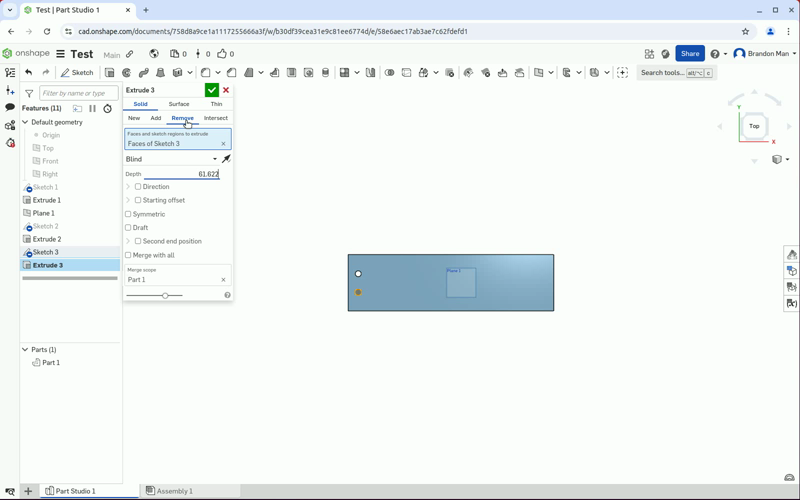
key(tab, 3)
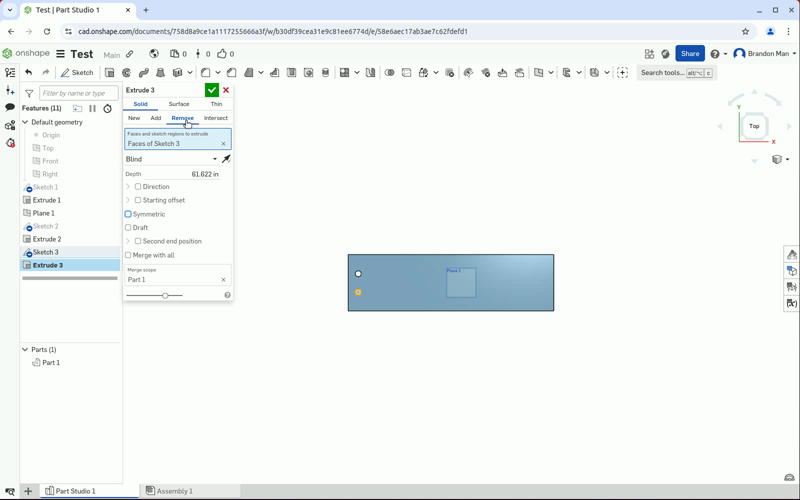
key(space)
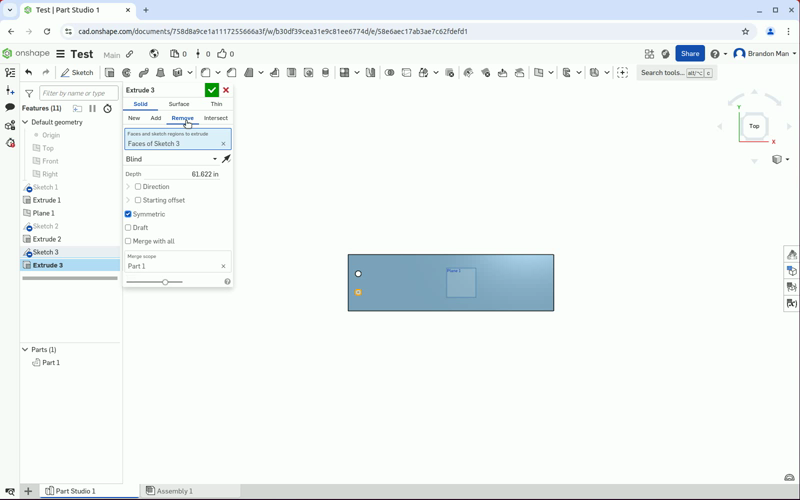
key(tab, 2)
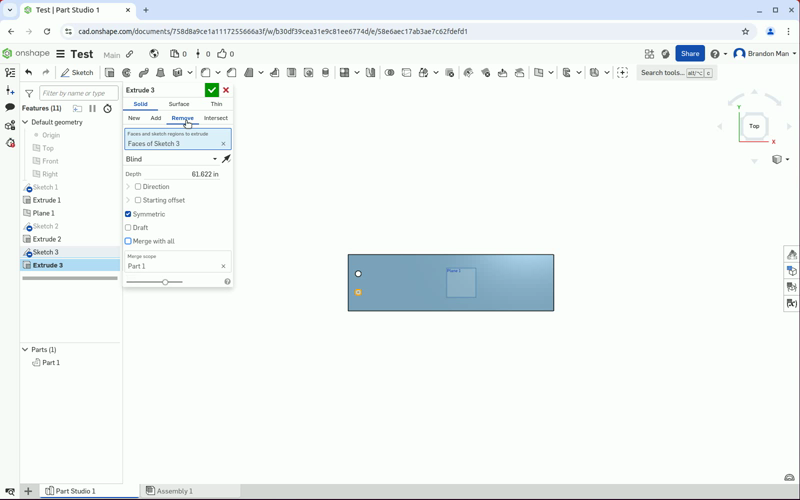
key(space)
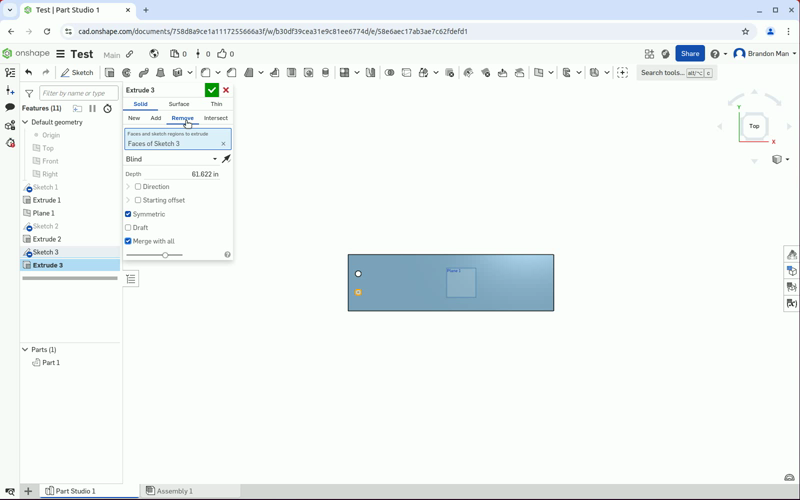
key(enter)
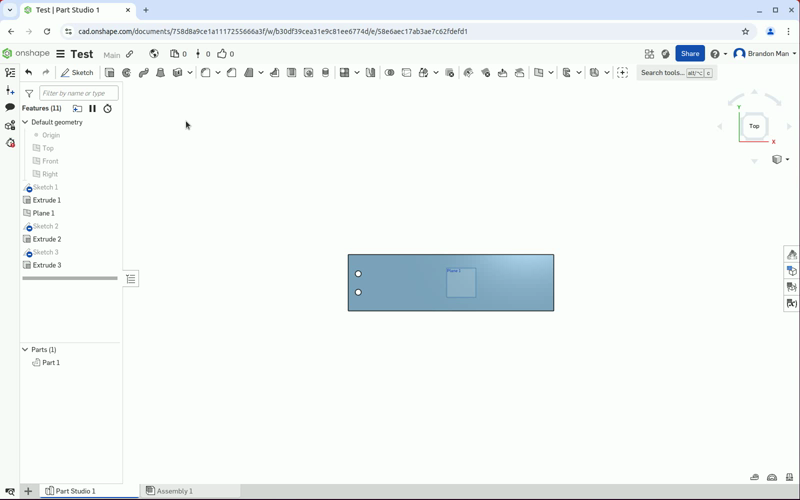
key(shift+h)
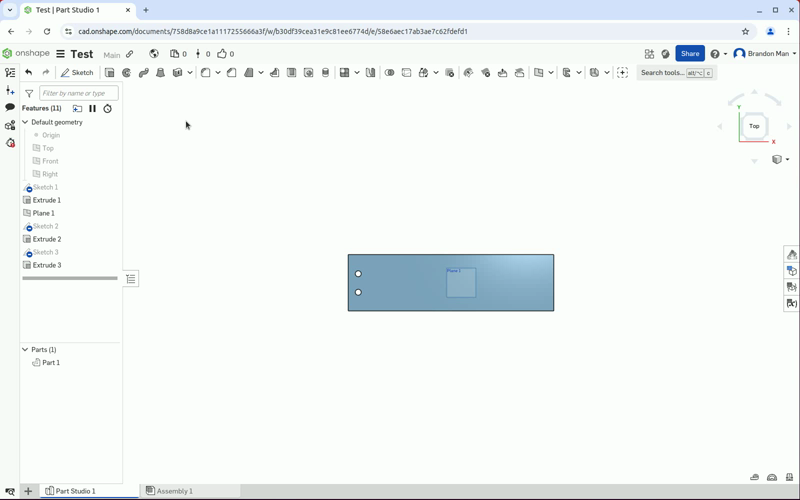
key(shift+h)
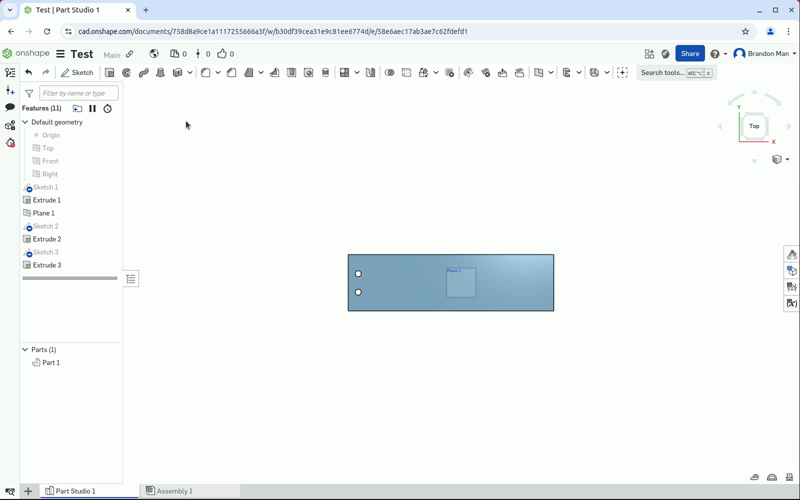
mouse_move(73, 189)
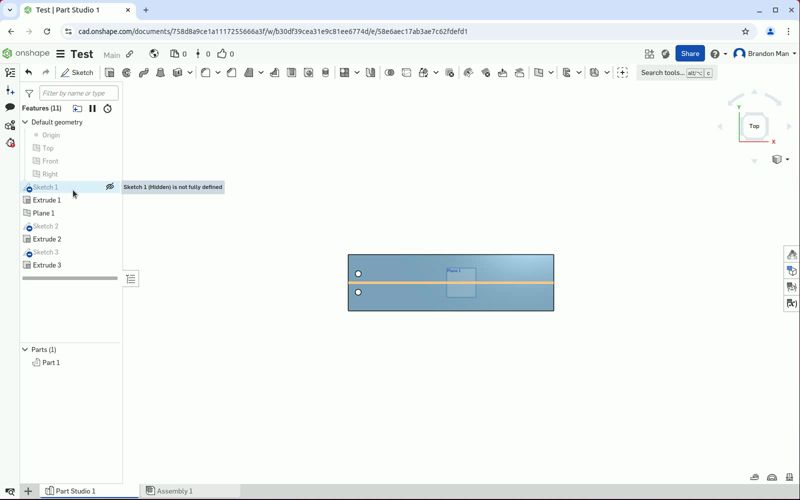
click(73, 189)
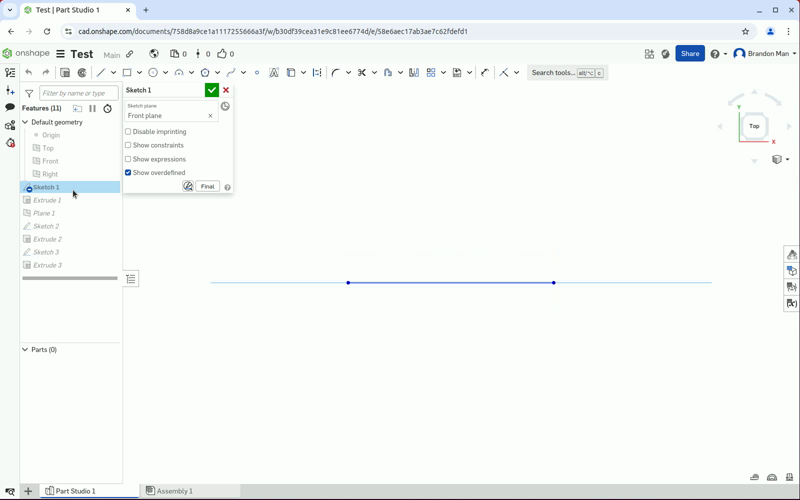
mouse_move(229, 92)
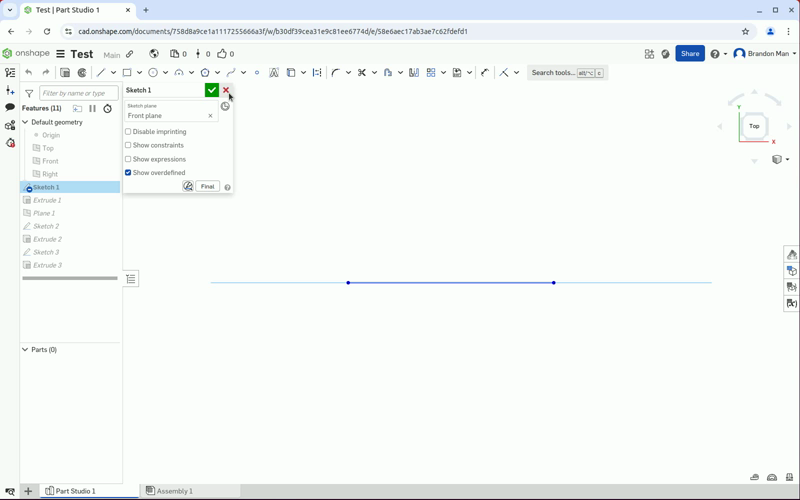
click(229, 92)
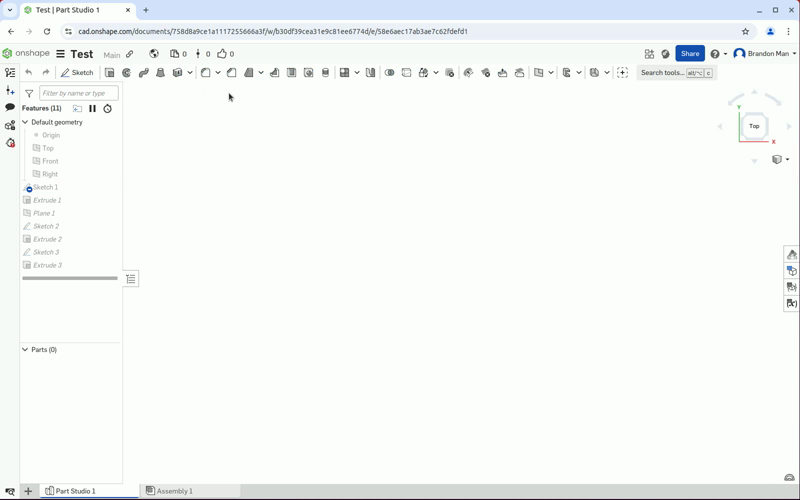
key(shift+s)
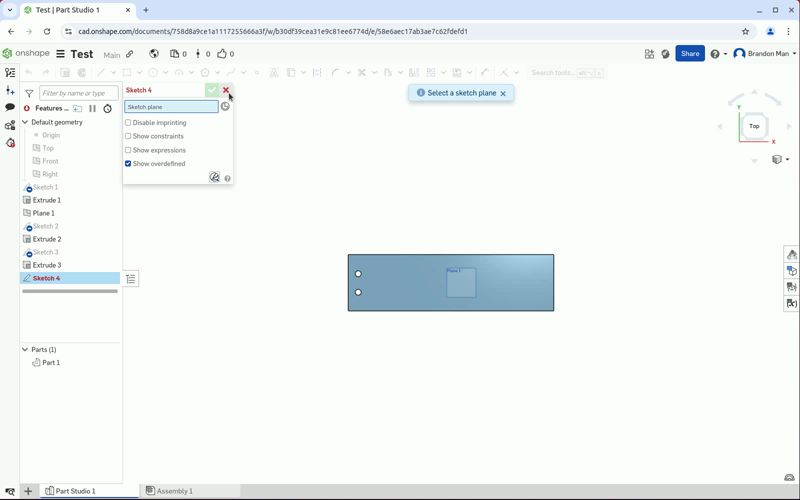
mouse_move(73, 215)
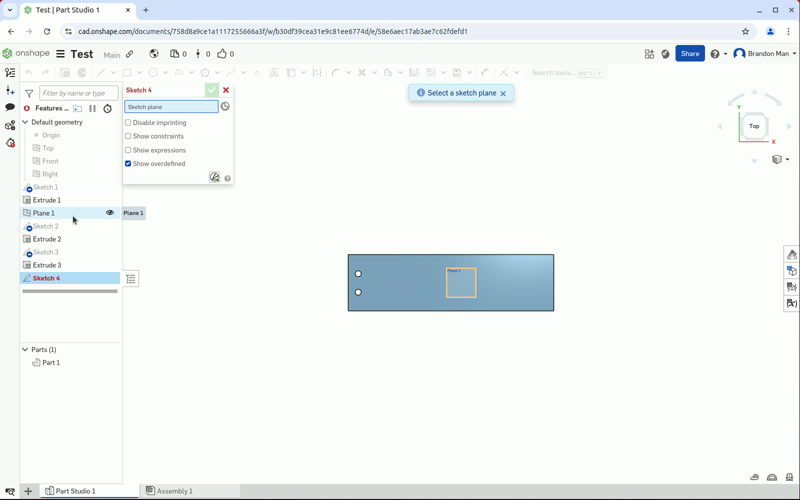
click(73, 215)
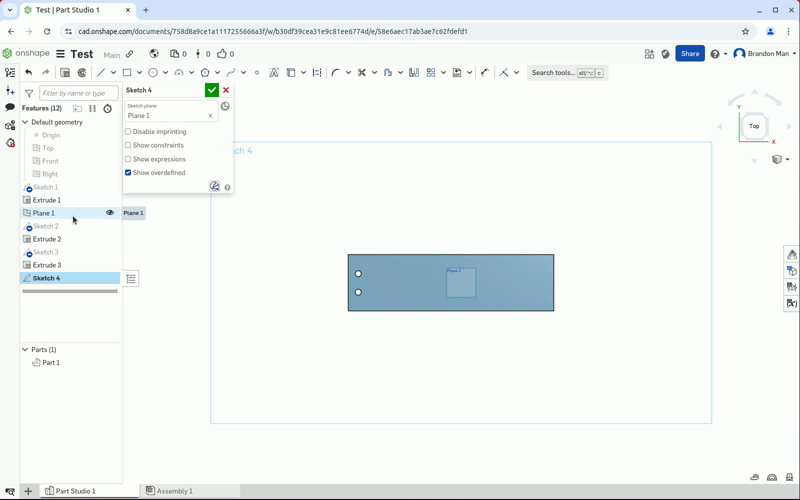
mouse_move(73, 352)
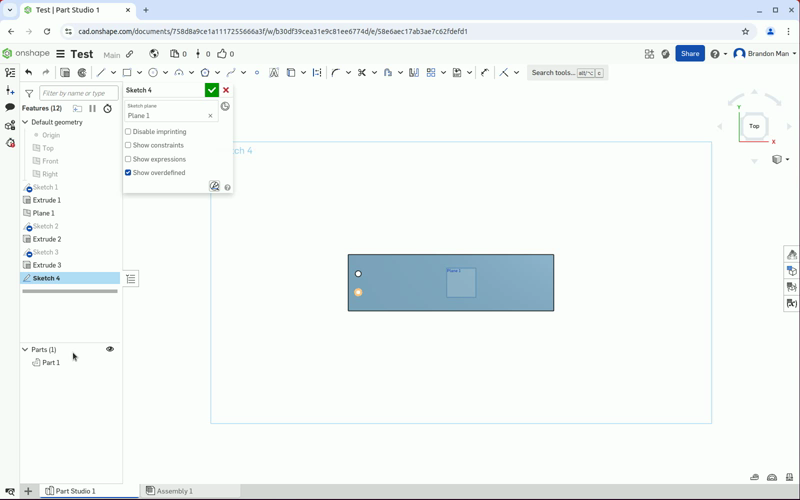
key(y)
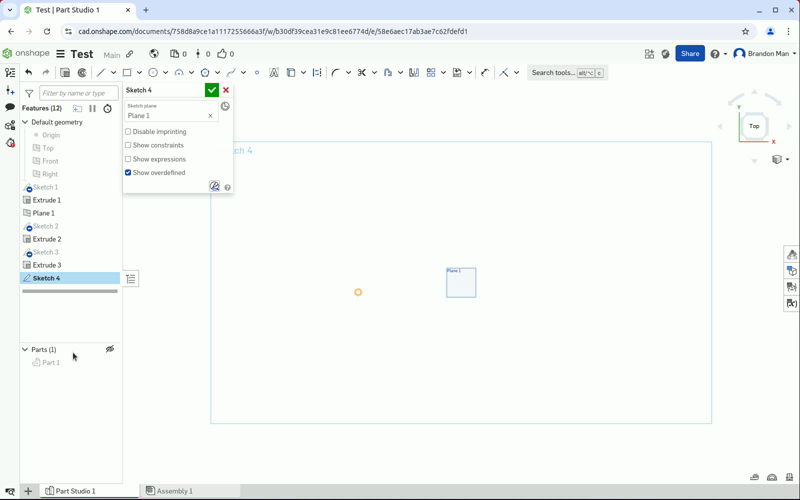
key(c)
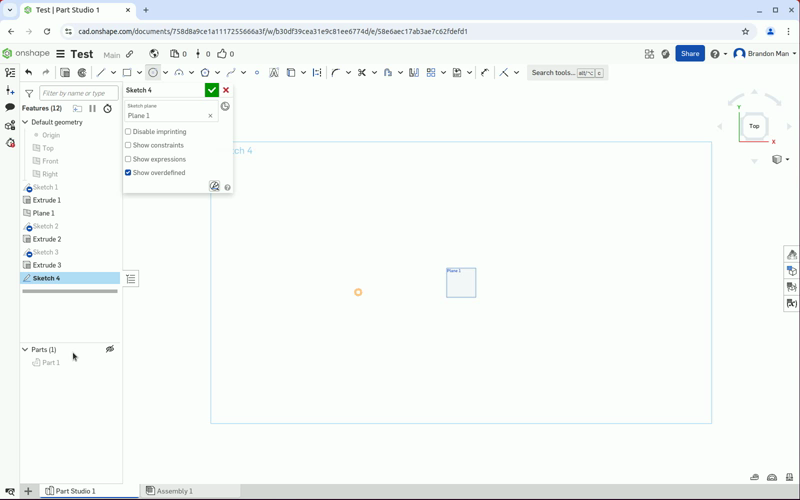
key_down(shift)
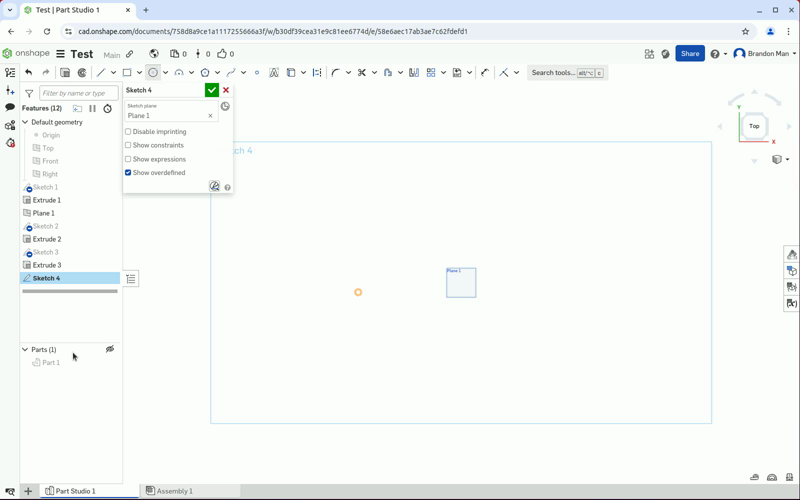
mouse_move(536, 273)
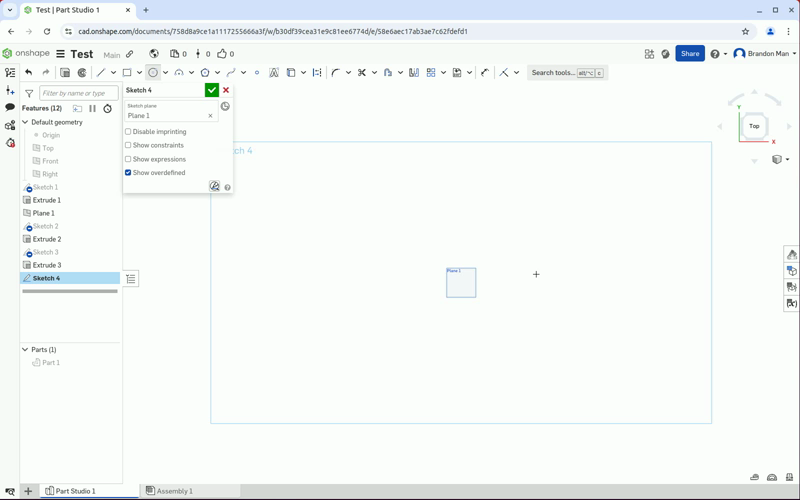
click(536, 273)
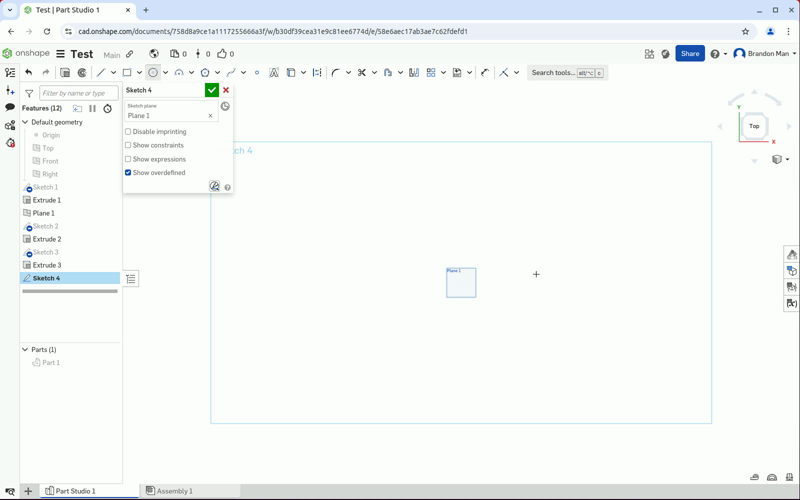
key_up(shift)
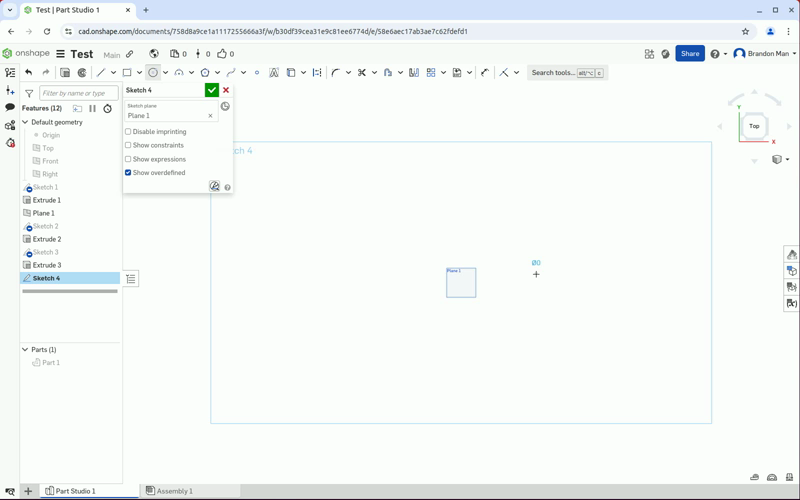
mouse_move(539, 273)
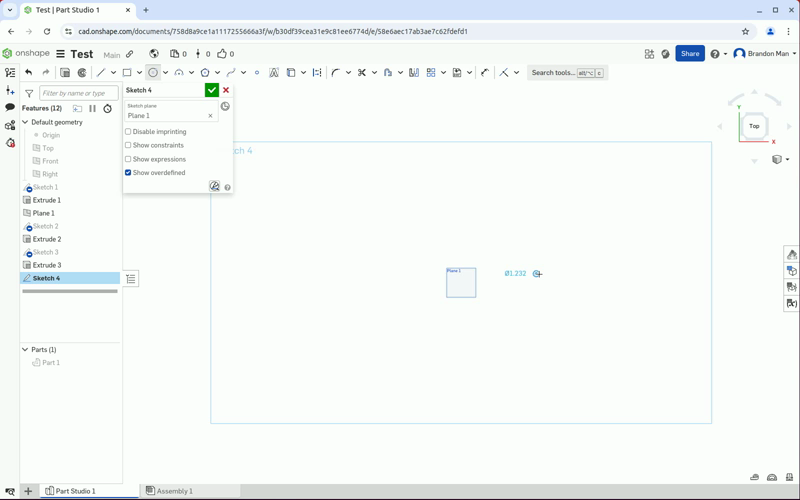
click(539, 273)
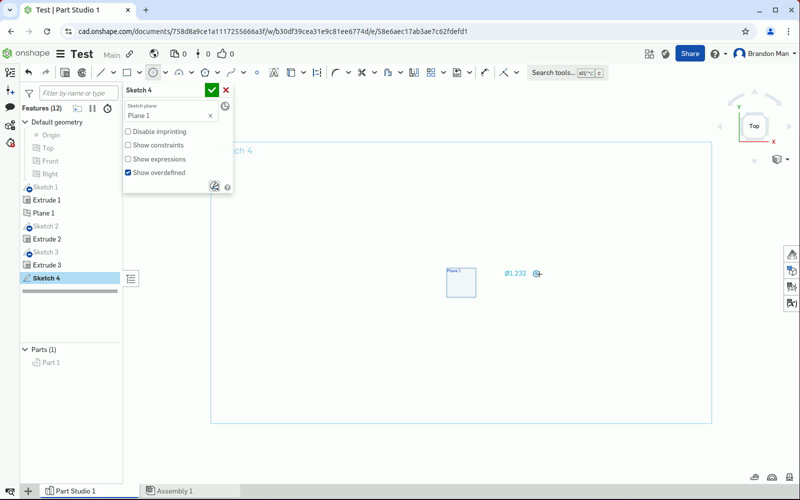
key(esc)
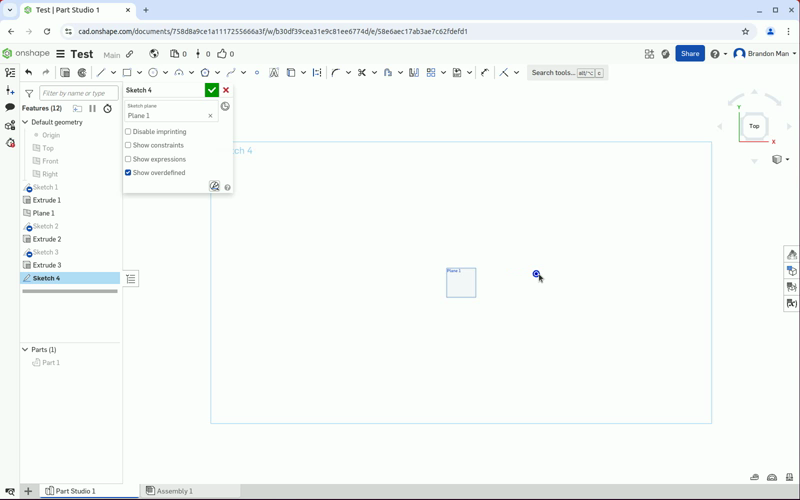
mouse_move(537, 275)
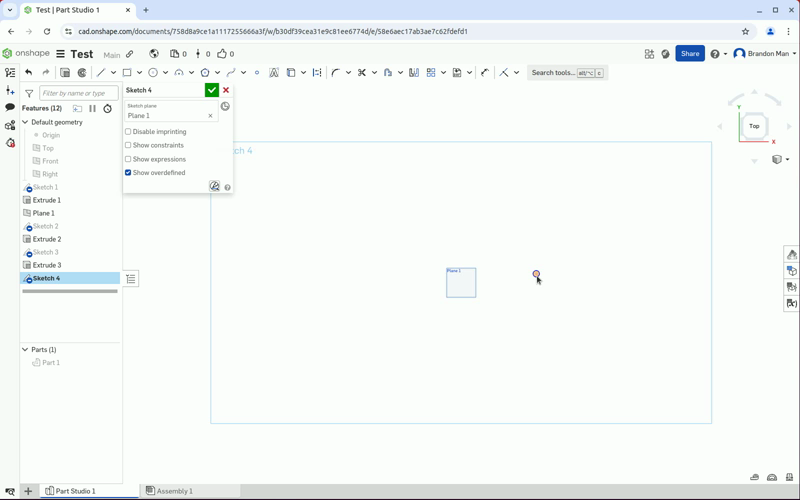
scroll(6)
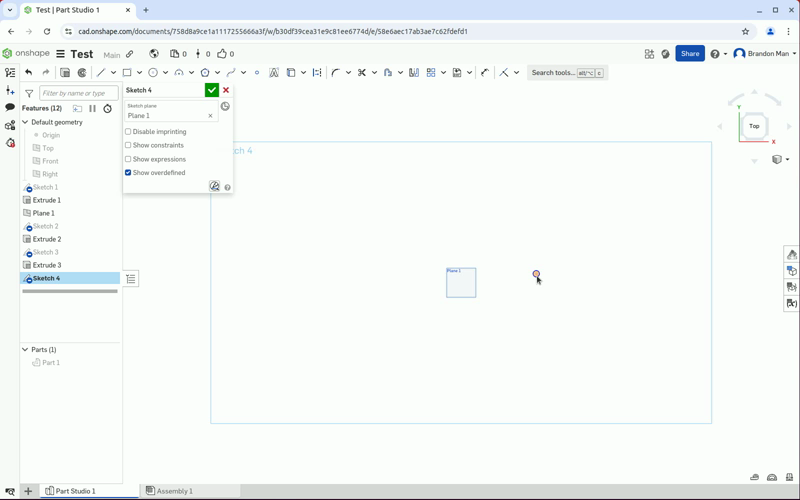
scroll(6)
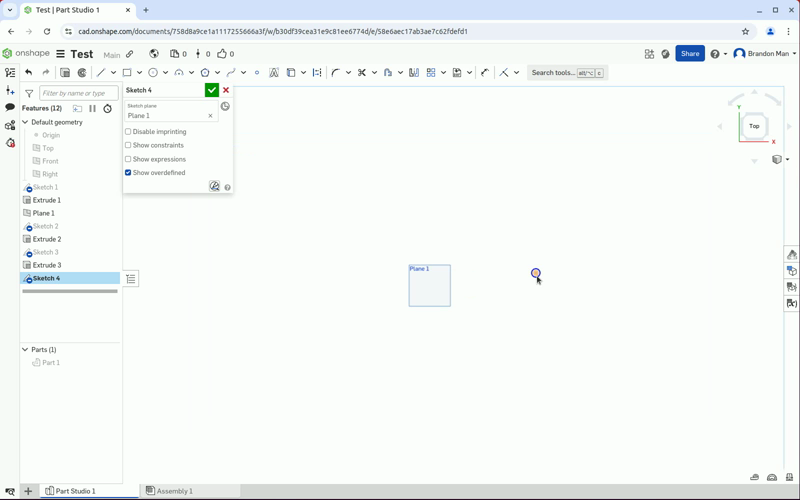
scroll(6)
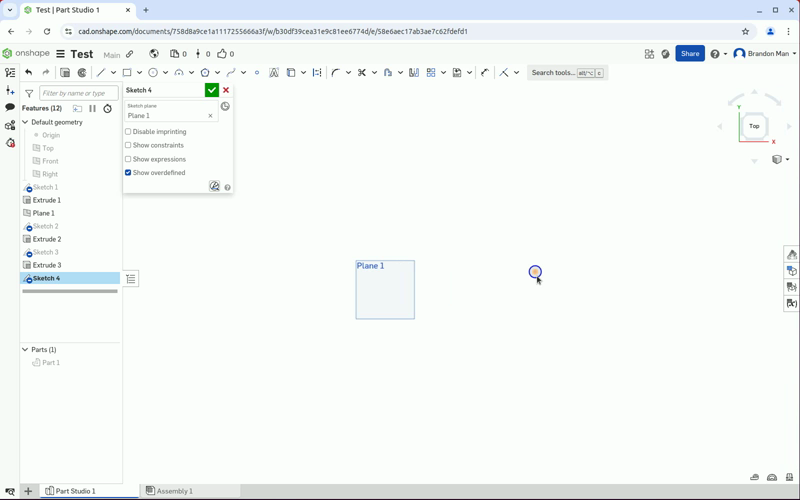
scroll(6)
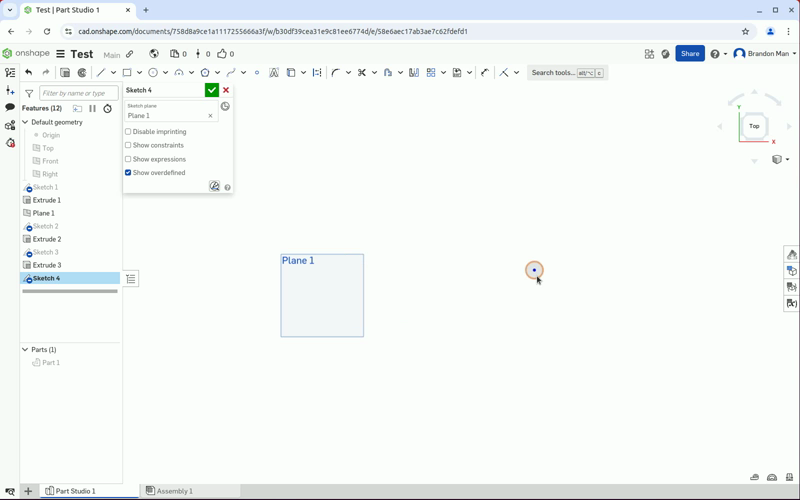
scroll(6)
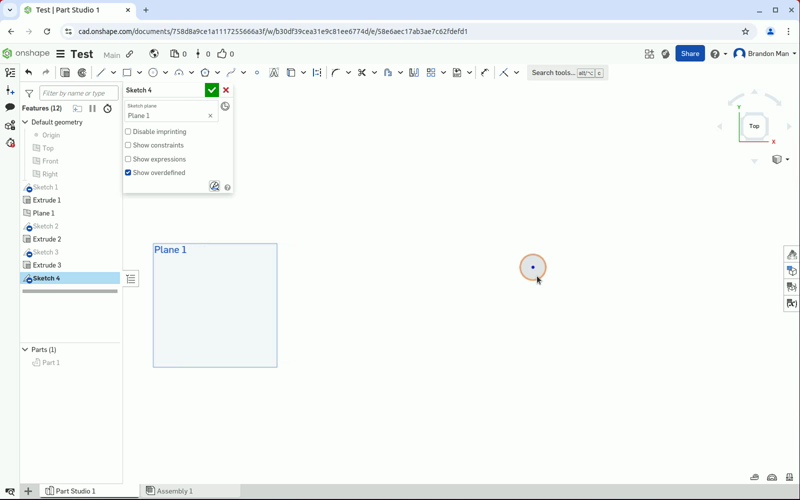
scroll(6)
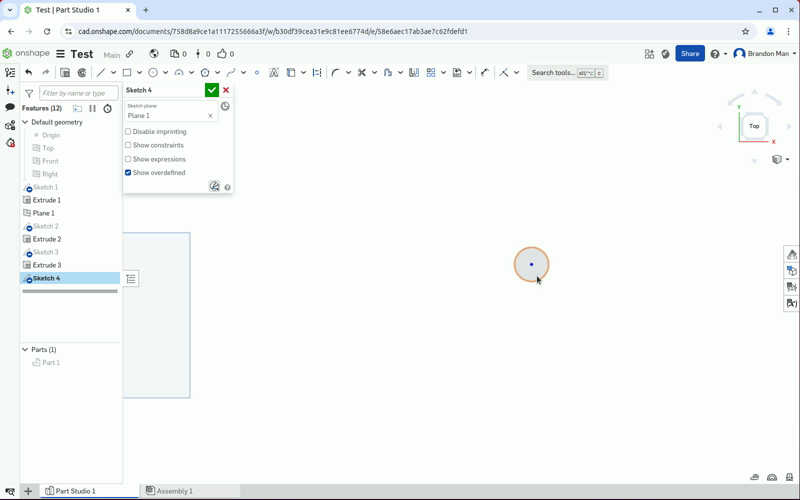
scroll(6)
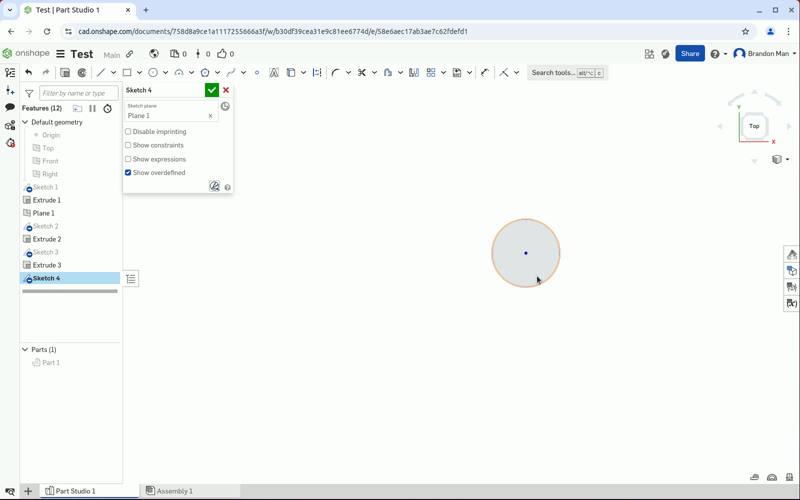
click(537, 275)
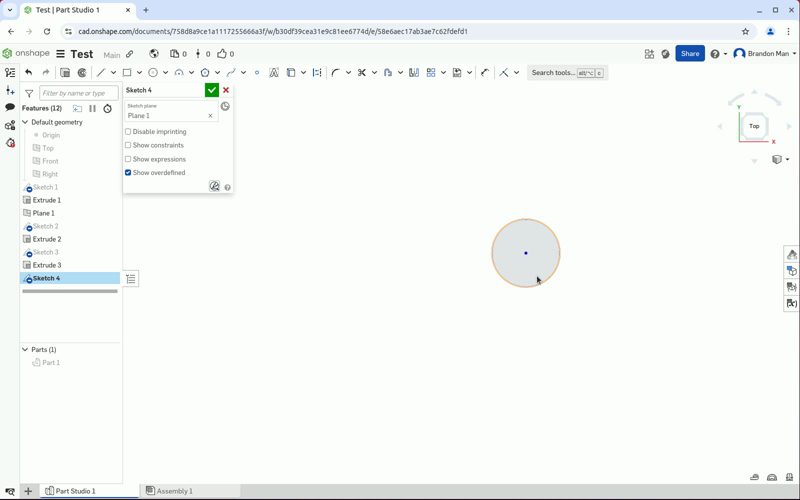
scroll(-6)
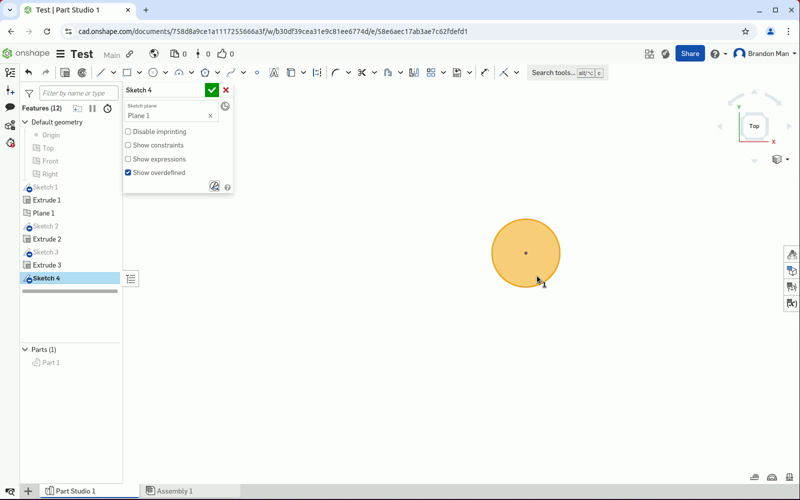
scroll(-6)
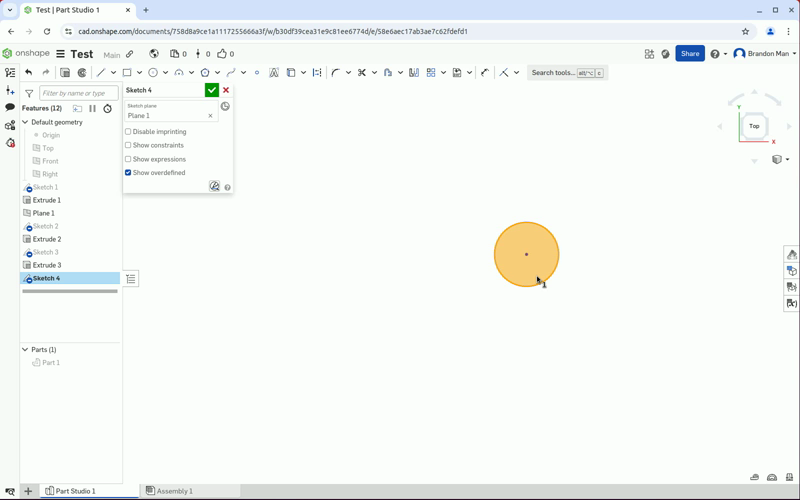
scroll(-6)
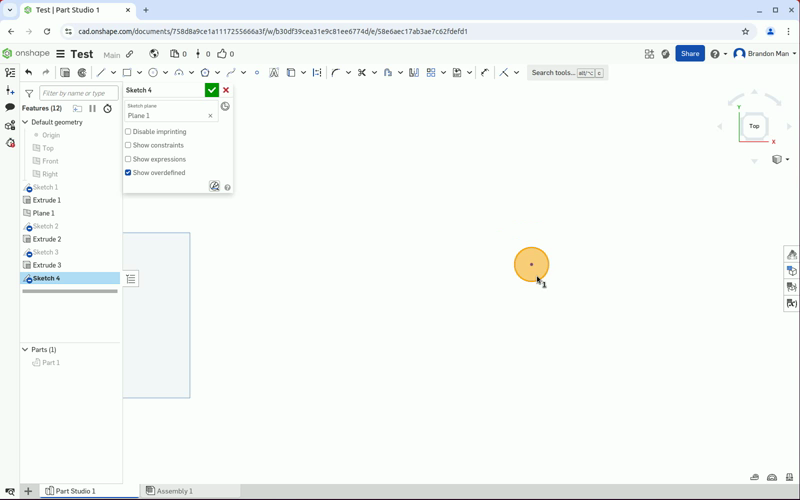
scroll(-6)
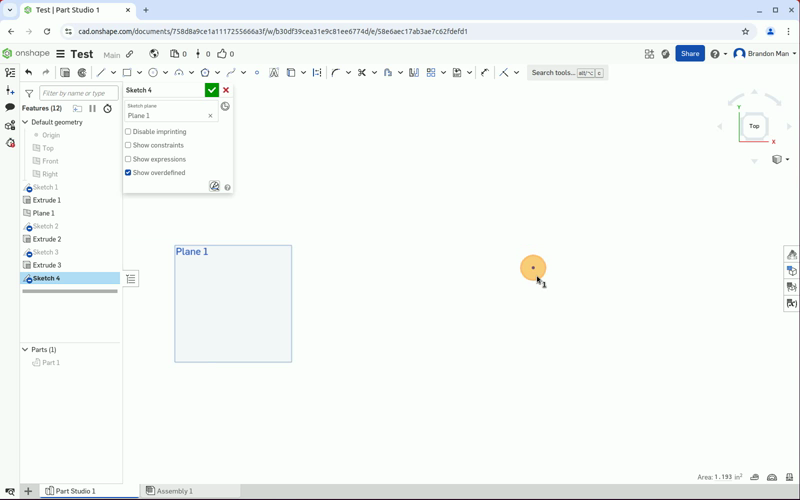
scroll(-6)
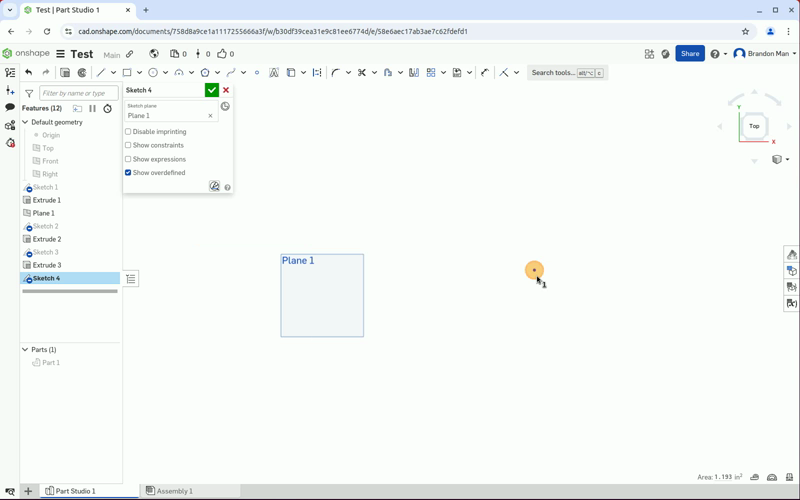
scroll(-6)
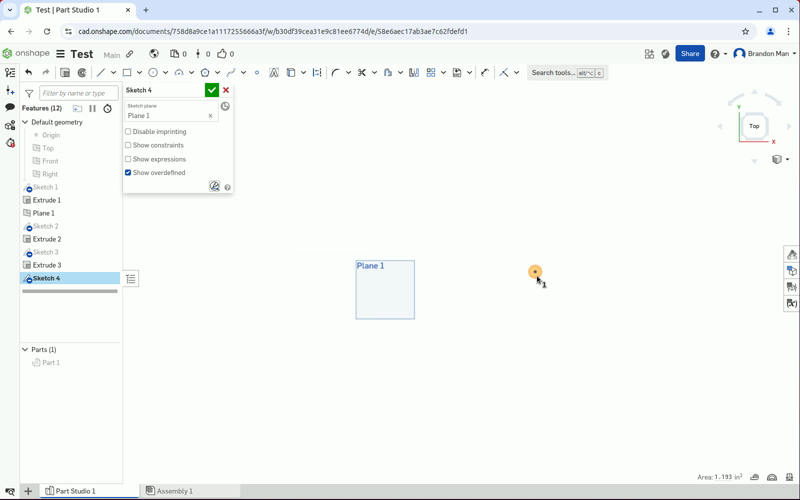
scroll(-6)
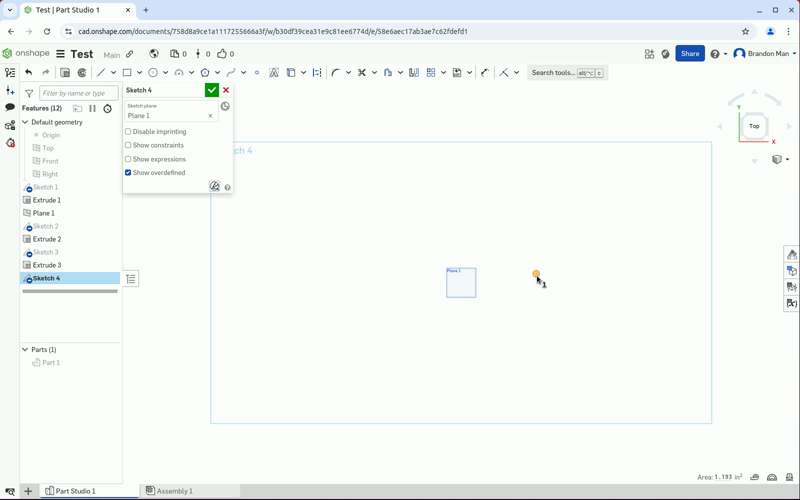
mouse_move(73, 352)
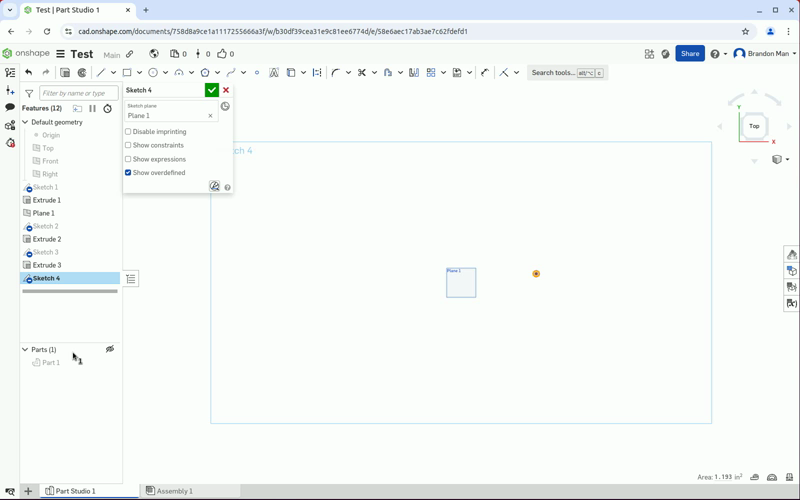
key(shift+y)
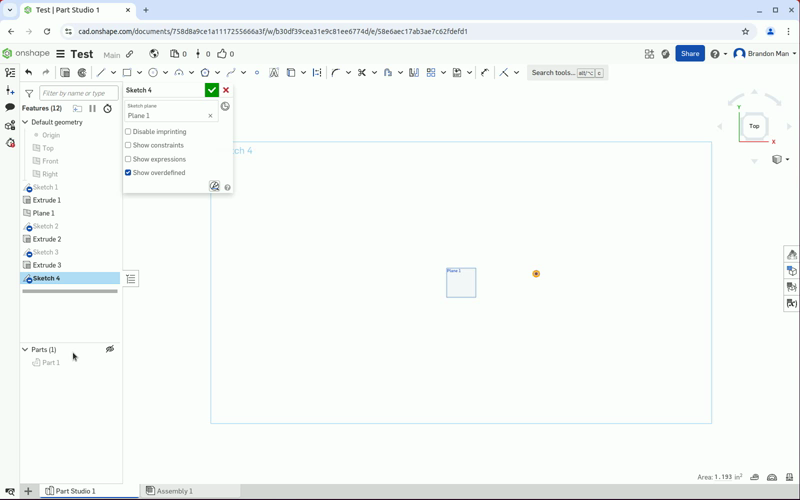
key(shift+e)
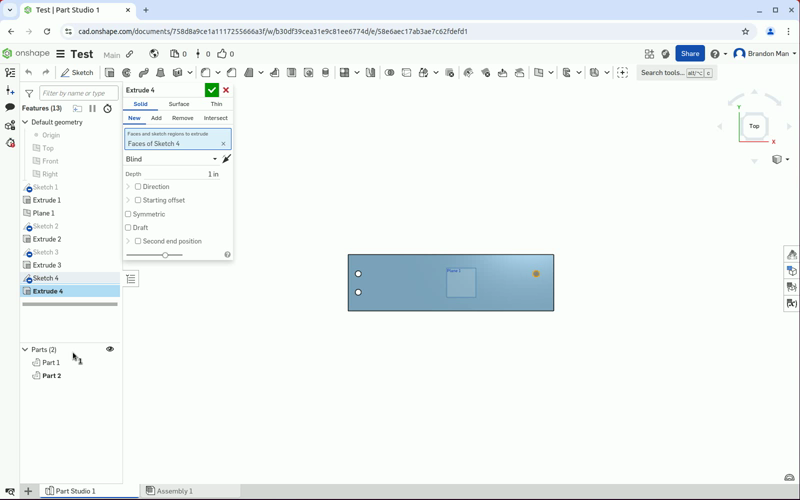
mouse_move(143, 106)
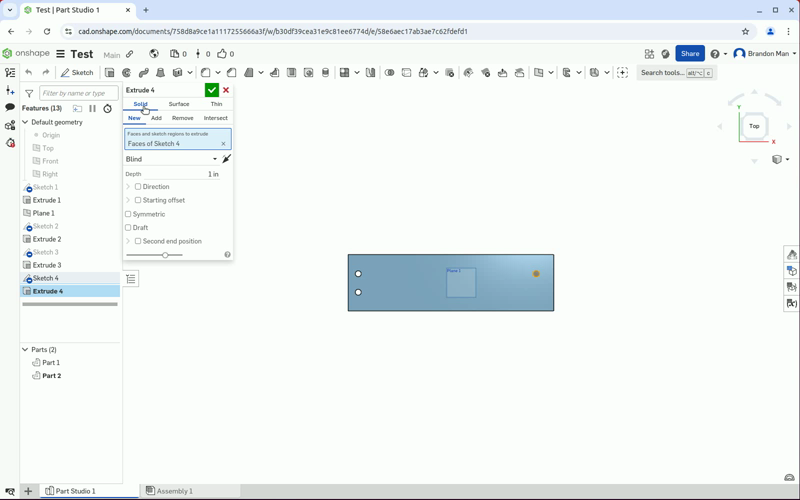
click(143, 106)
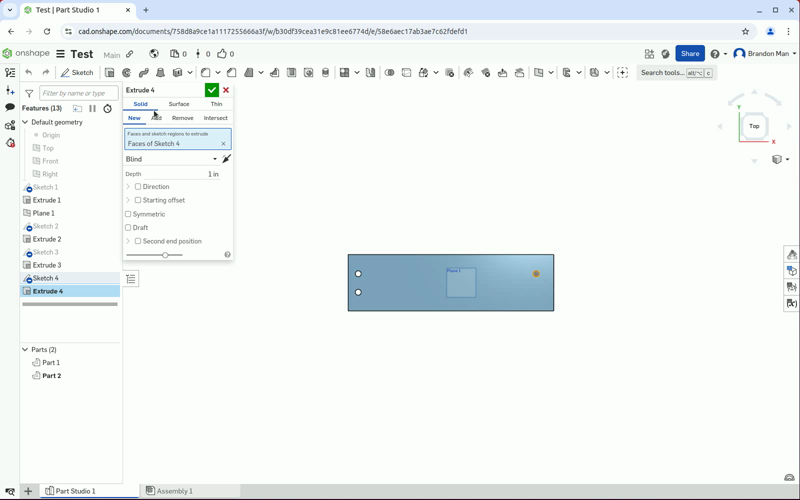
mouse_move(186, 120)
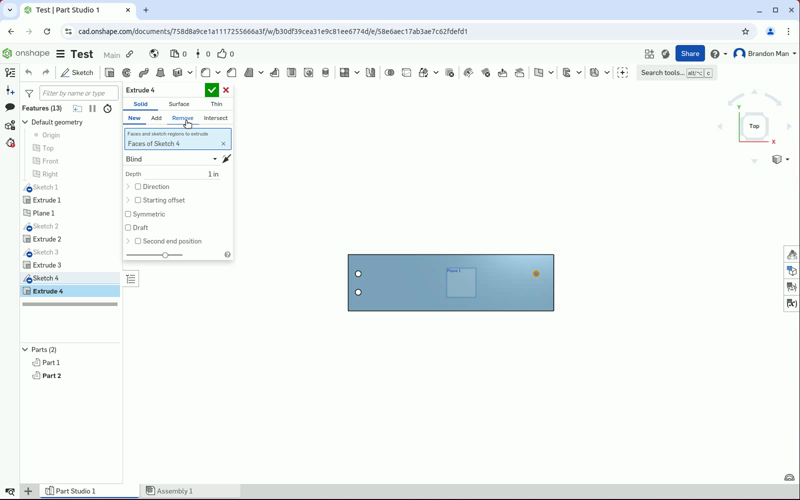
click(186, 120)
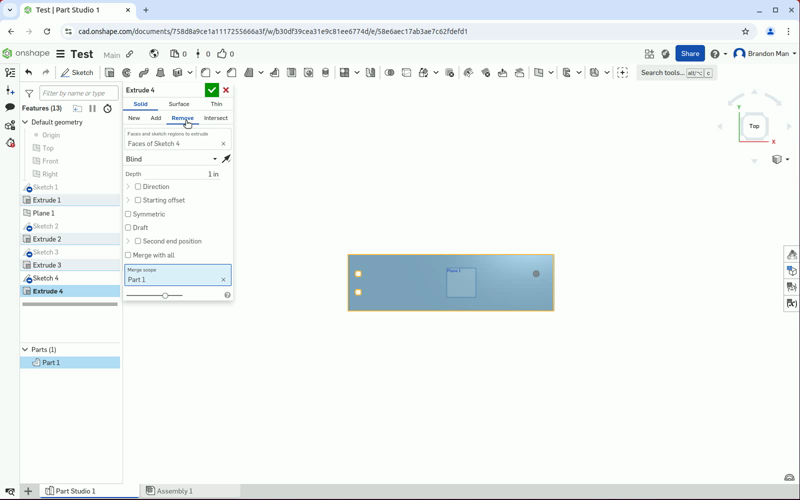
key(tab, 4)
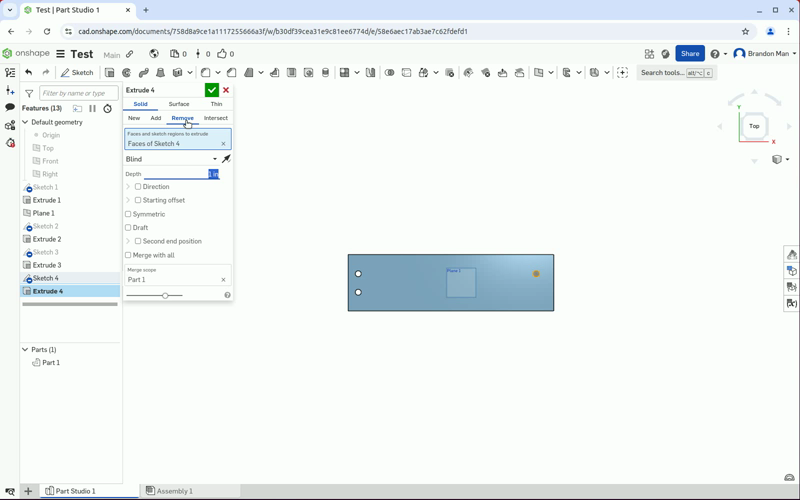
text(61.622)
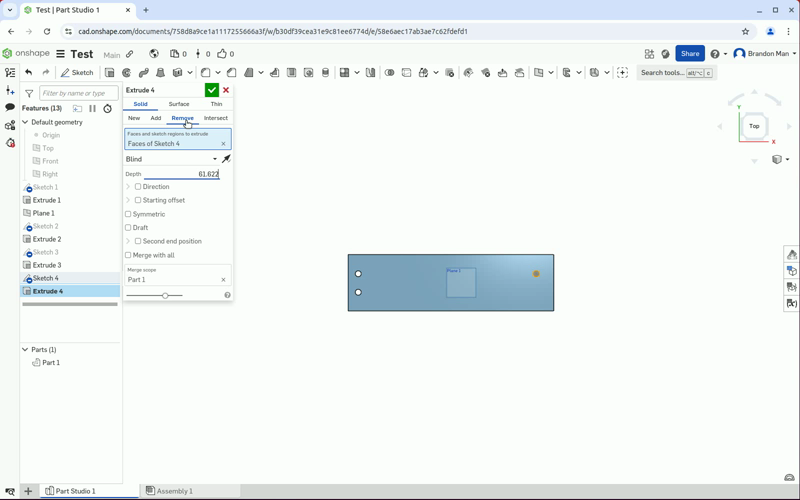
key(tab, 3)
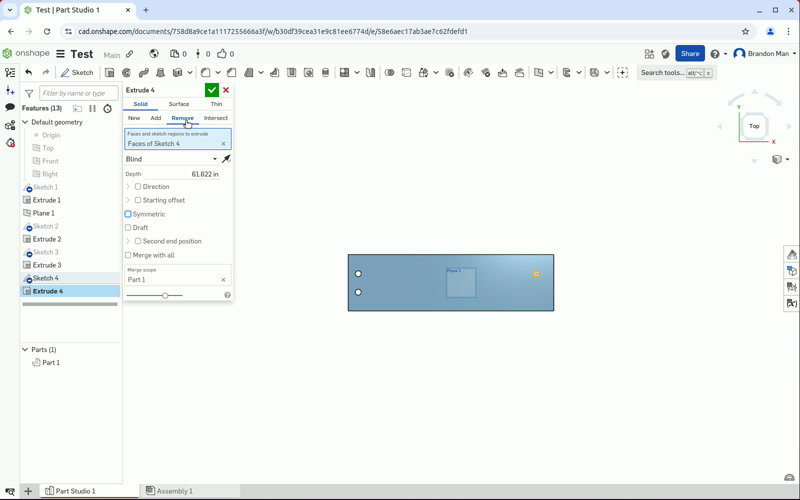
key(space)
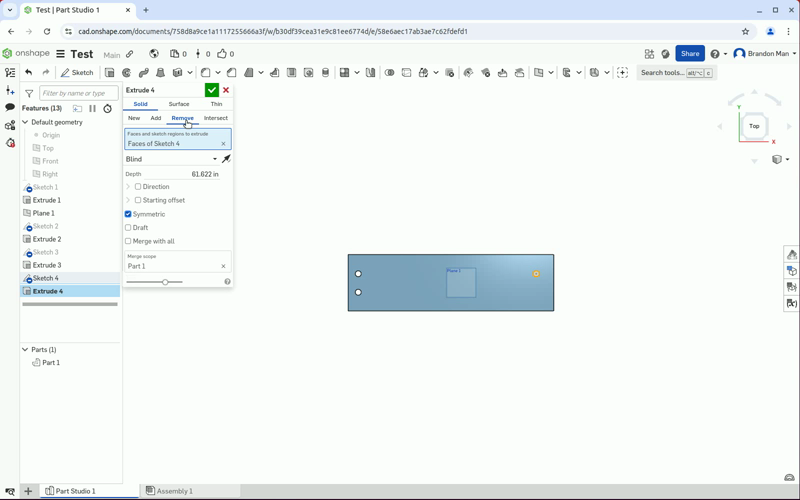
key(tab, 2)
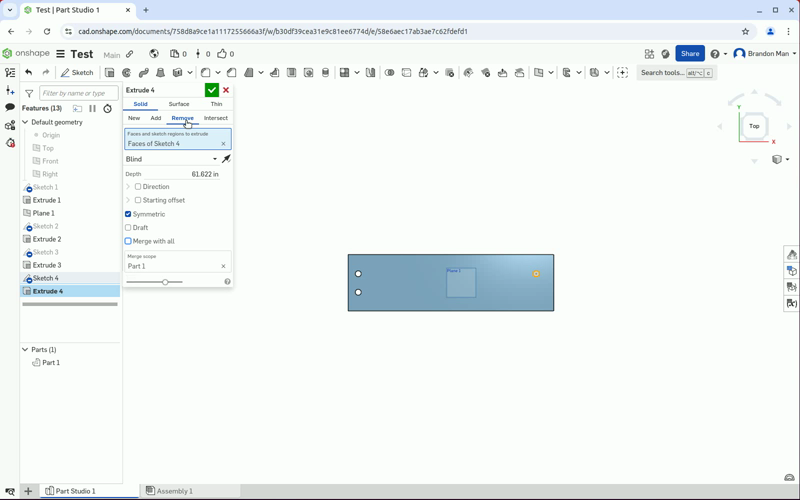
key(space)
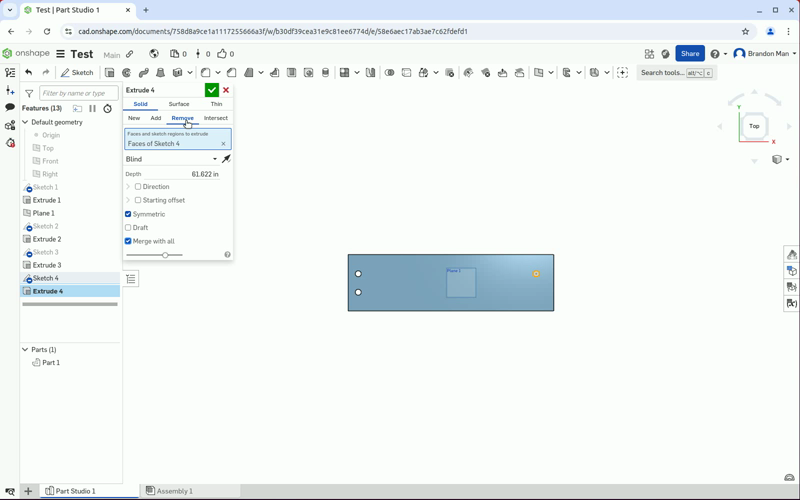
key(enter)
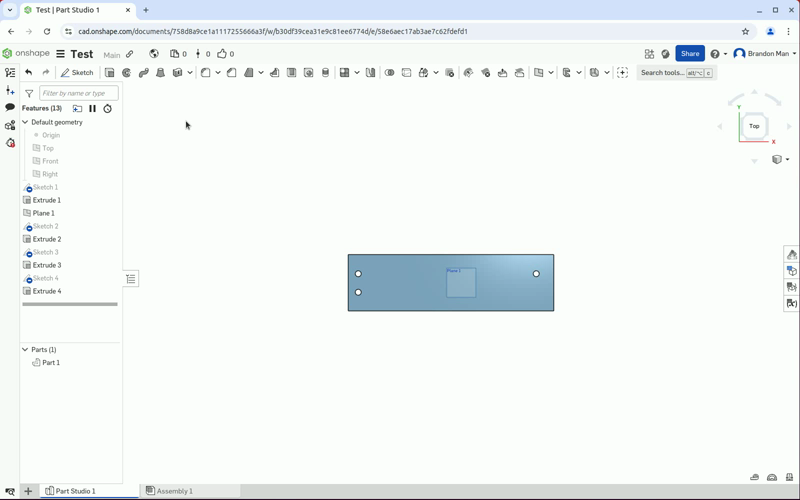
key(shift+h)
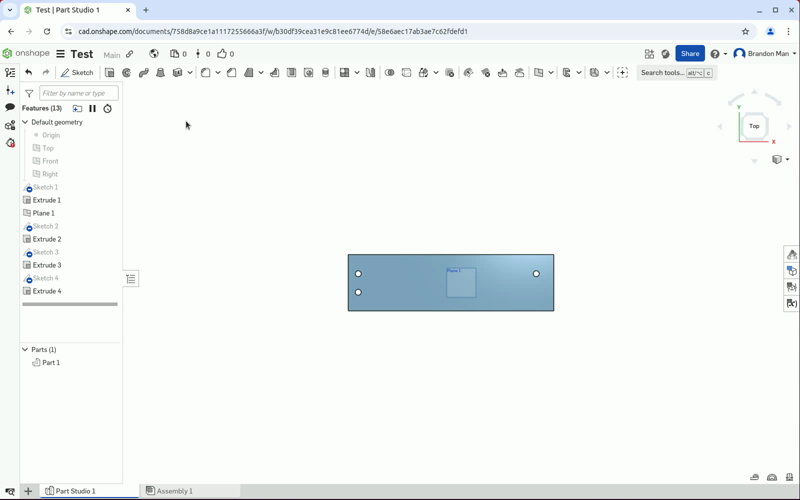
key(shift+h)
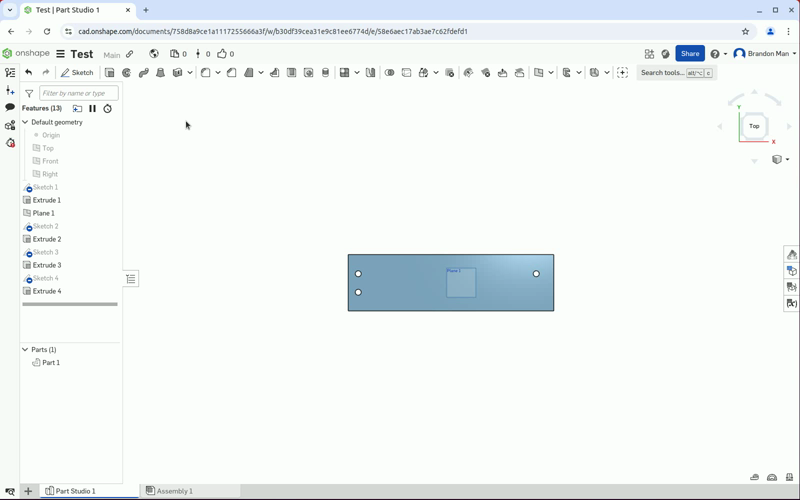
mouse_move(73, 189)
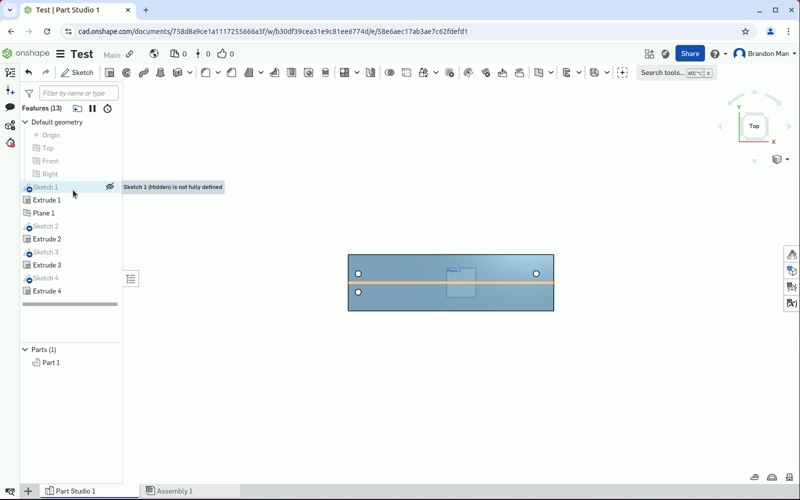
click(73, 189)
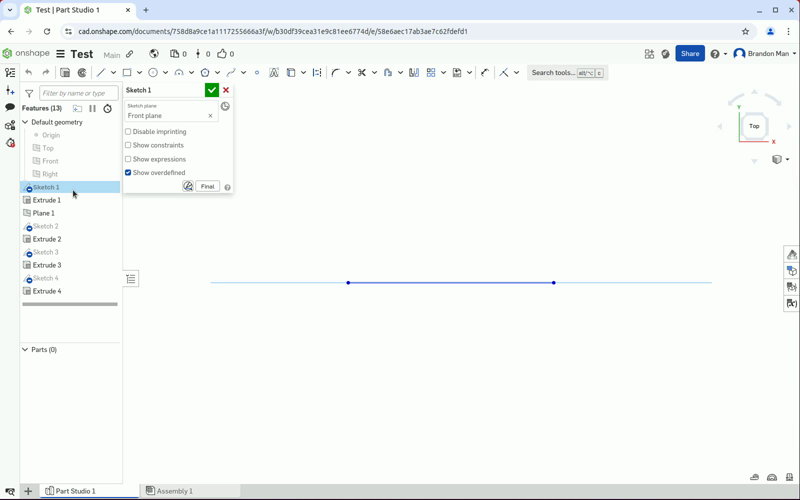
mouse_move(229, 92)
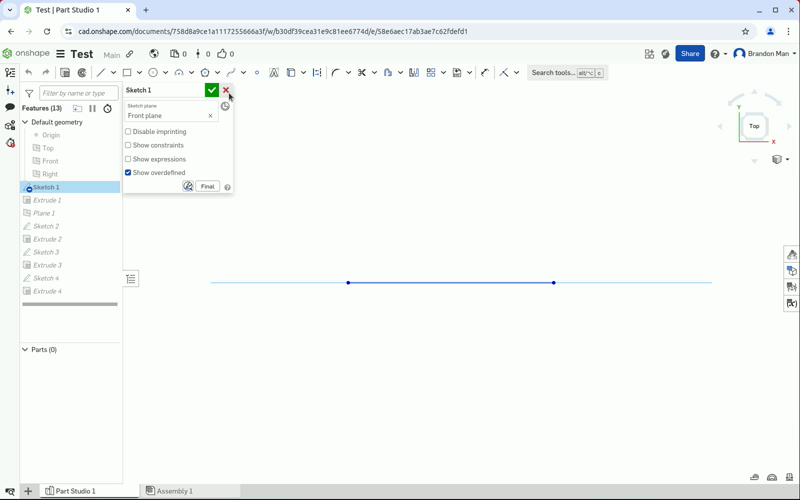
click(229, 92)
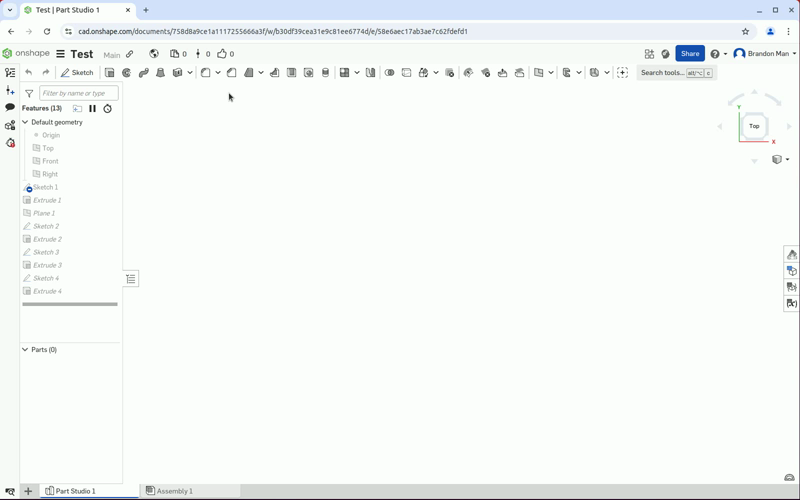
key(shift+s)
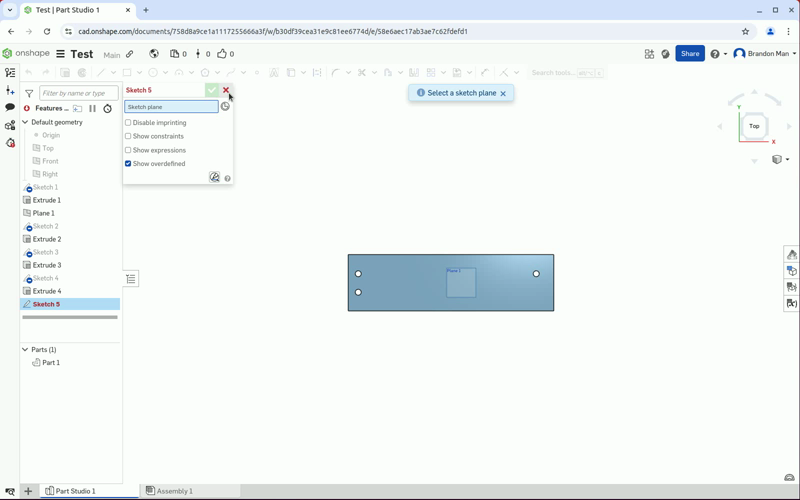
mouse_move(73, 215)
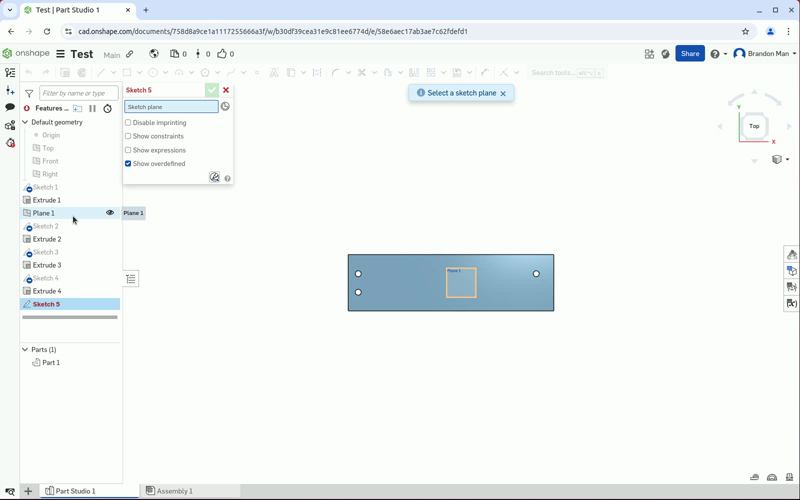
click(73, 215)
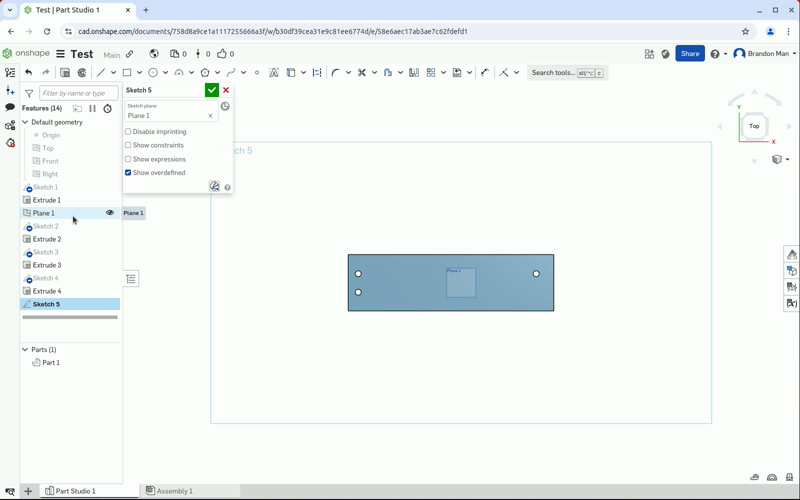
mouse_move(73, 352)
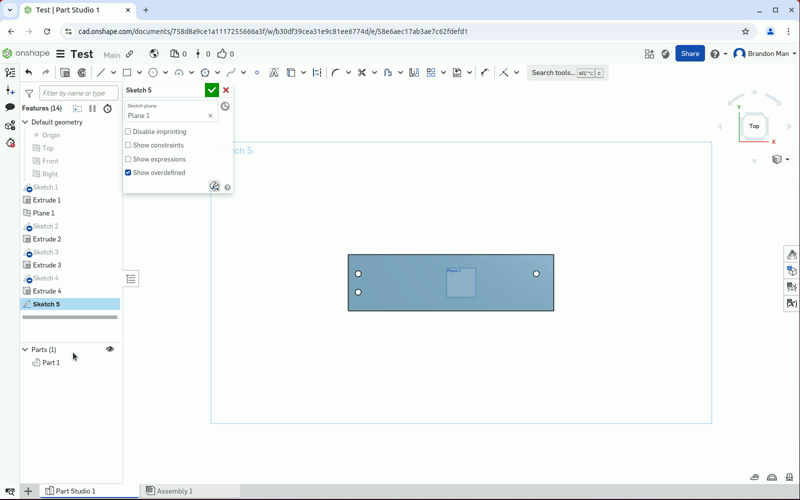
key(y)
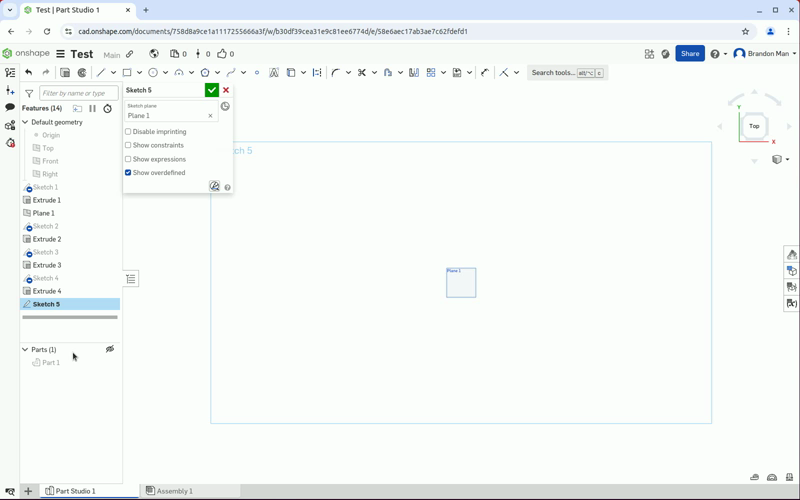
key(c)
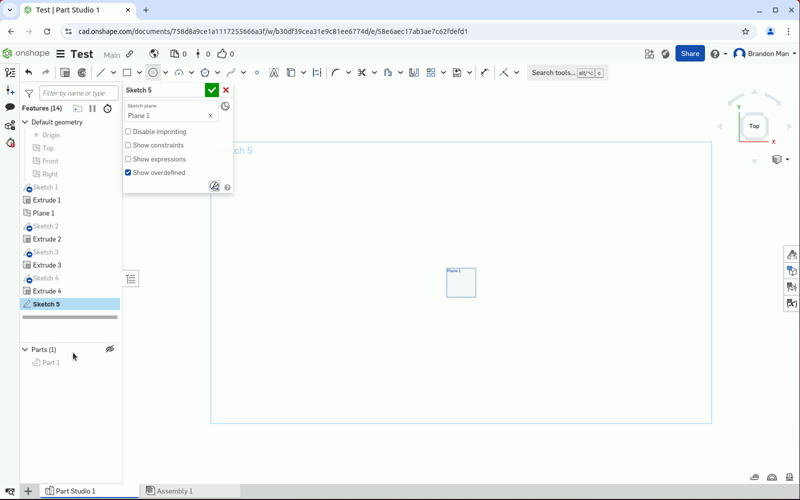
key_down(shift)
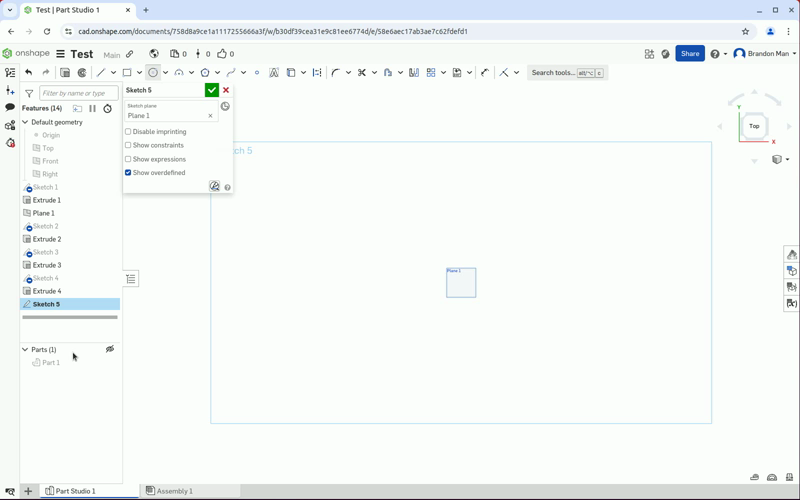
mouse_move(536, 292)
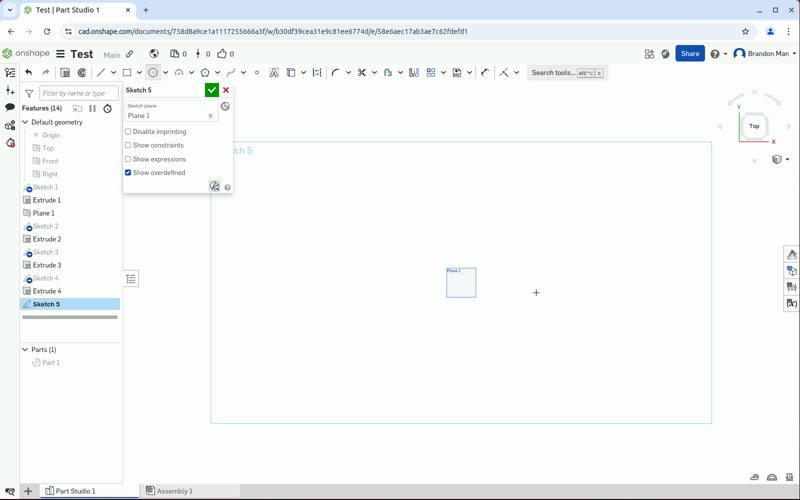
click(536, 292)
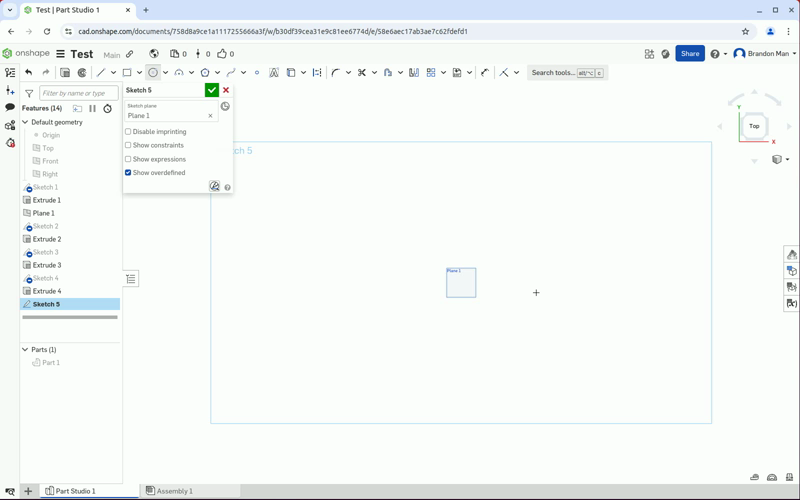
key_up(shift)
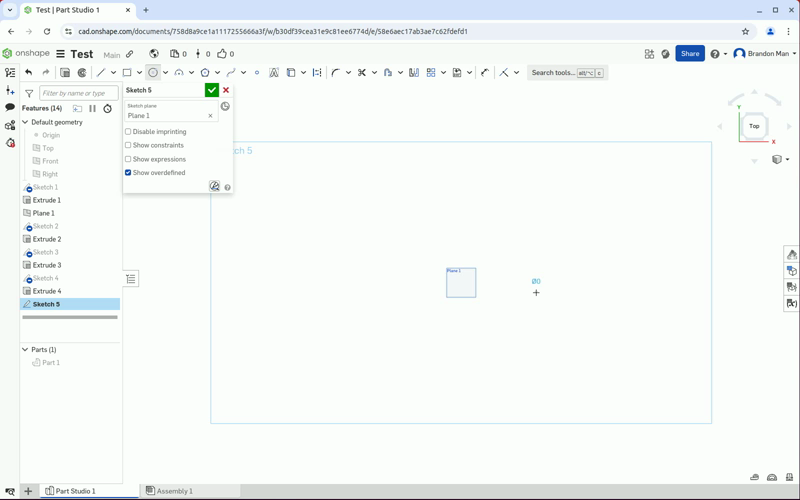
mouse_move(539, 292)
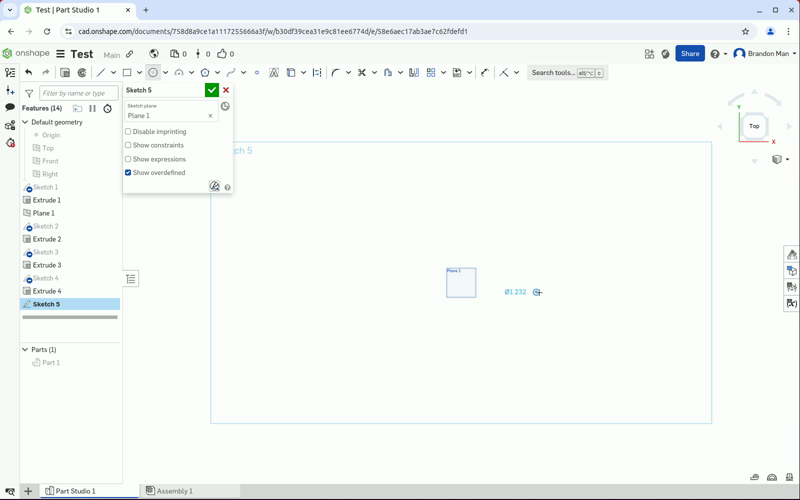
click(539, 292)
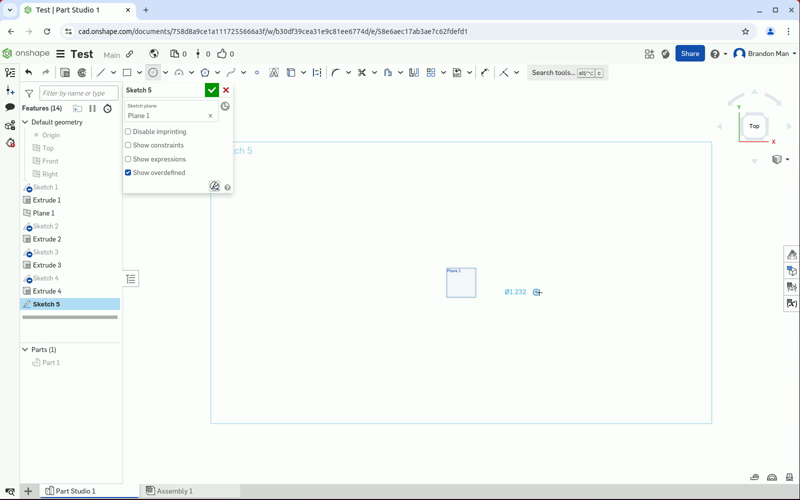
key(esc)
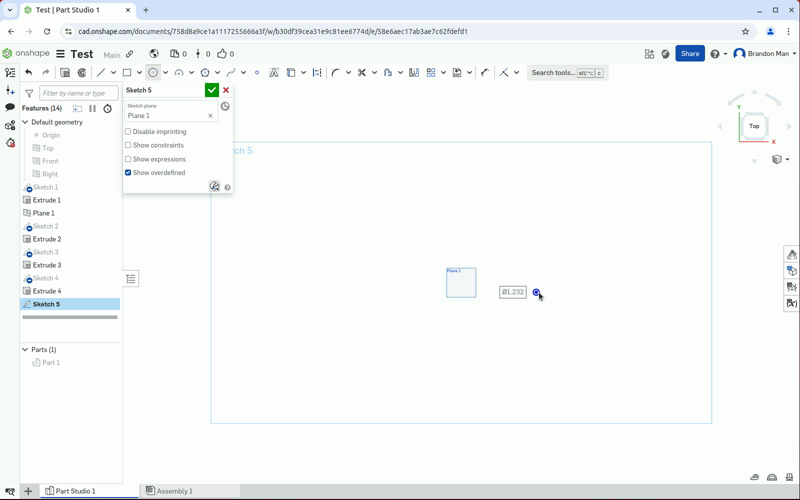
mouse_move(534, 290)
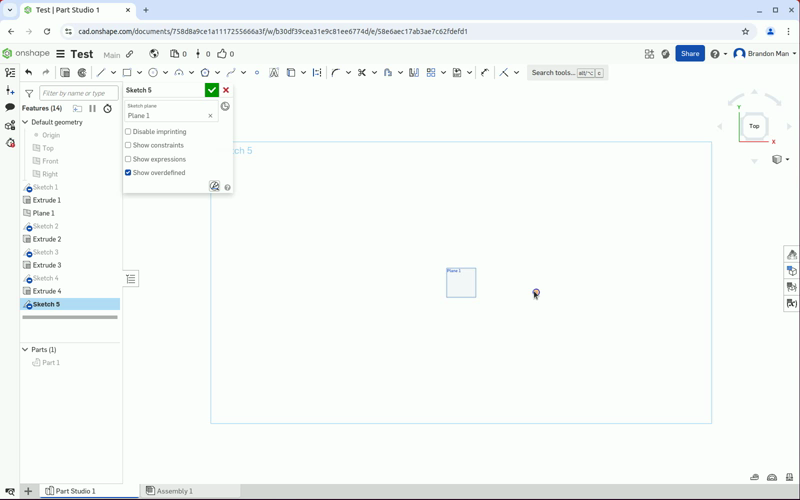
scroll(6)
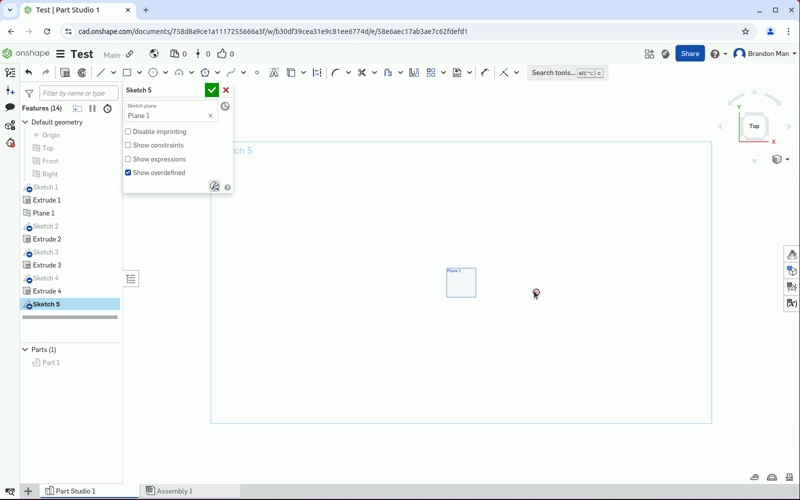
scroll(6)
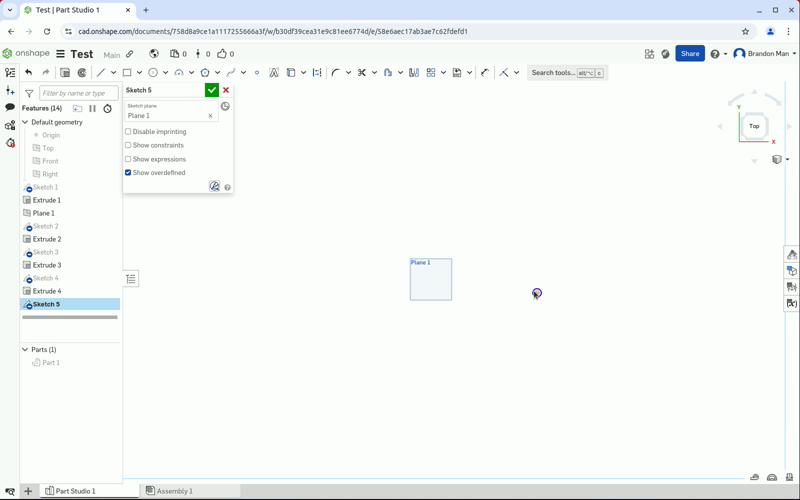
scroll(6)
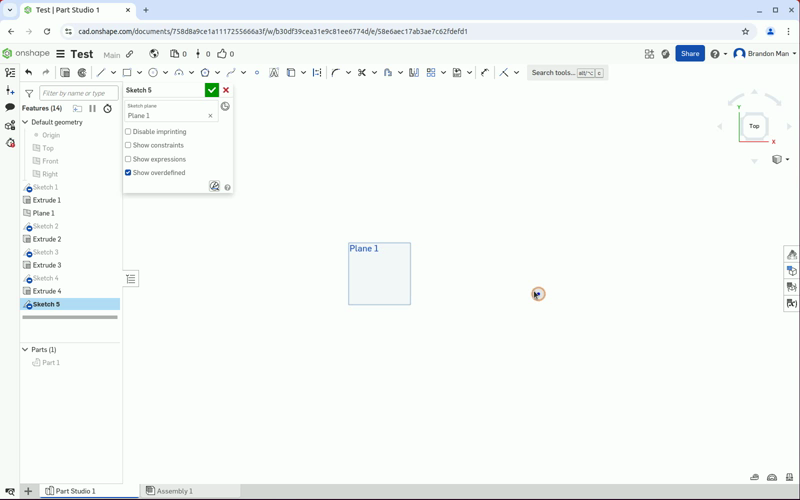
scroll(6)
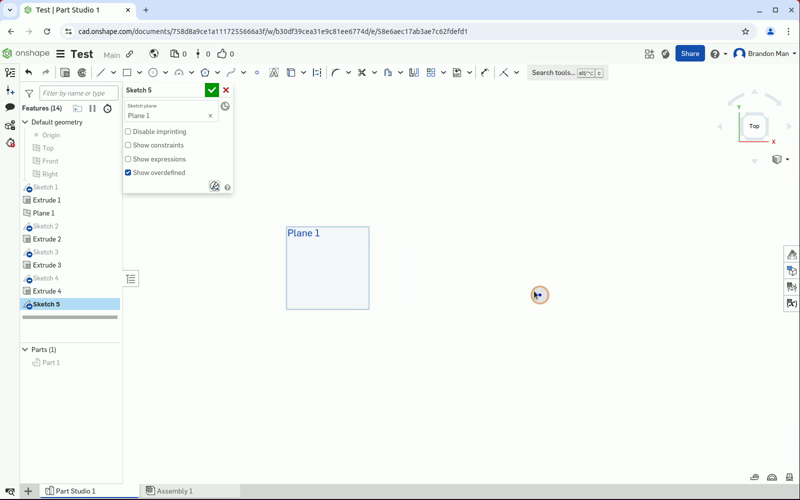
scroll(6)
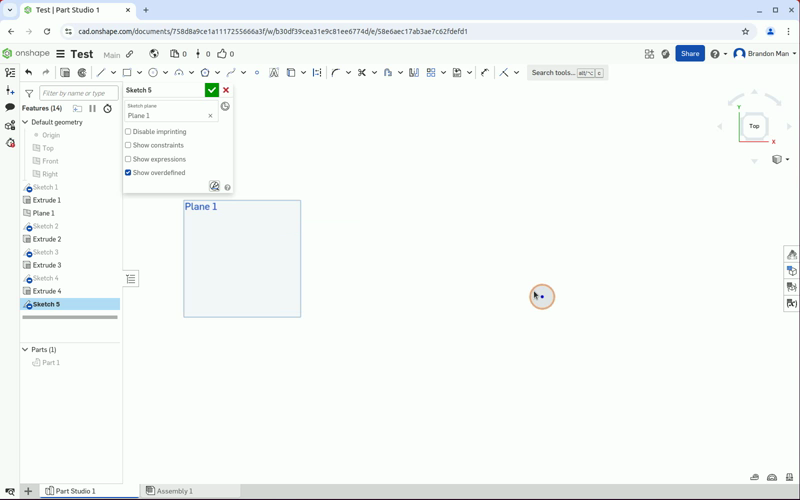
scroll(6)
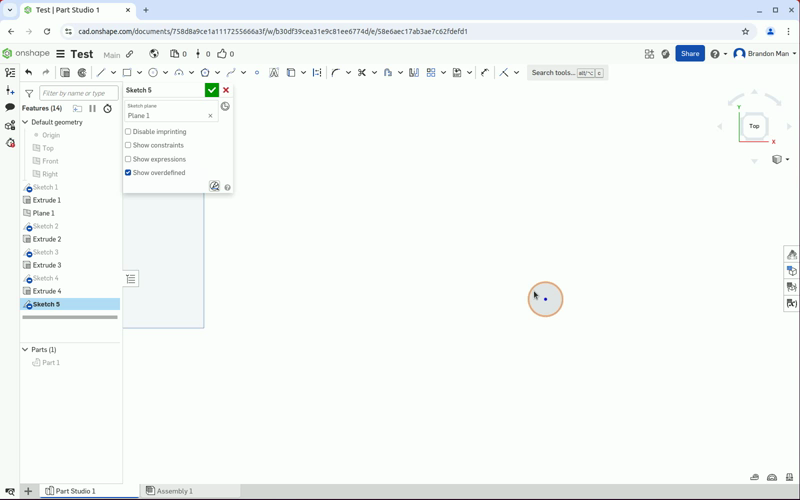
scroll(6)
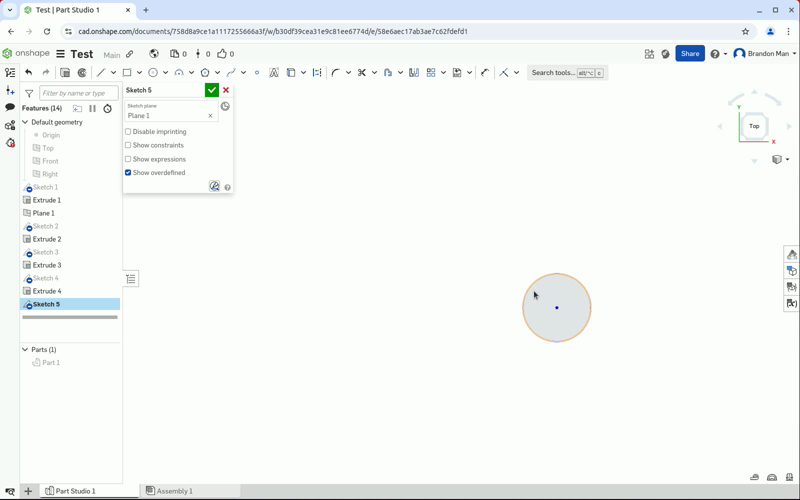
click(534, 290)
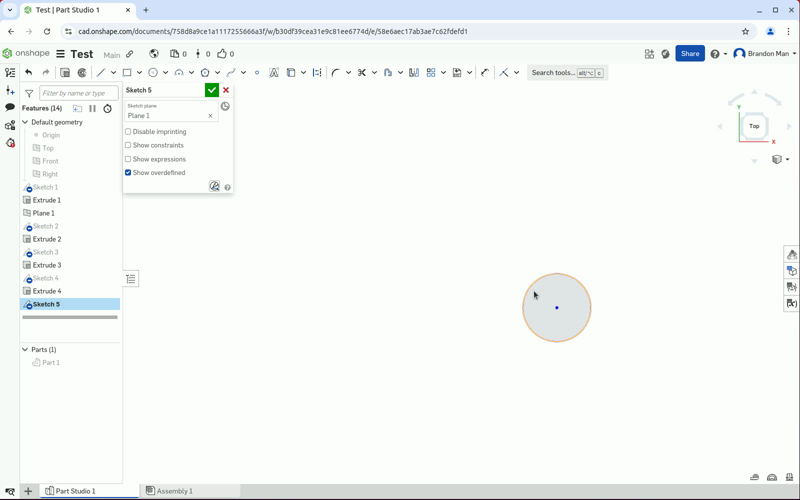
scroll(-6)
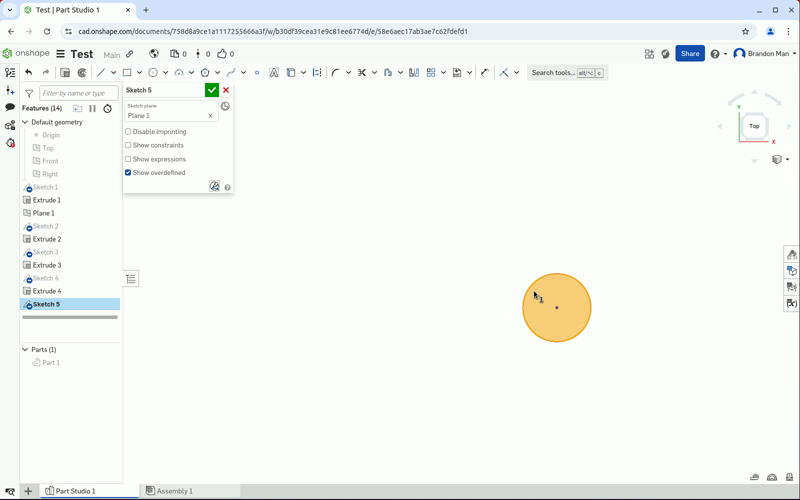
scroll(-6)
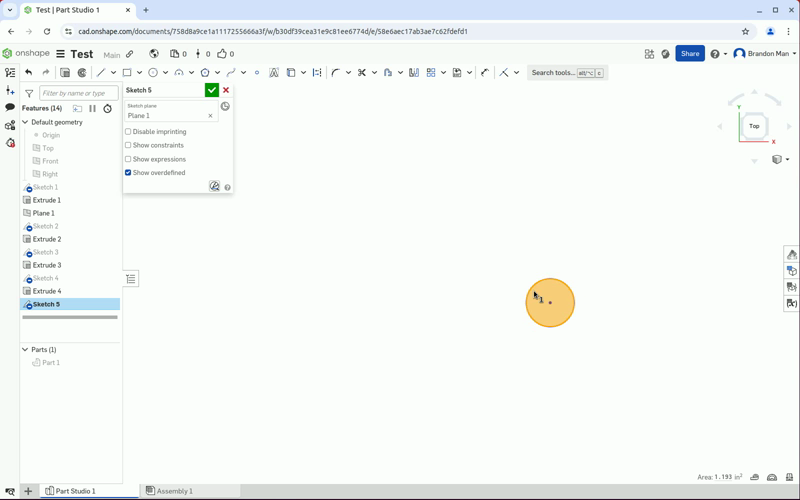
scroll(-6)
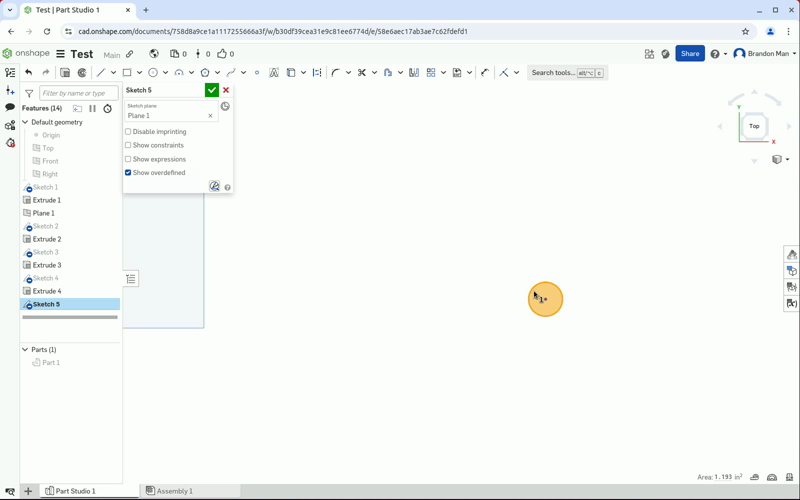
scroll(-6)
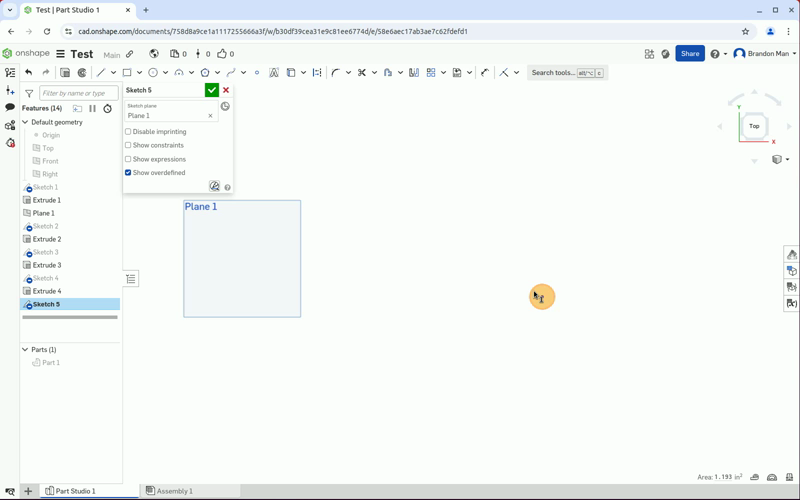
scroll(-6)
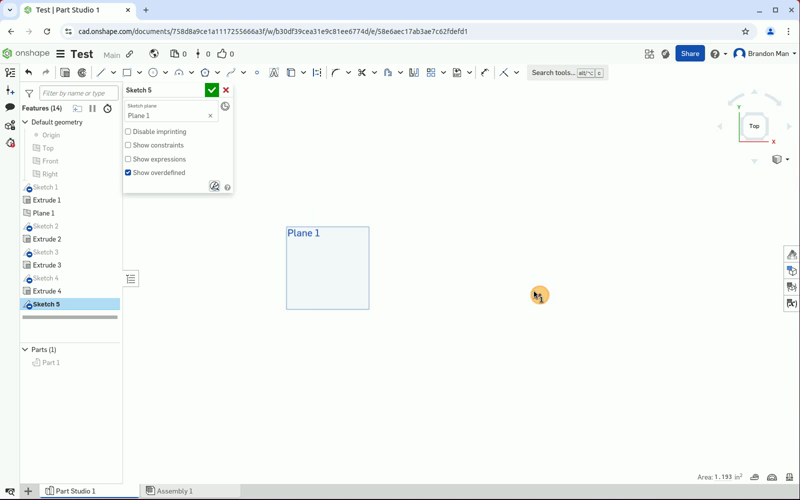
scroll(-6)
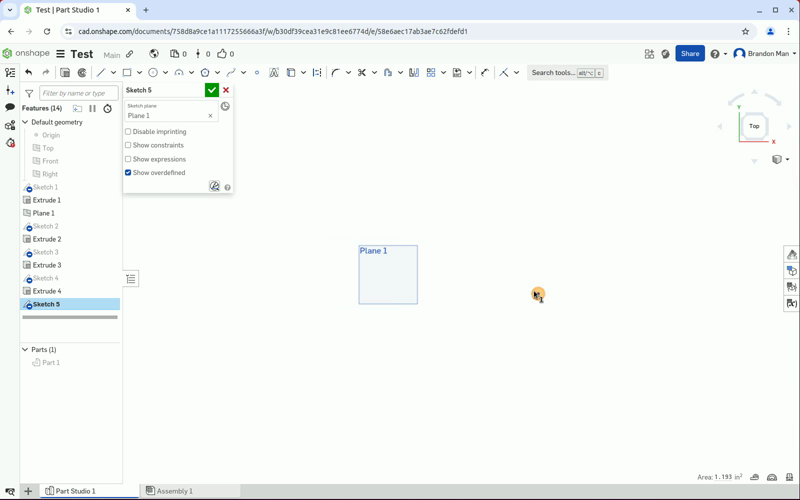
scroll(-6)
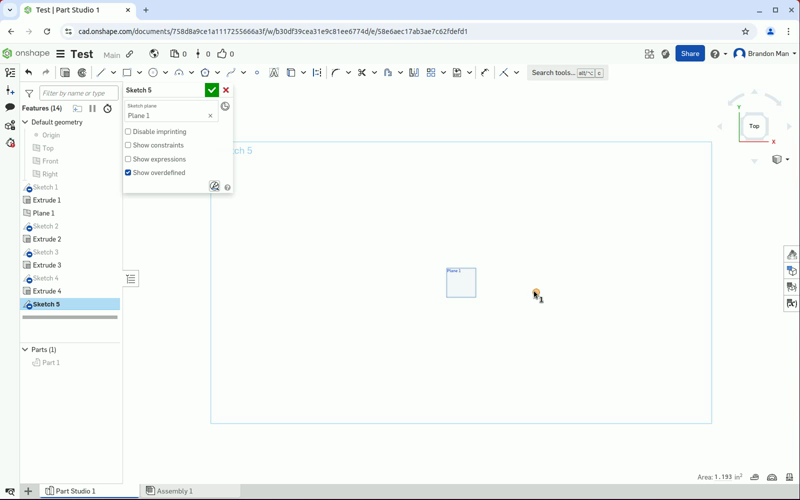
mouse_move(73, 352)
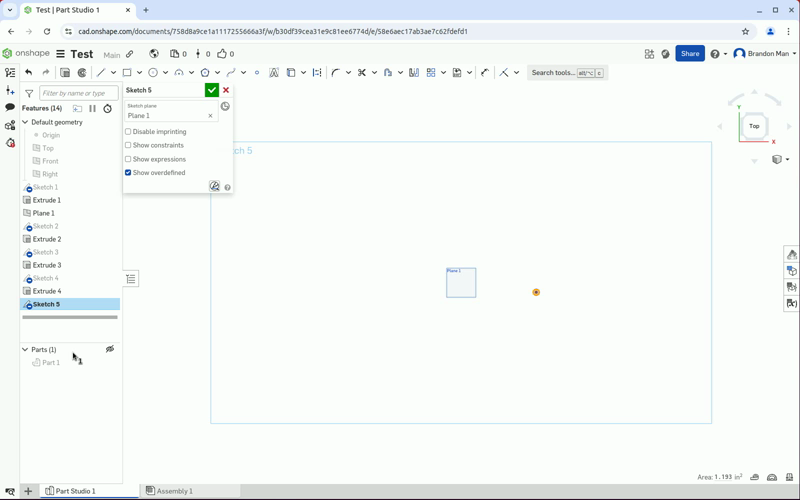
key(shift+y)
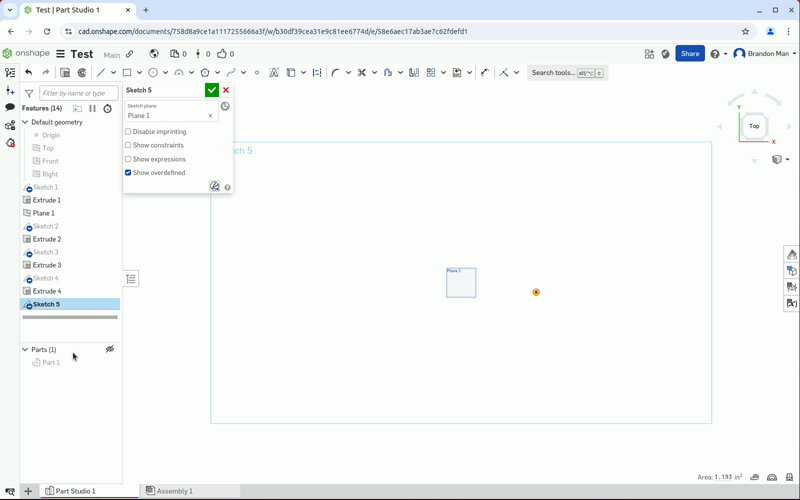
key(shift+e)
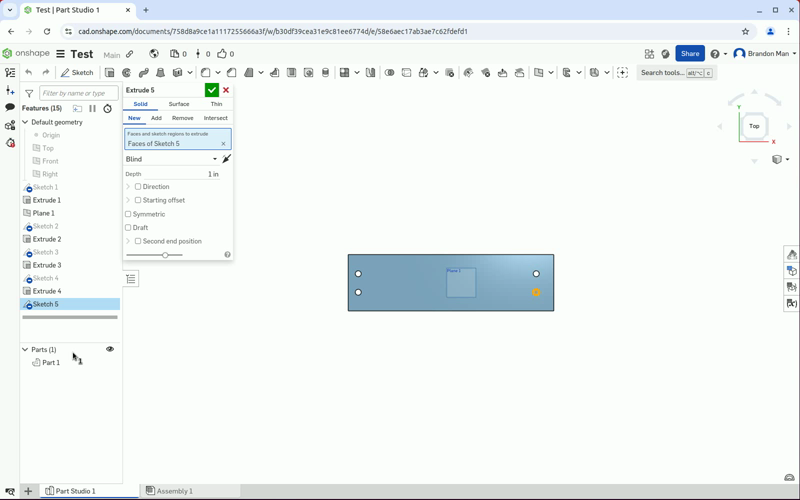
mouse_move(143, 106)
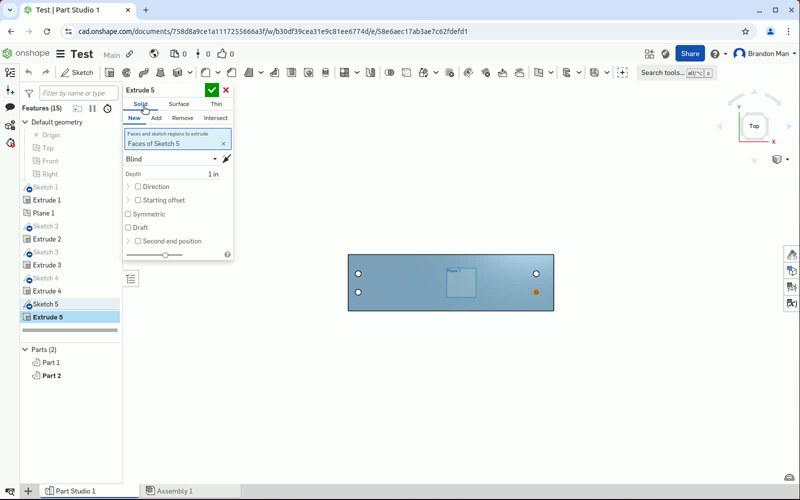
click(143, 106)
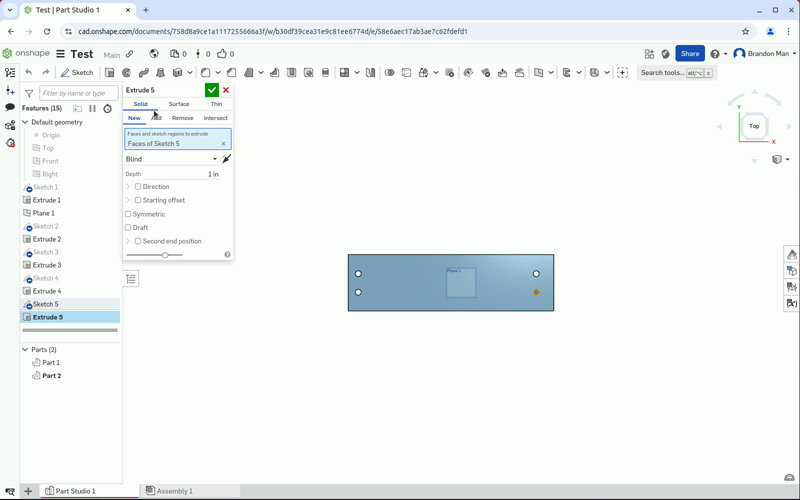
mouse_move(186, 120)
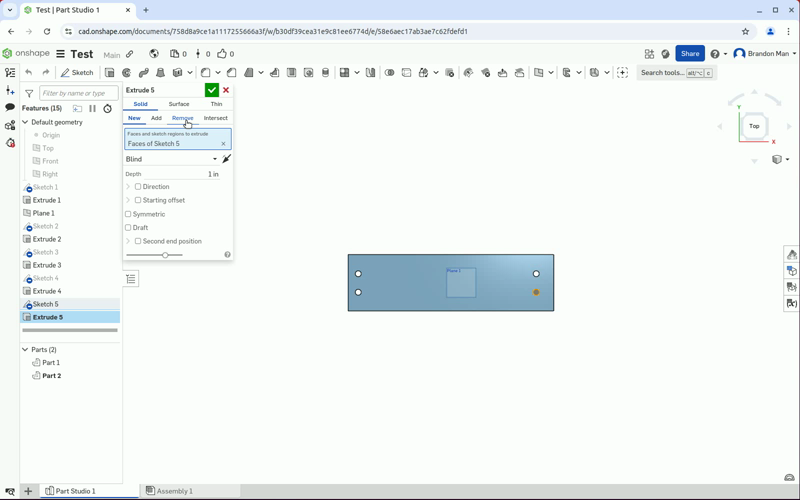
click(186, 120)
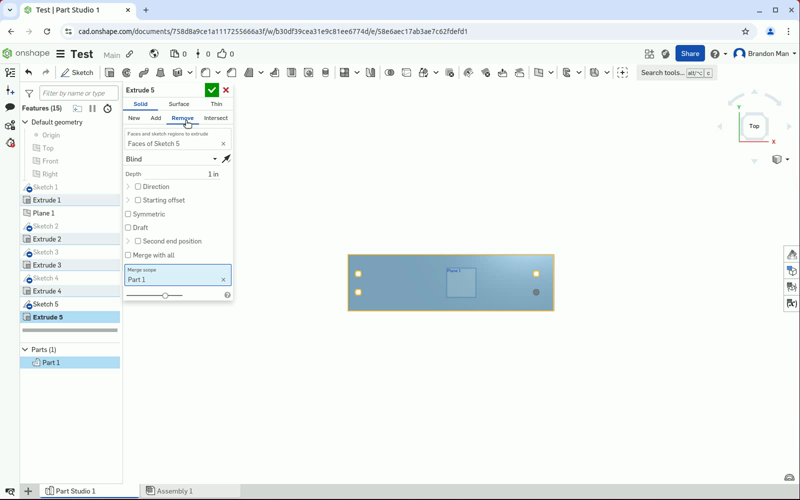
key(tab, 4)
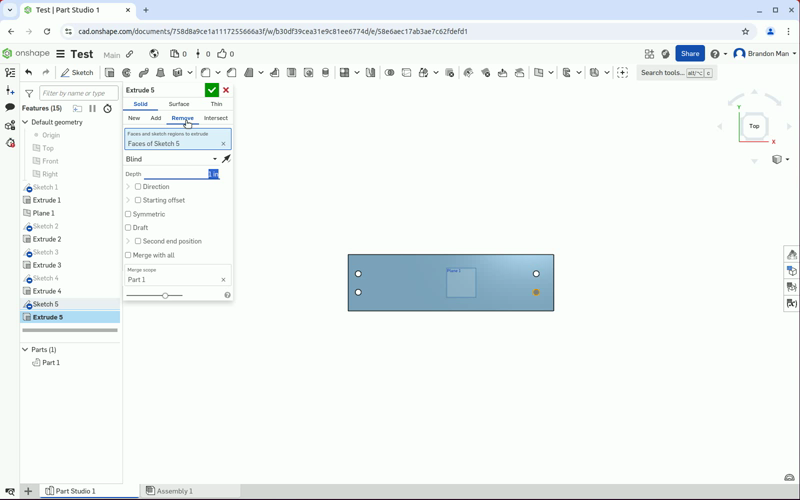
text(61.622)
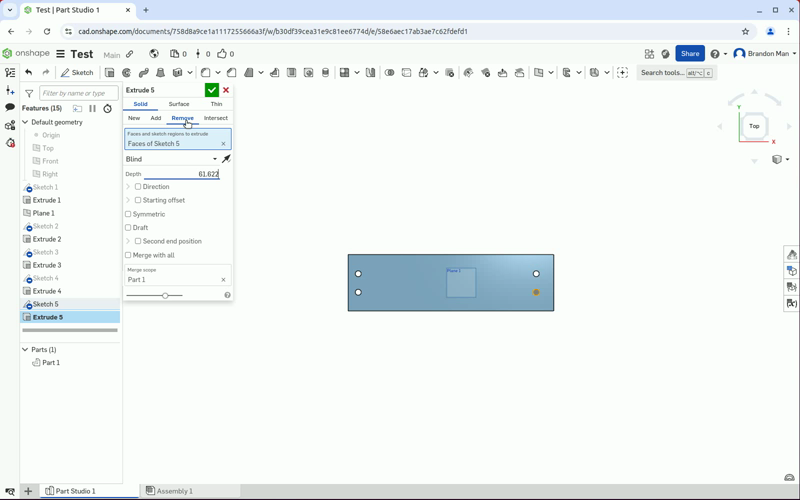
key(tab, 3)
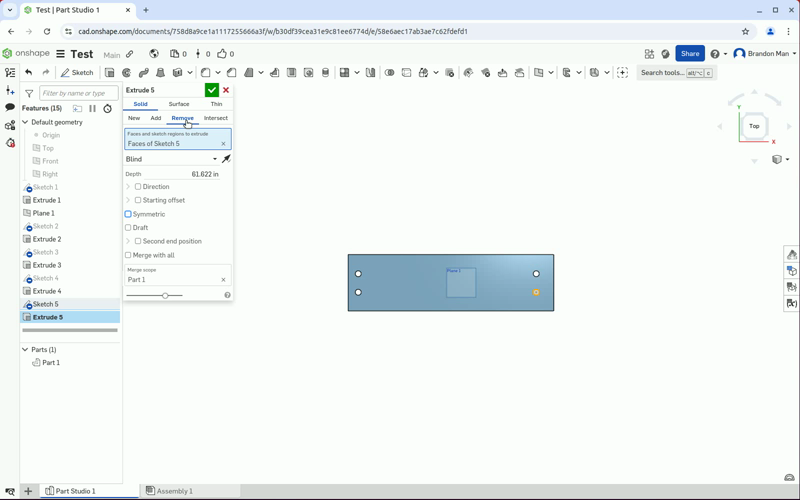
key(space)
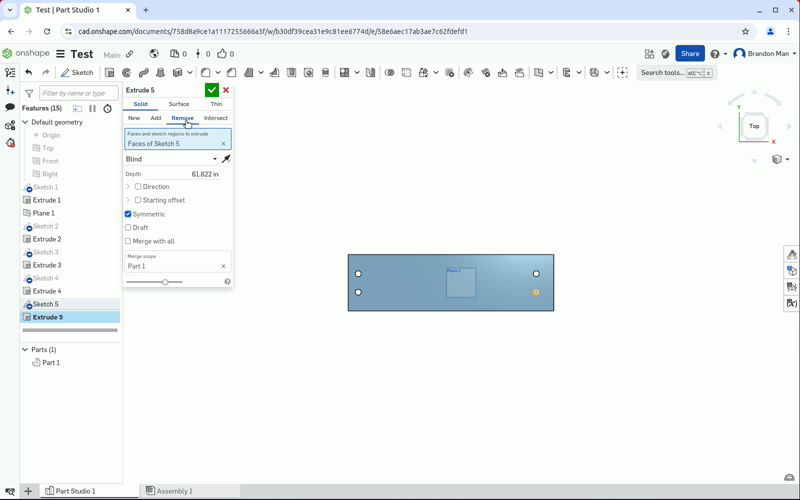
key(tab, 2)
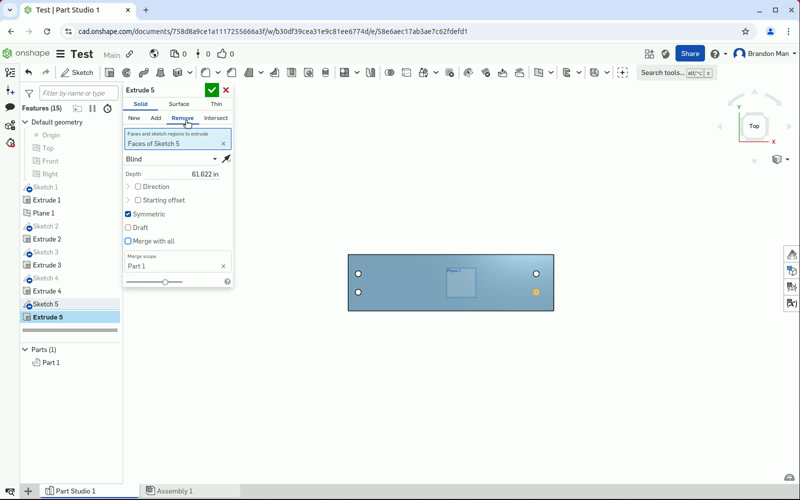
key(space)
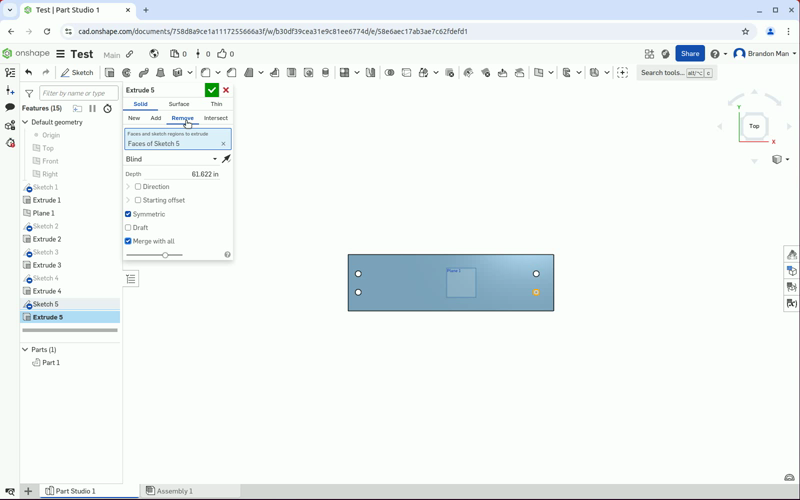
key(enter)
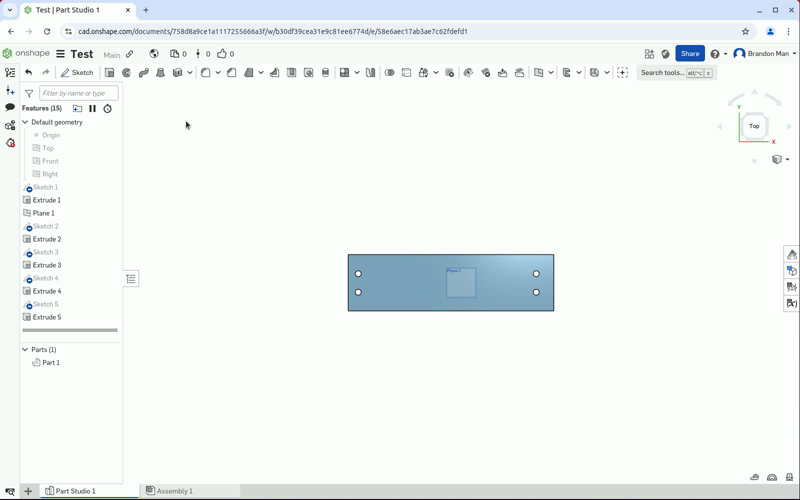
key(shift+h)
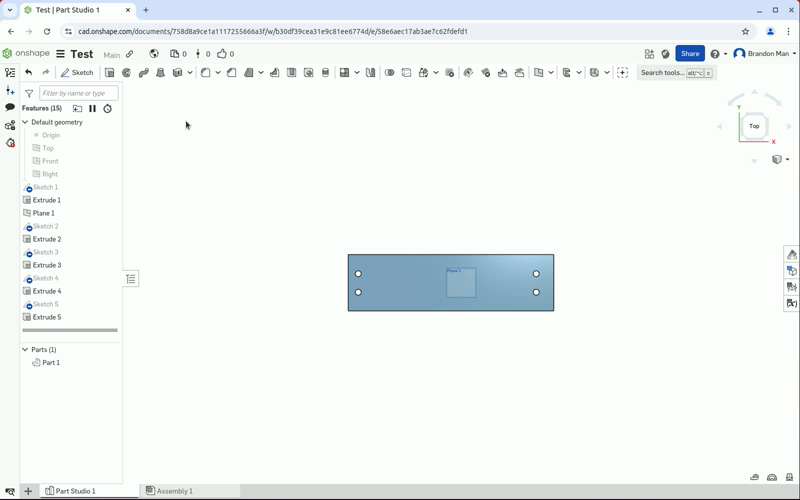
key(shift+h)
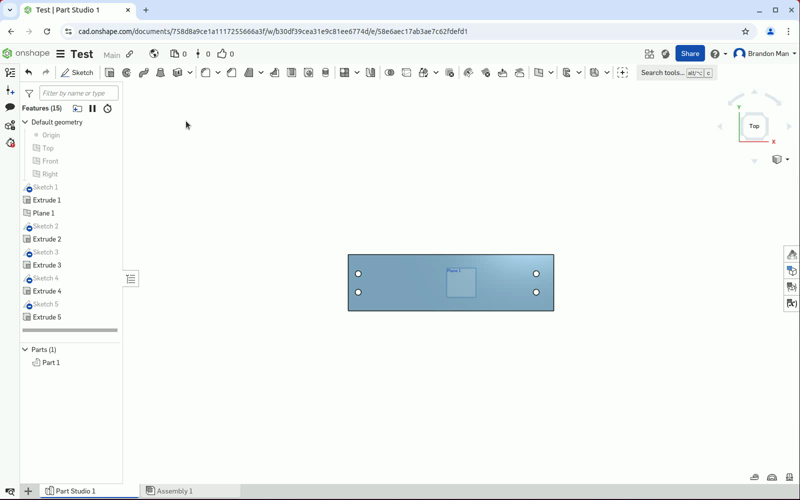
mouse_move(73, 189)
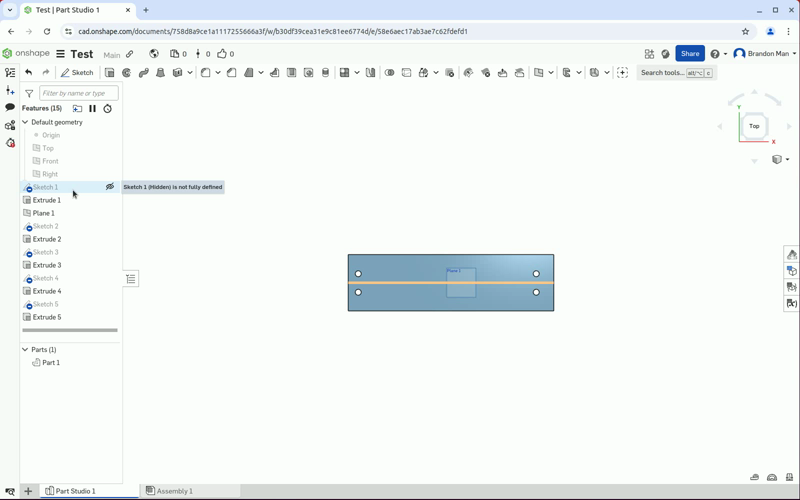
click(73, 189)
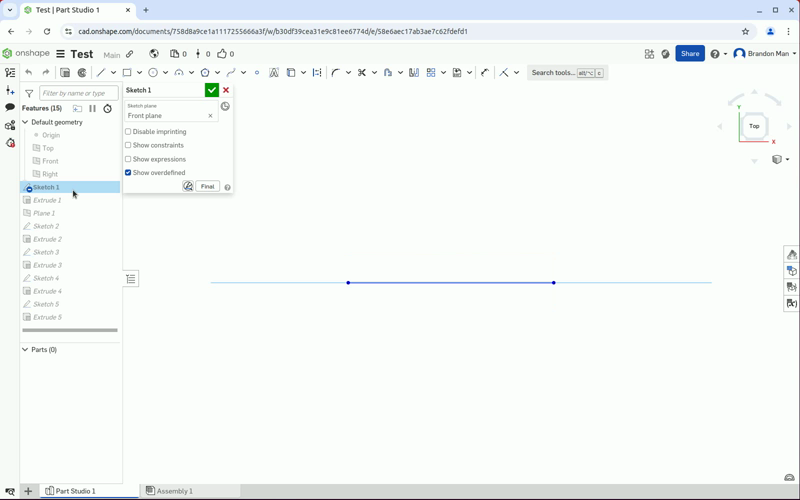
mouse_move(229, 92)
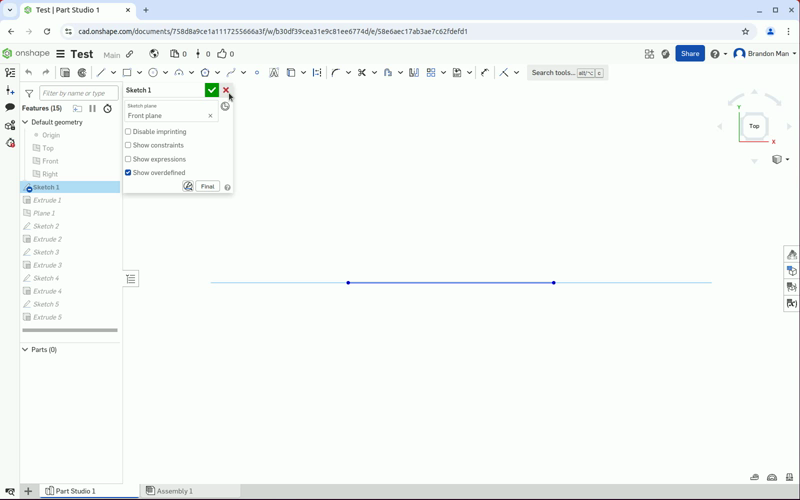
click(229, 92)
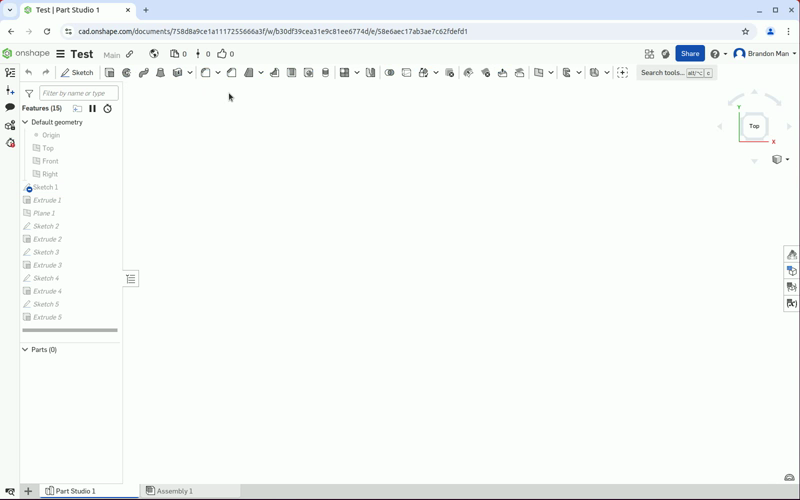
key(shift+s)
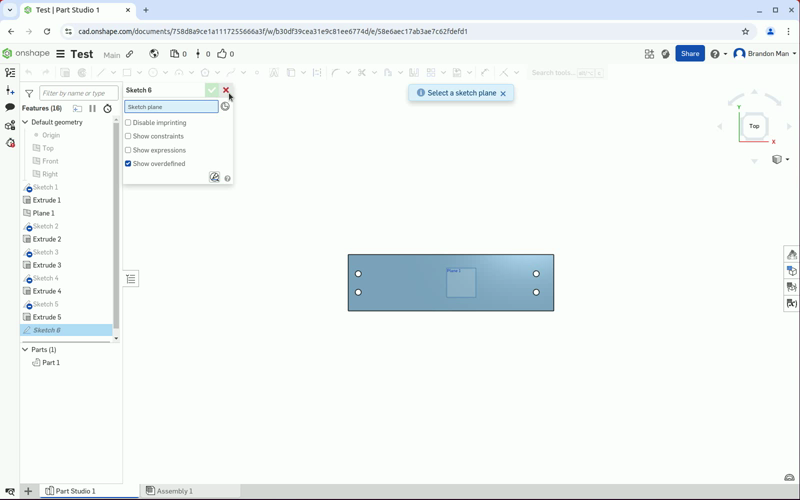
mouse_move(69, 215)
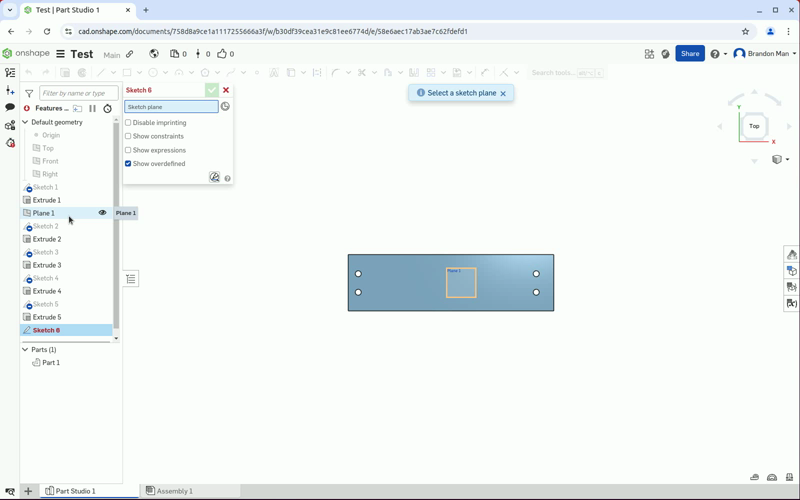
click(69, 215)
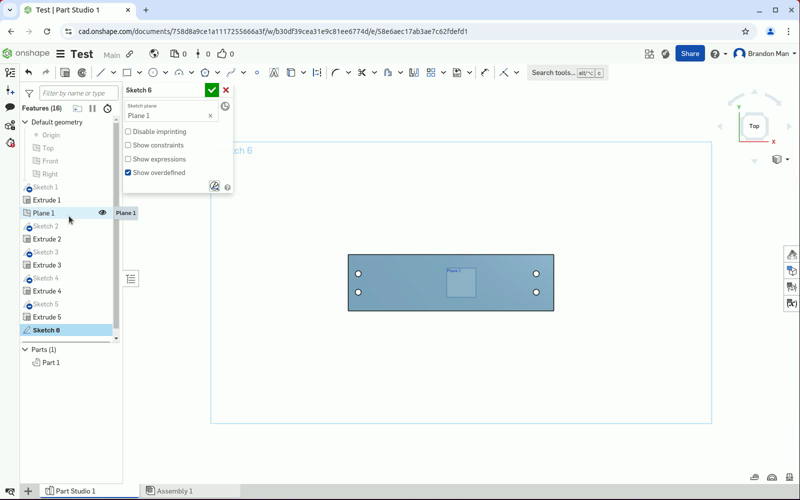
mouse_move(73, 352)
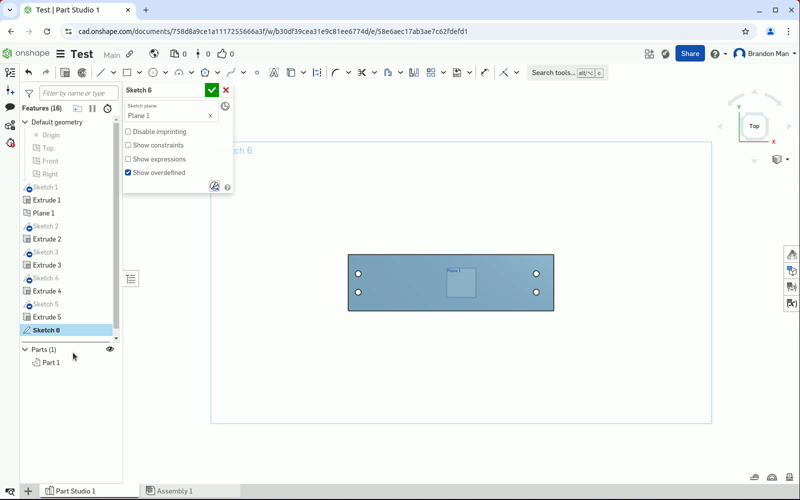
key(y)
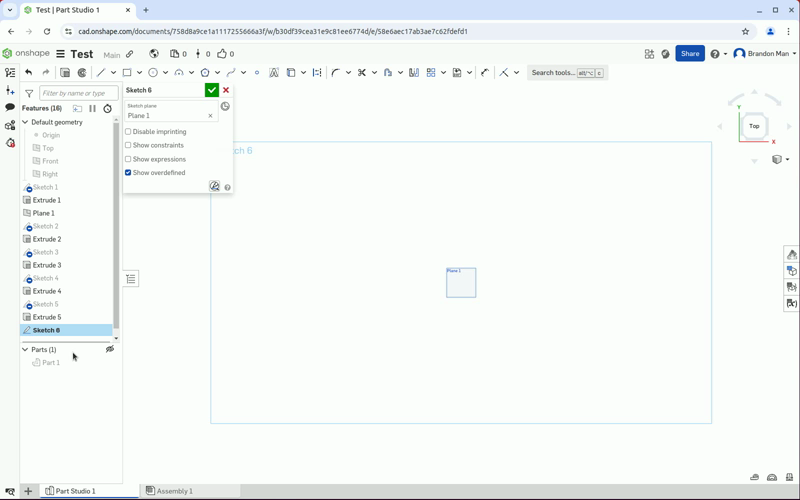
key(c)
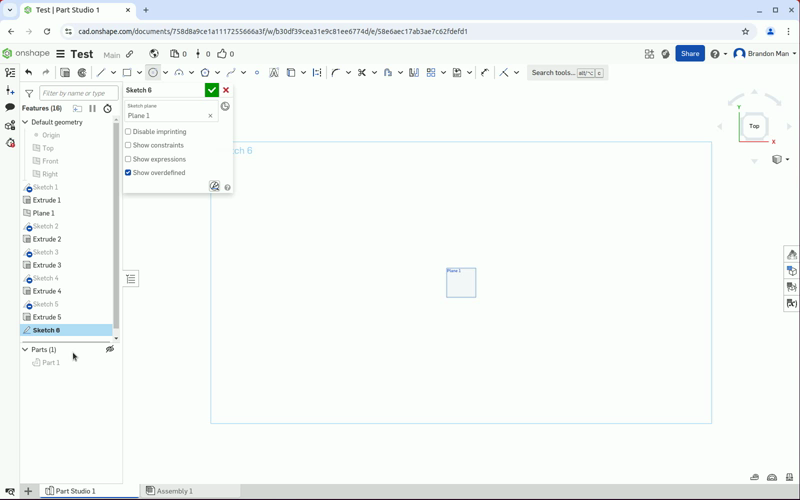
key_down(shift)
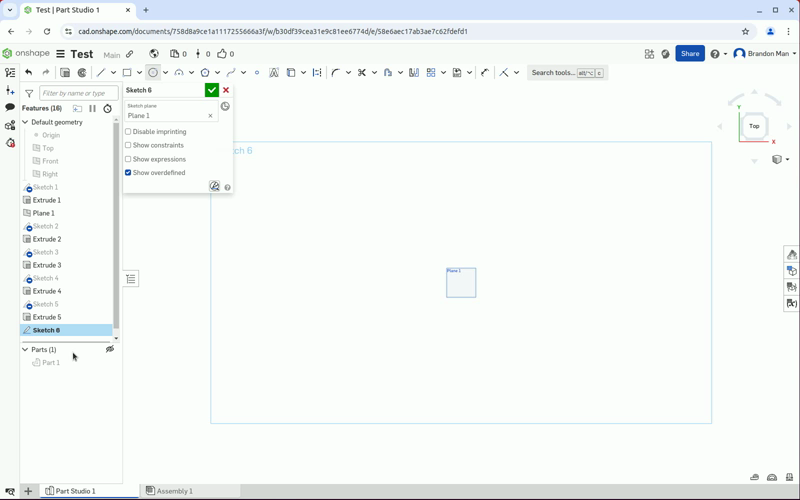
mouse_move(419, 273)
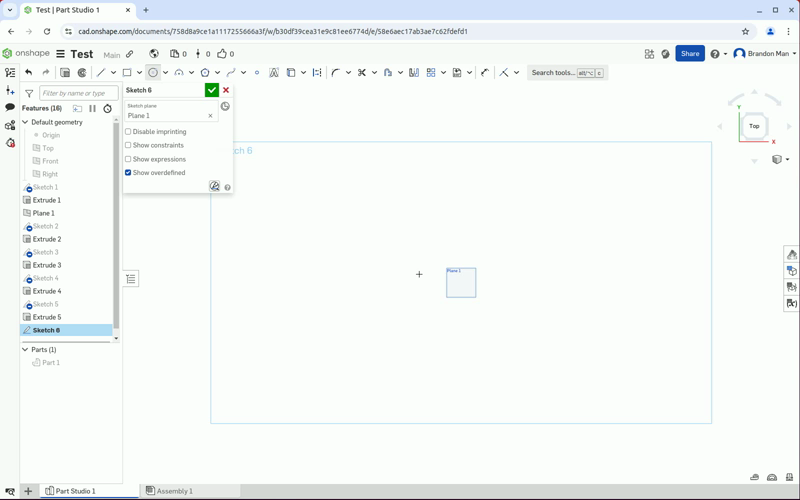
click(419, 273)
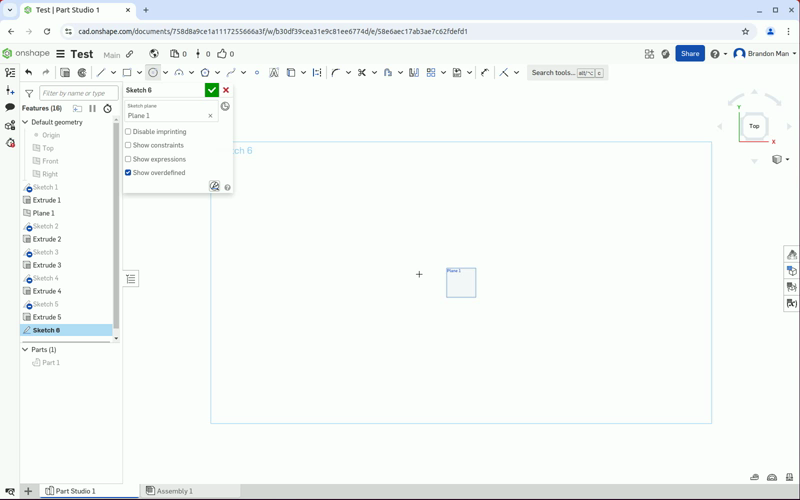
key_up(shift)
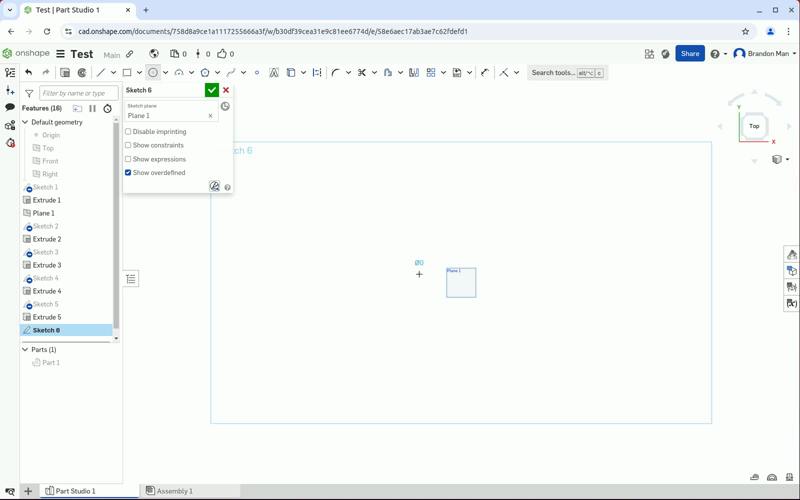
mouse_move(420, 273)
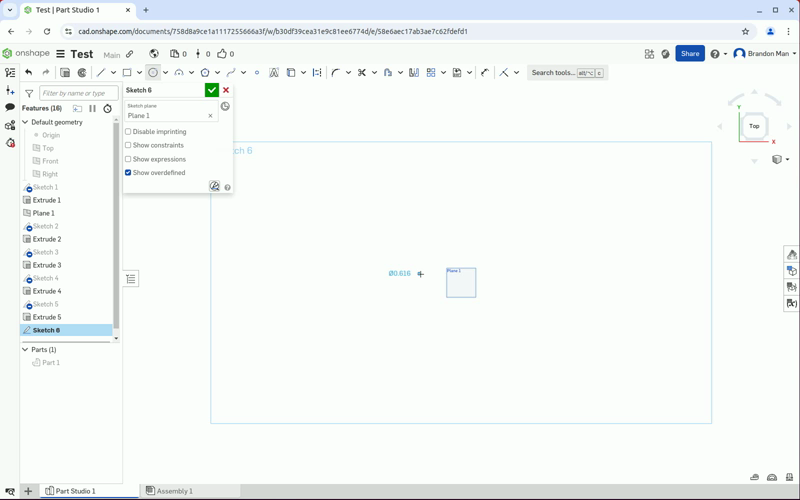
scroll(6)
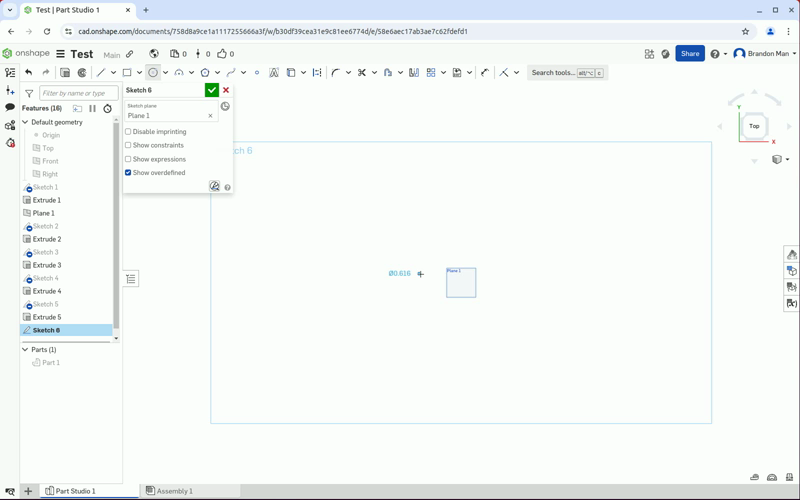
scroll(6)
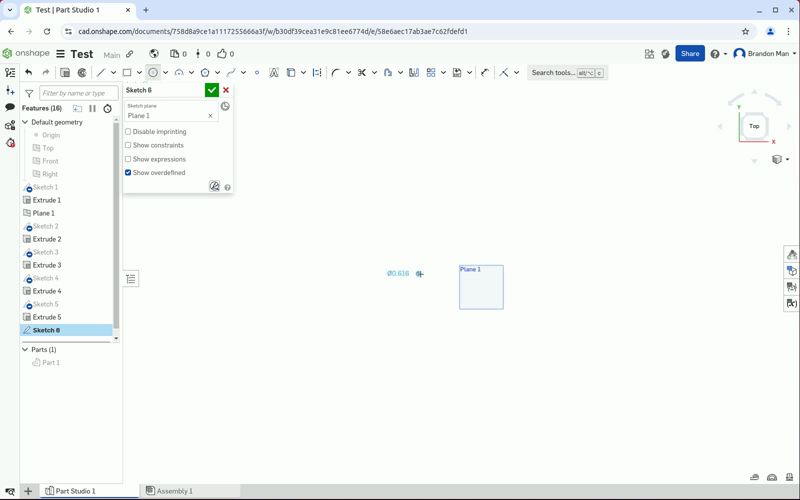
scroll(6)
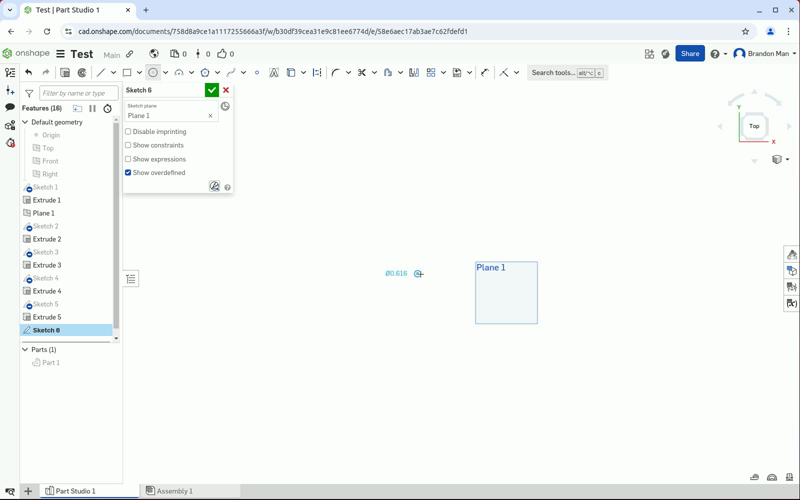
scroll(6)
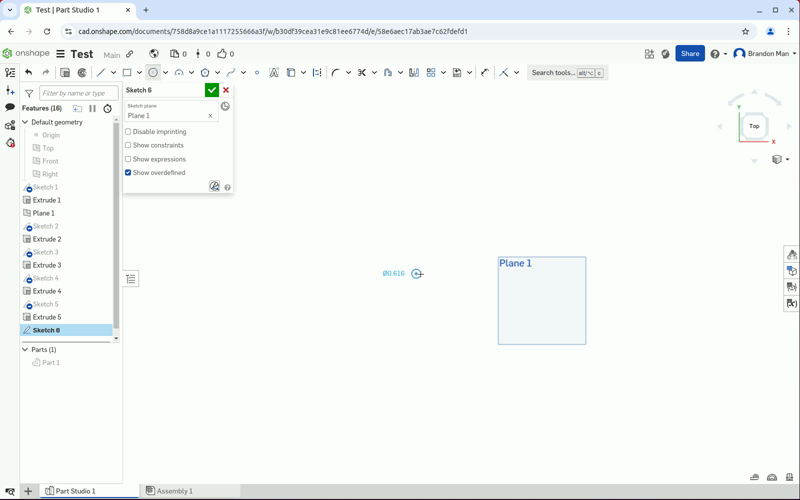
scroll(6)
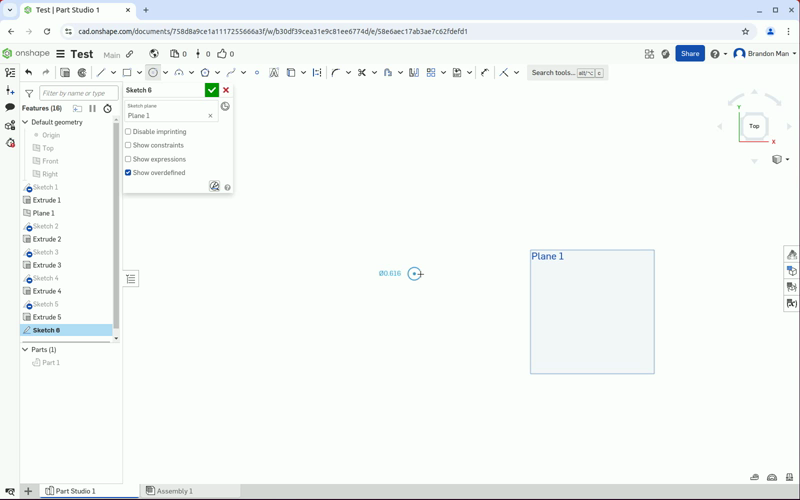
scroll(6)
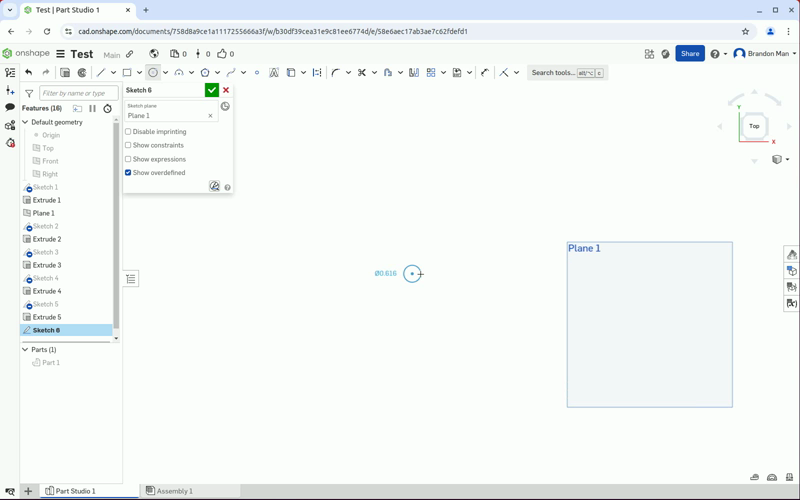
scroll(6)
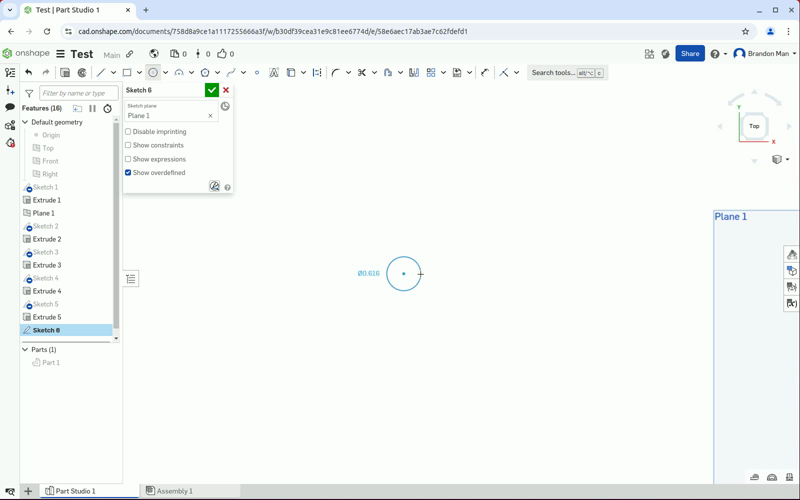
click(420, 273)
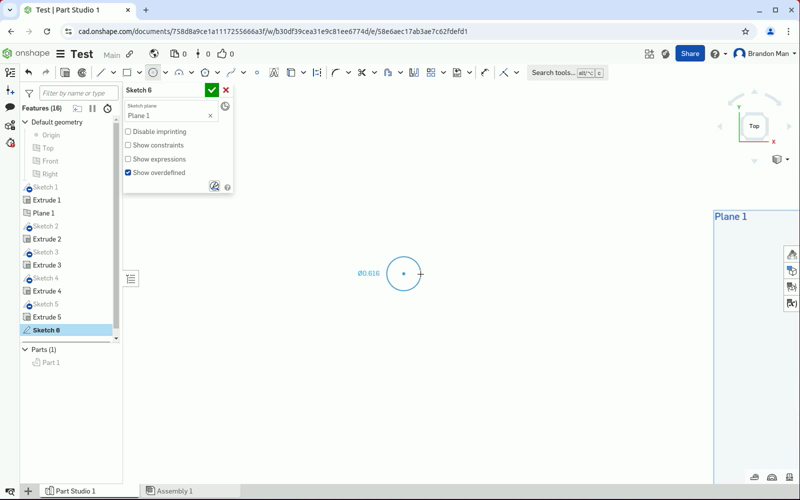
scroll(-6)
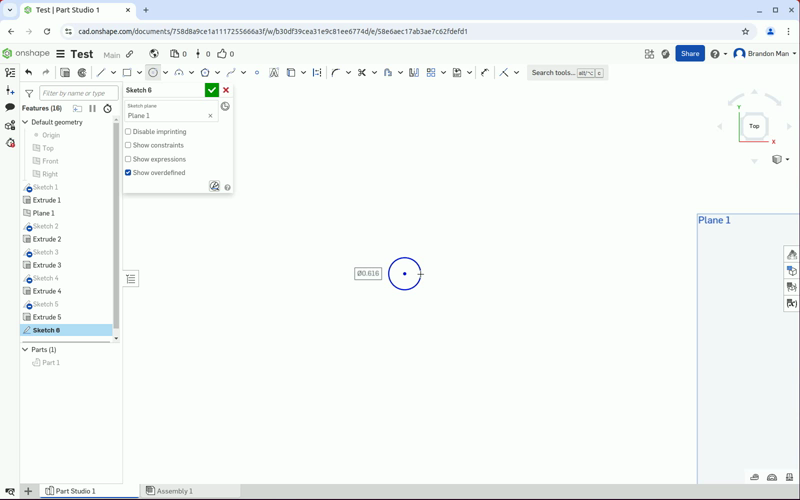
scroll(-6)
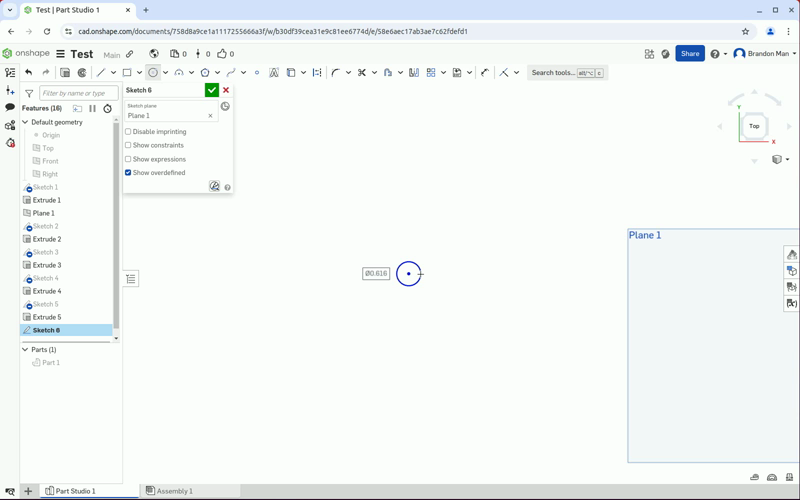
scroll(-6)
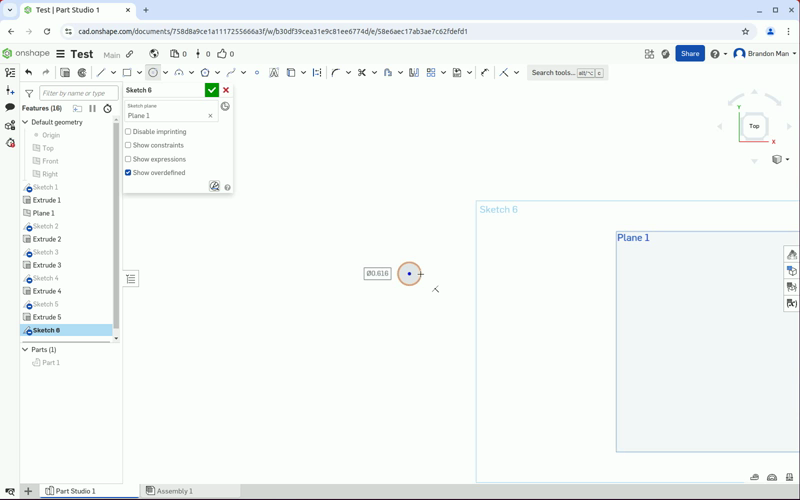
scroll(-6)
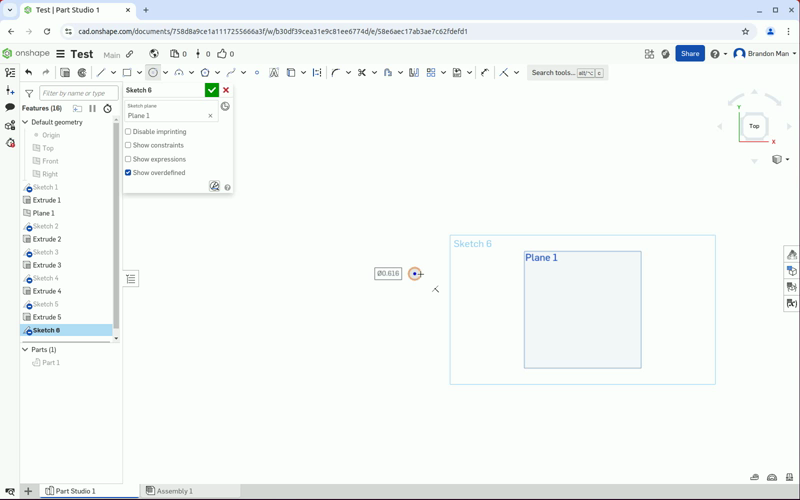
scroll(-6)
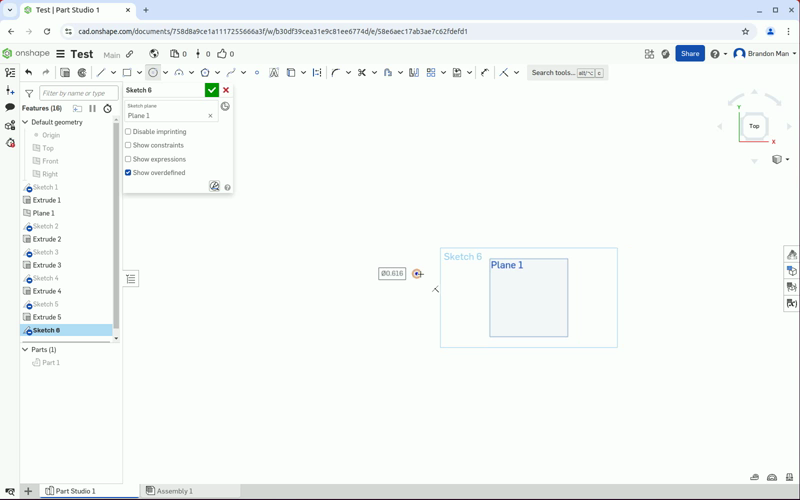
scroll(-6)
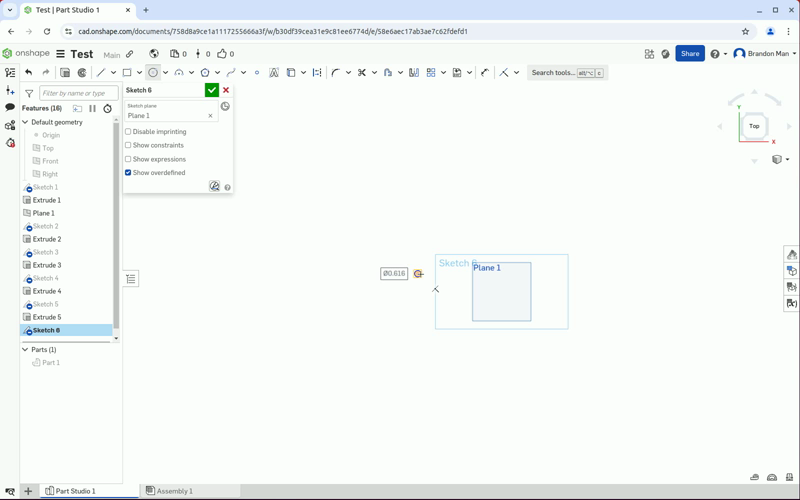
scroll(-6)
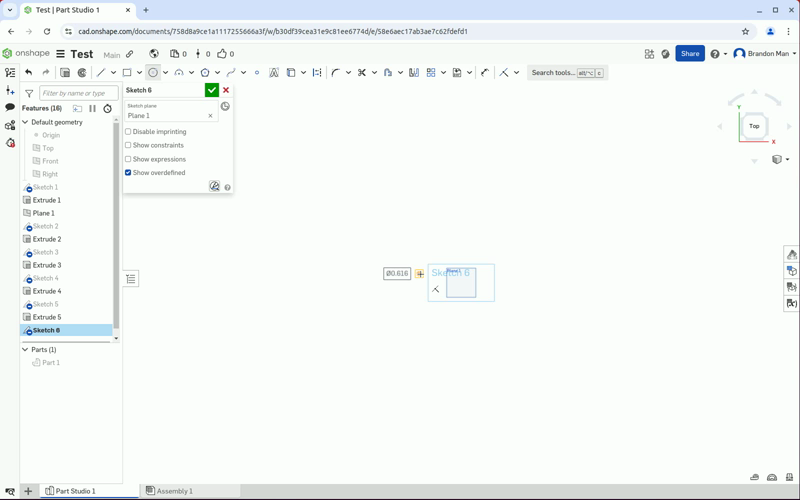
key(esc)
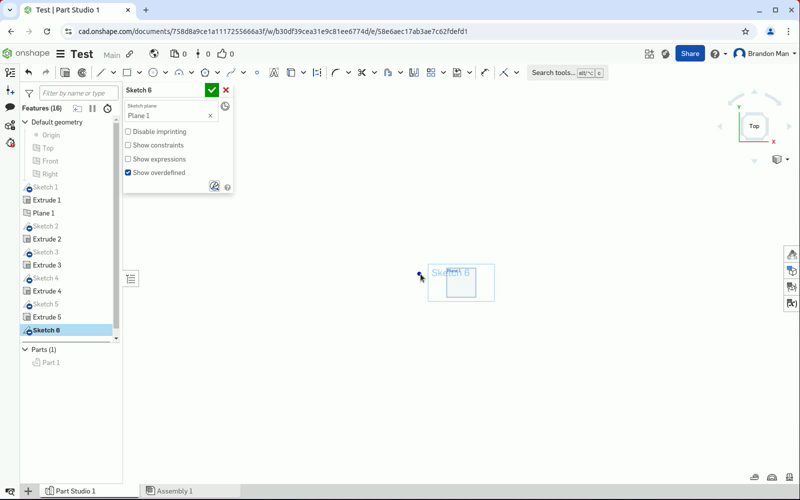
mouse_move(420, 274)
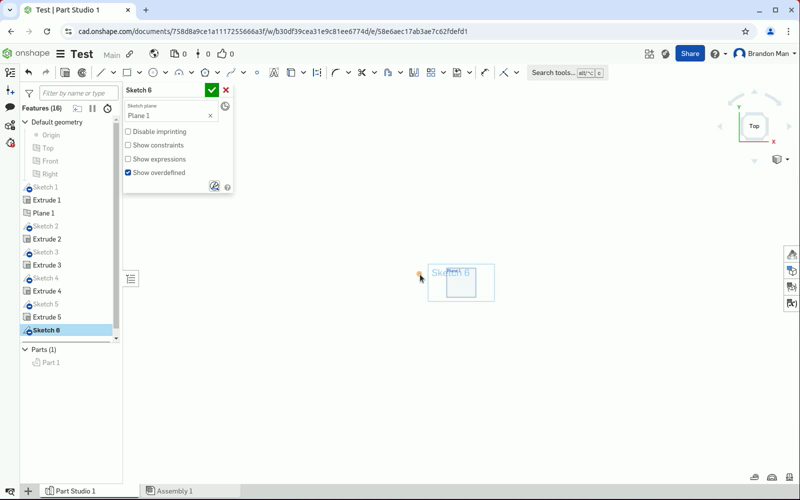
scroll(6)
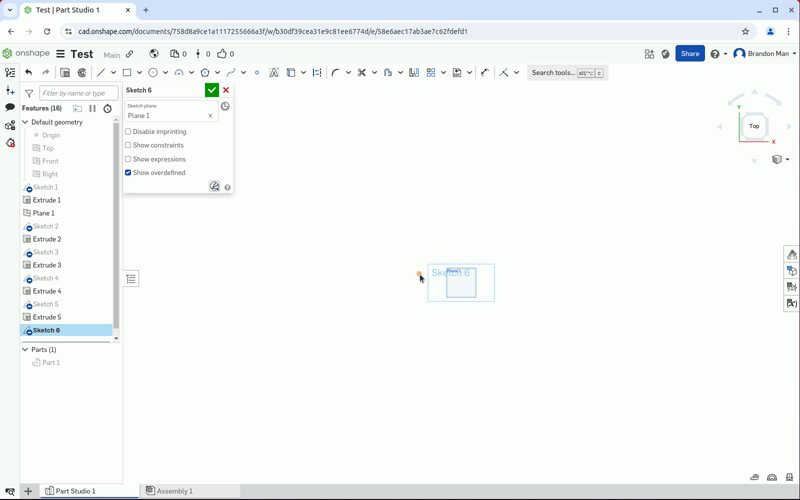
scroll(6)
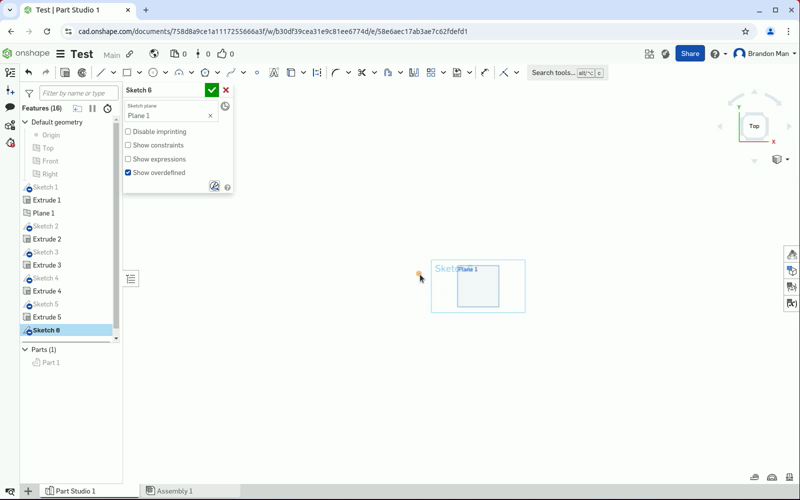
scroll(6)
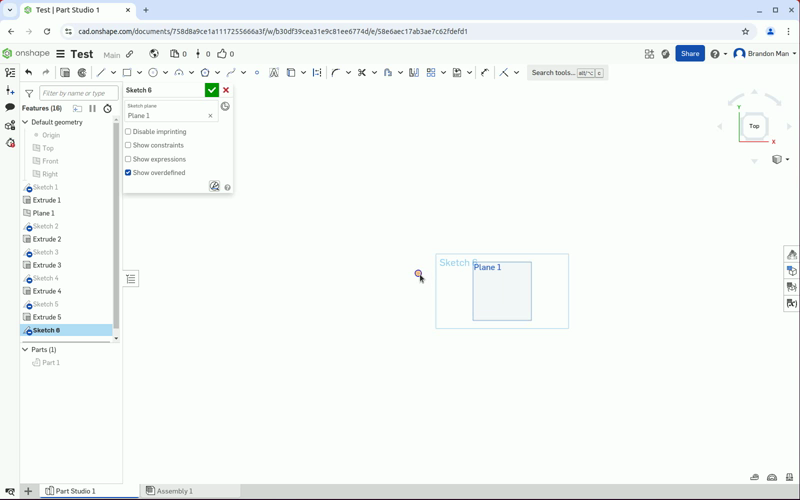
scroll(6)
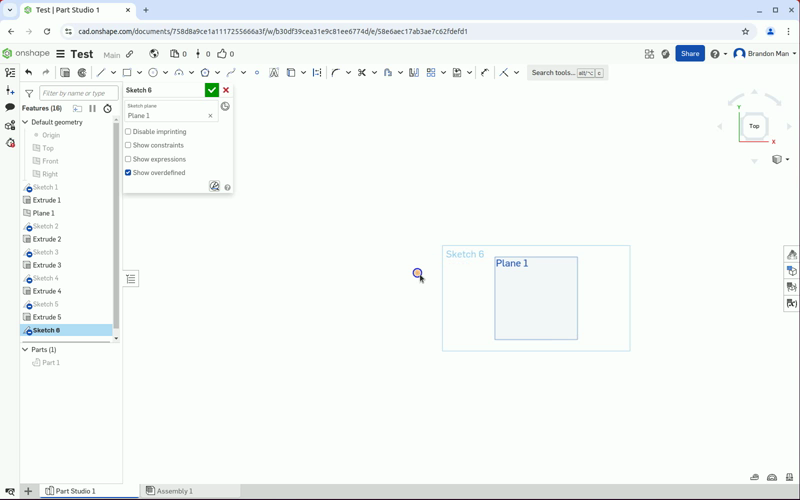
scroll(6)
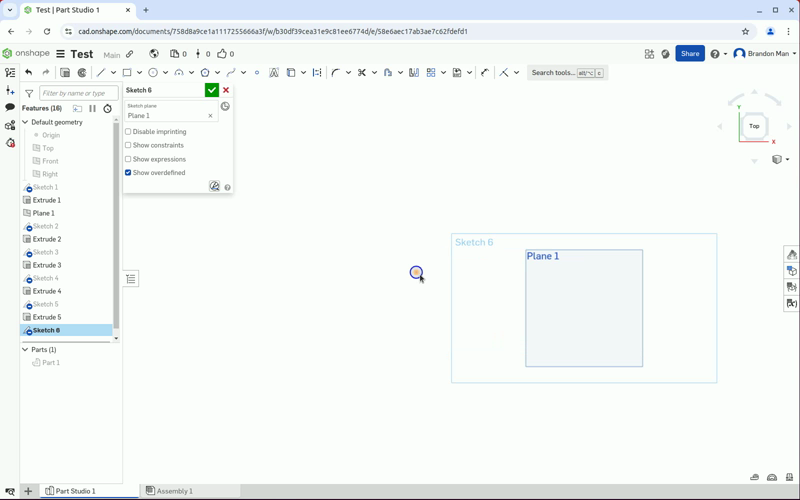
scroll(6)
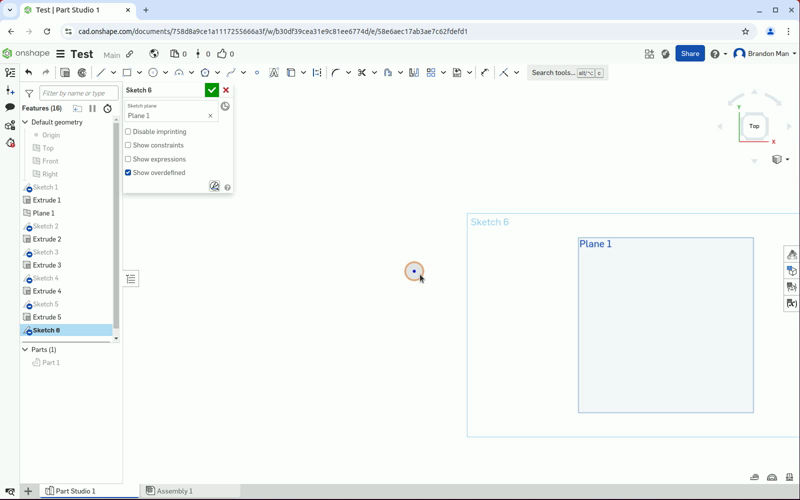
scroll(6)
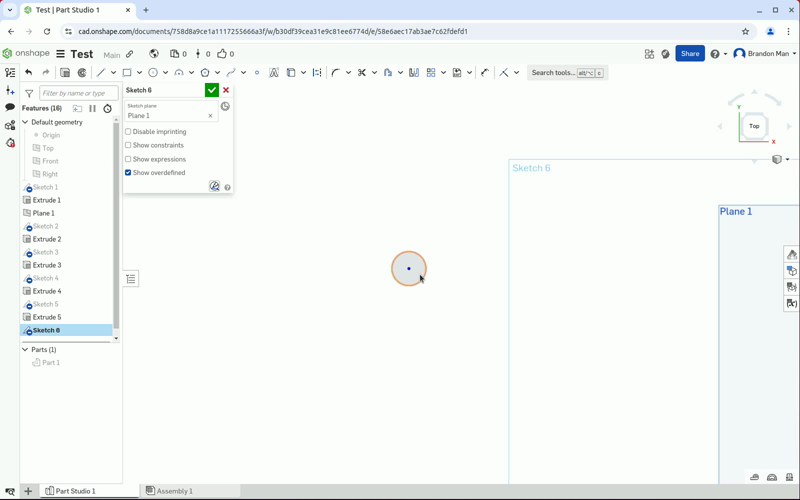
click(420, 274)
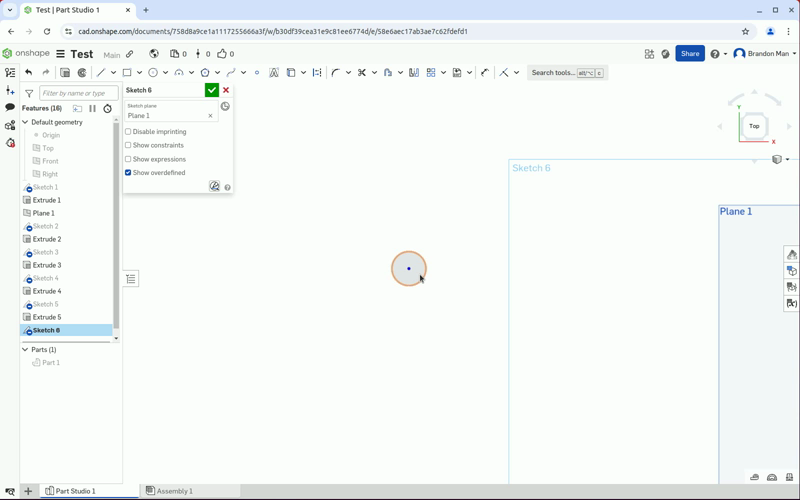
scroll(-6)
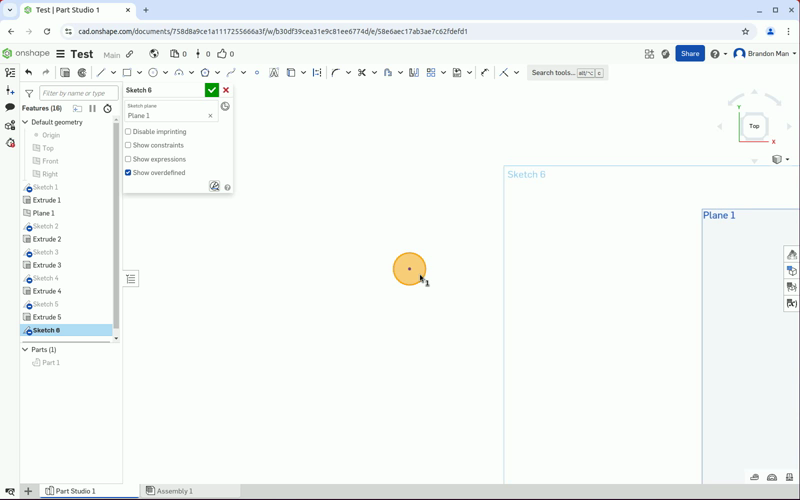
scroll(-6)
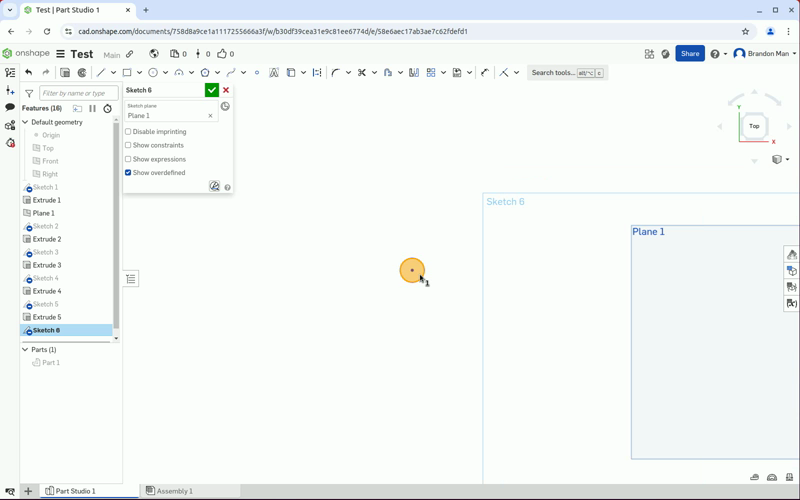
scroll(-6)
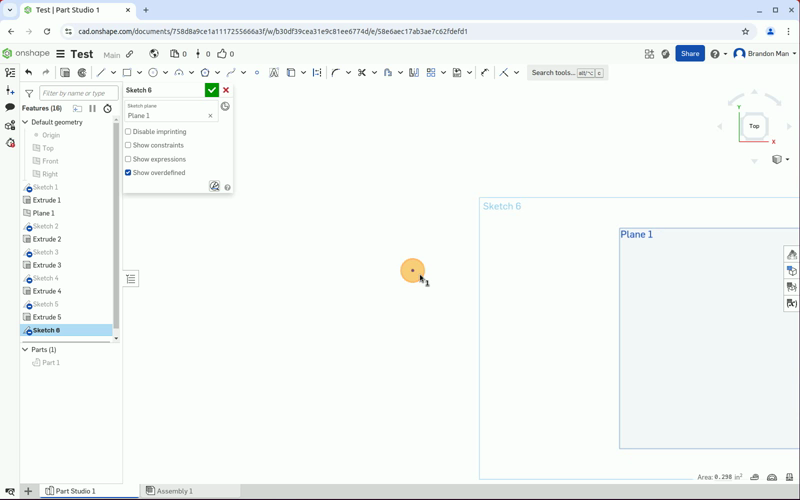
scroll(-6)
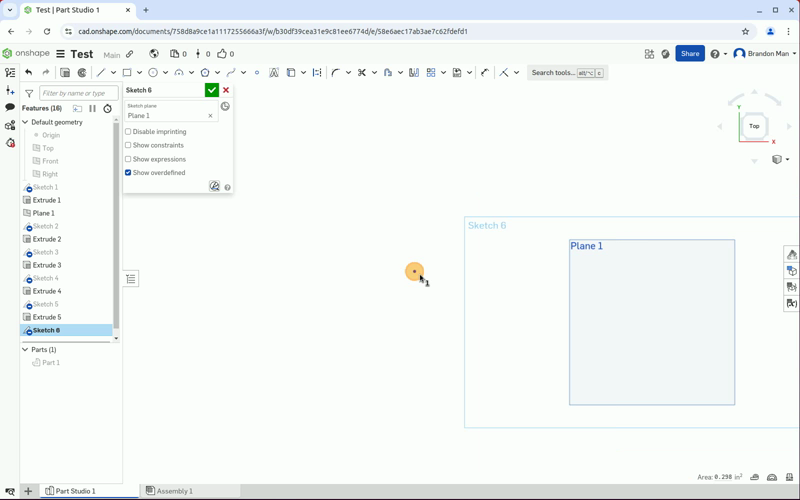
scroll(-6)
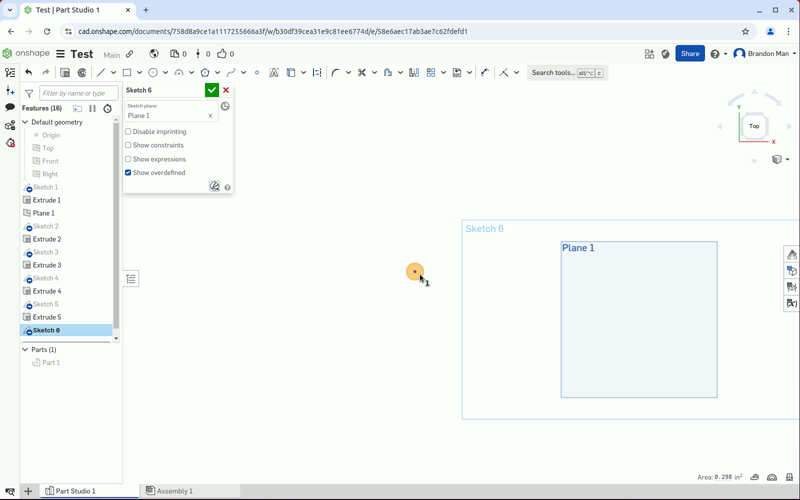
scroll(-6)
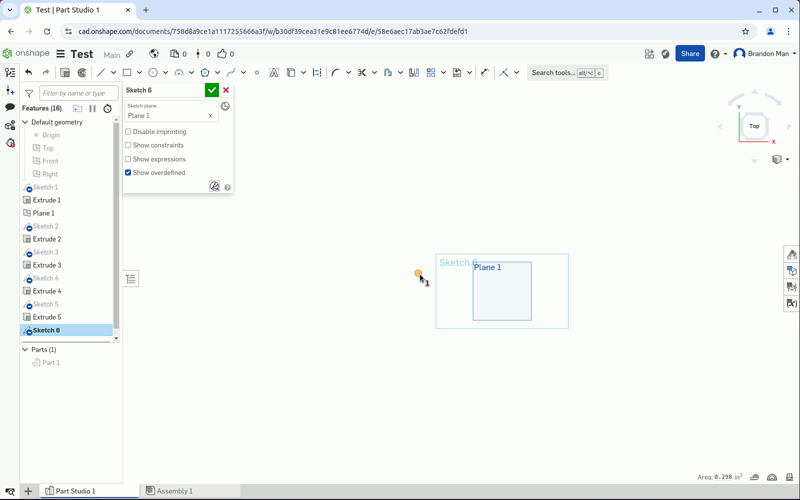
scroll(-6)
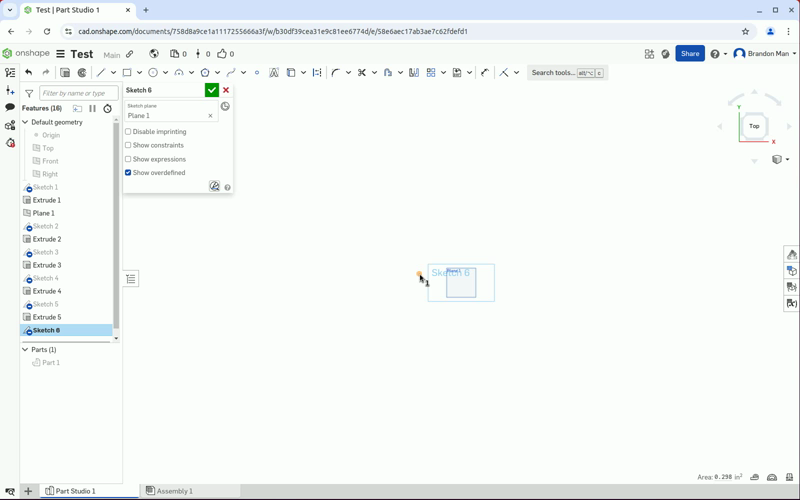
mouse_move(73, 352)
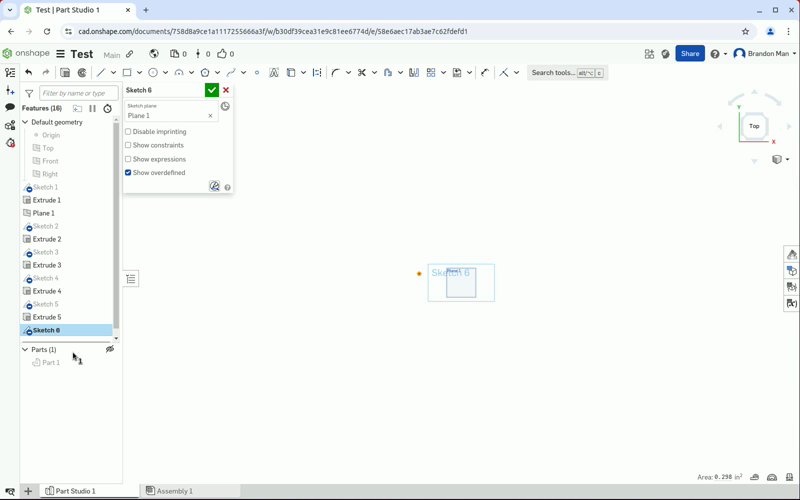
key(shift+y)
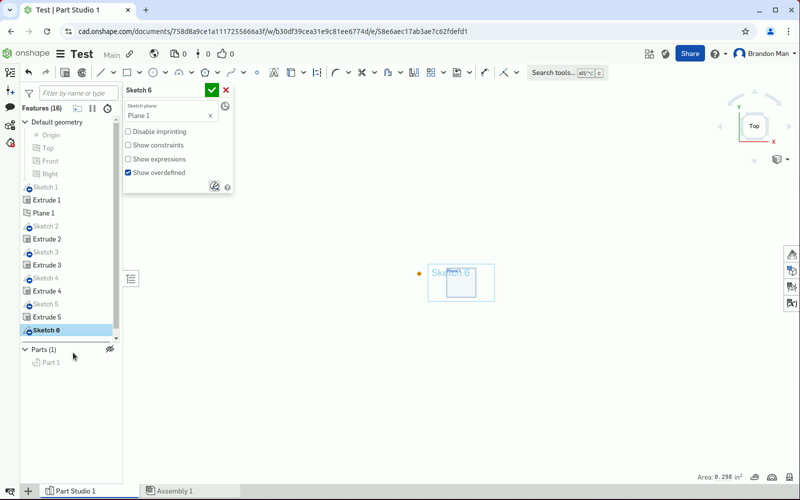
key(shift+e)
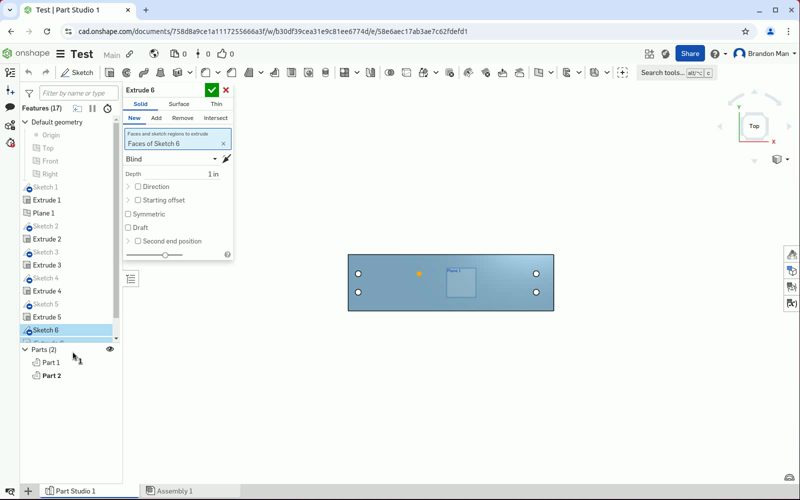
mouse_move(143, 106)
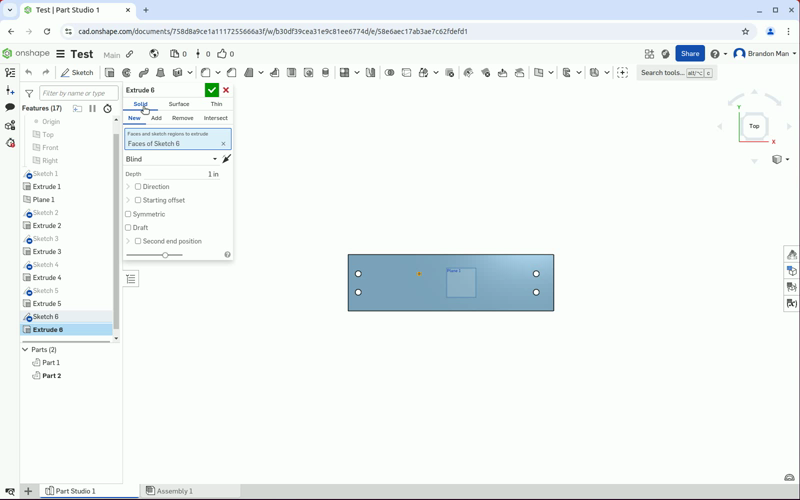
click(143, 106)
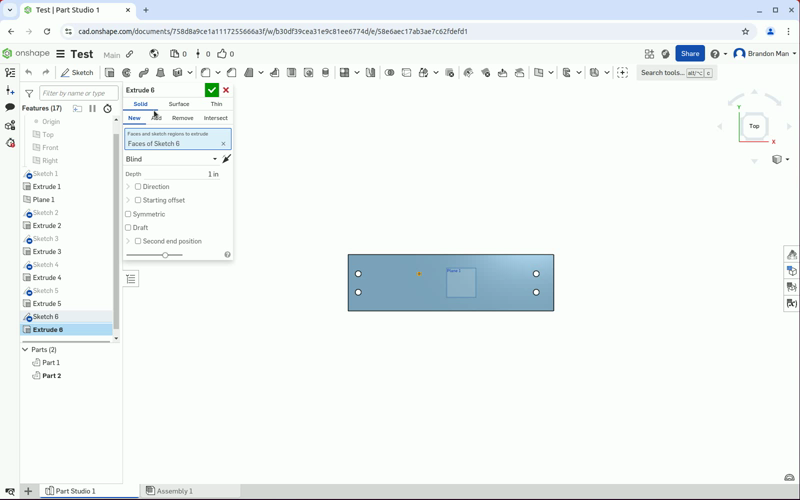
mouse_move(186, 120)
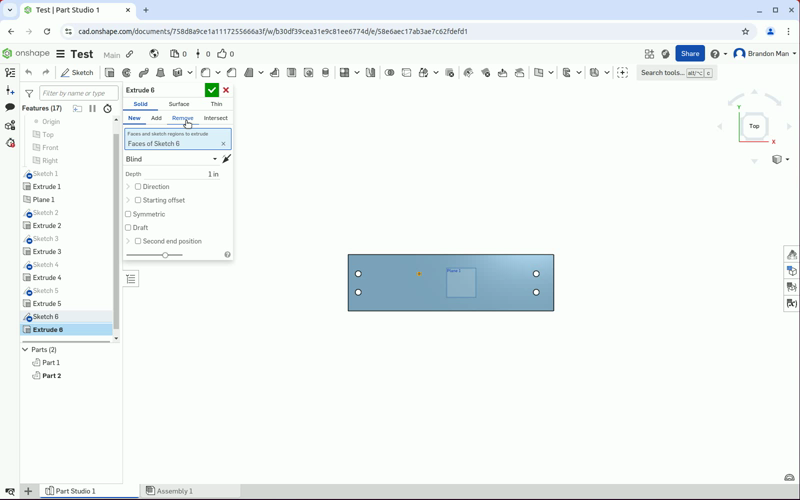
click(186, 120)
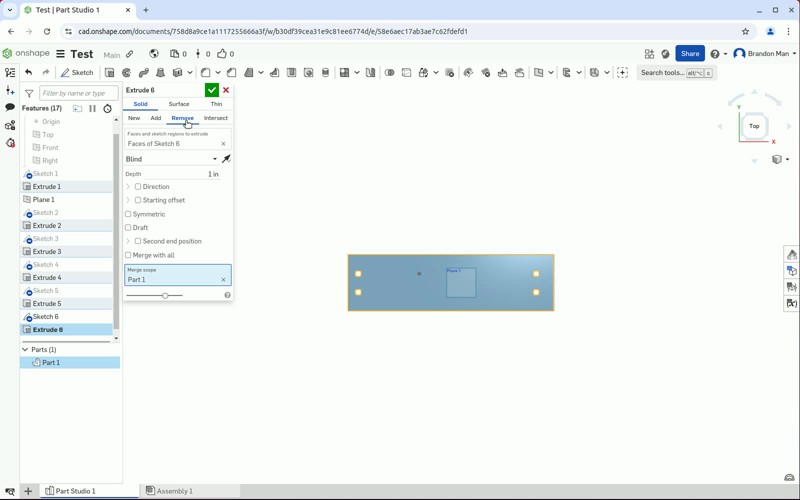
key(tab, 4)
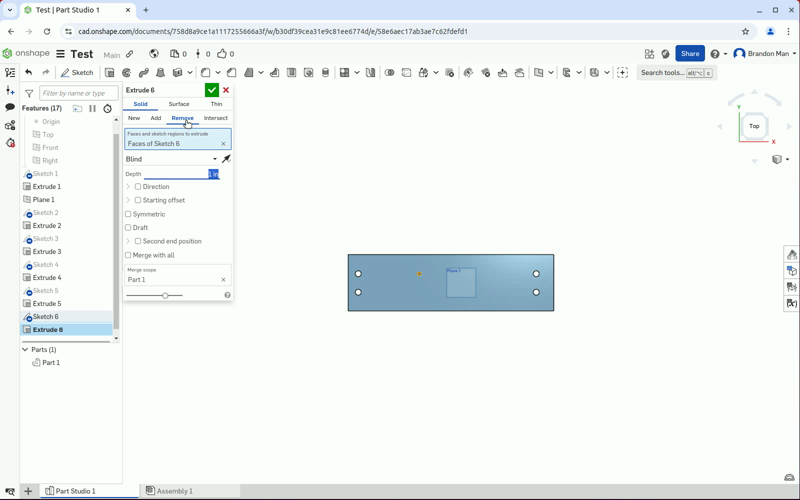
text(61.622)
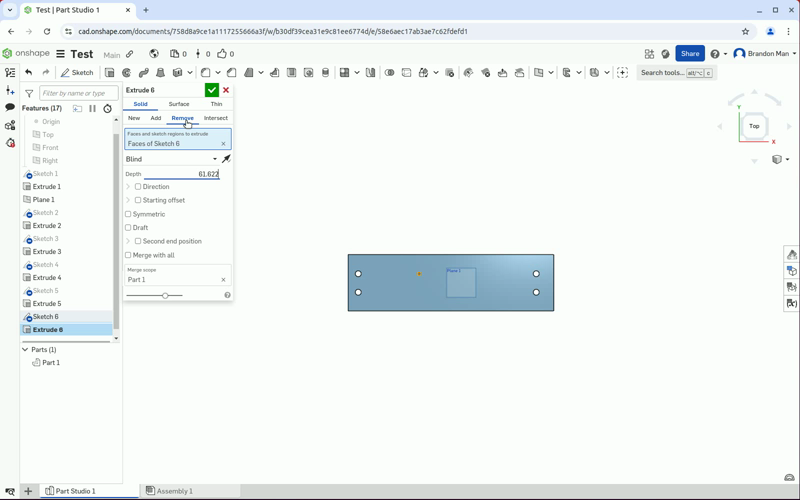
key(tab, 3)
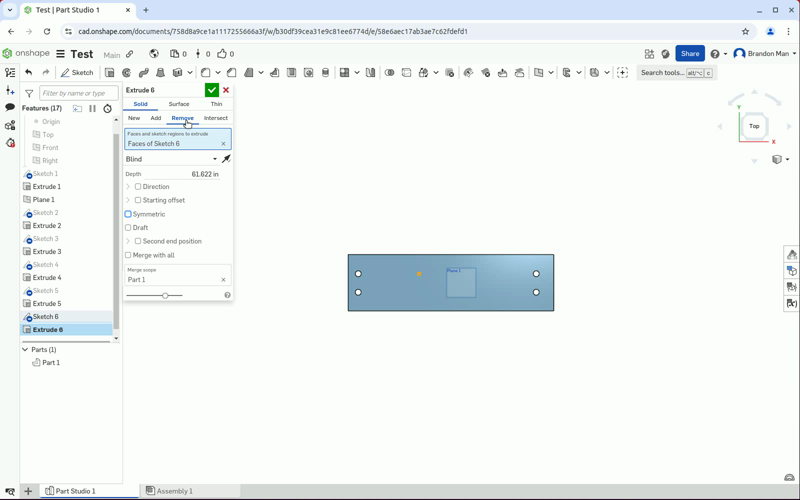
key(space)
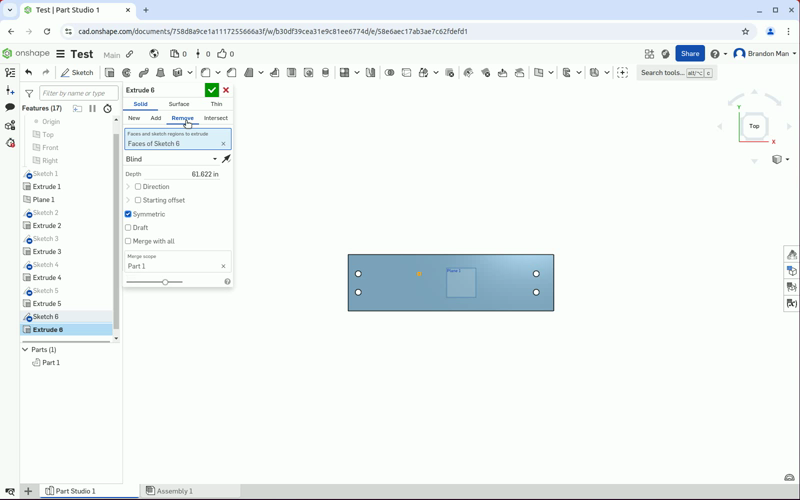
key(tab, 2)
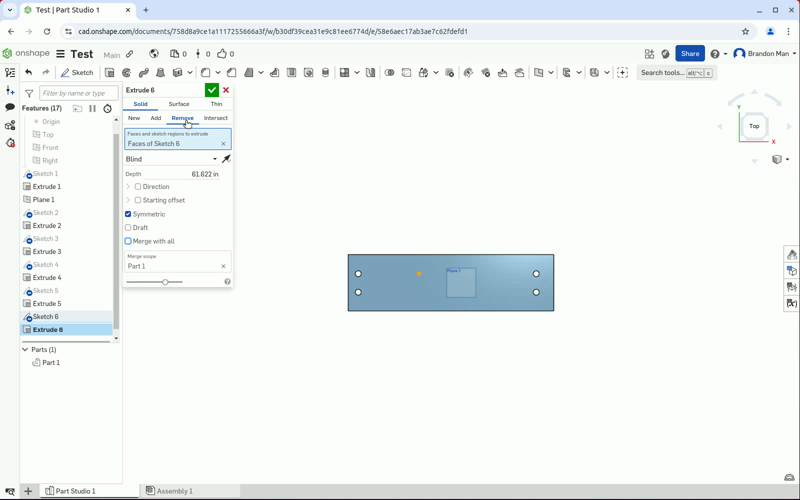
key(space)
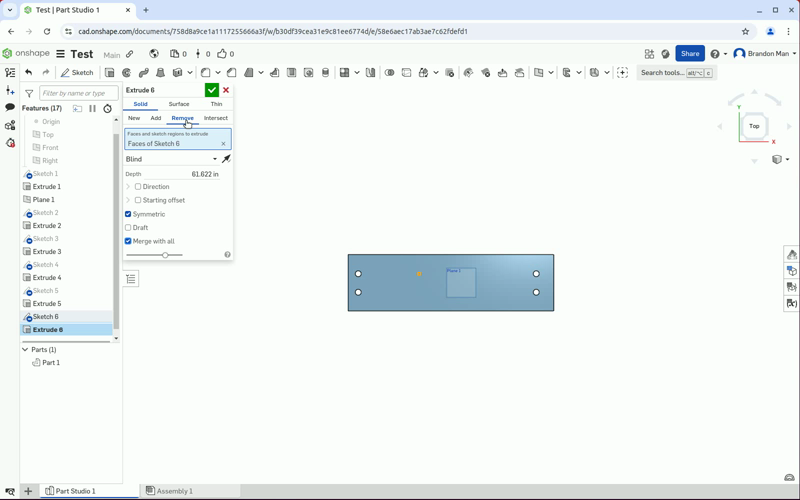
key(enter)
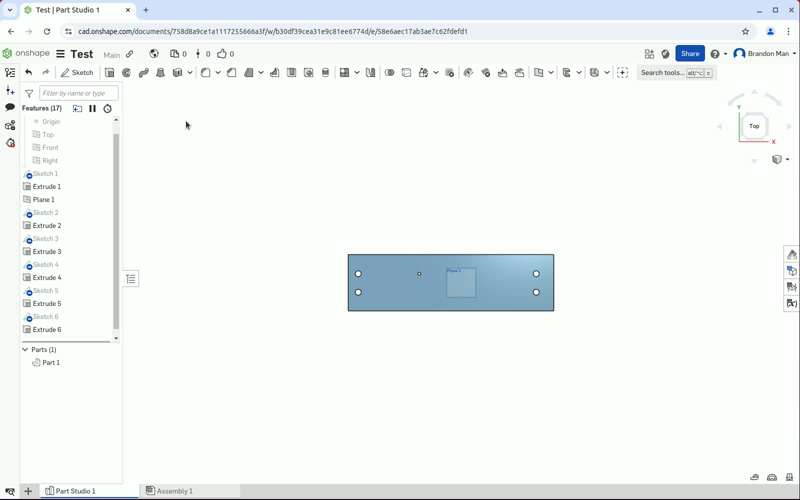
key(shift+h)
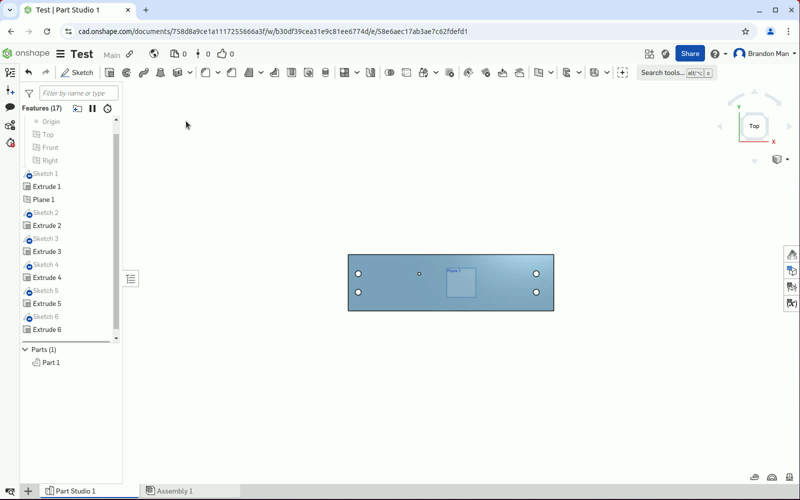
key(shift+h)
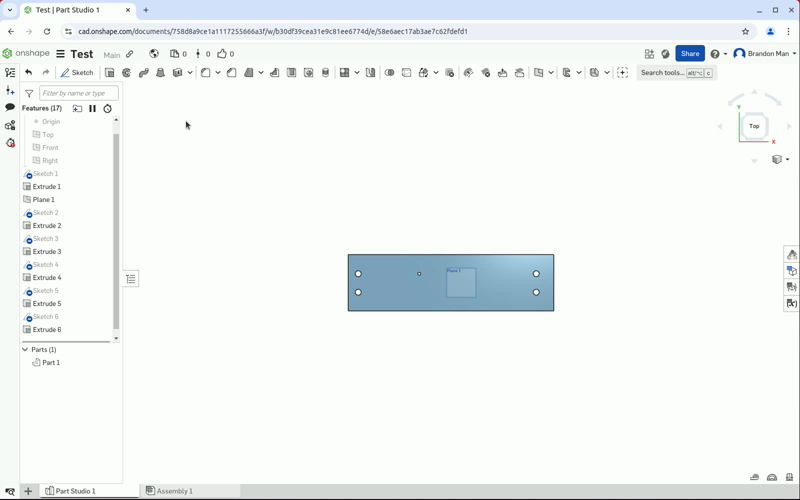
mouse_move(69, 176)
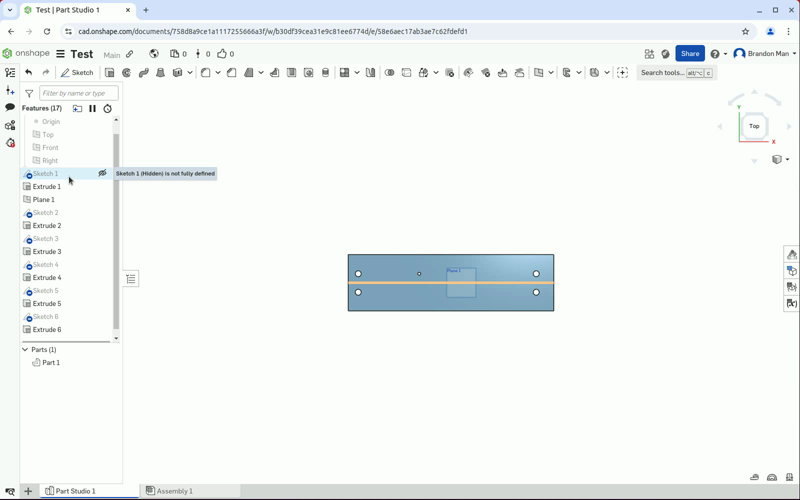
click(69, 176)
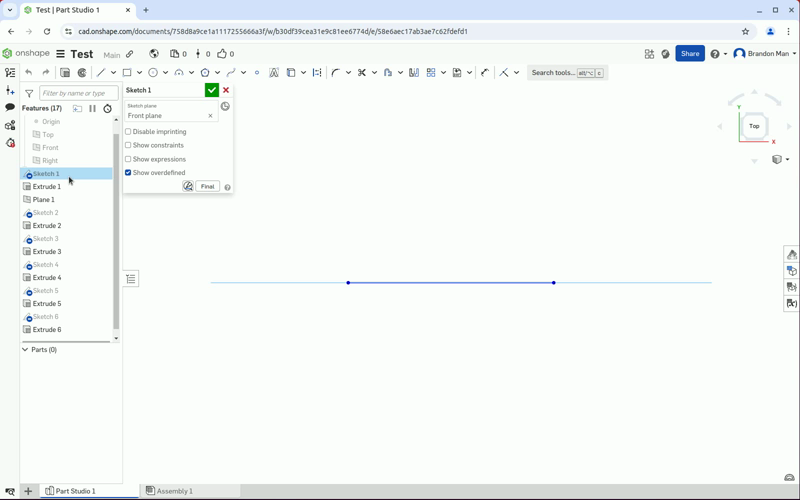
mouse_move(229, 92)
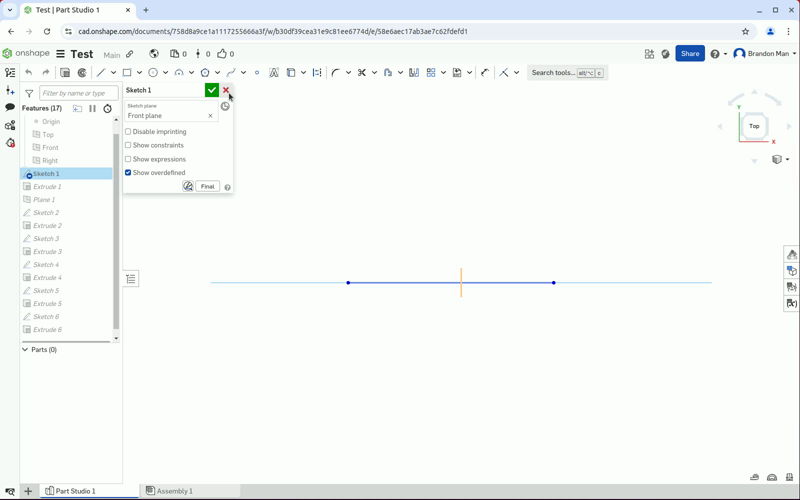
click(229, 92)
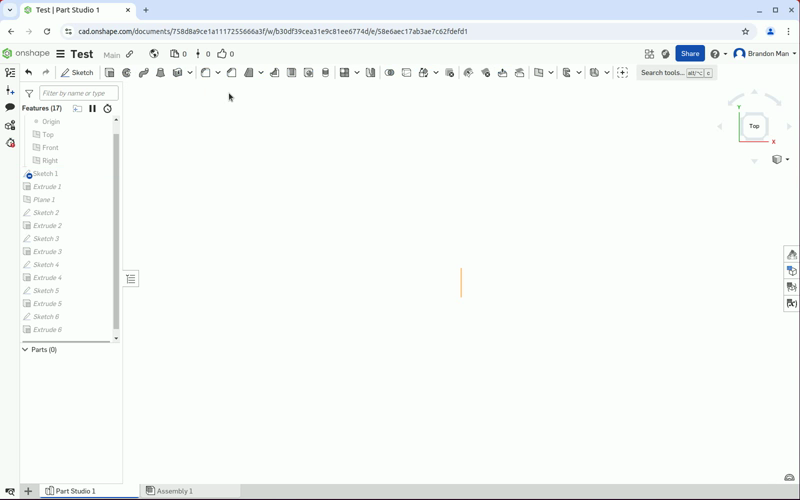
key(shift+s)
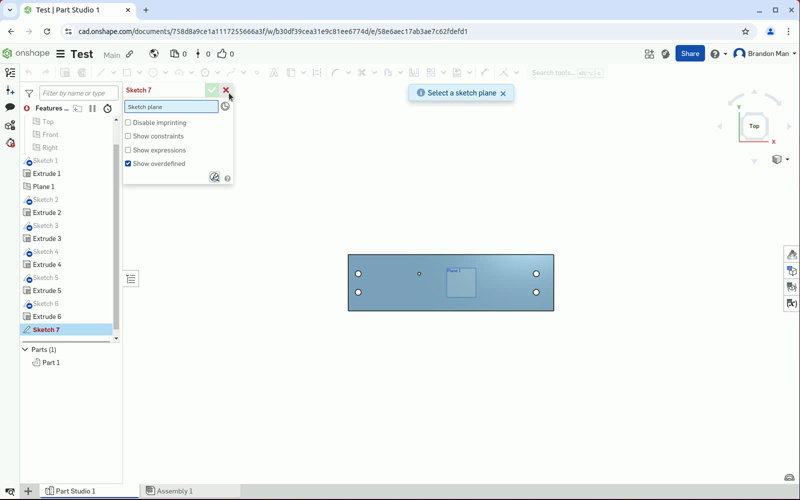
mouse_move(69, 189)
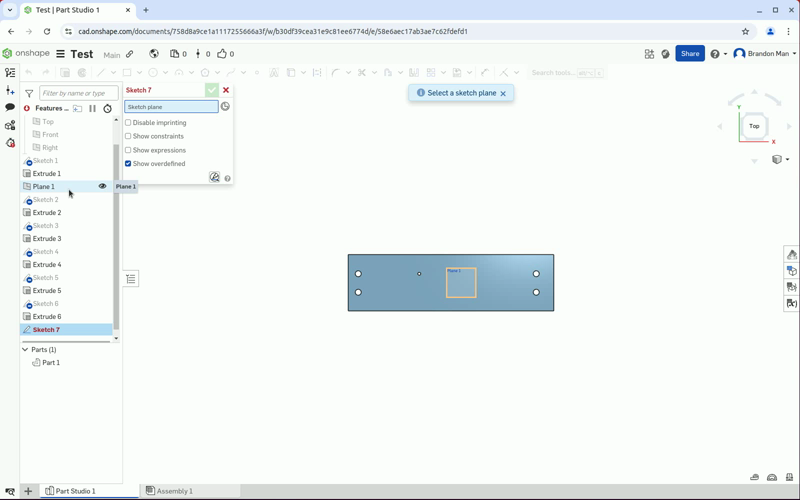
click(69, 189)
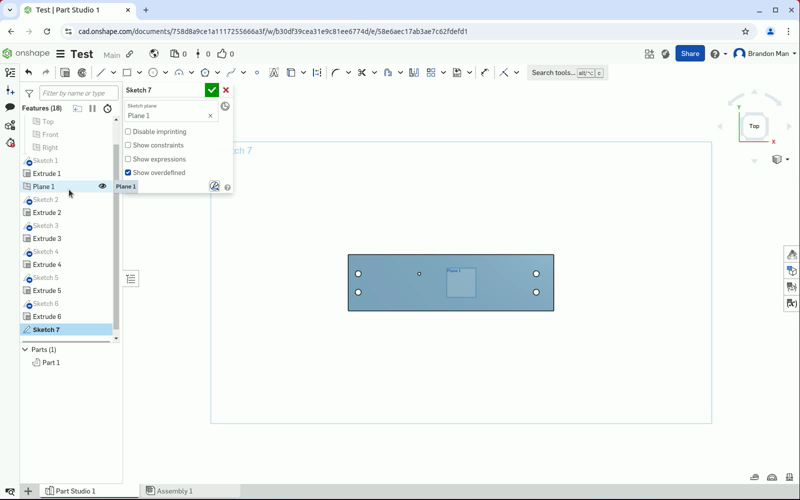
mouse_move(73, 352)
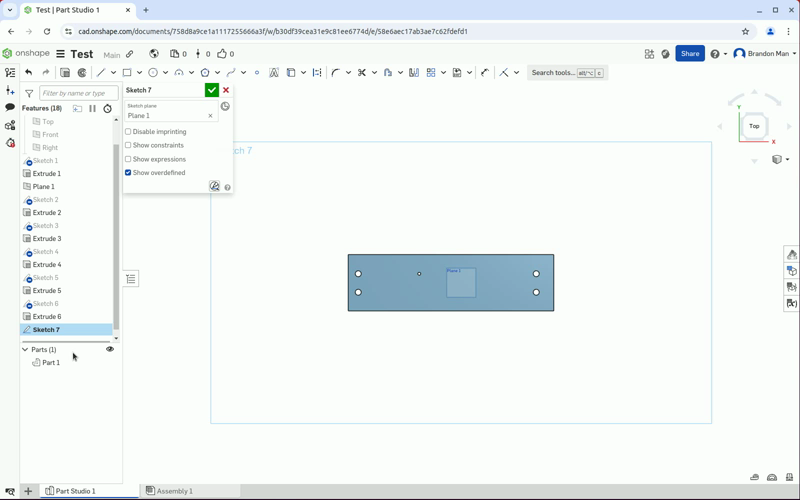
key(y)
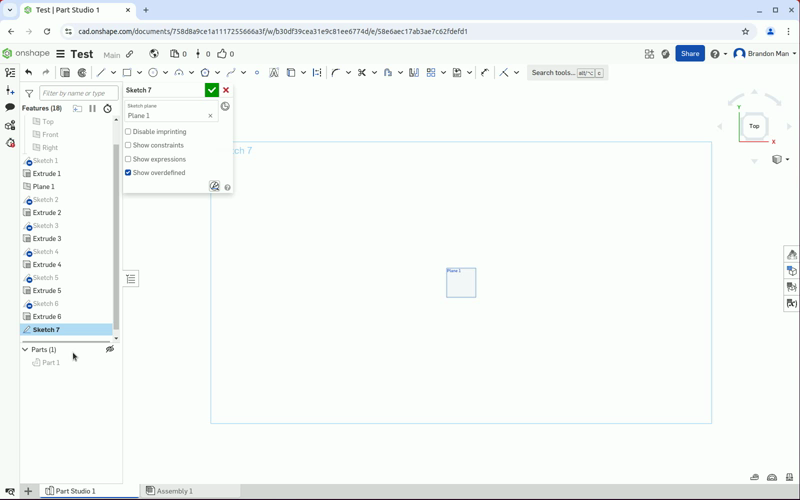
key(c)
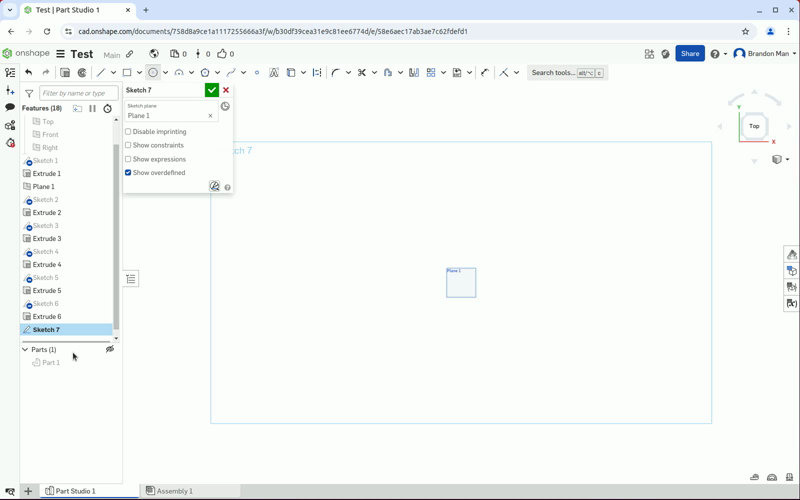
key_down(shift)
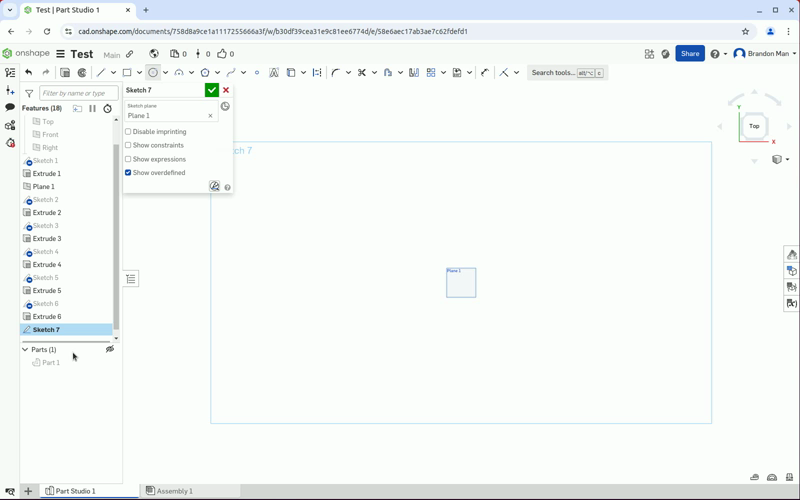
mouse_move(419, 292)
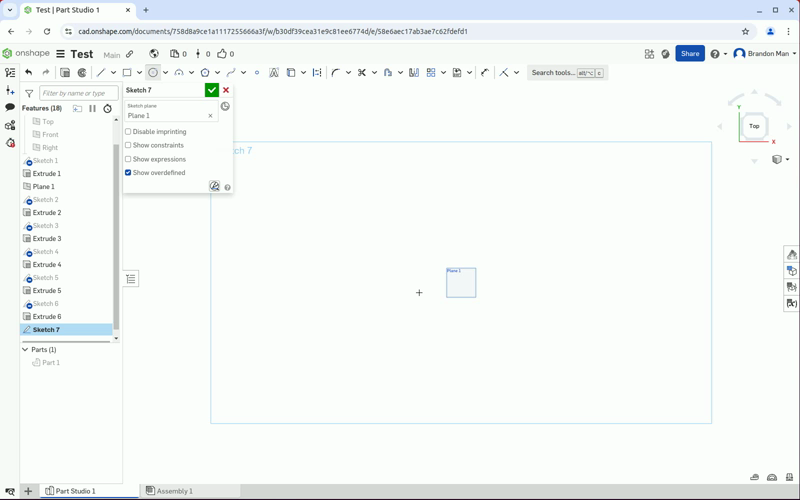
click(419, 292)
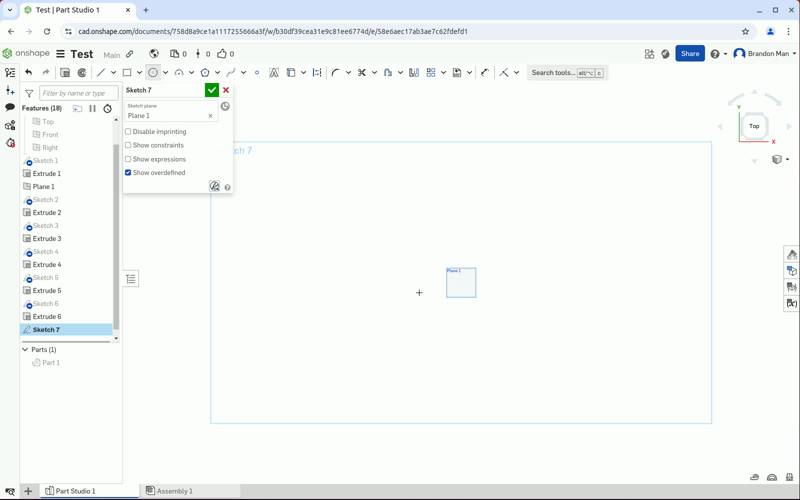
key_up(shift)
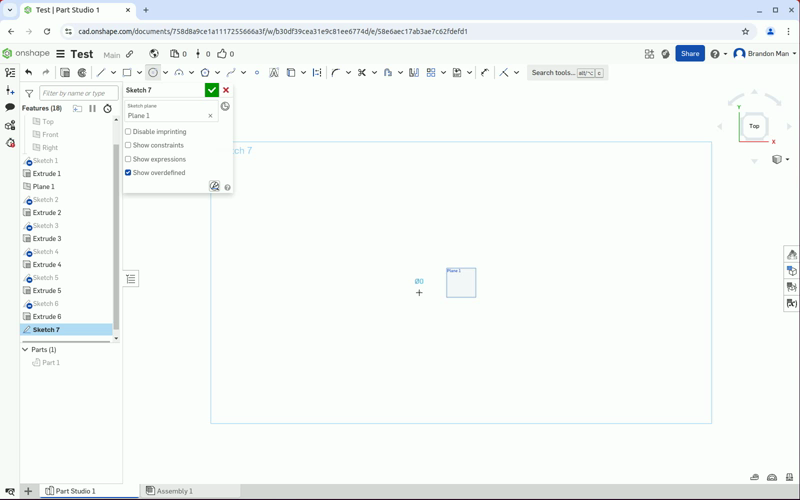
mouse_move(420, 292)
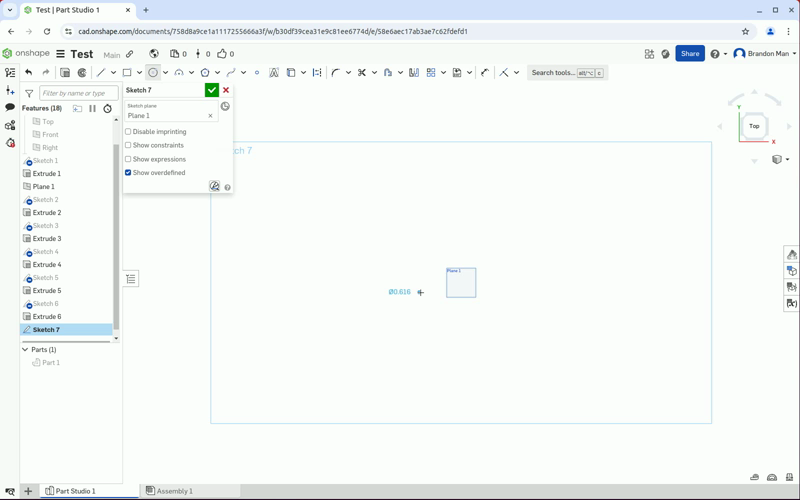
scroll(6)
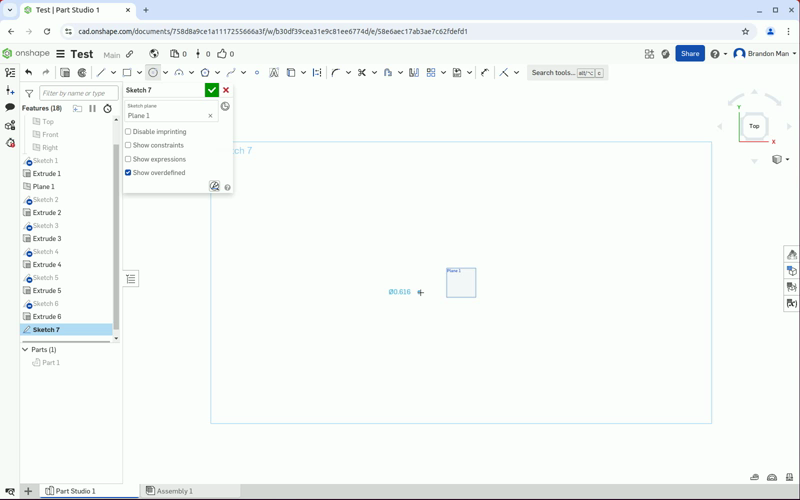
scroll(6)
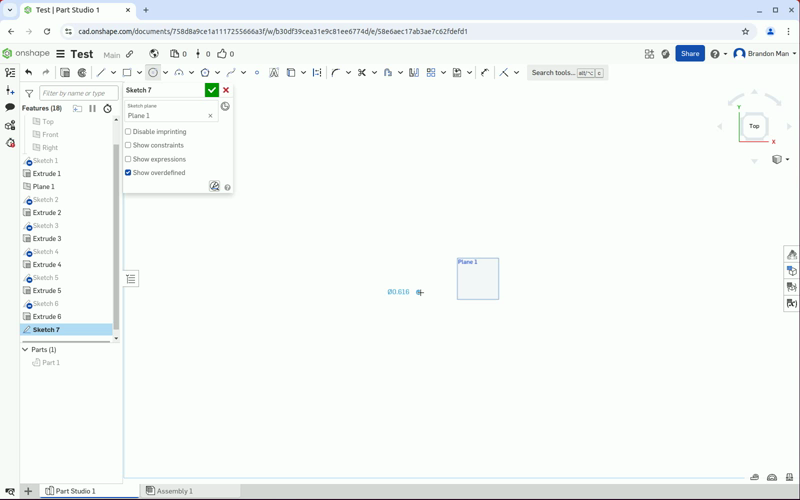
scroll(6)
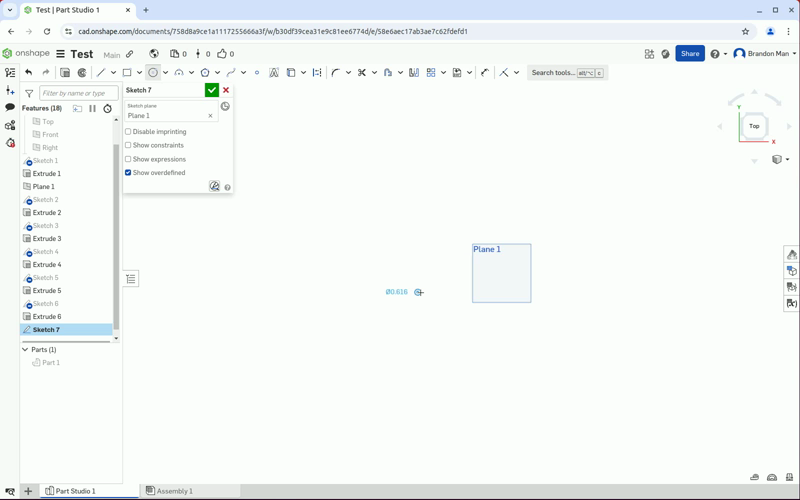
scroll(6)
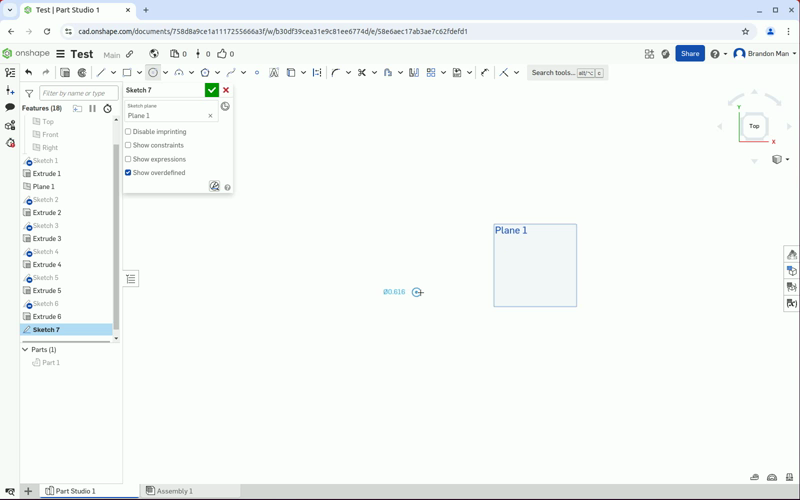
scroll(6)
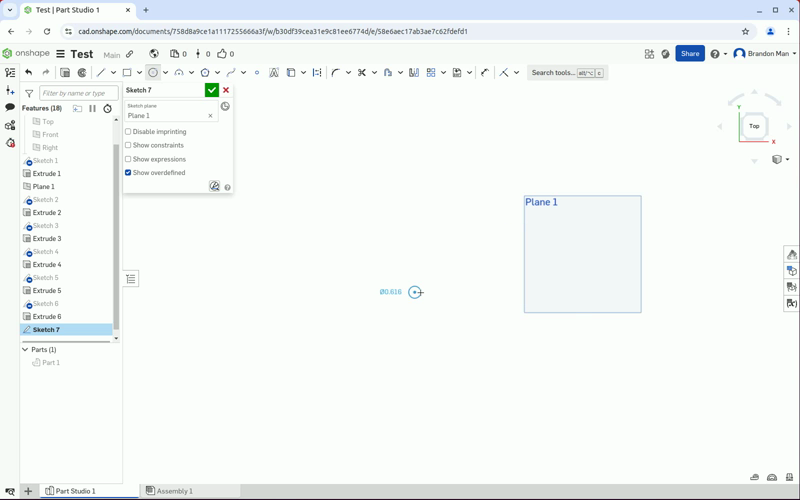
scroll(6)
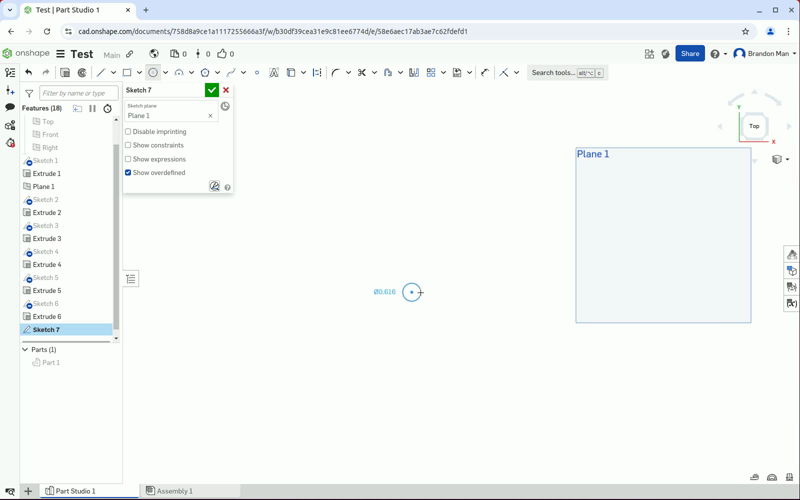
scroll(6)
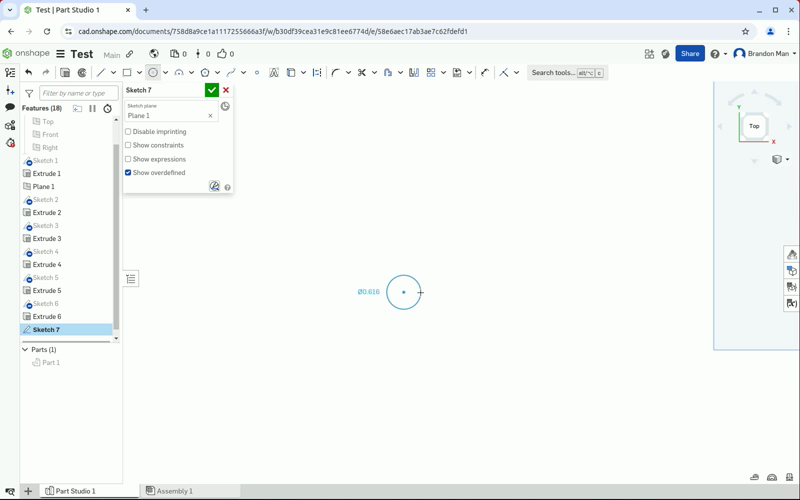
click(420, 292)
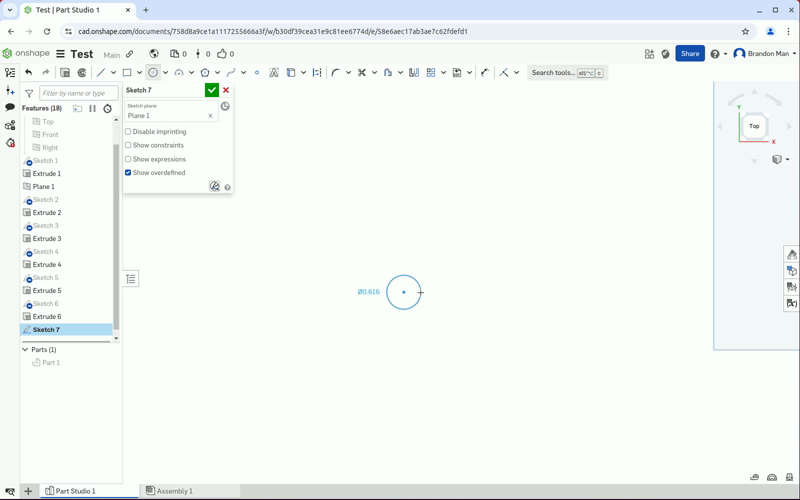
scroll(-6)
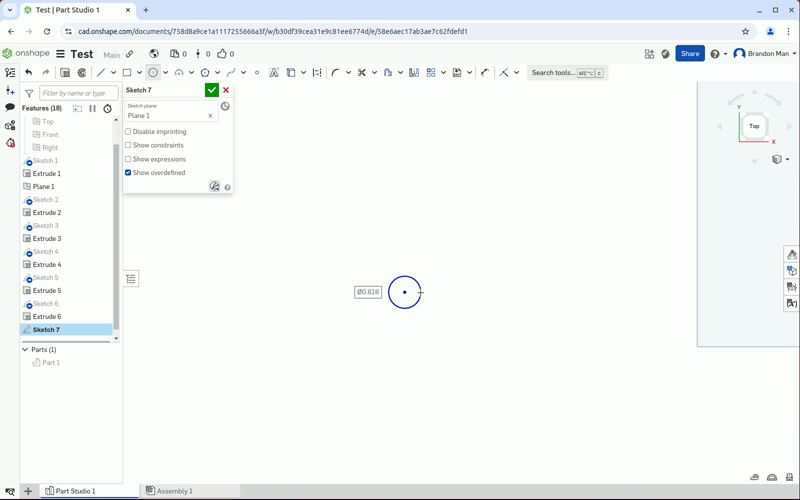
scroll(-6)
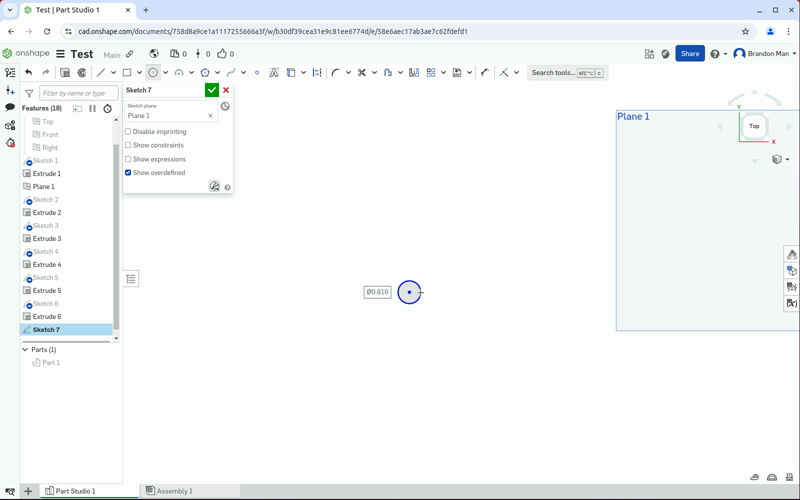
scroll(-6)
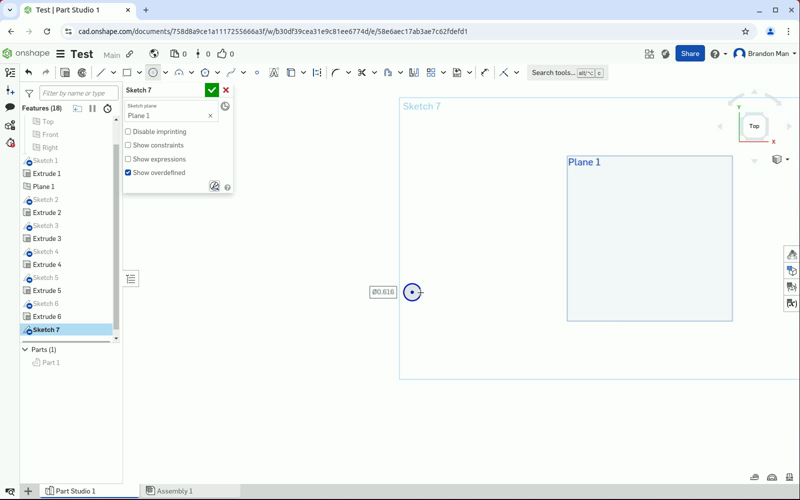
scroll(-6)
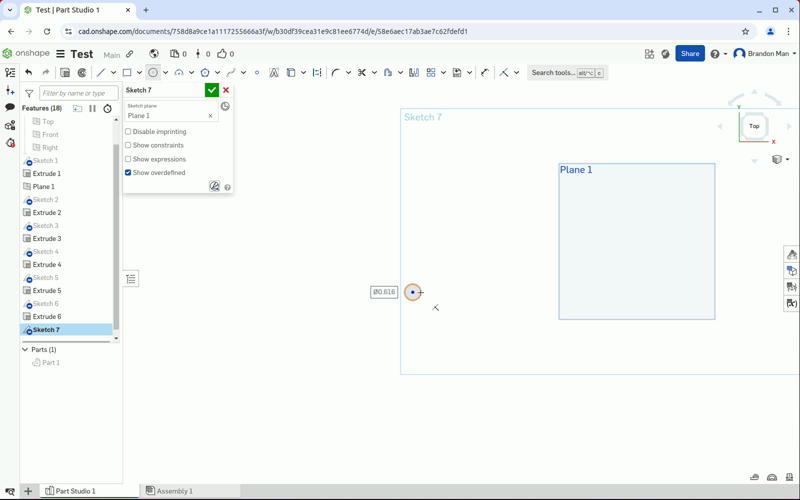
scroll(-6)
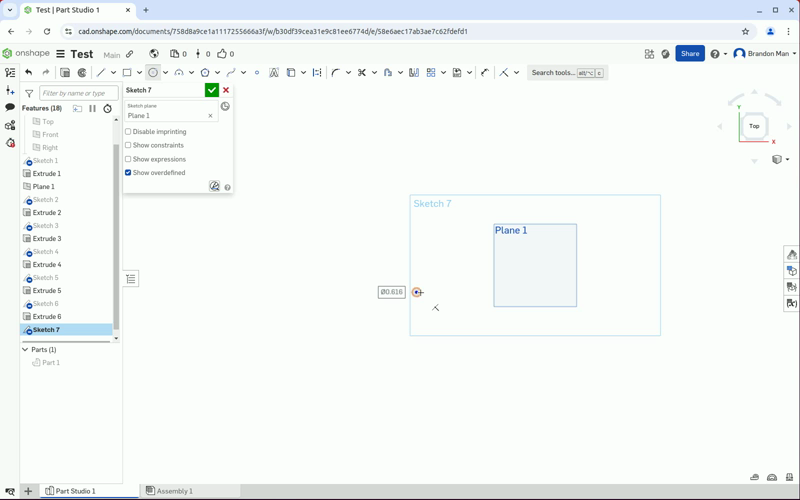
scroll(-6)
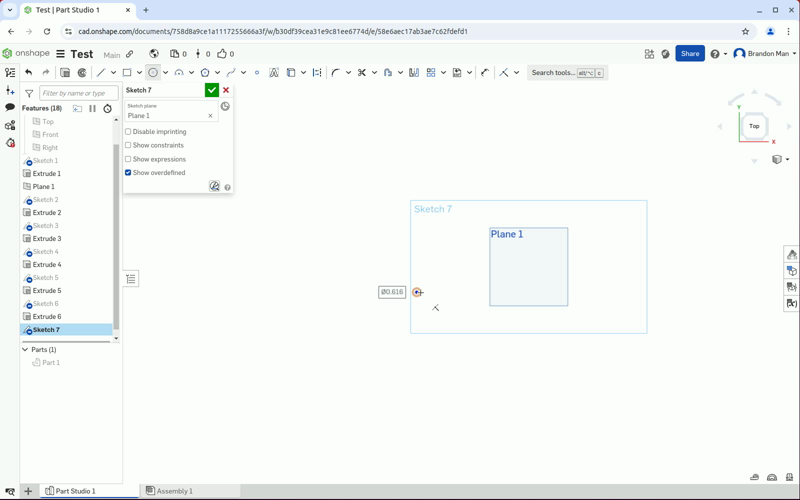
scroll(-6)
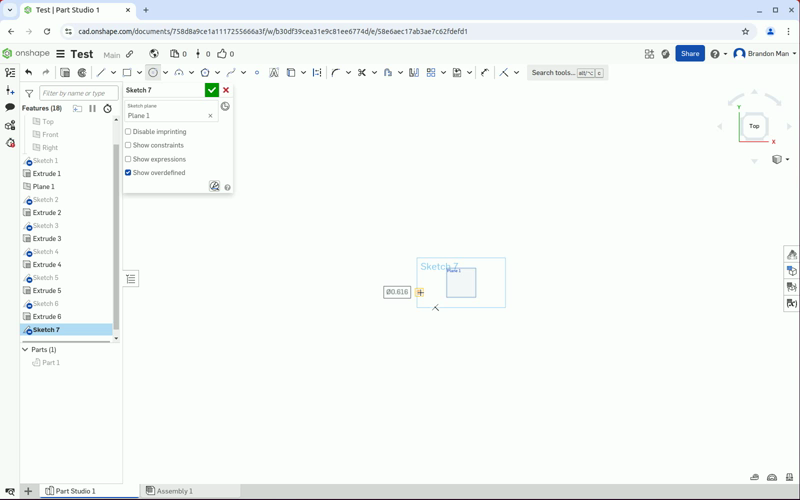
key(esc)
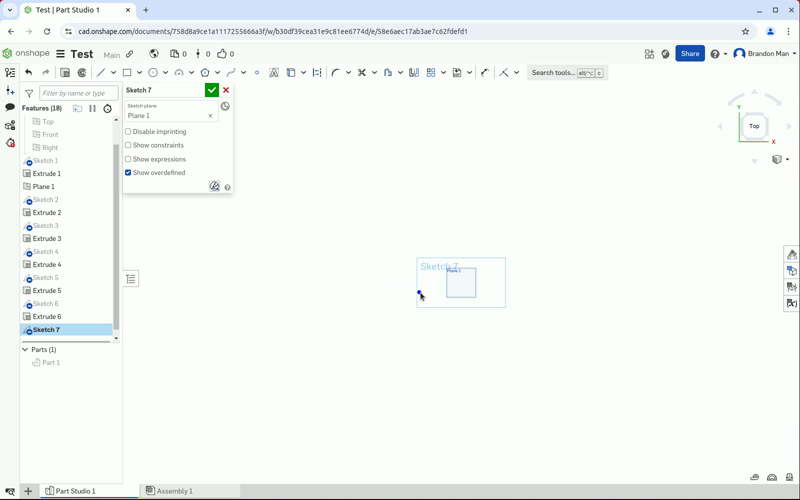
mouse_move(418, 293)
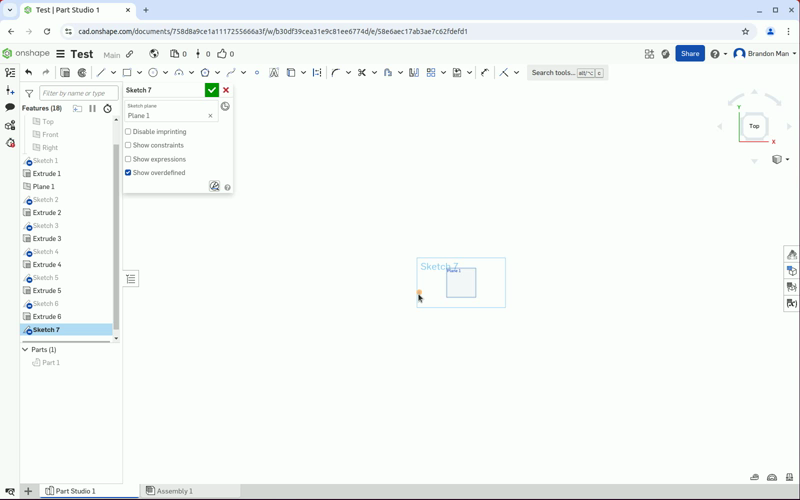
scroll(6)
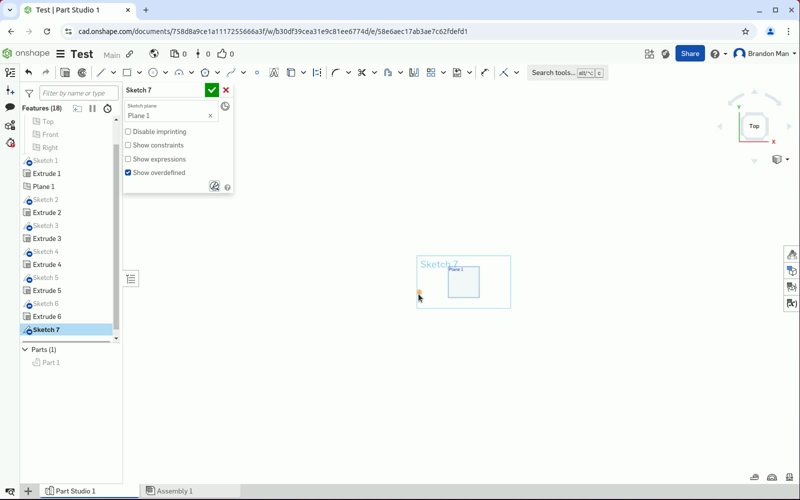
scroll(6)
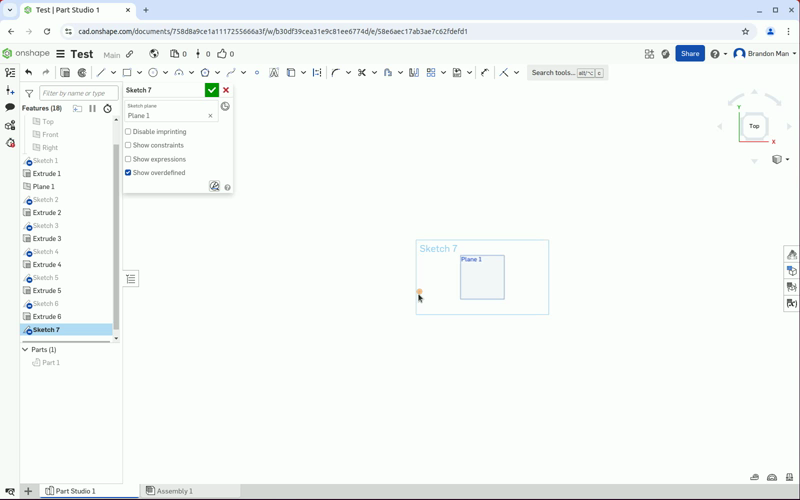
scroll(6)
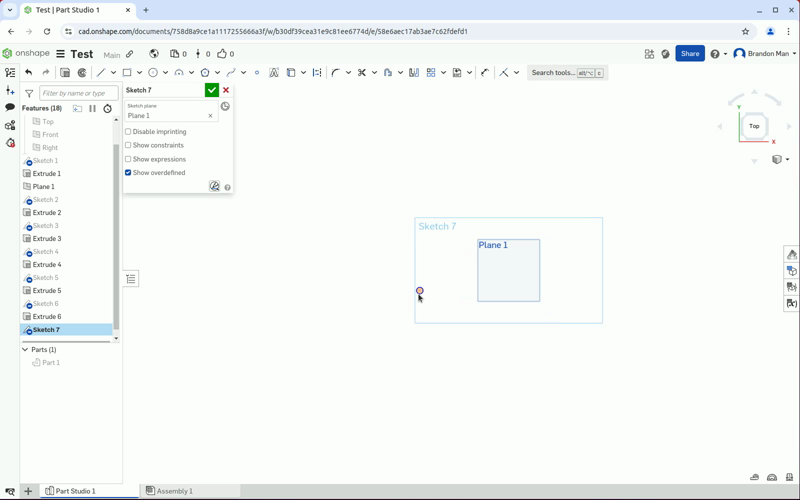
scroll(6)
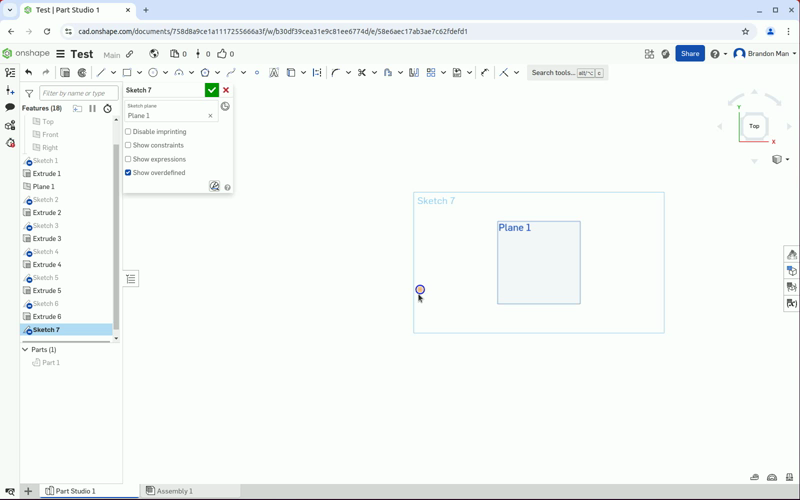
scroll(6)
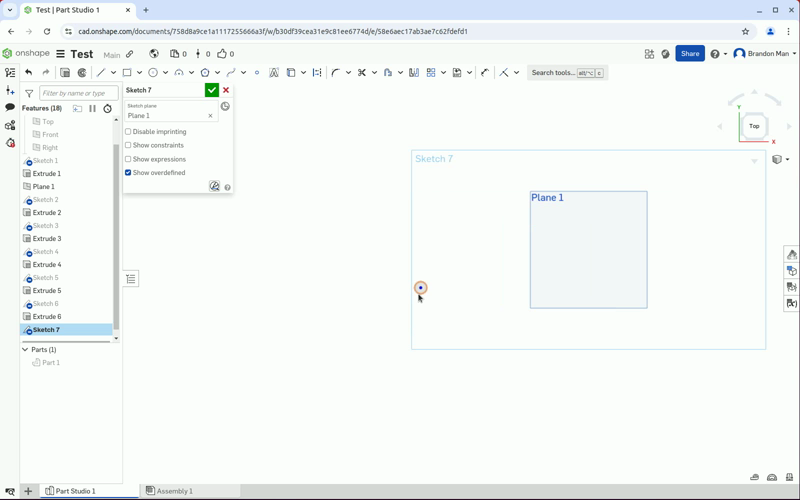
scroll(6)
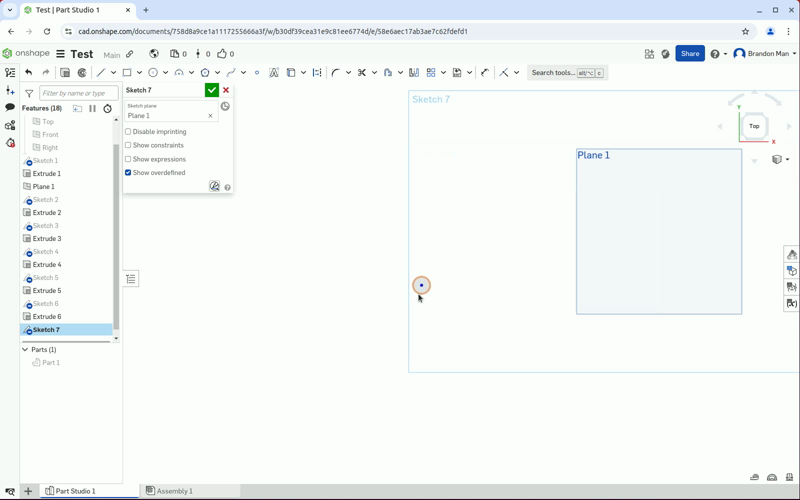
scroll(6)
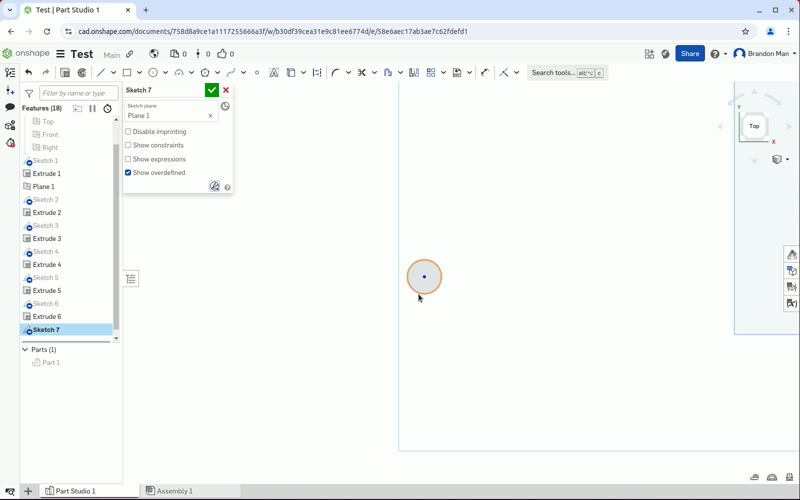
click(418, 293)
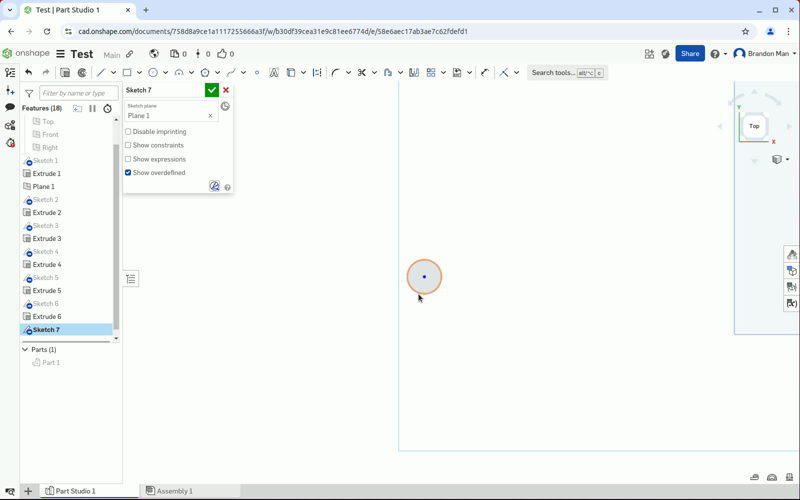
scroll(-6)
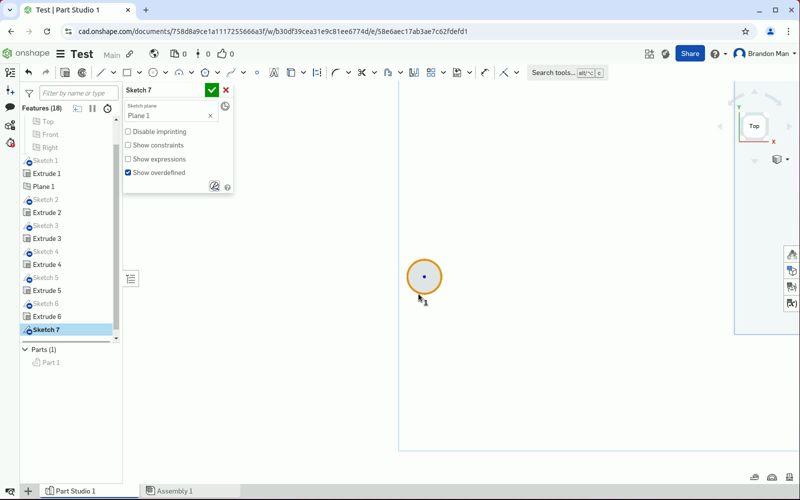
scroll(-6)
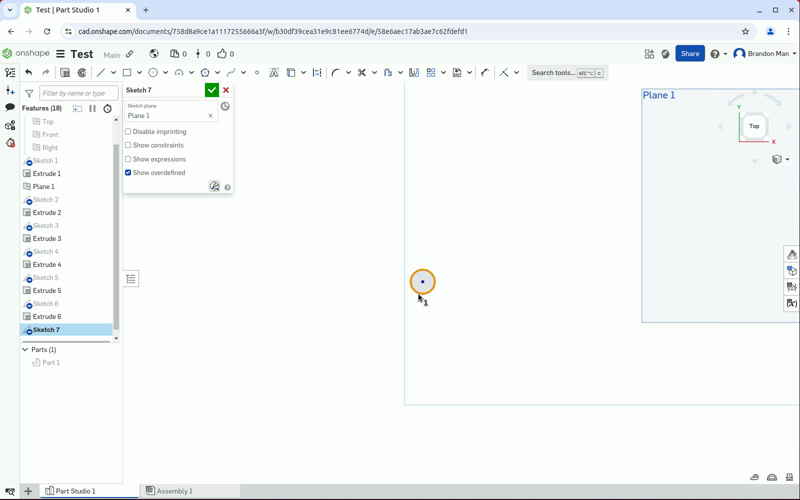
scroll(-6)
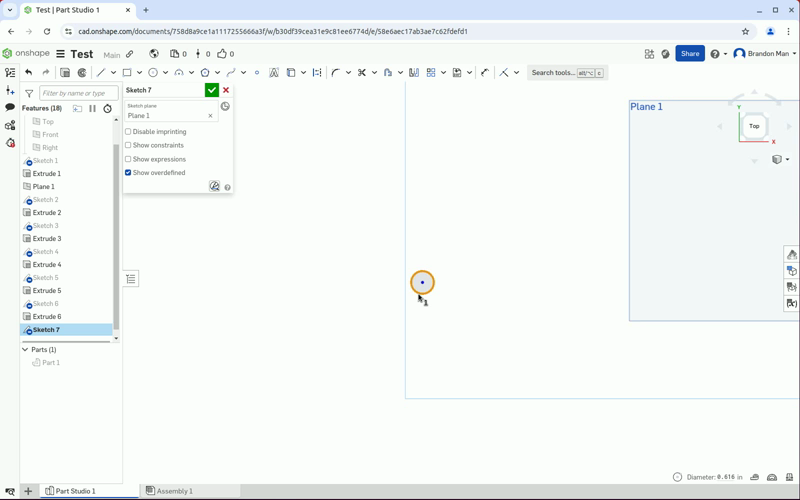
scroll(-6)
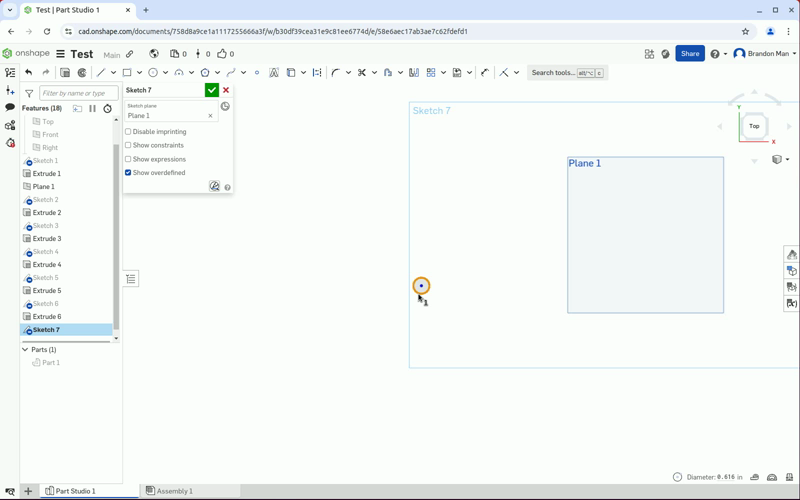
scroll(-6)
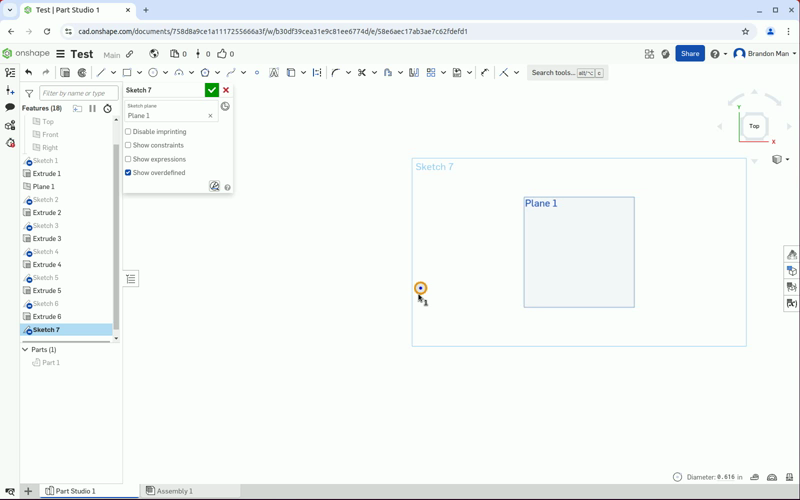
scroll(-6)
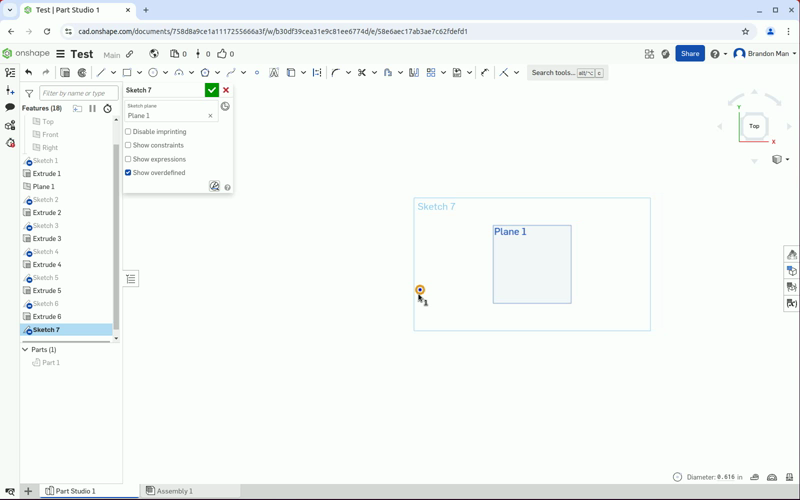
scroll(-6)
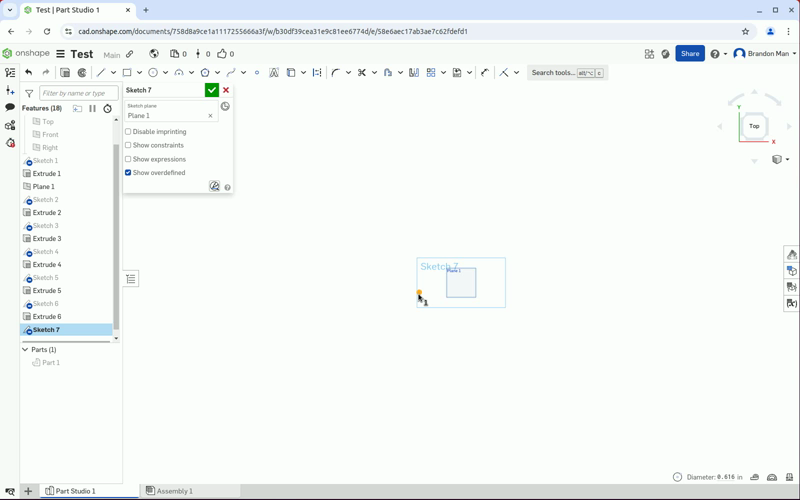
mouse_move(73, 352)
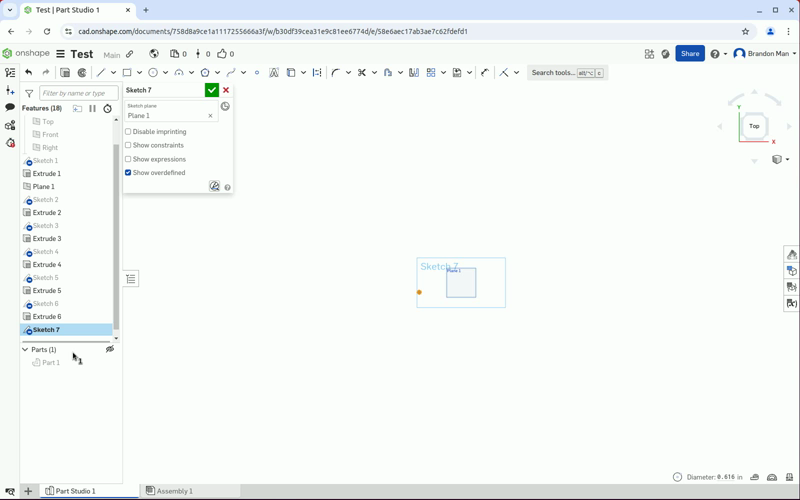
key(shift+y)
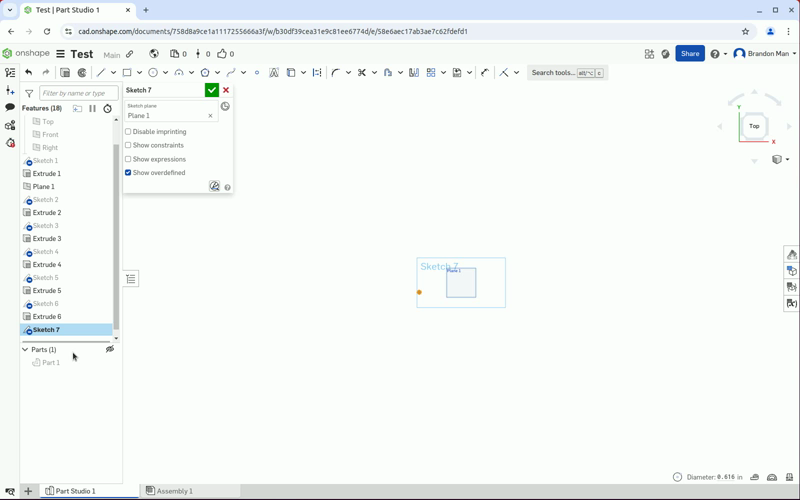
key(shift+e)
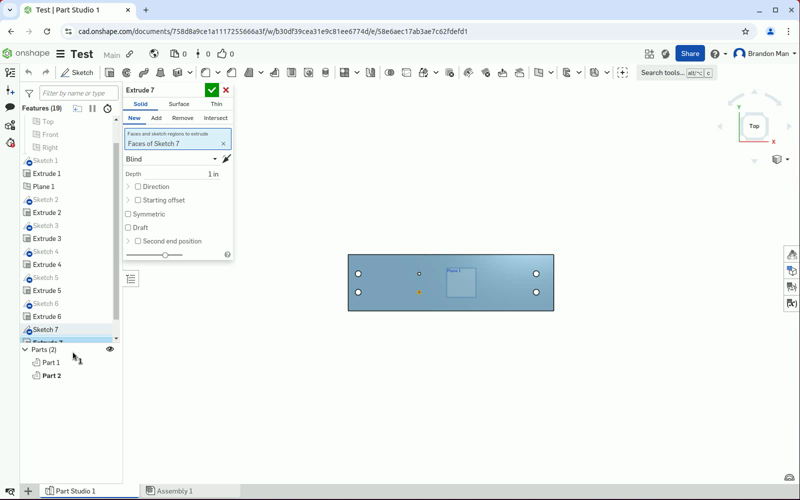
mouse_move(143, 106)
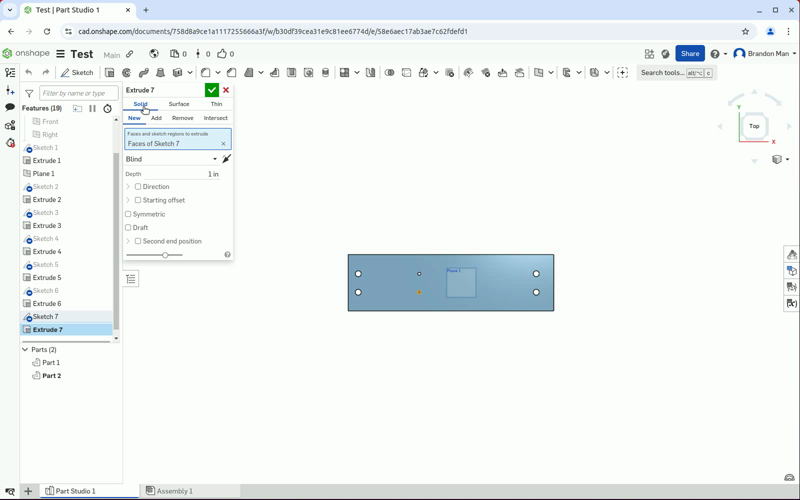
click(143, 106)
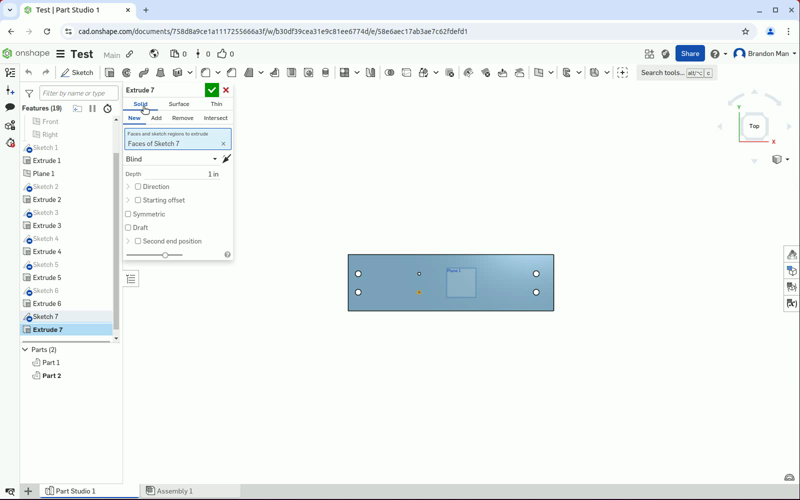
mouse_move(186, 120)
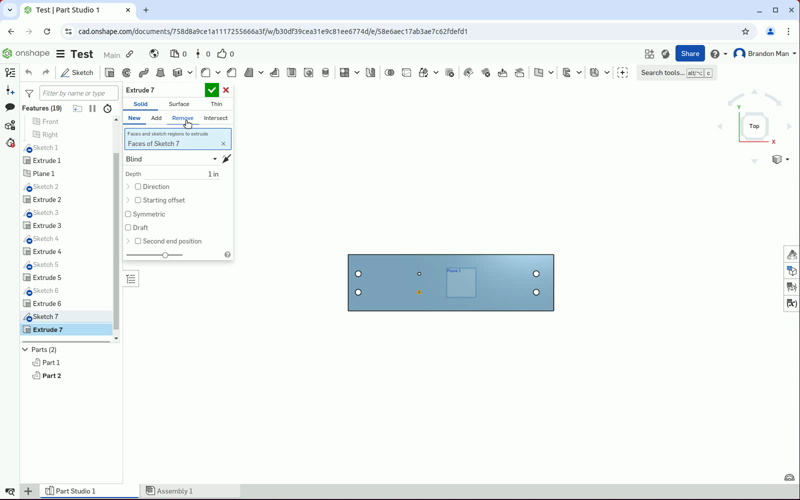
click(186, 120)
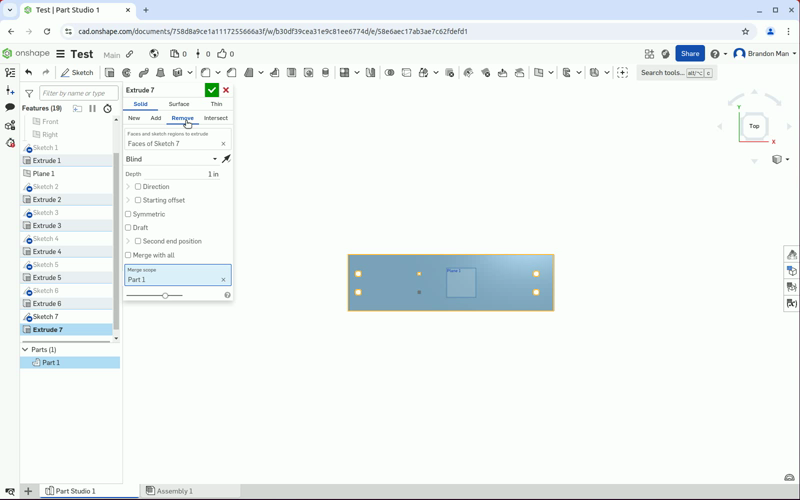
key(tab, 4)
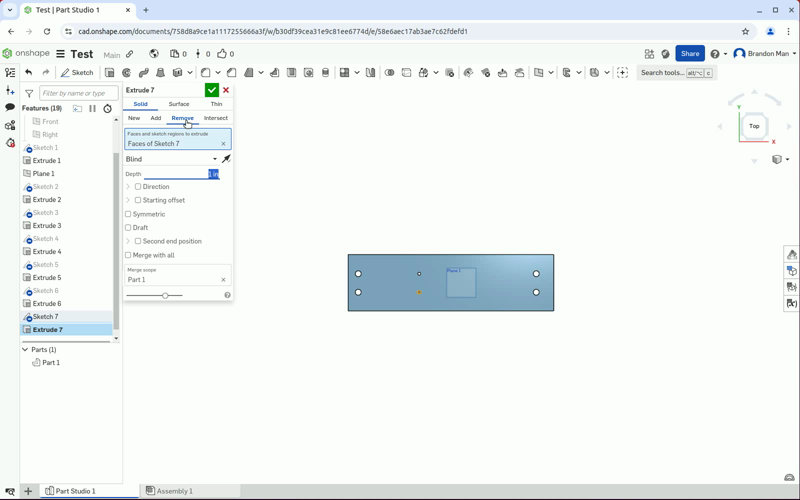
text(61.622)
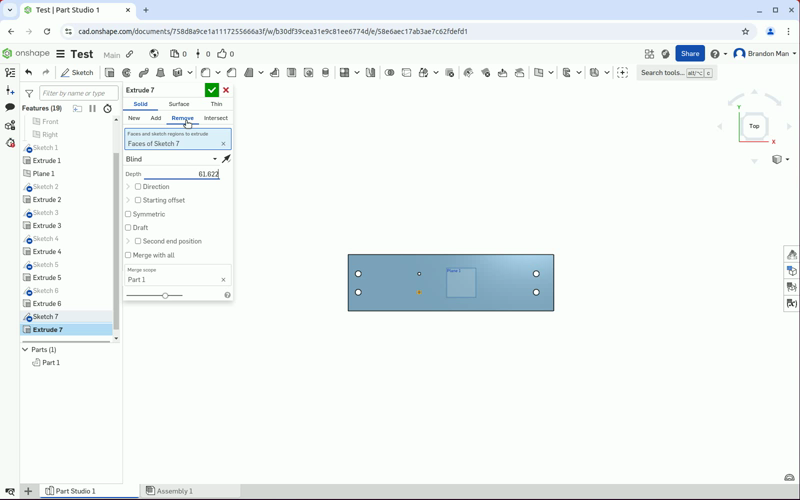
key(tab, 3)
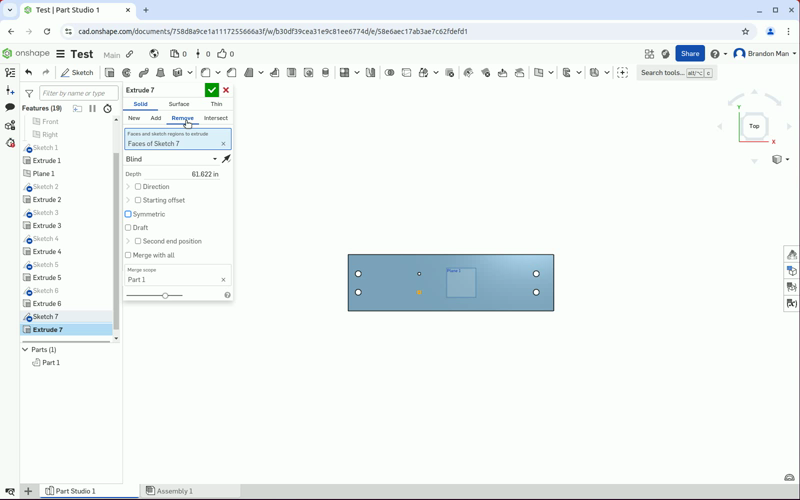
key(space)
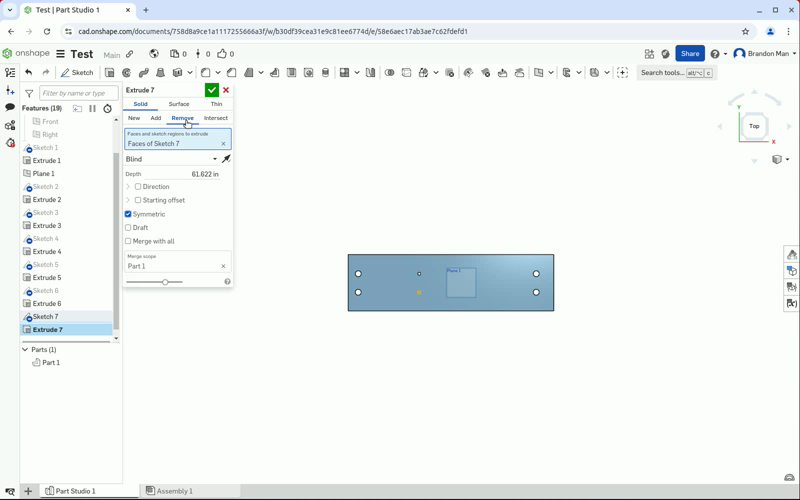
key(tab, 2)
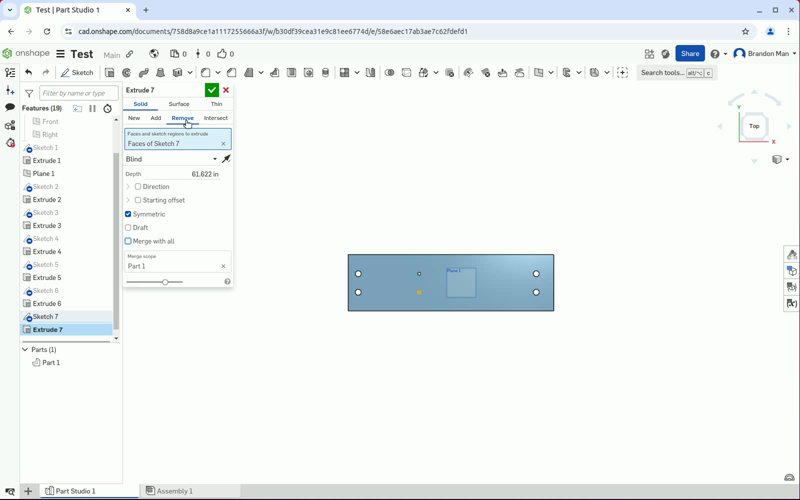
key(space)
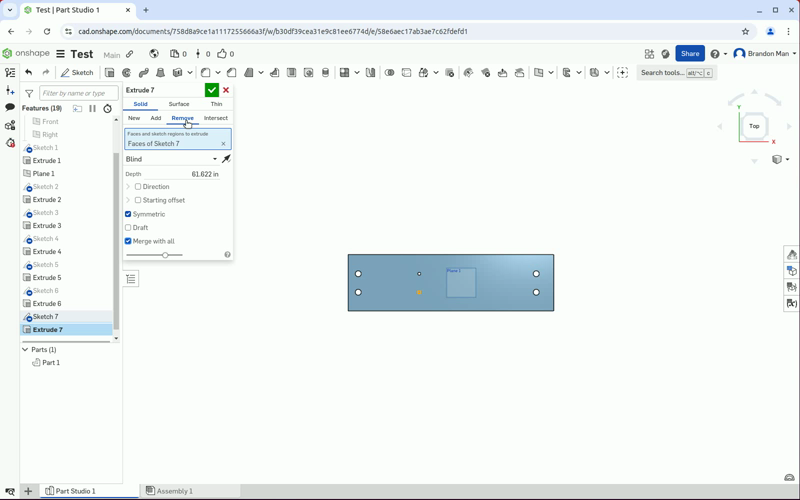
key(enter)
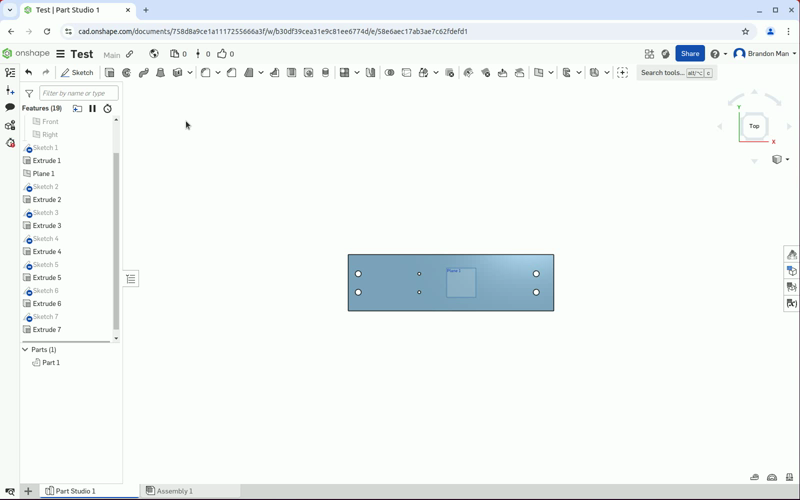
key(shift+h)
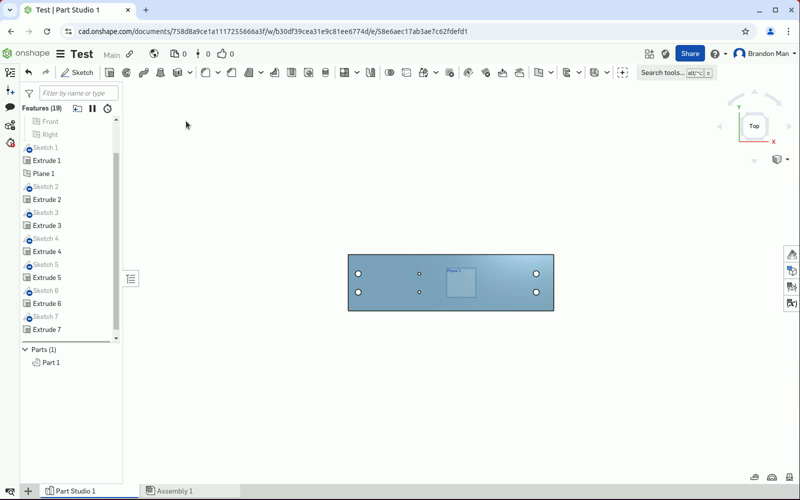
key(shift+h)
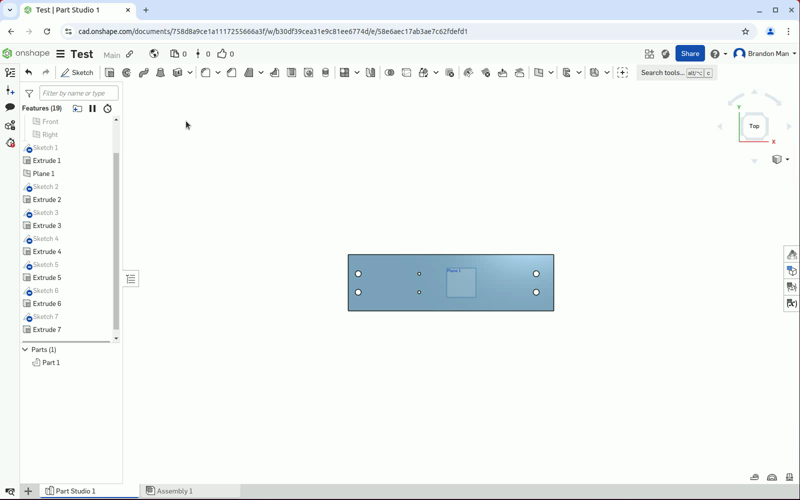
mouse_move(69, 150)
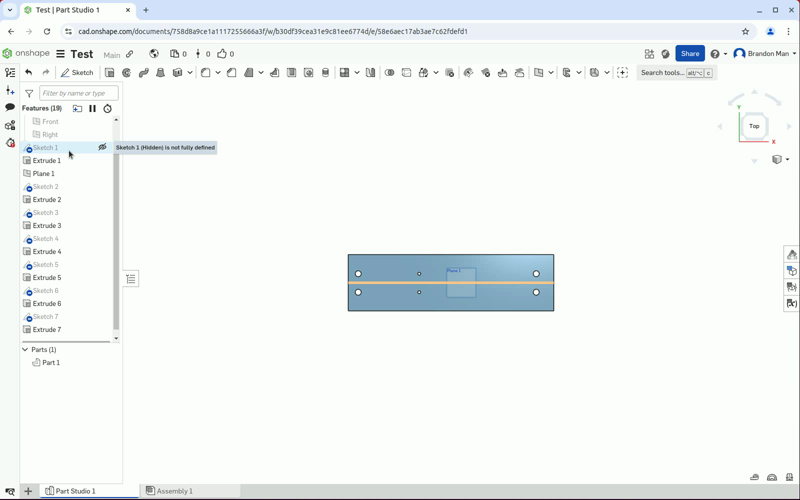
click(69, 150)
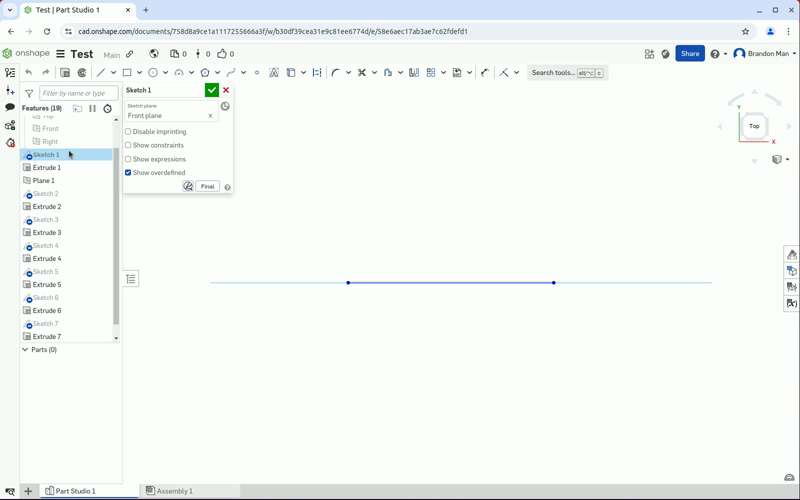
mouse_move(229, 92)
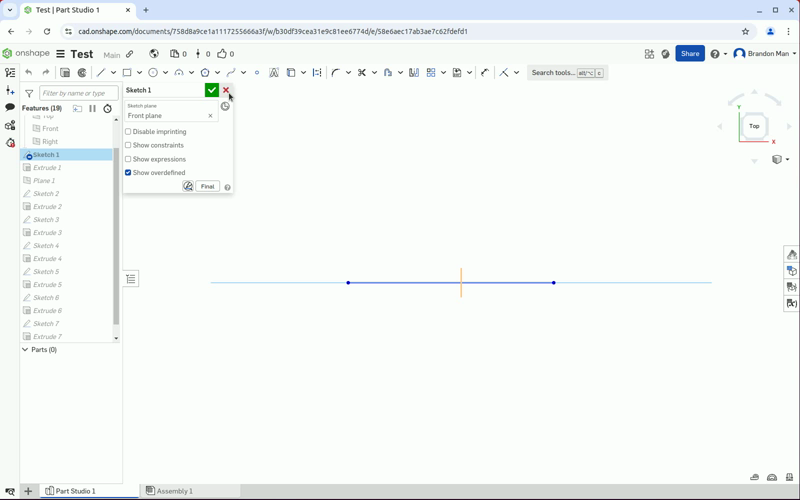
click(229, 92)
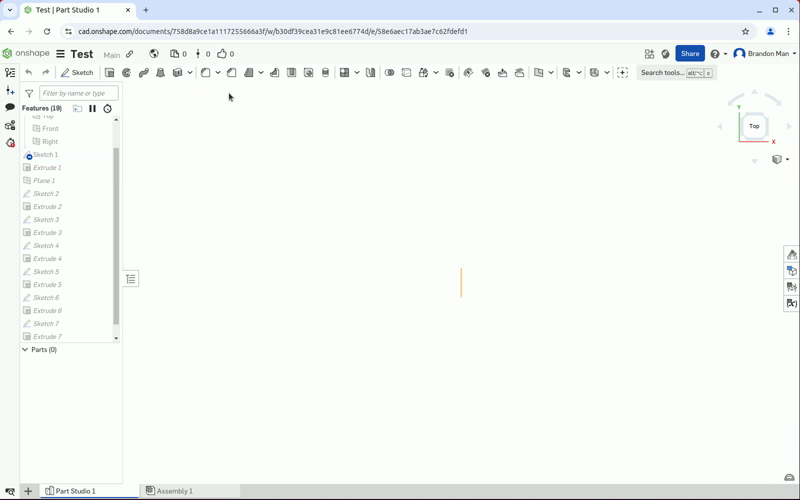
key(shift+s)
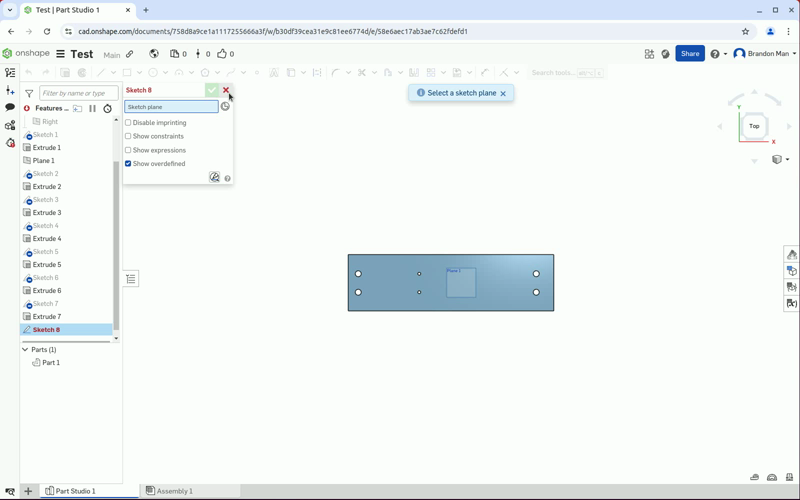
mouse_move(69, 163)
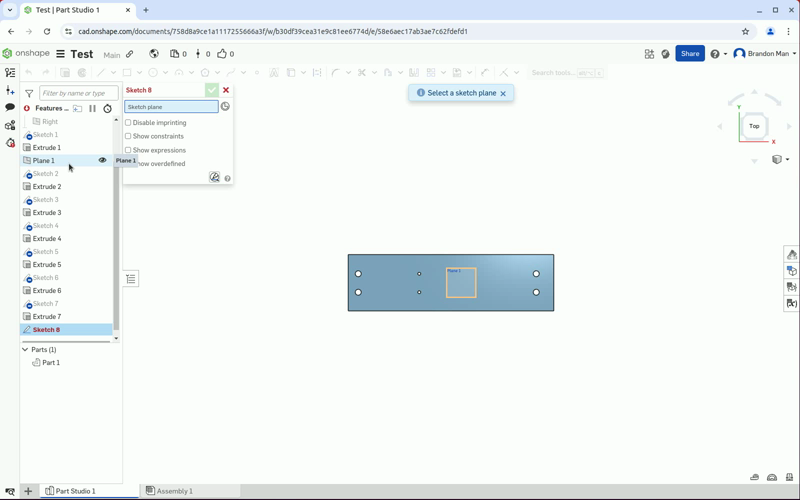
click(69, 163)
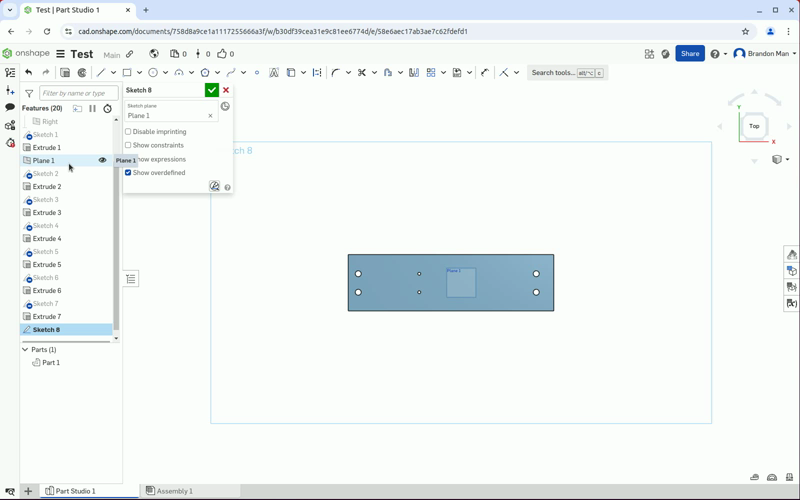
mouse_move(73, 352)
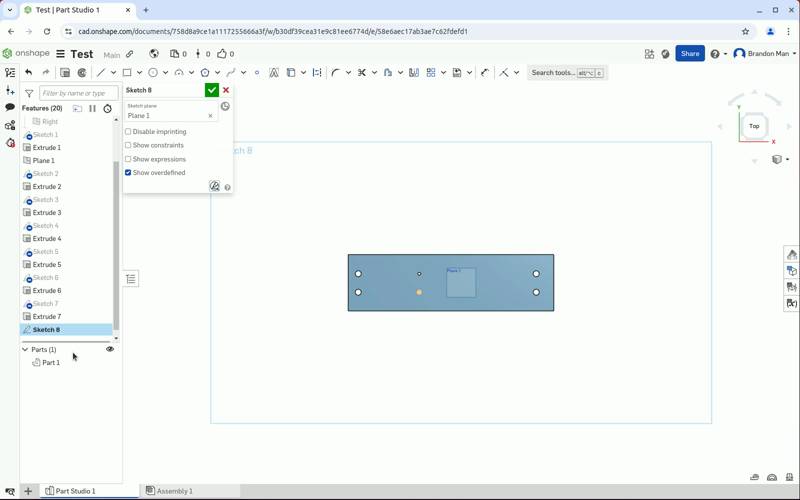
key(y)
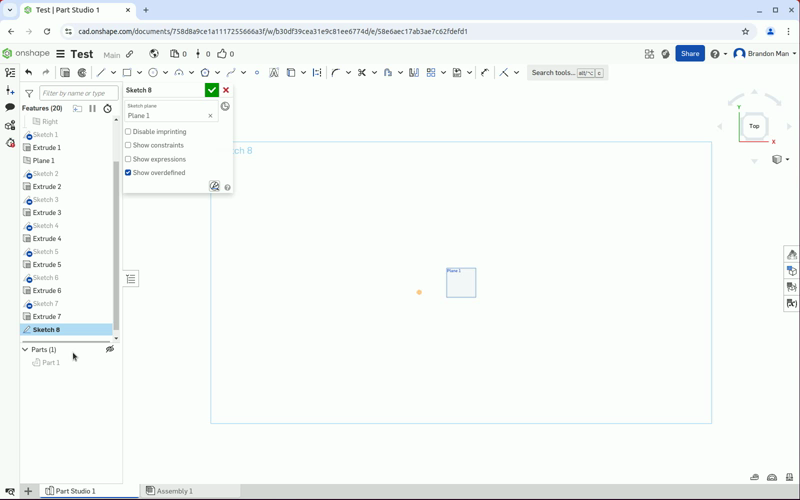
key(c)
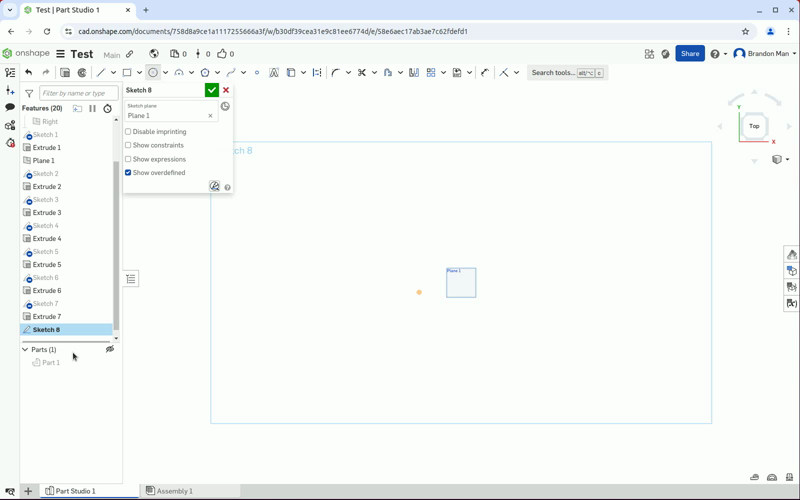
key_down(shift)
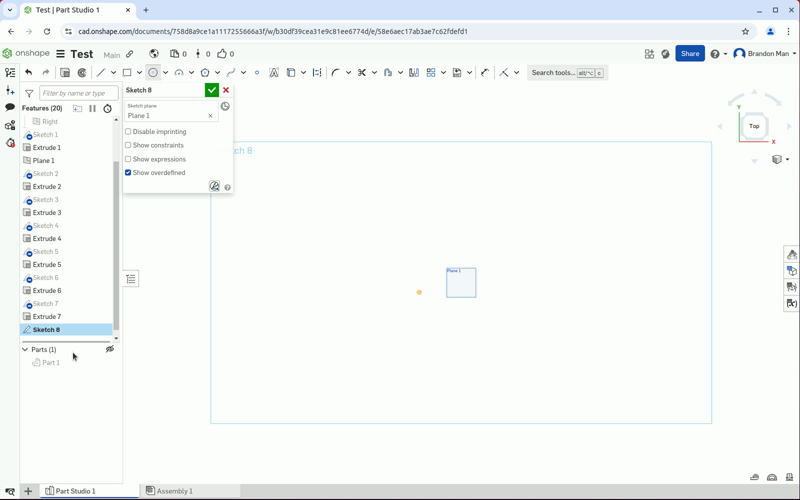
mouse_move(465, 292)
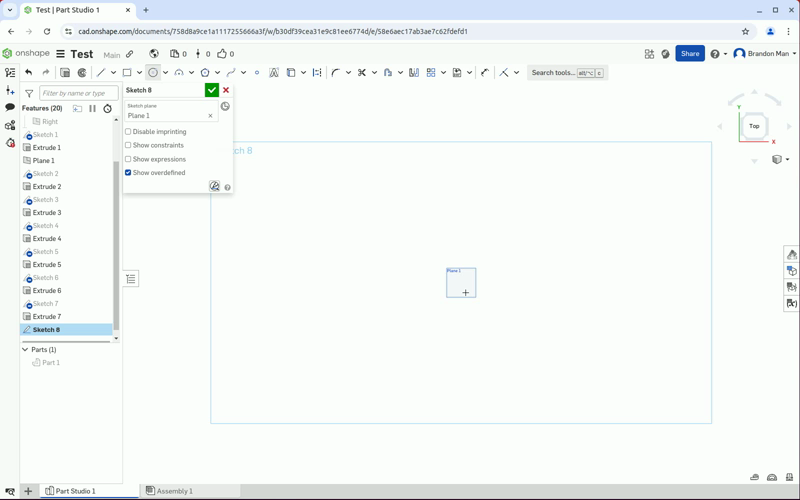
click(465, 292)
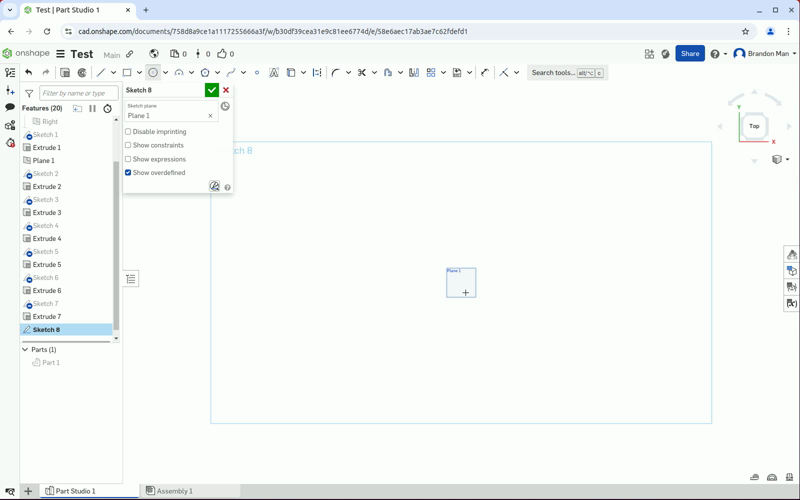
key_up(shift)
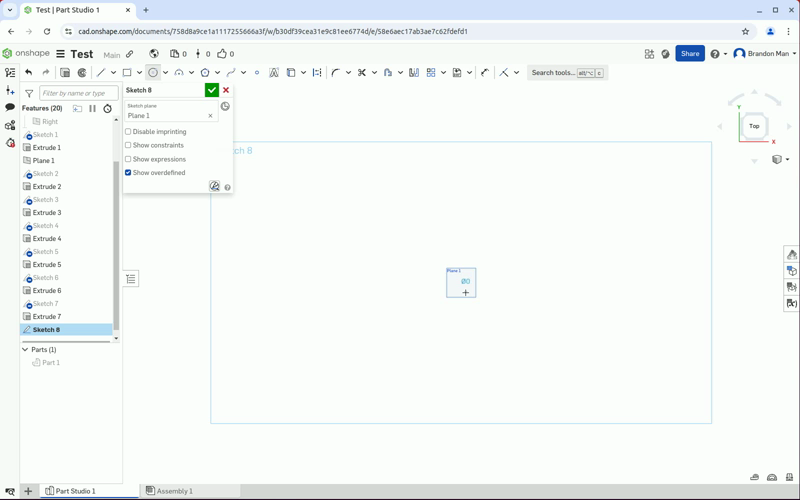
mouse_move(467, 292)
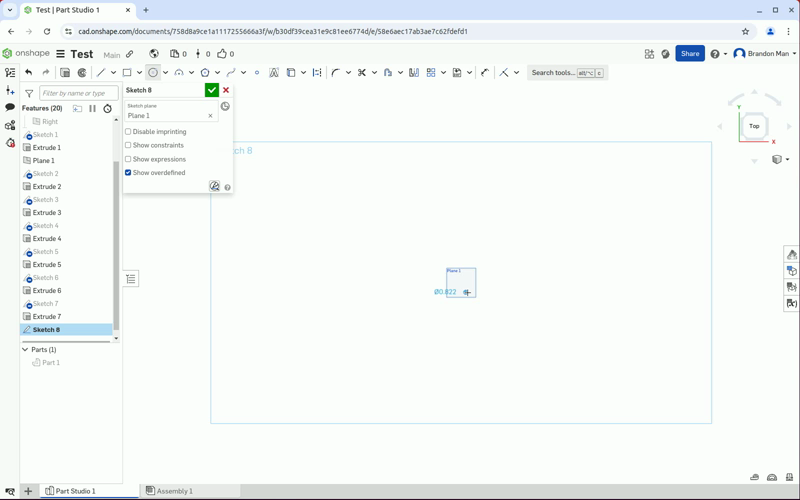
scroll(6)
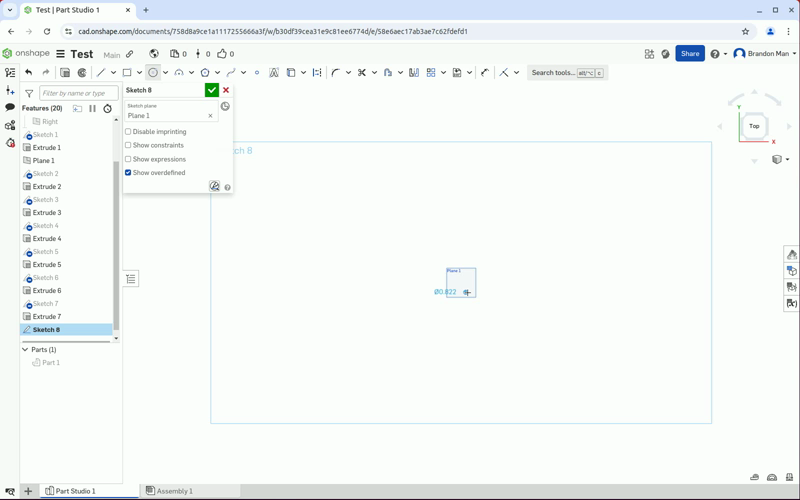
scroll(6)
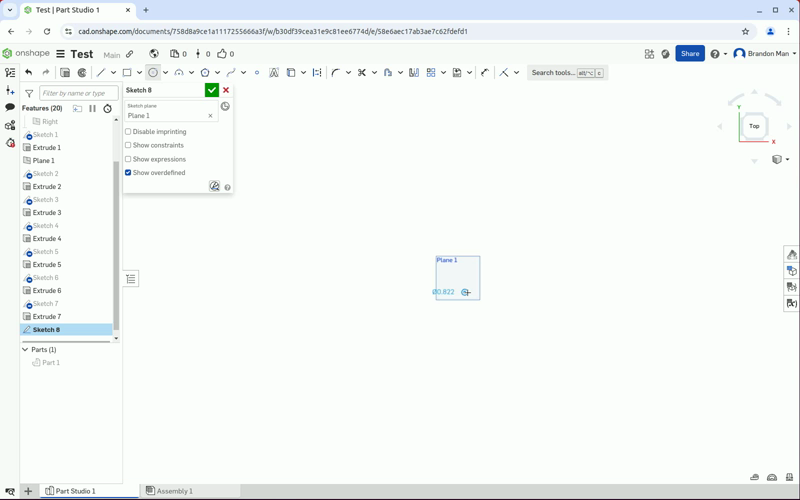
scroll(6)
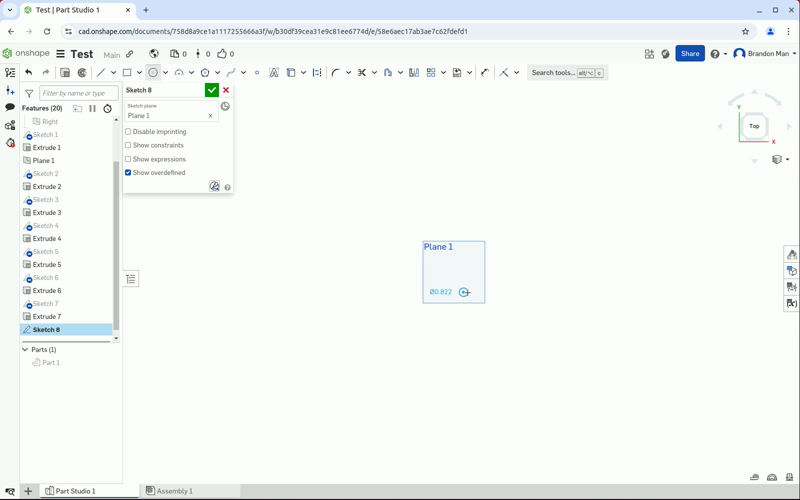
scroll(6)
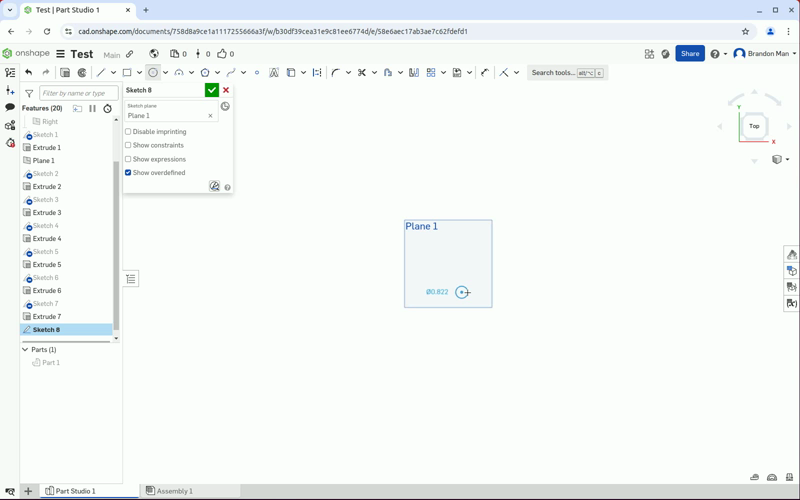
scroll(6)
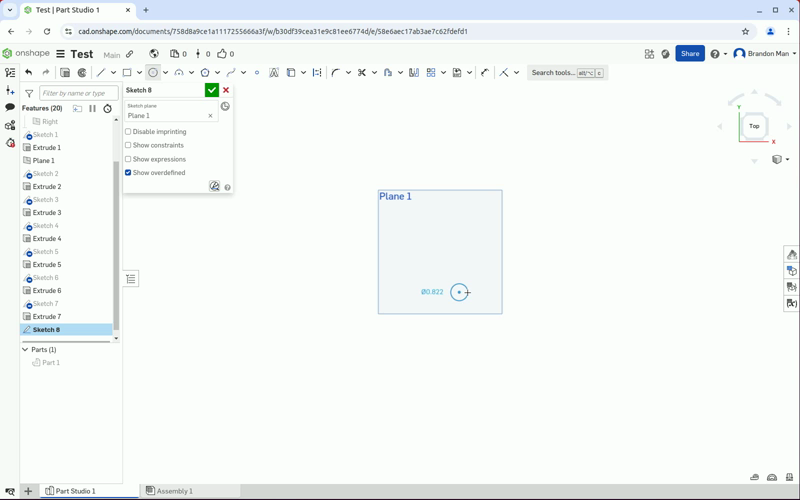
scroll(6)
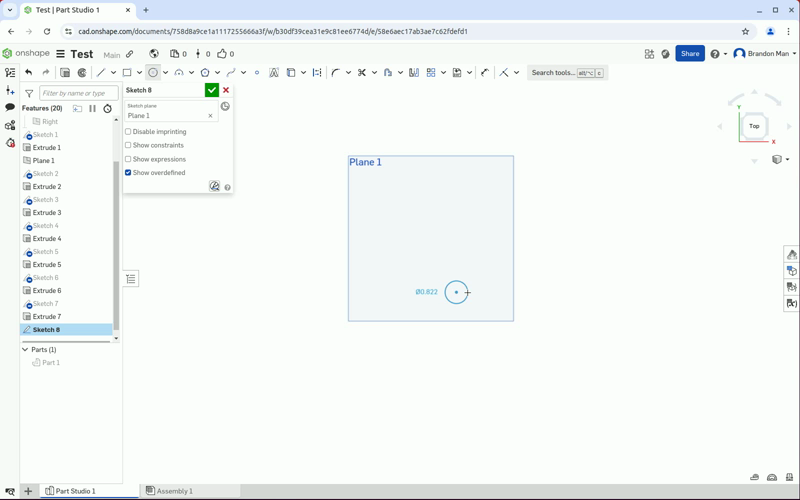
scroll(6)
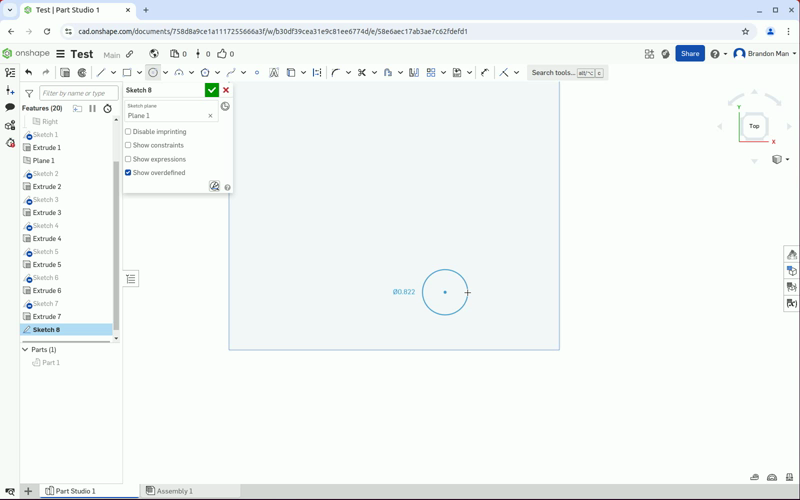
click(467, 292)
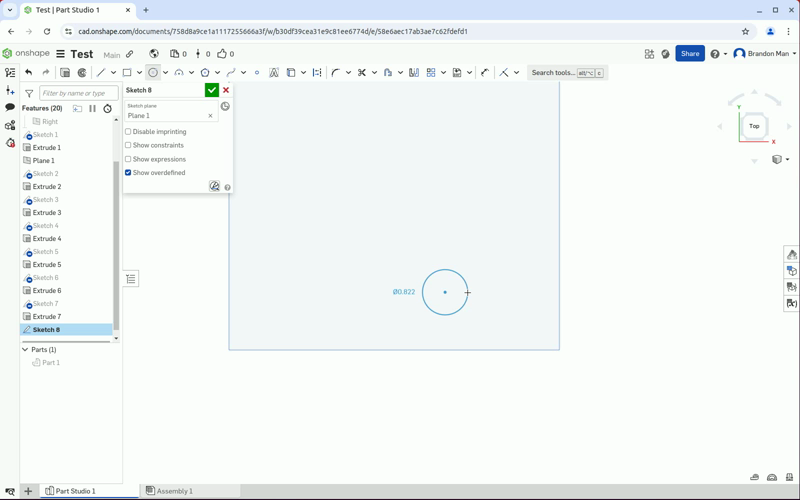
scroll(-6)
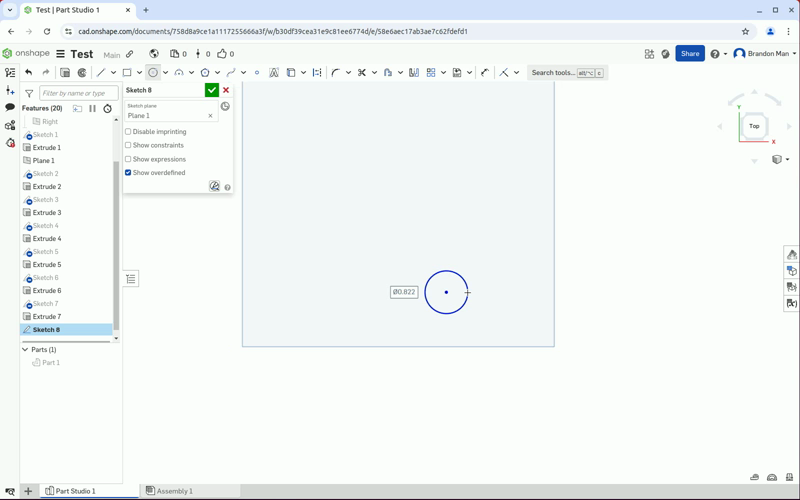
scroll(-6)
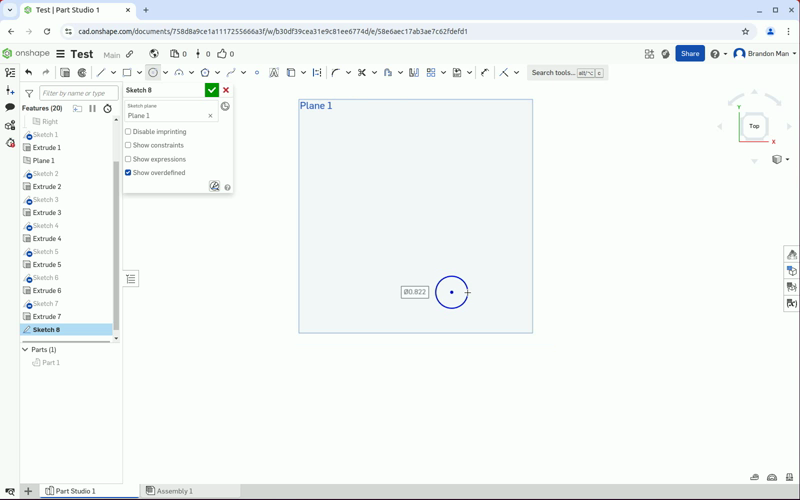
scroll(-6)
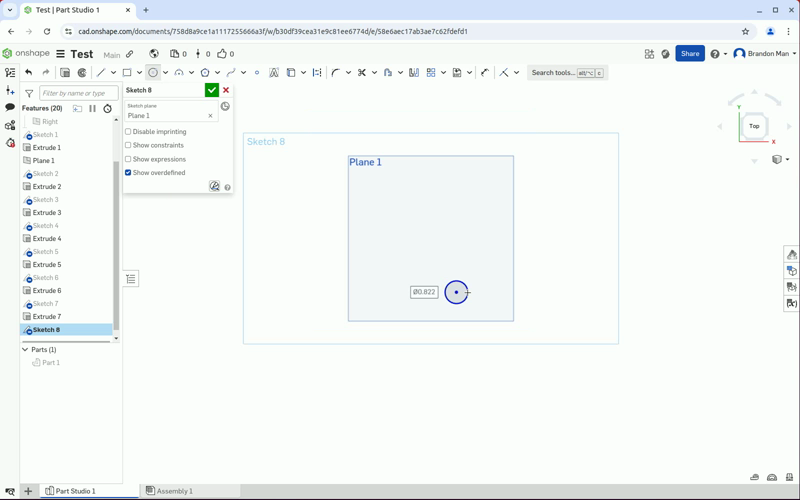
scroll(-6)
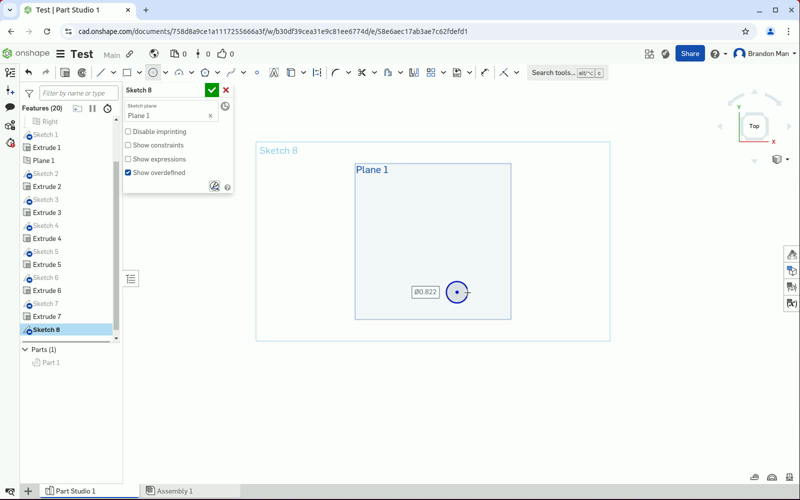
scroll(-6)
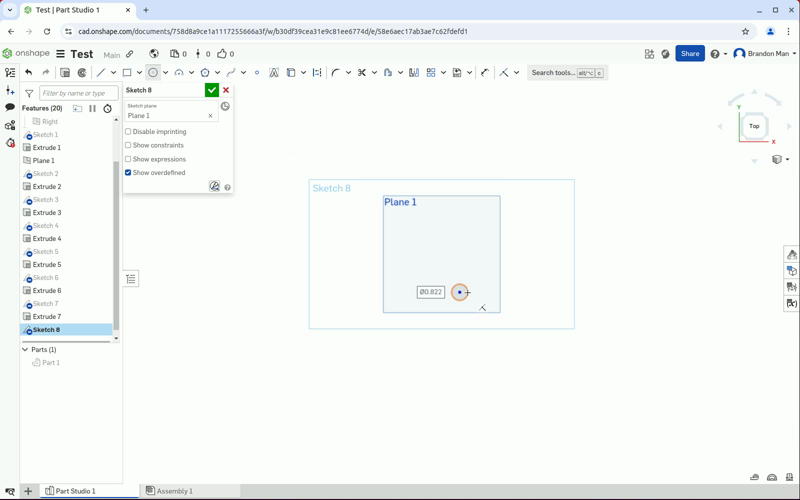
scroll(-6)
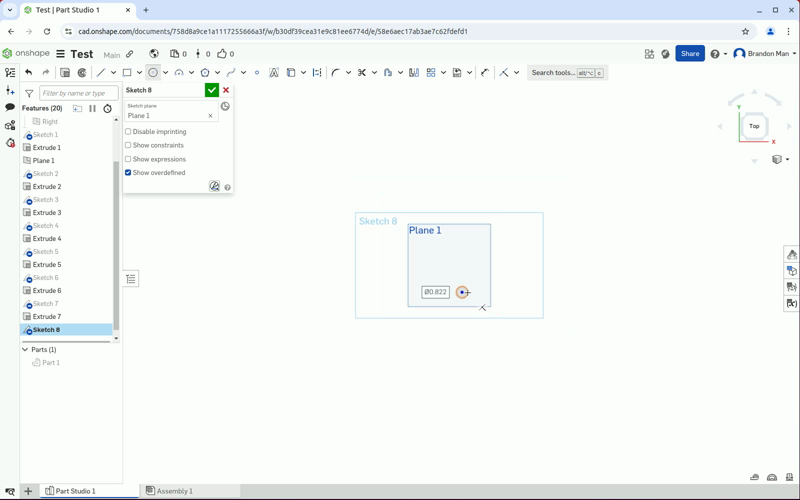
scroll(-6)
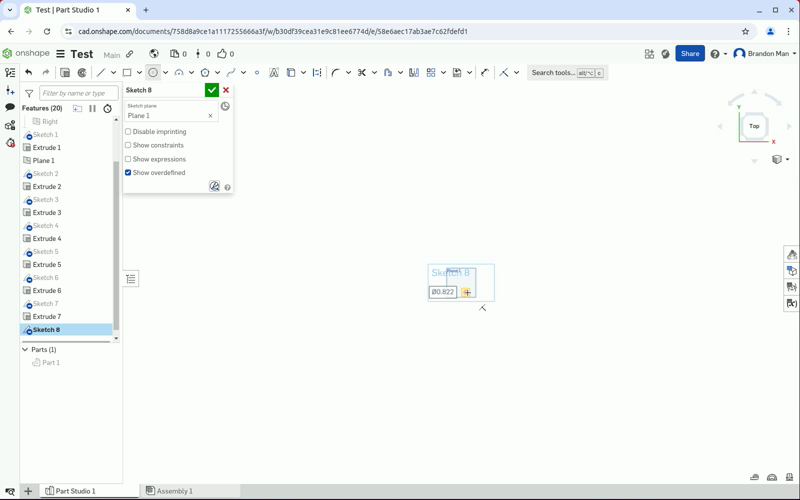
key(esc)
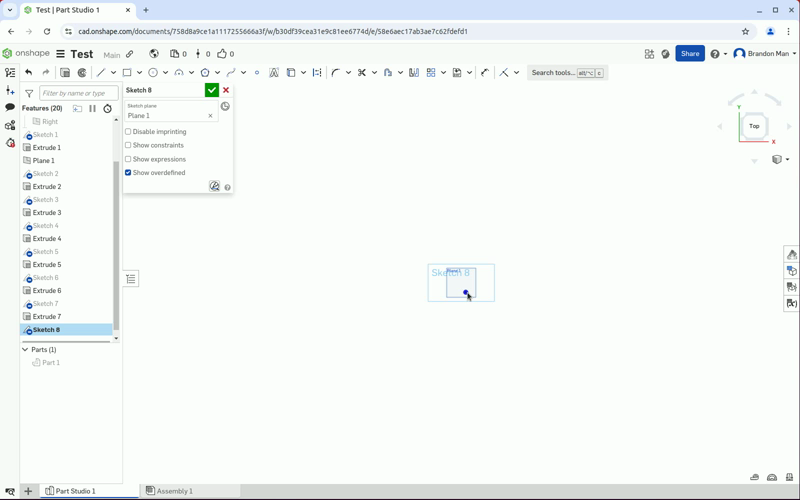
mouse_move(465, 292)
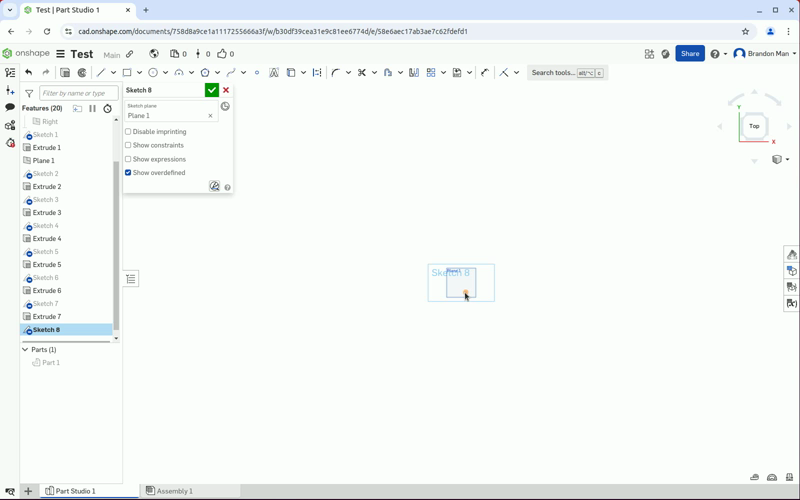
scroll(6)
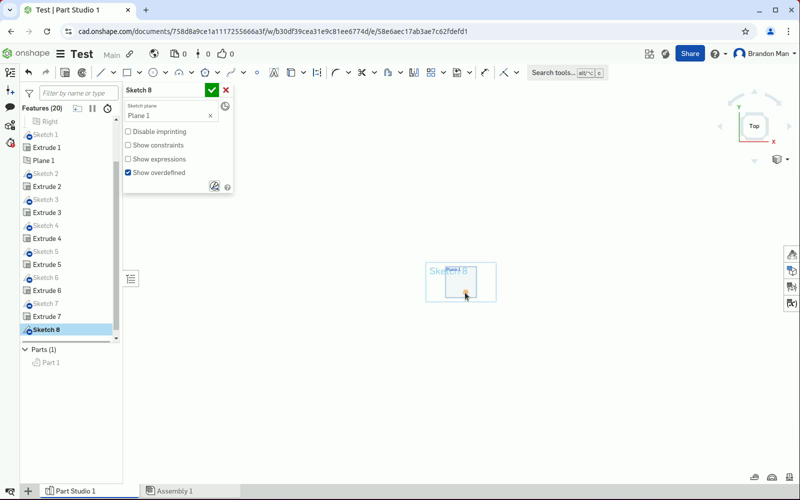
scroll(6)
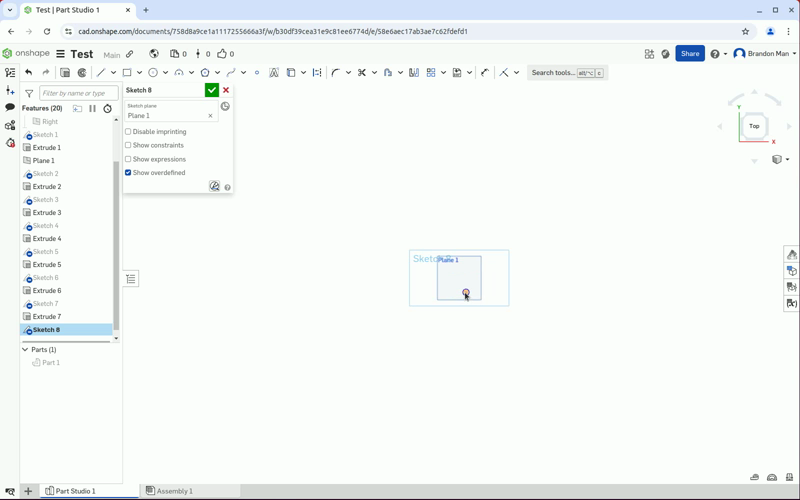
scroll(6)
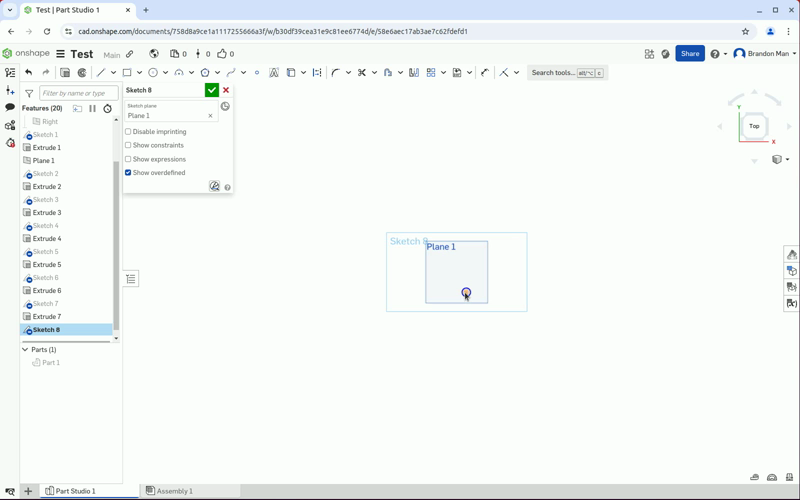
scroll(6)
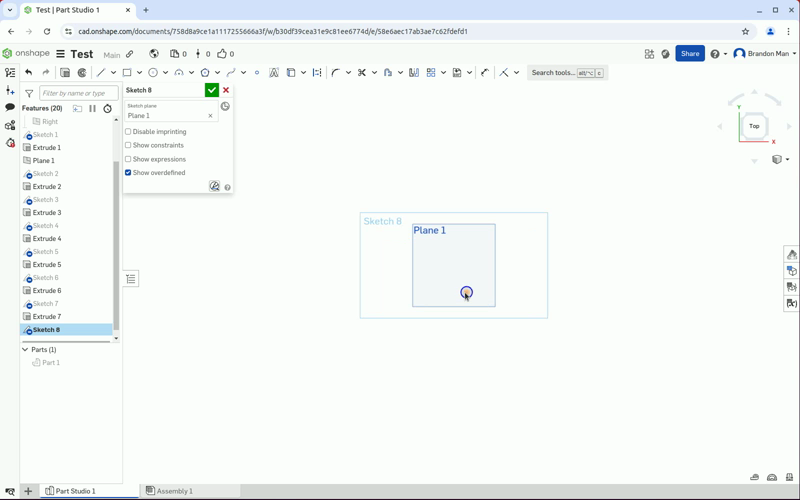
scroll(6)
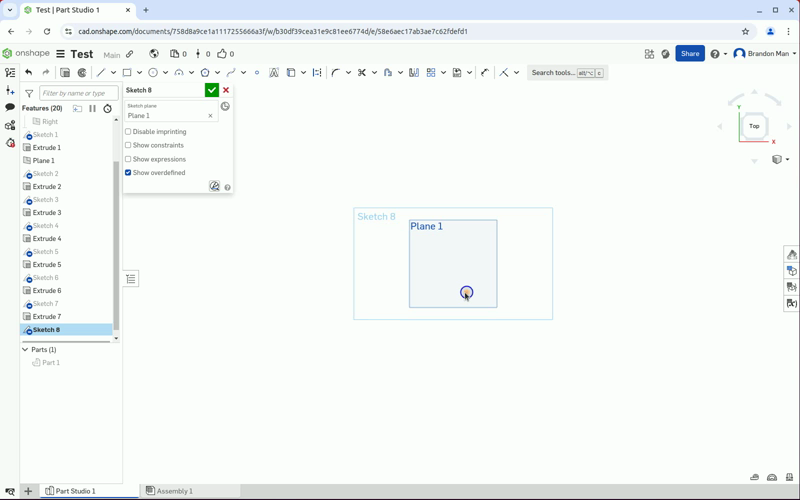
scroll(6)
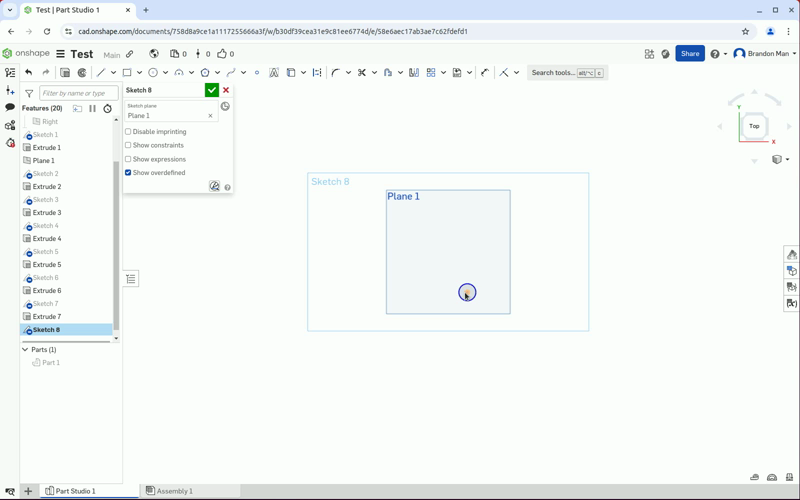
scroll(6)
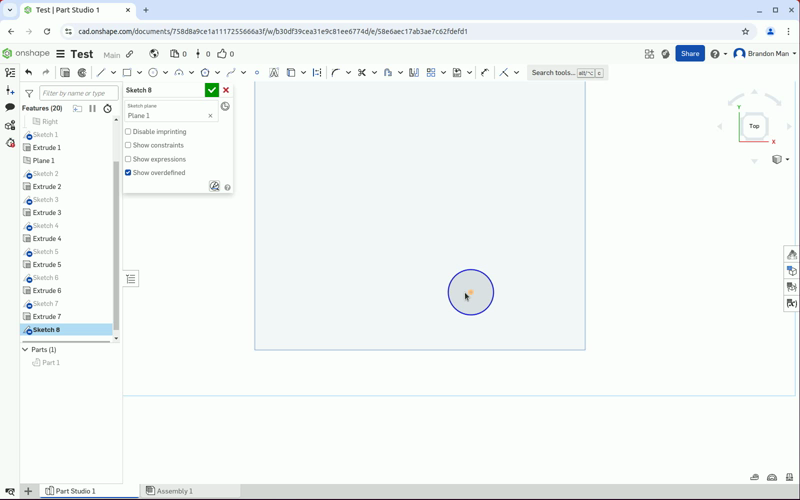
click(465, 292)
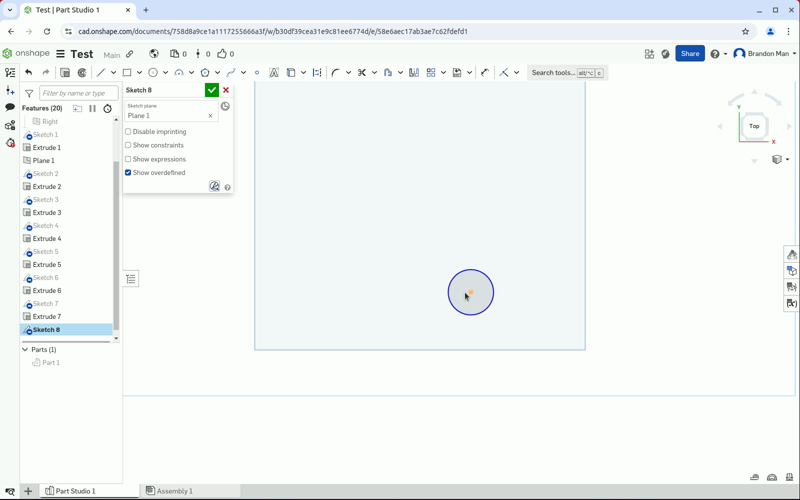
scroll(-6)
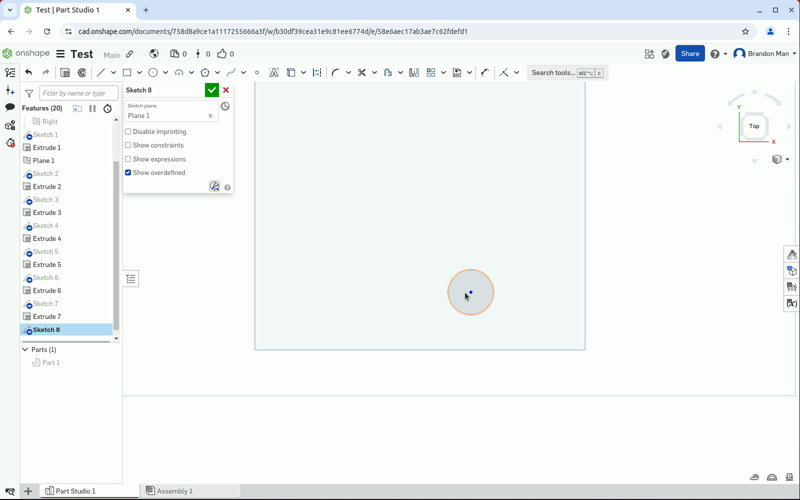
scroll(-6)
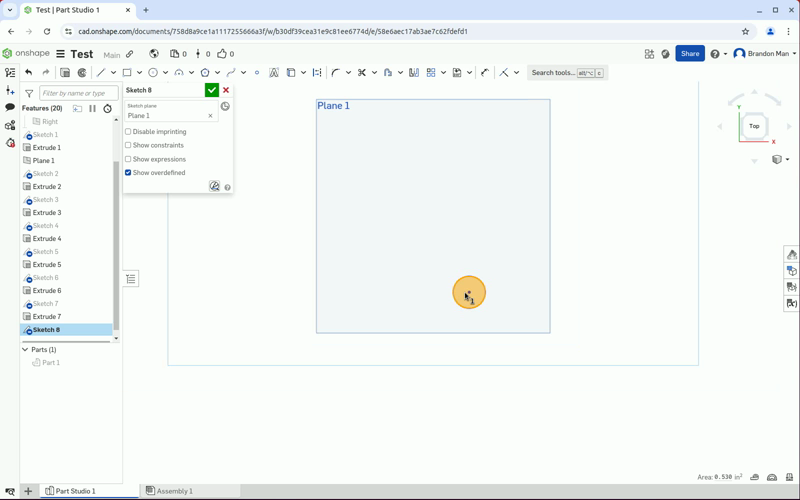
scroll(-6)
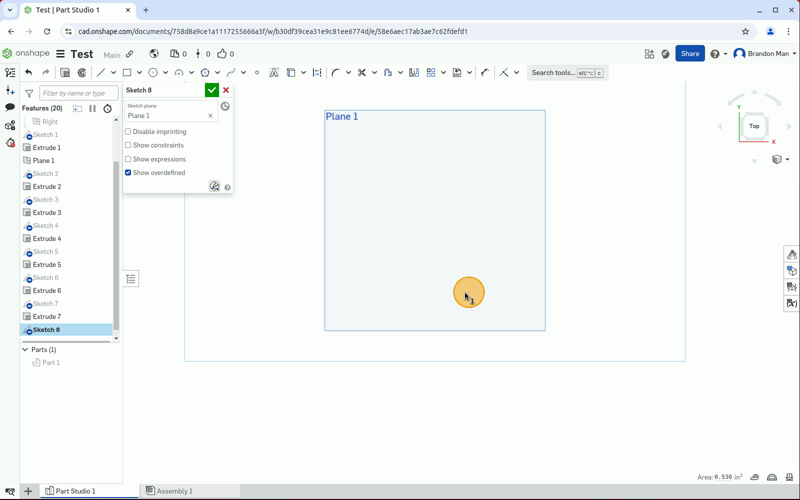
scroll(-6)
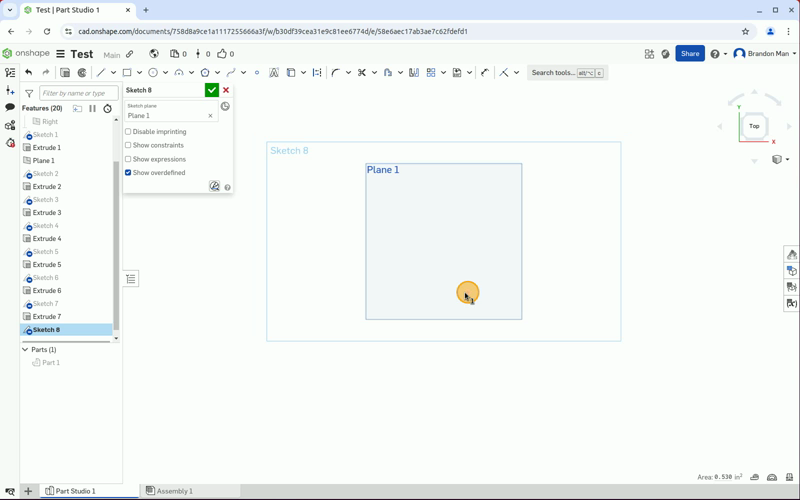
scroll(-6)
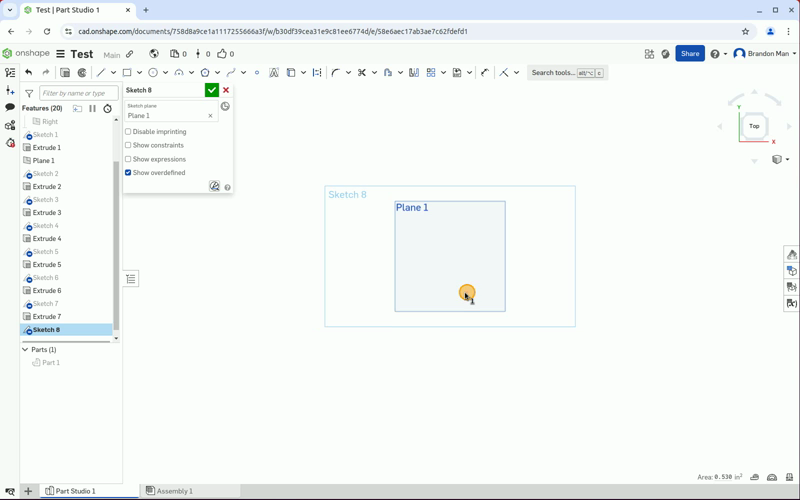
scroll(-6)
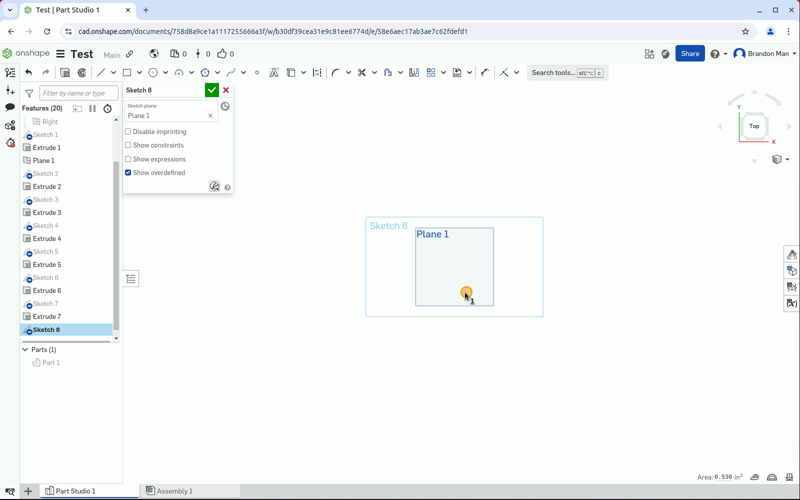
scroll(-6)
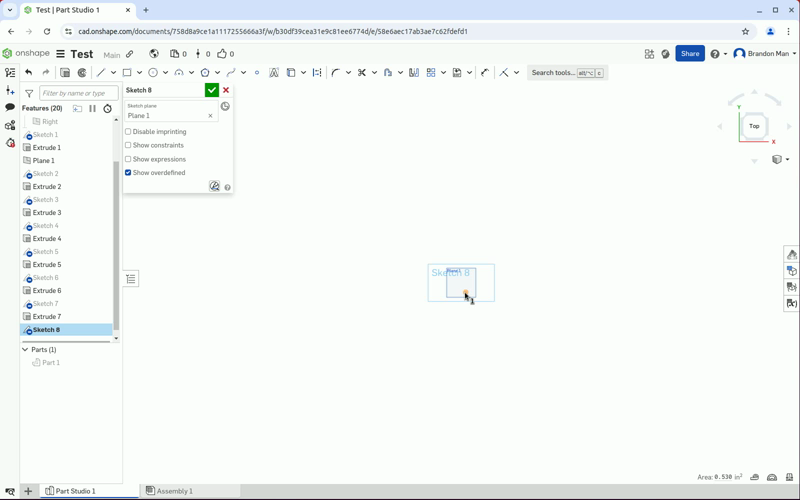
mouse_move(73, 352)
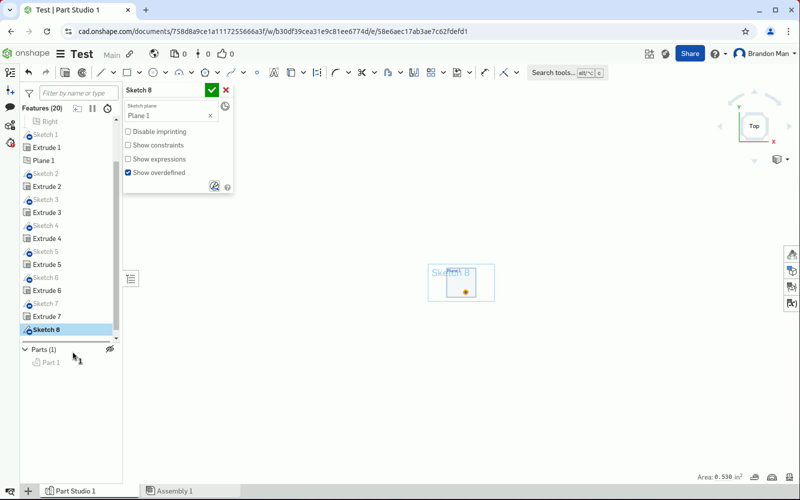
key(shift+y)
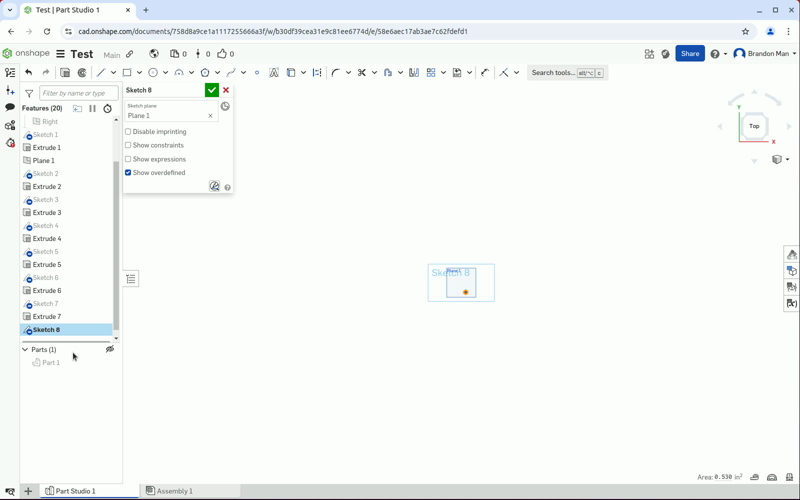
key(shift+e)
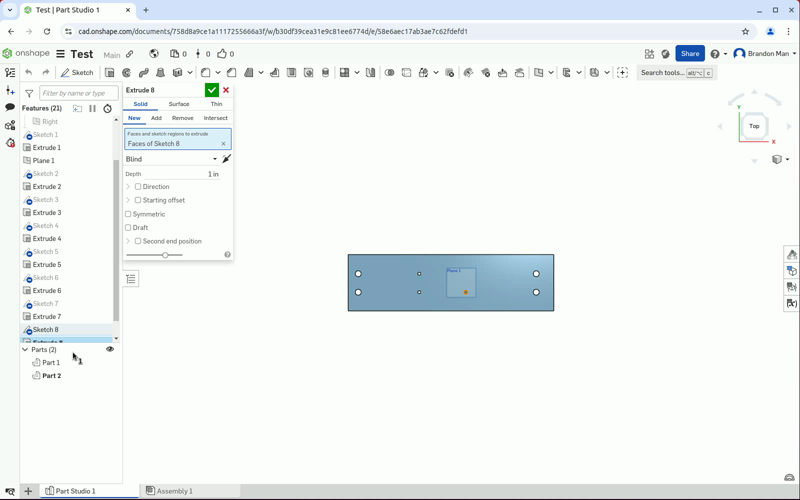
mouse_move(143, 106)
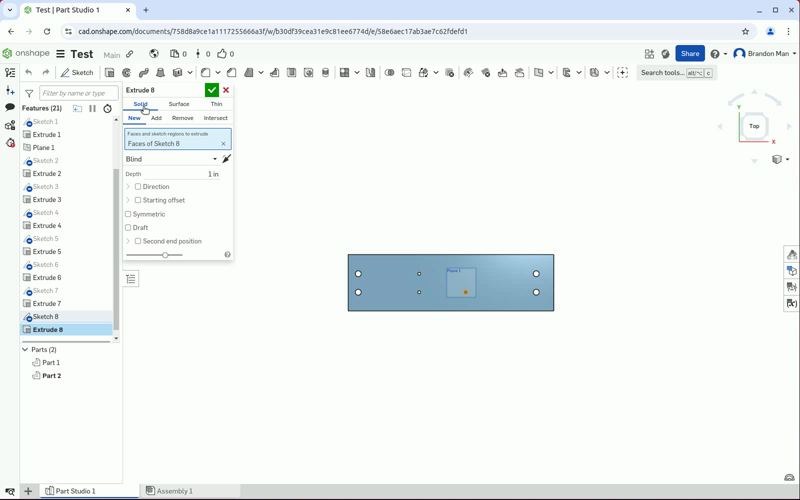
click(143, 106)
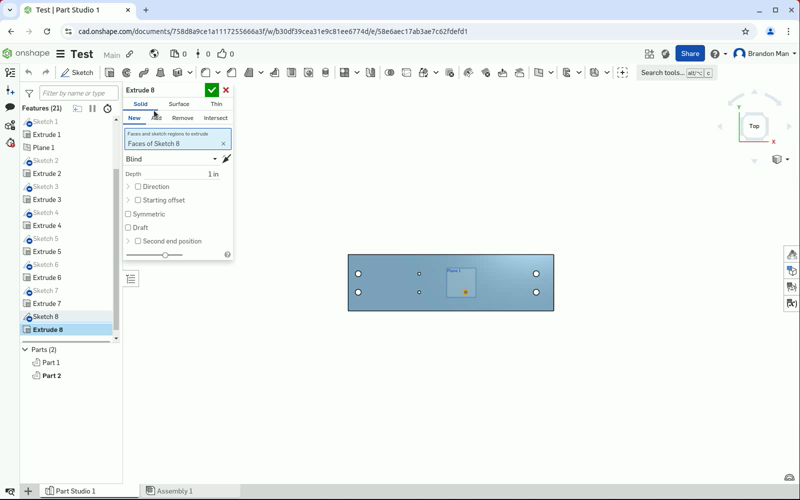
mouse_move(186, 120)
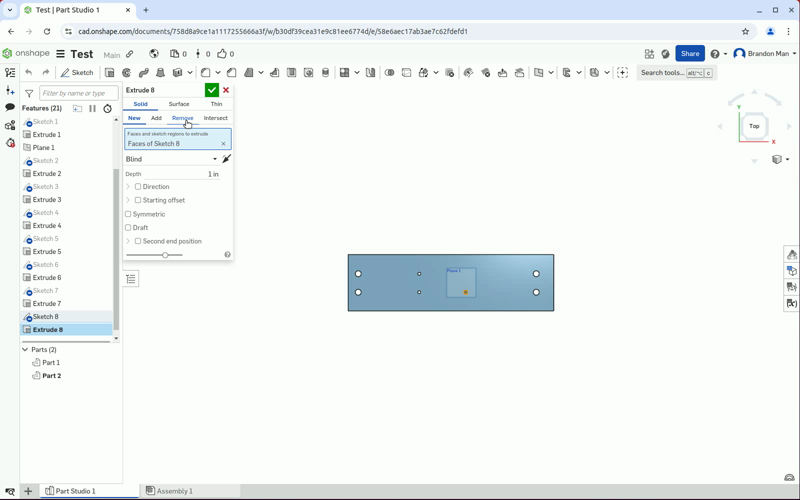
click(186, 120)
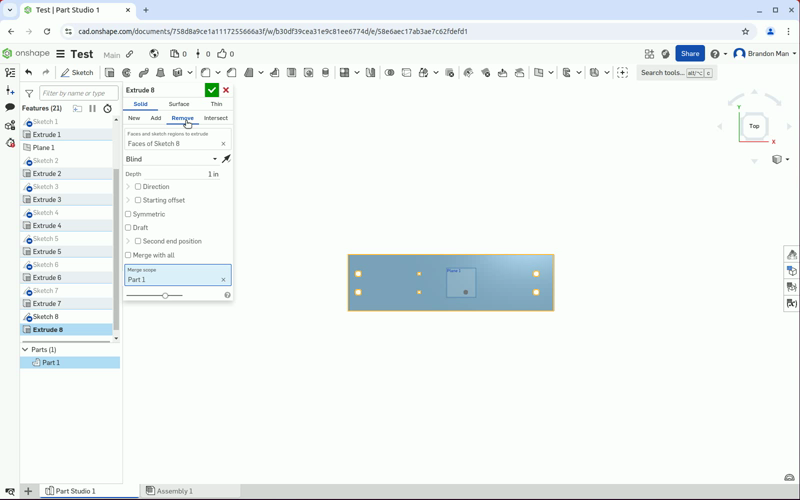
key(tab, 4)
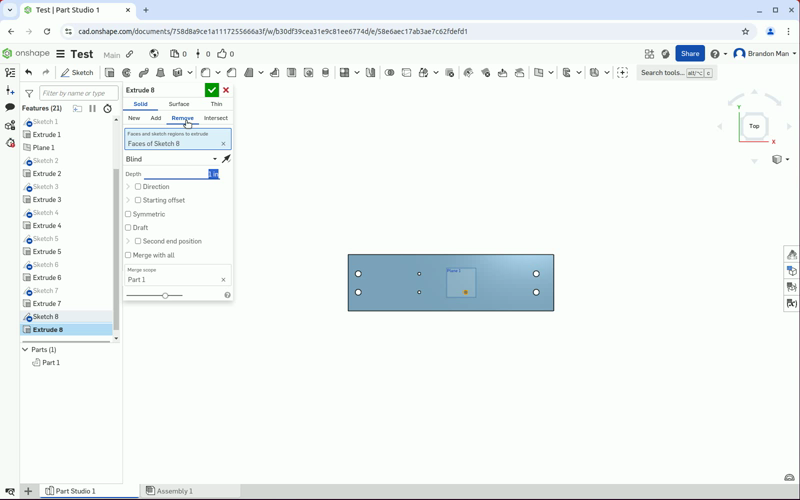
text(61.622)
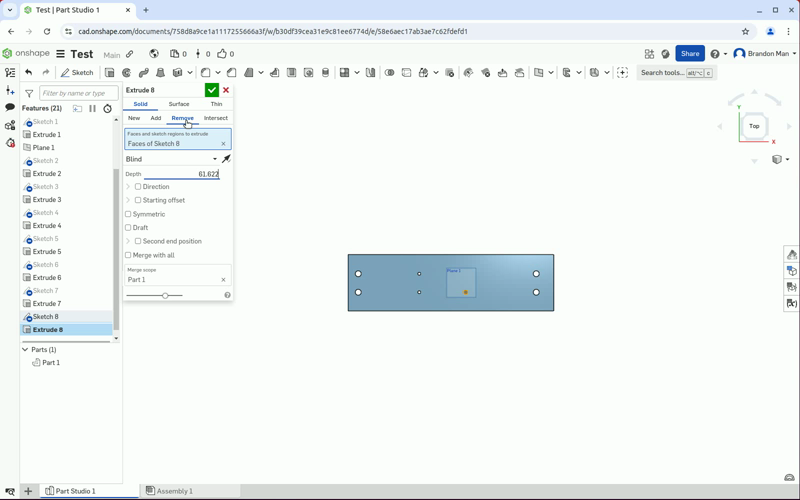
key(tab, 3)
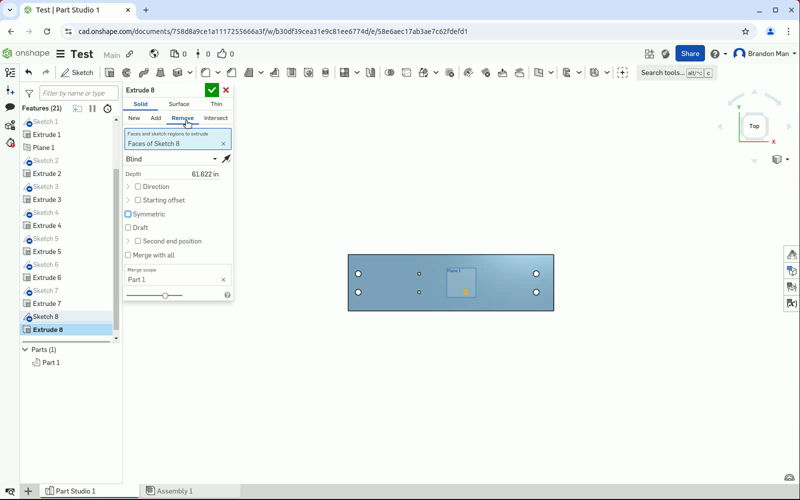
key(space)
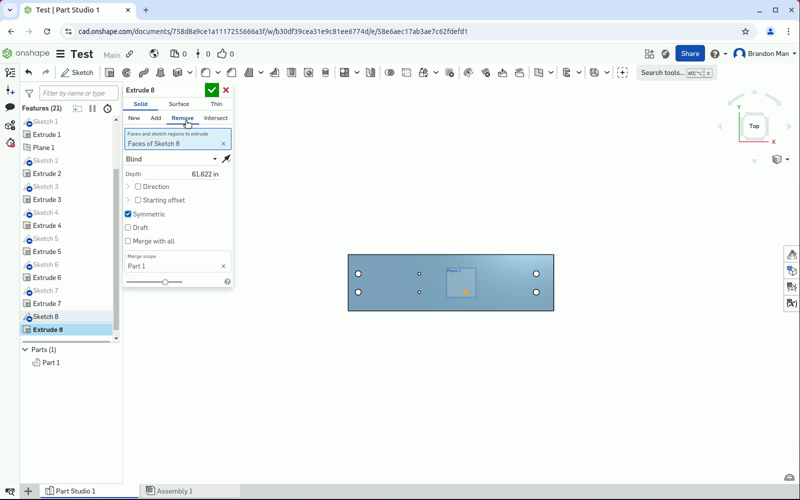
key(tab, 2)
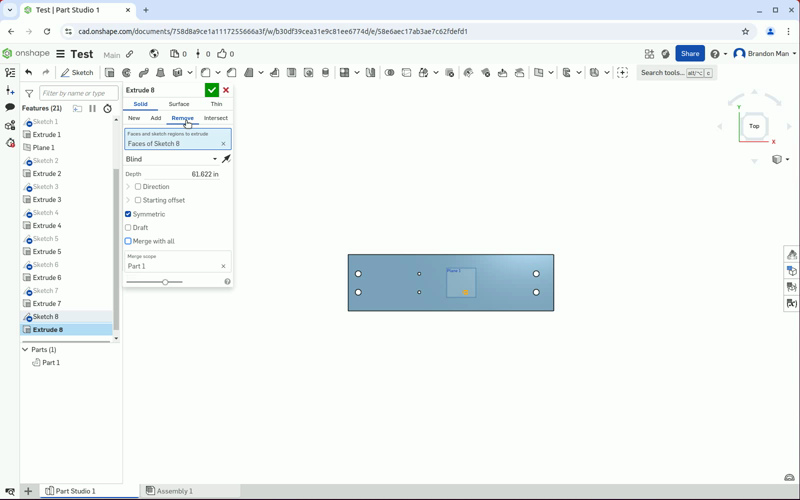
key(space)
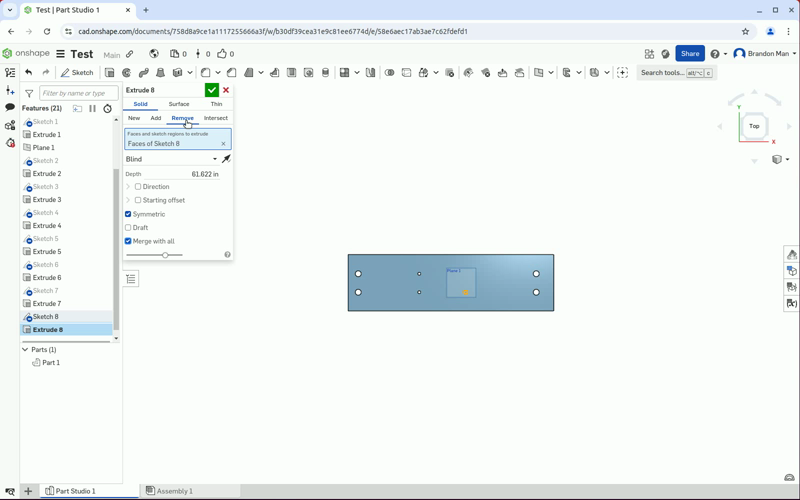
key(enter)
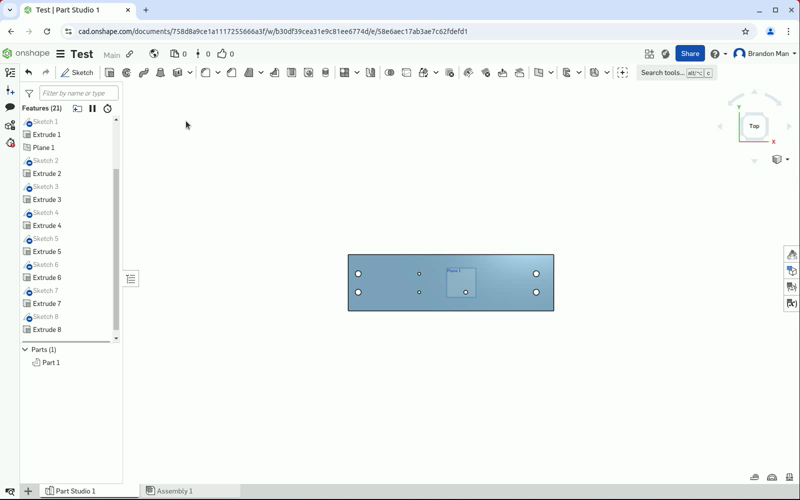
key(shift+h)
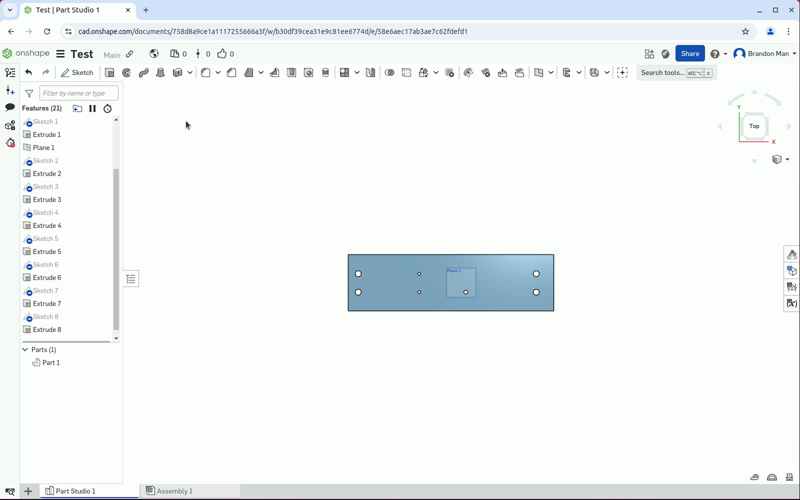
key(shift+h)
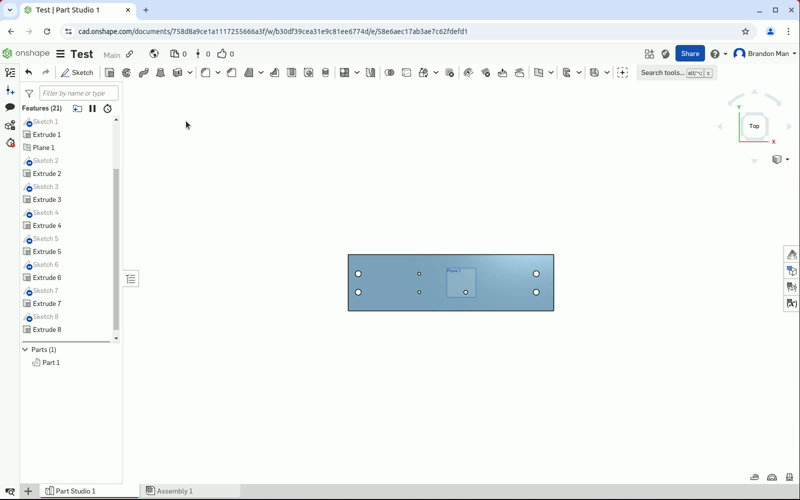
mouse_move(69, 124)
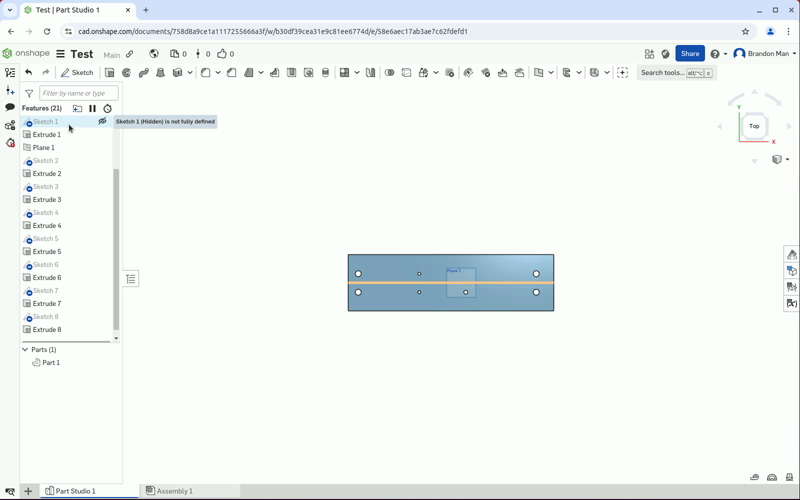
click(69, 124)
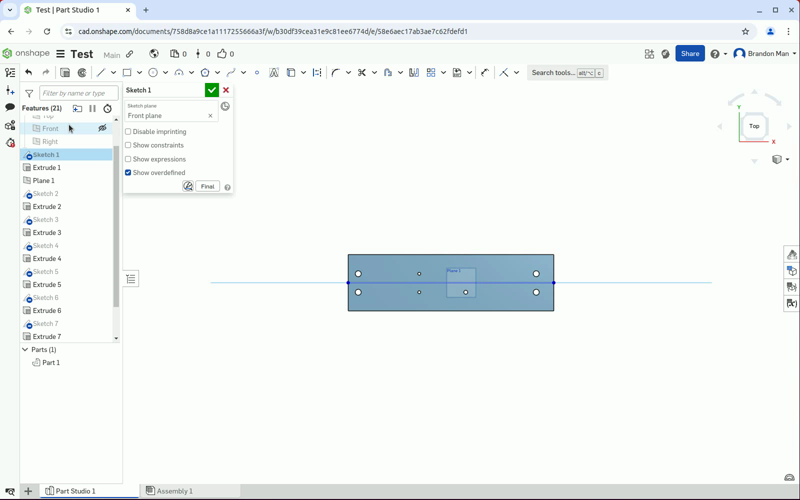
mouse_move(229, 92)
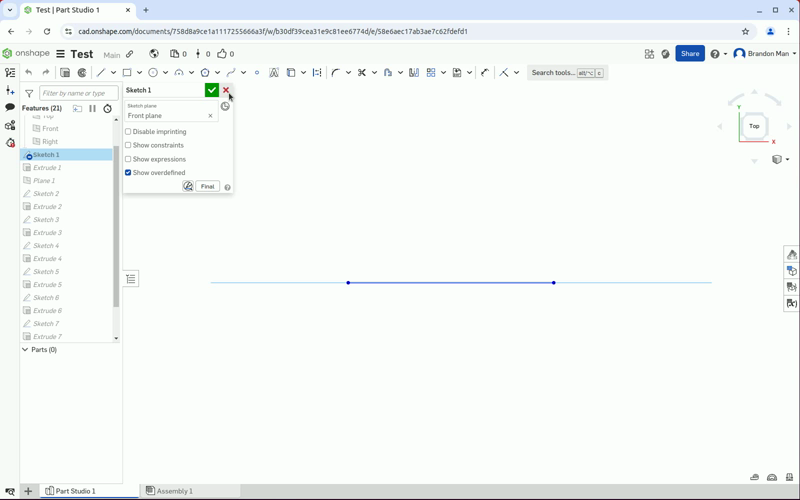
click(229, 92)
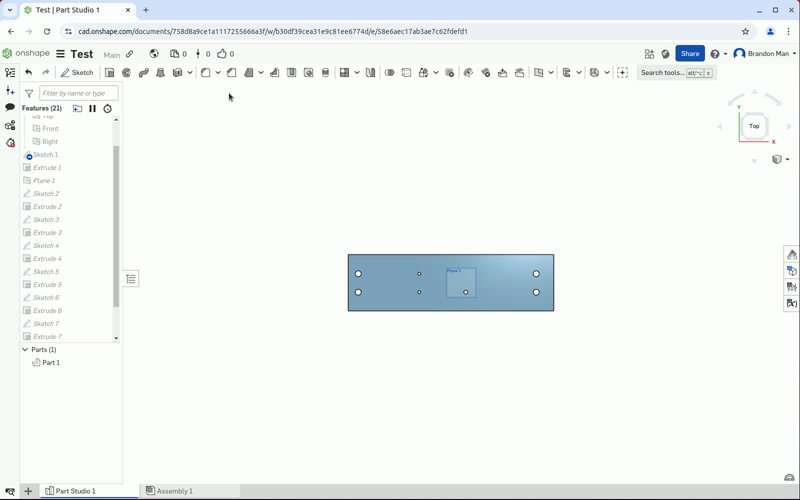
key(shift+s)
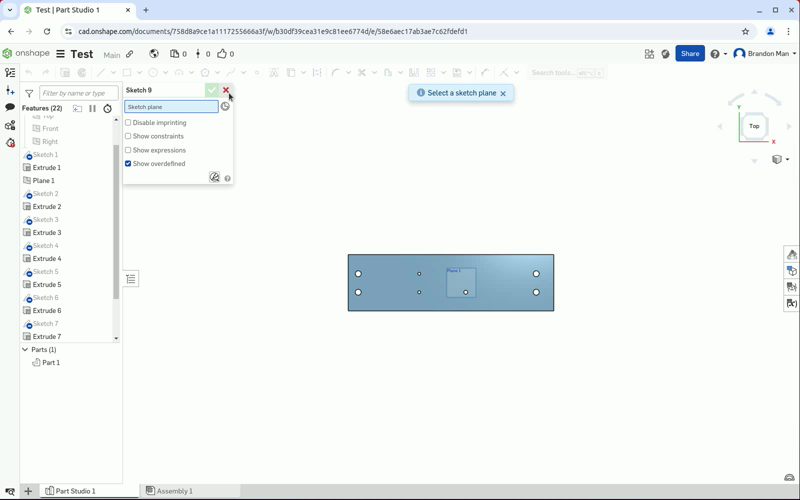
mouse_move(69, 137)
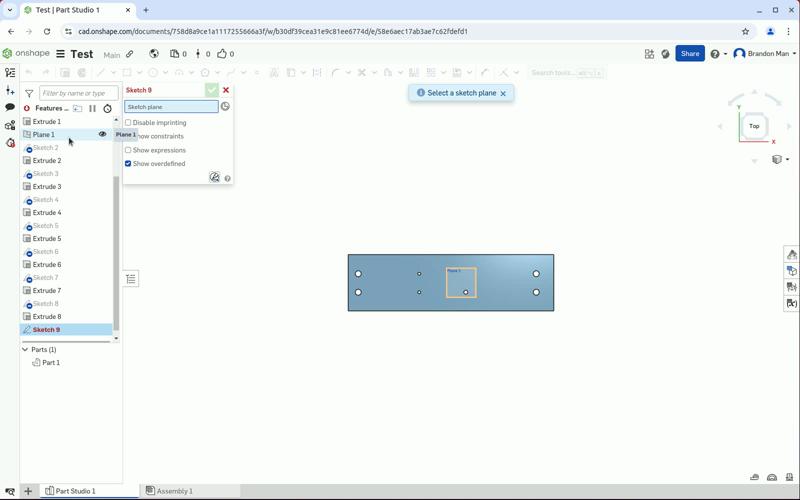
click(69, 137)
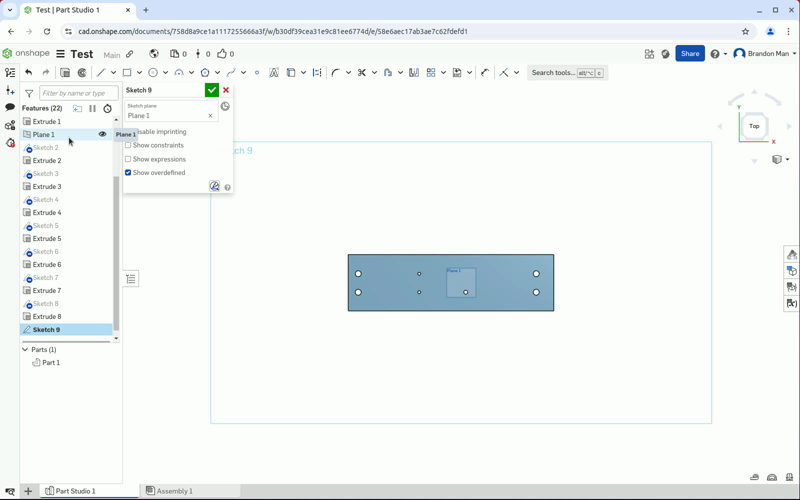
mouse_move(73, 352)
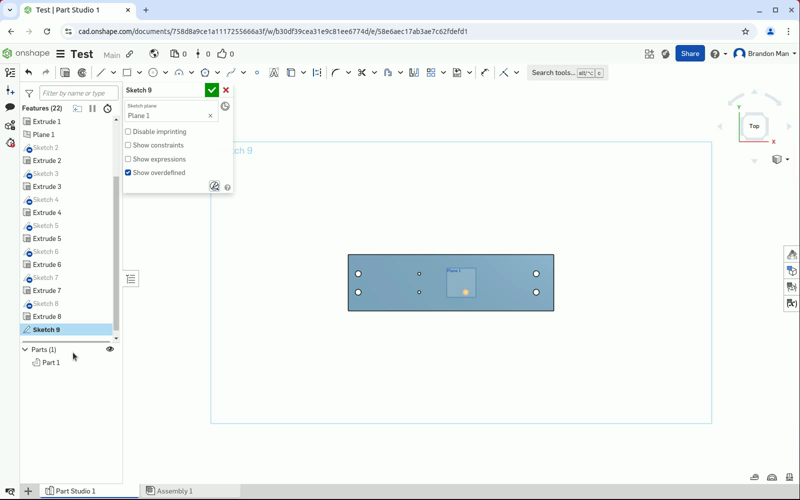
key(y)
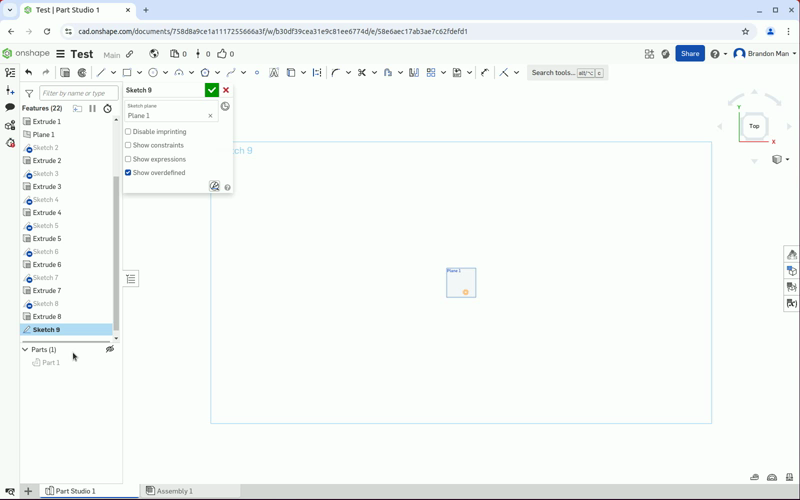
key(c)
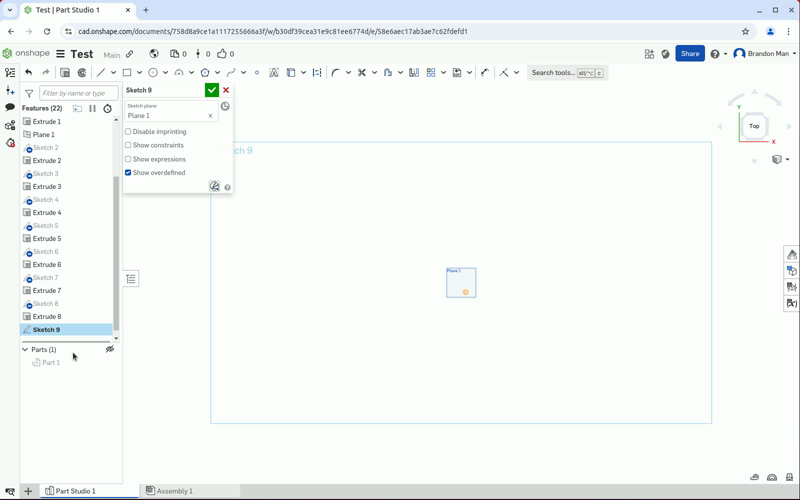
key_down(shift)
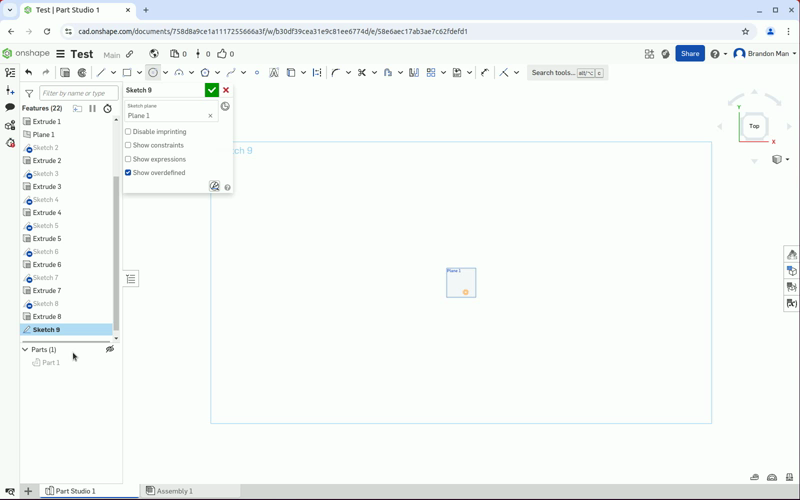
mouse_move(465, 273)
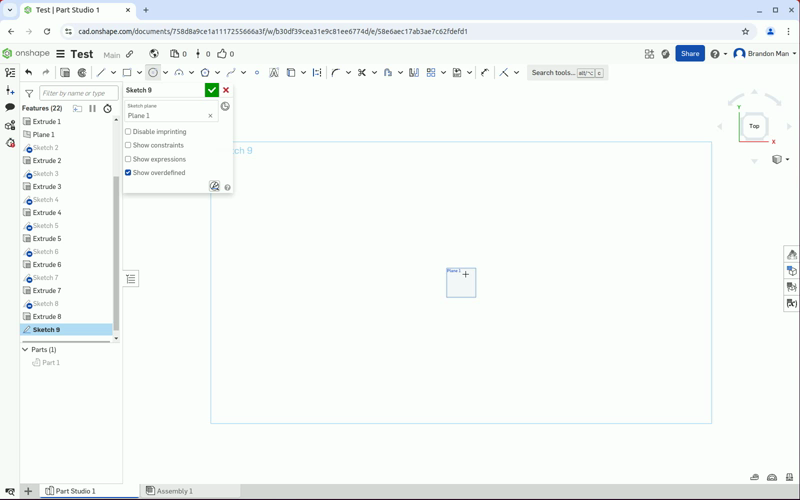
click(465, 273)
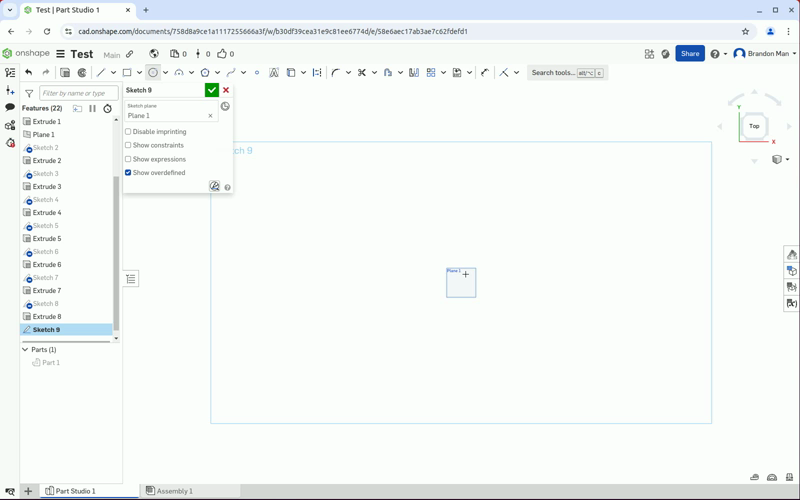
key_up(shift)
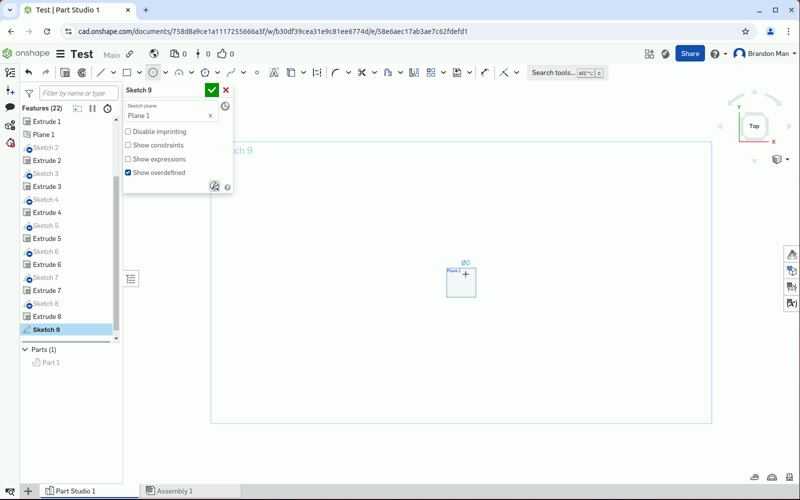
mouse_move(467, 273)
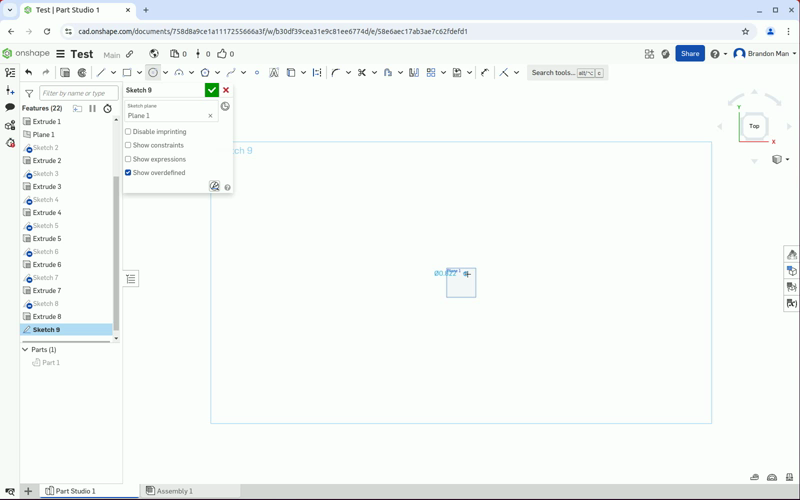
scroll(6)
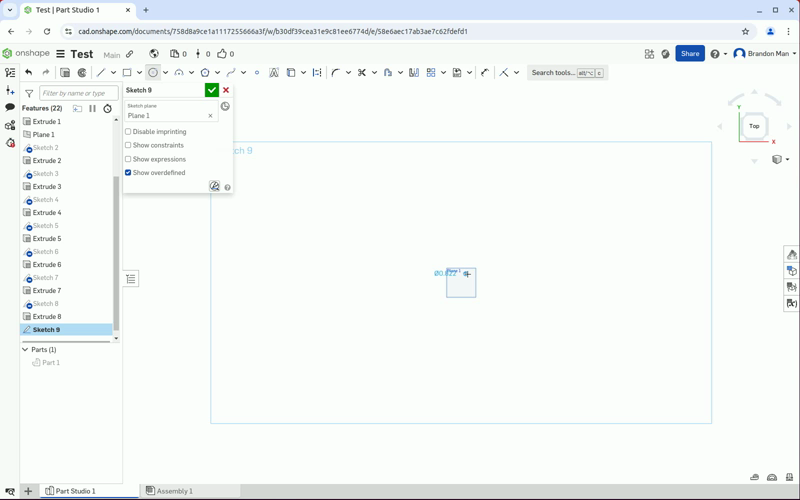
scroll(6)
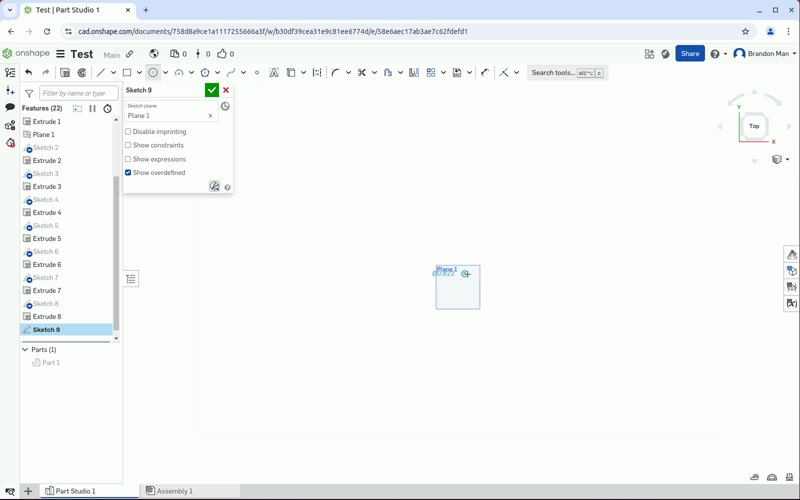
scroll(6)
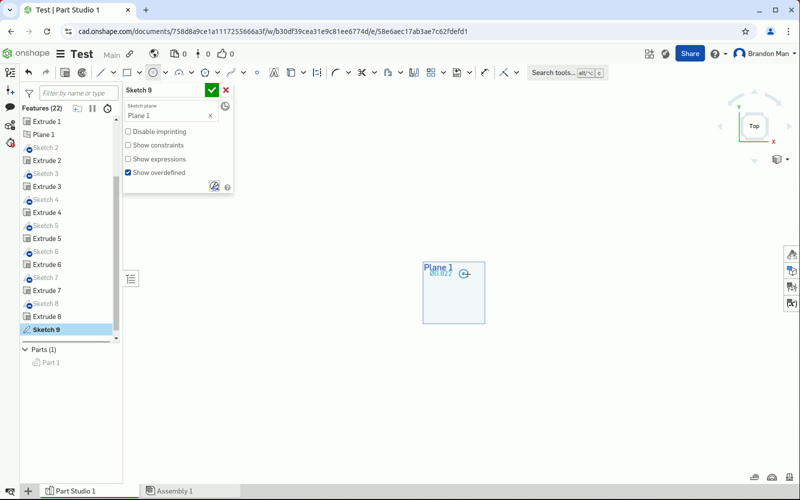
scroll(6)
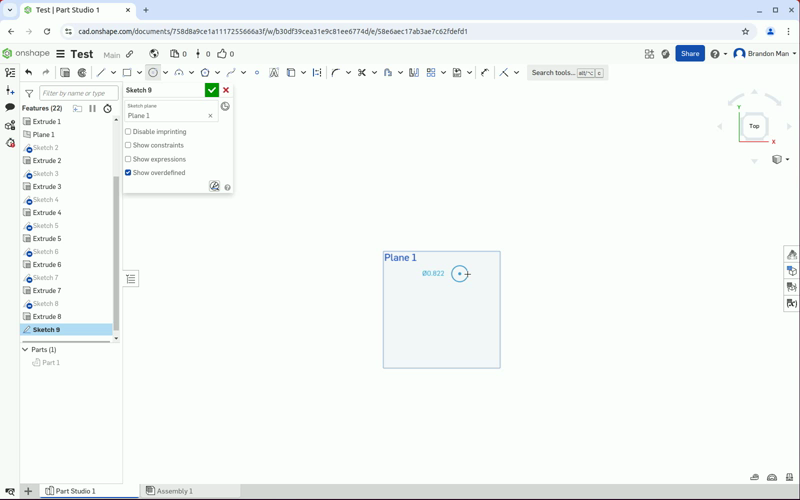
scroll(6)
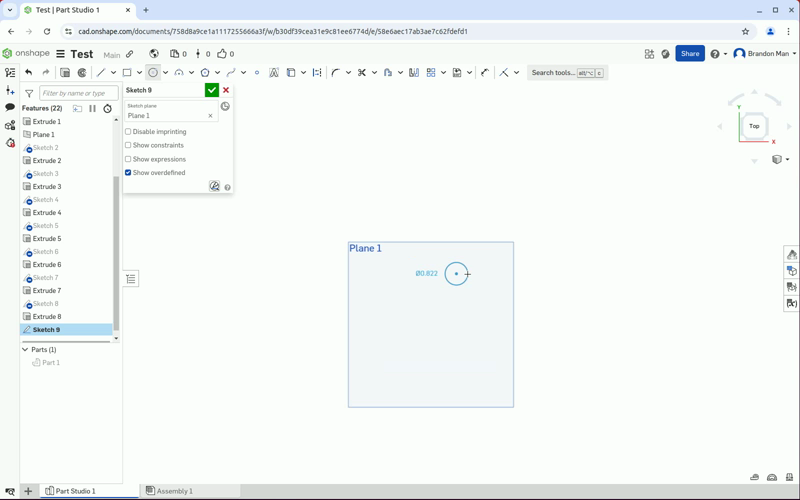
scroll(6)
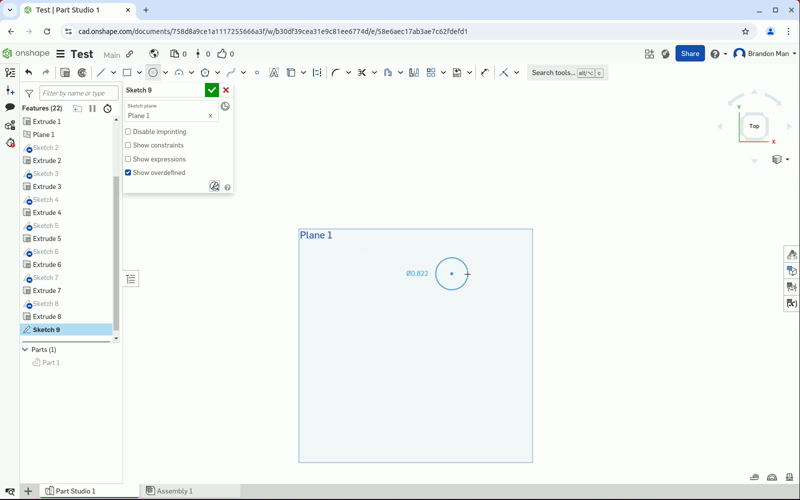
scroll(6)
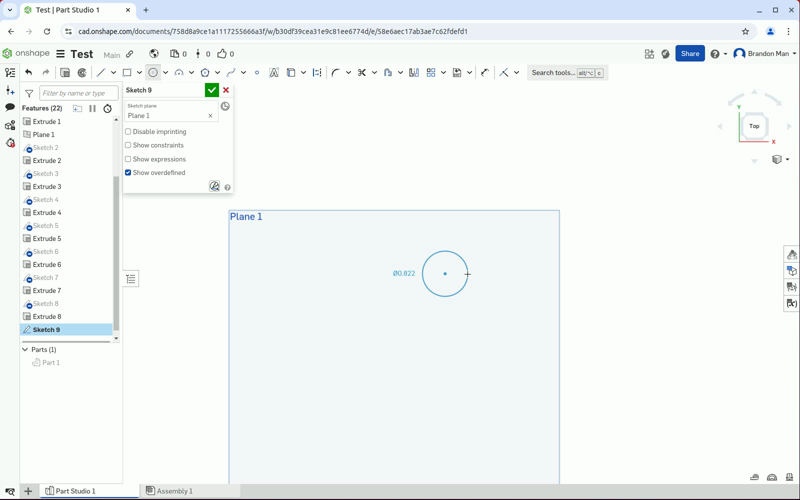
click(467, 273)
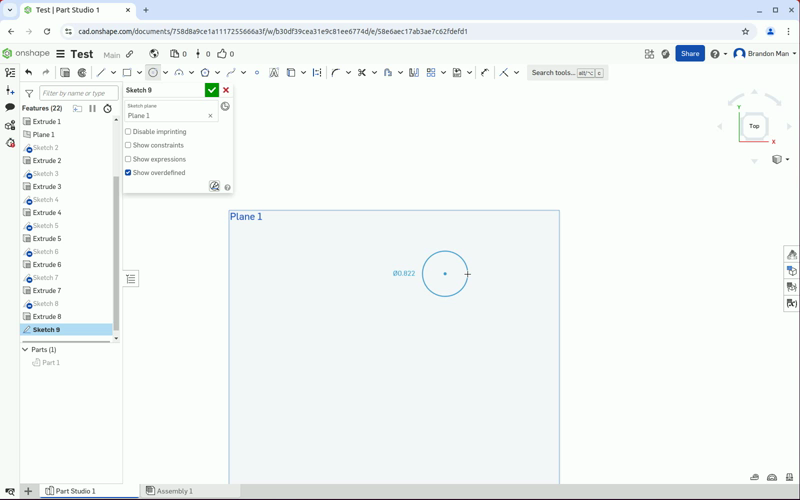
scroll(-6)
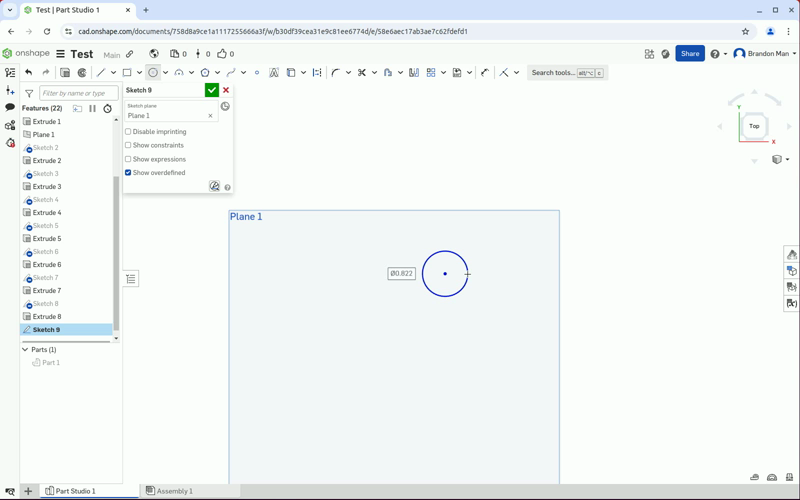
scroll(-6)
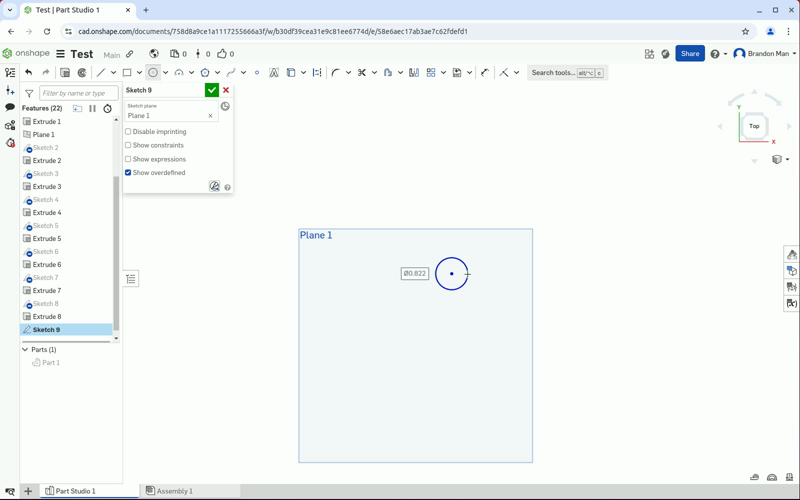
scroll(-6)
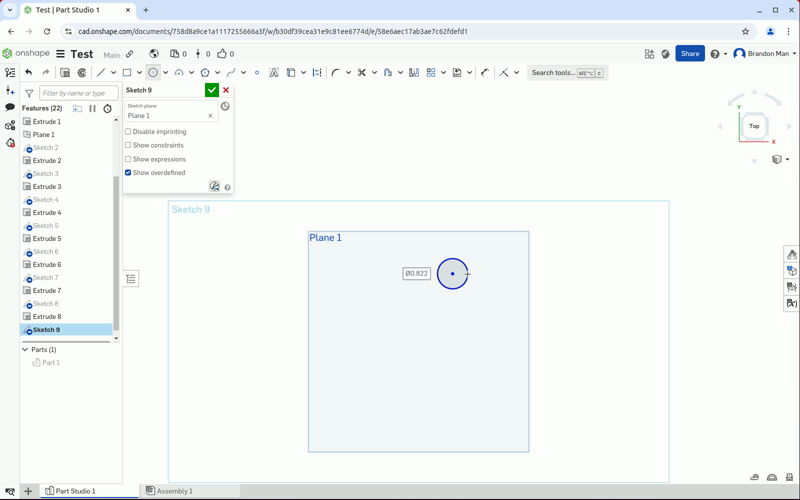
scroll(-6)
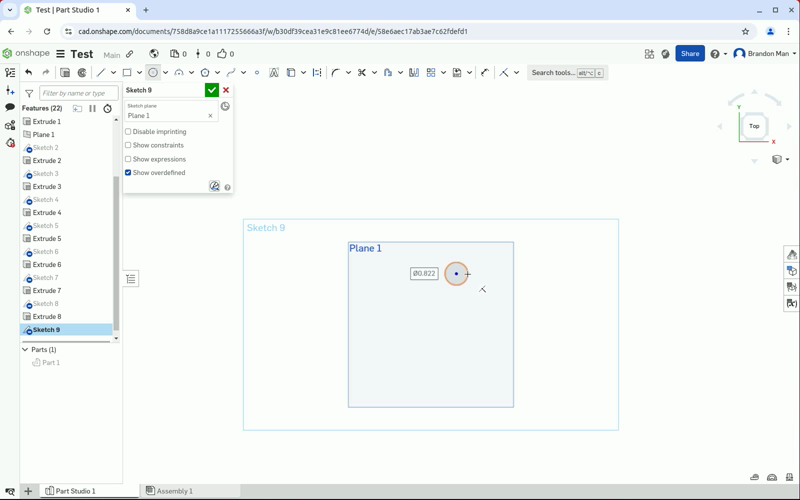
scroll(-6)
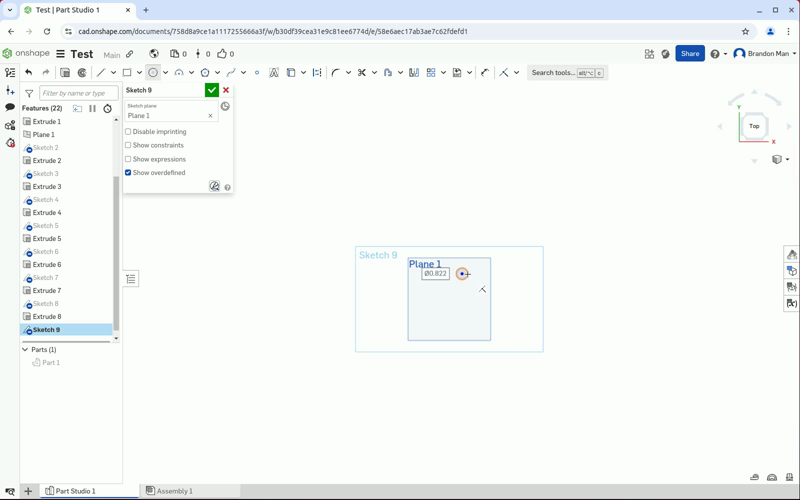
scroll(-6)
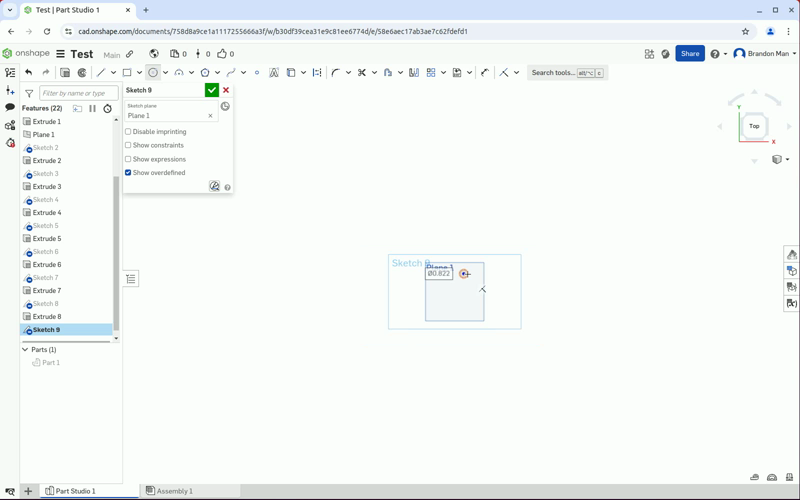
scroll(-6)
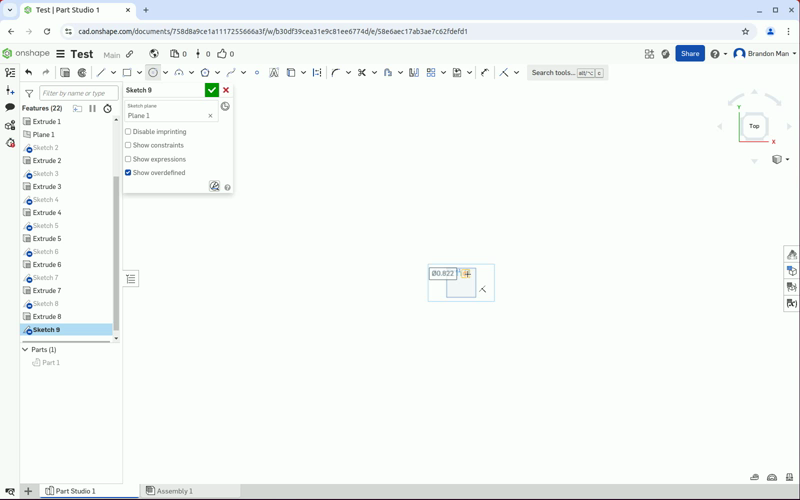
key(esc)
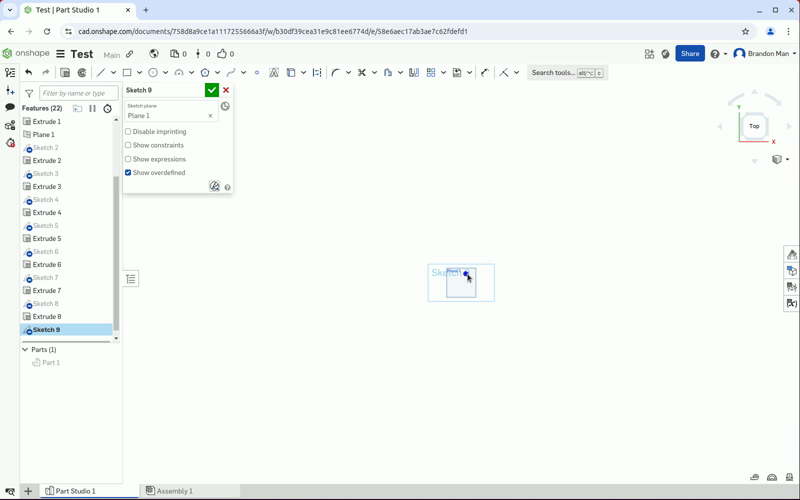
mouse_move(466, 272)
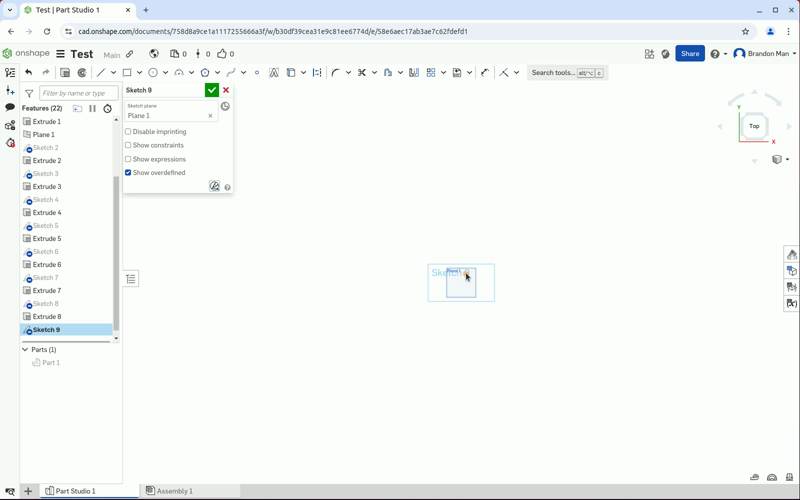
scroll(6)
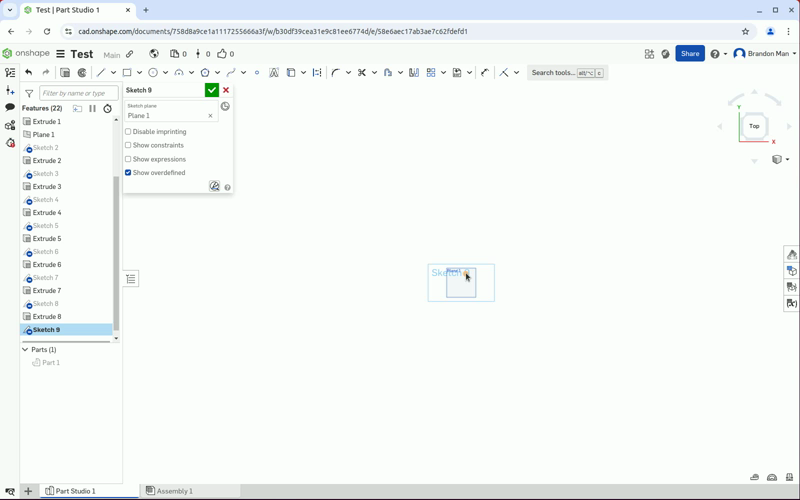
scroll(6)
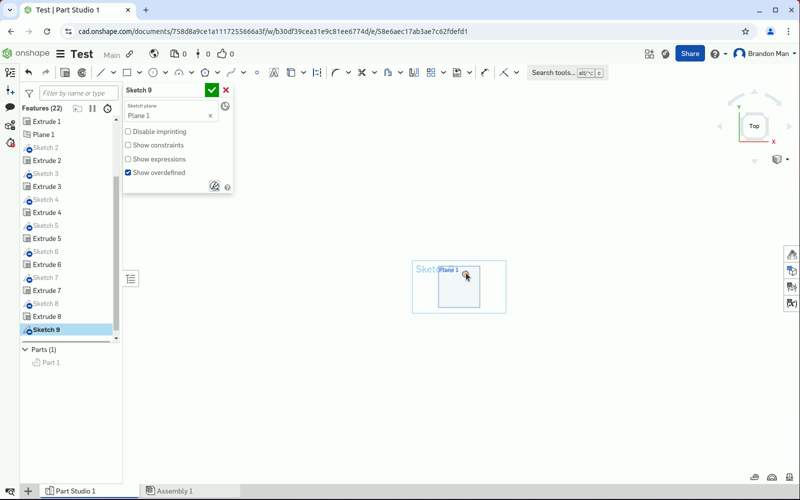
scroll(6)
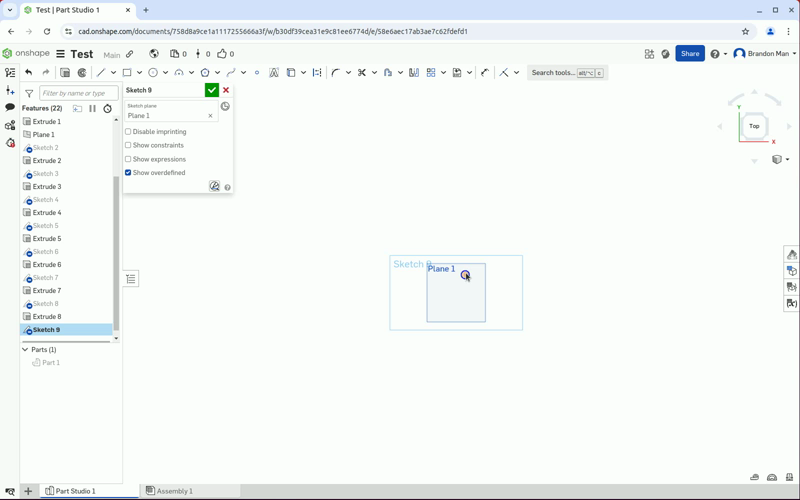
scroll(6)
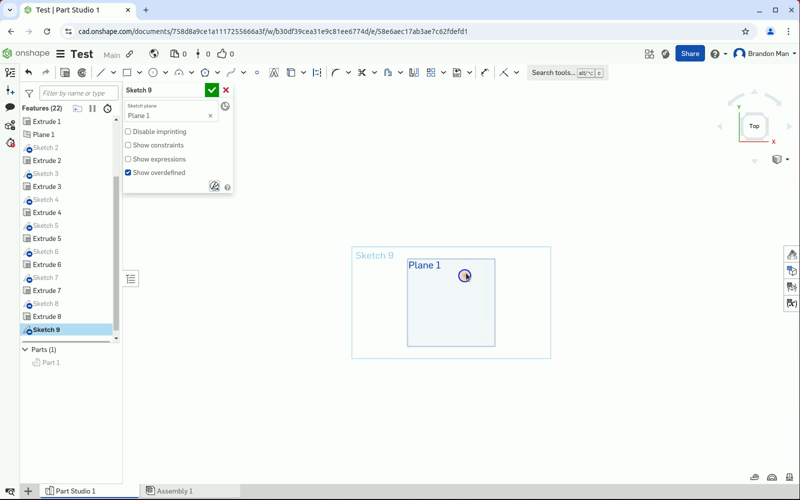
scroll(6)
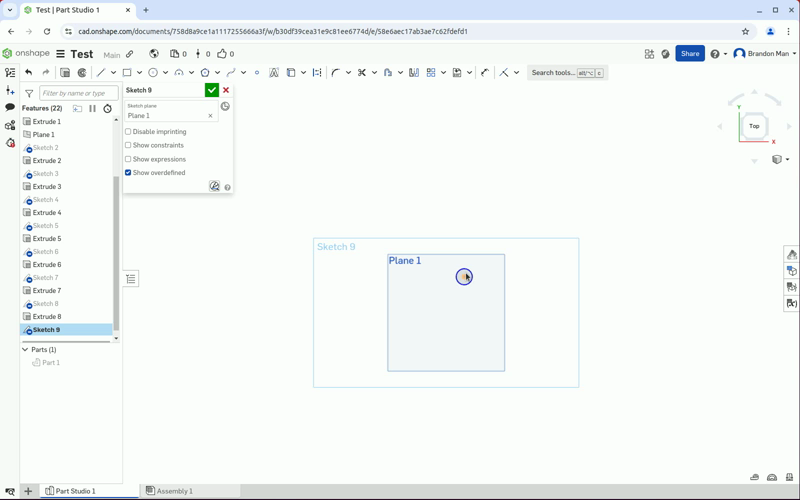
scroll(6)
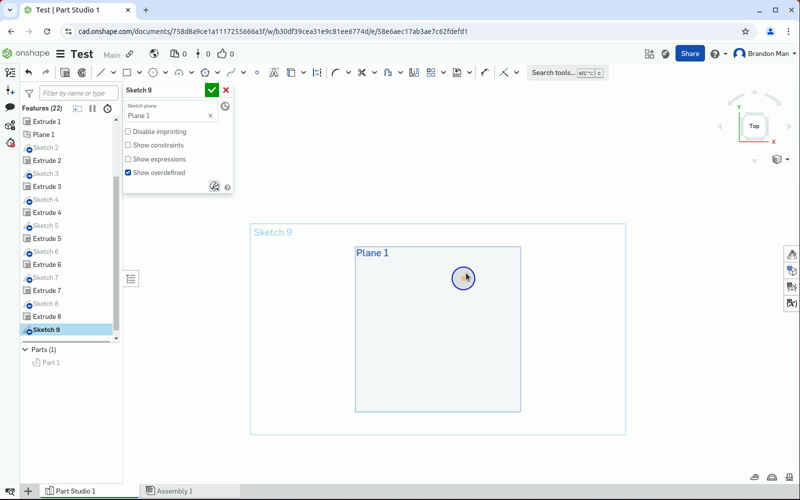
scroll(6)
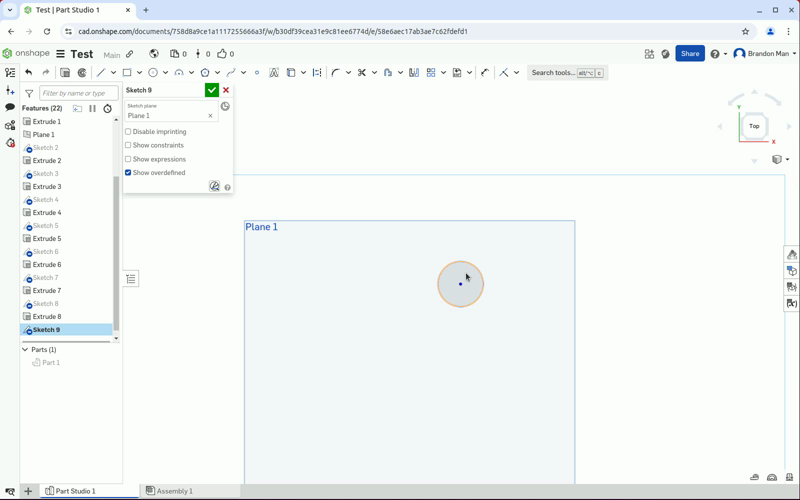
click(466, 272)
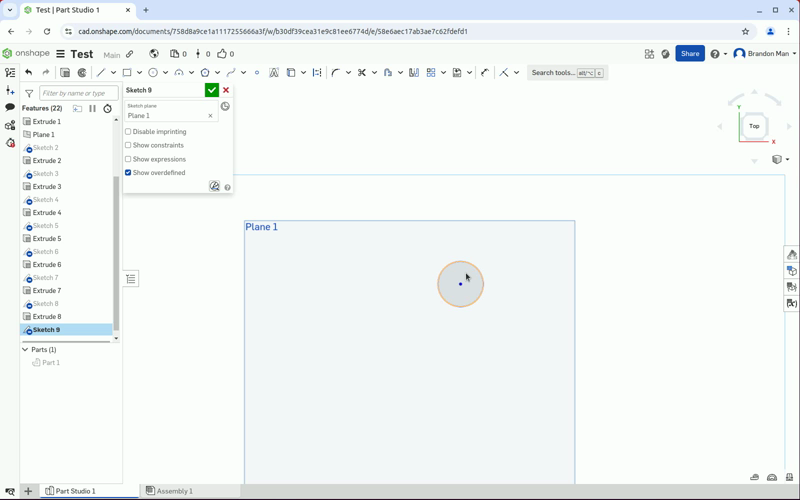
scroll(-6)
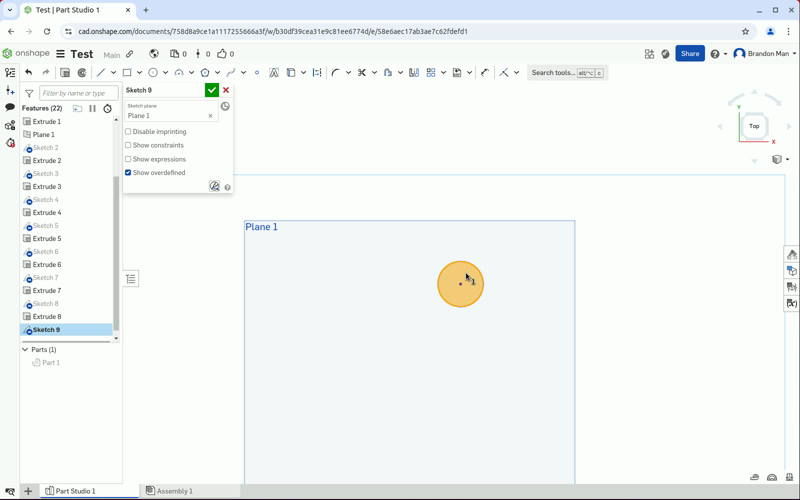
scroll(-6)
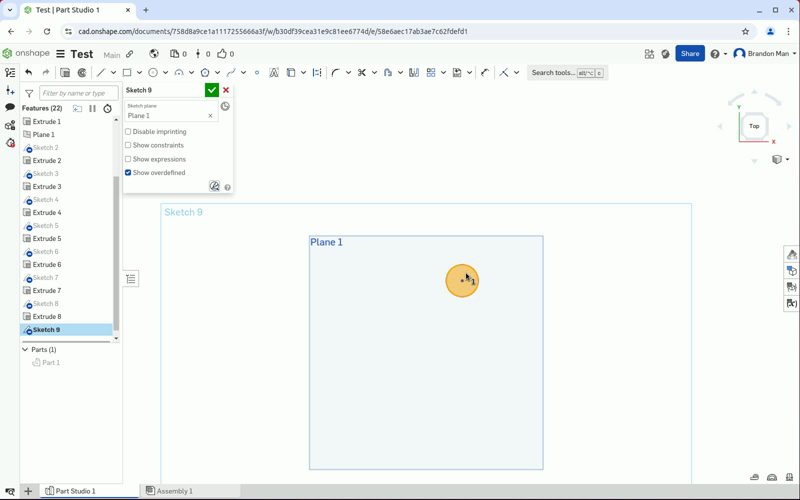
scroll(-6)
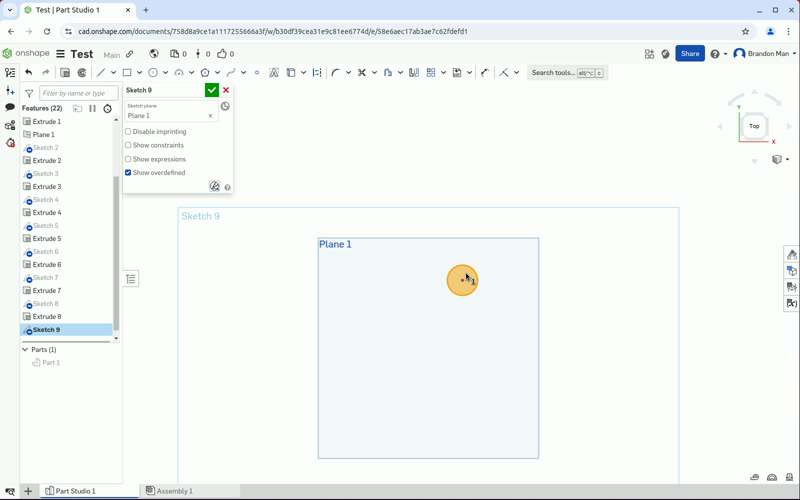
scroll(-6)
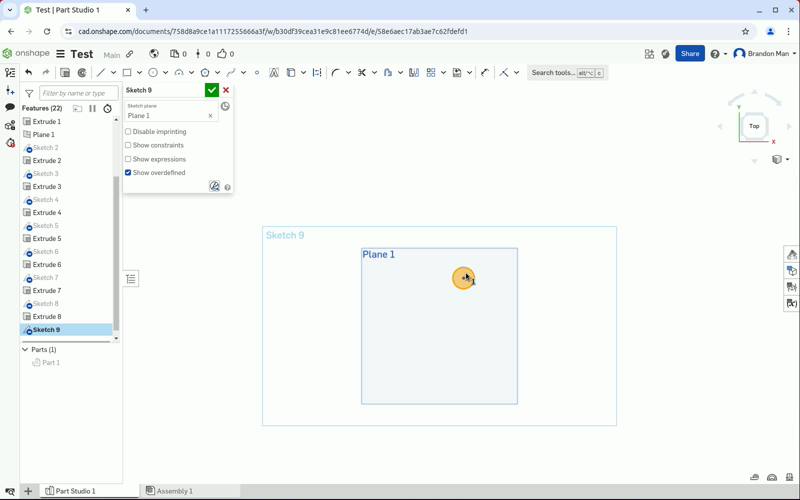
scroll(-6)
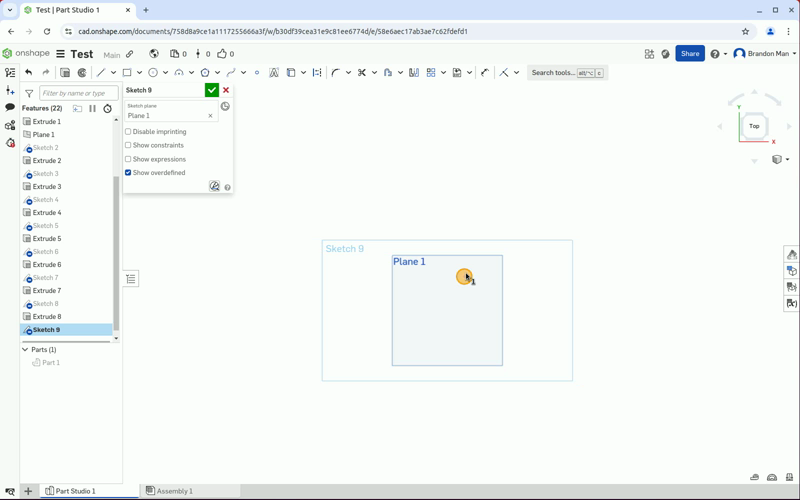
scroll(-6)
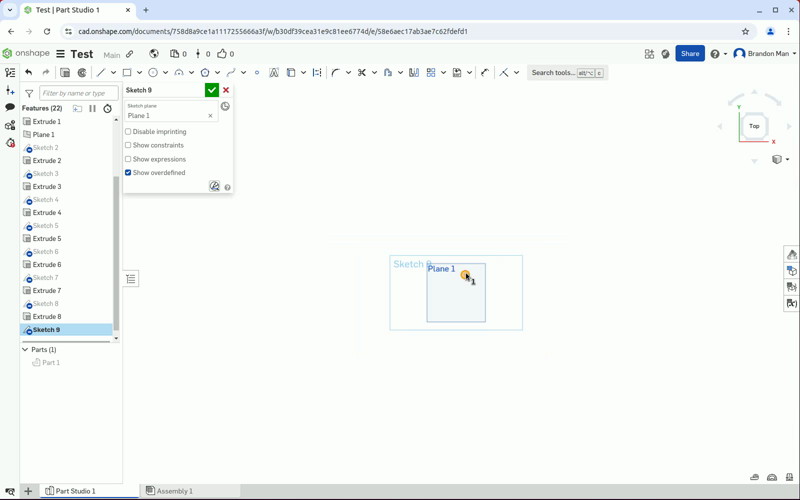
scroll(-6)
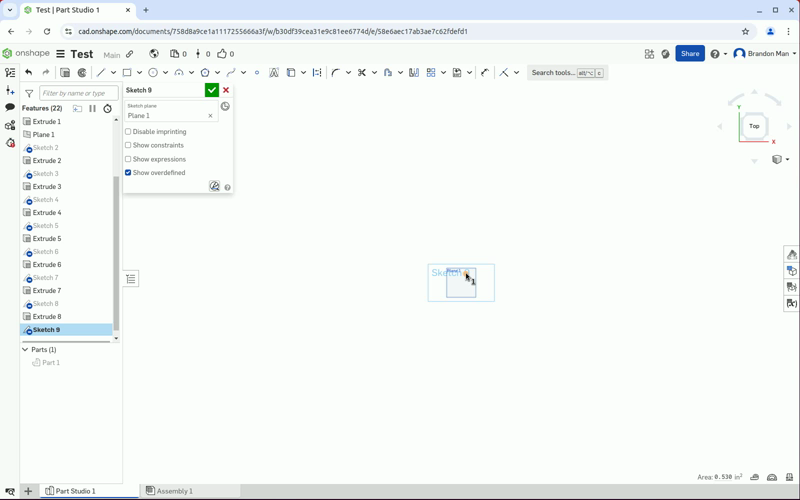
mouse_move(73, 352)
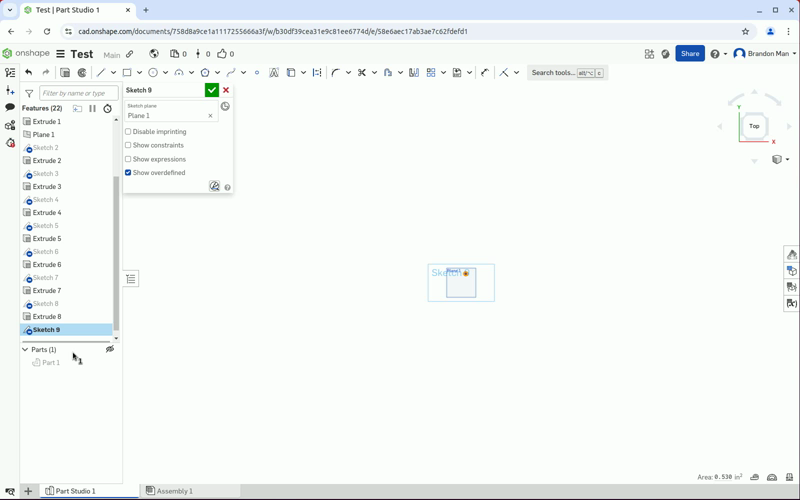
key(shift+y)
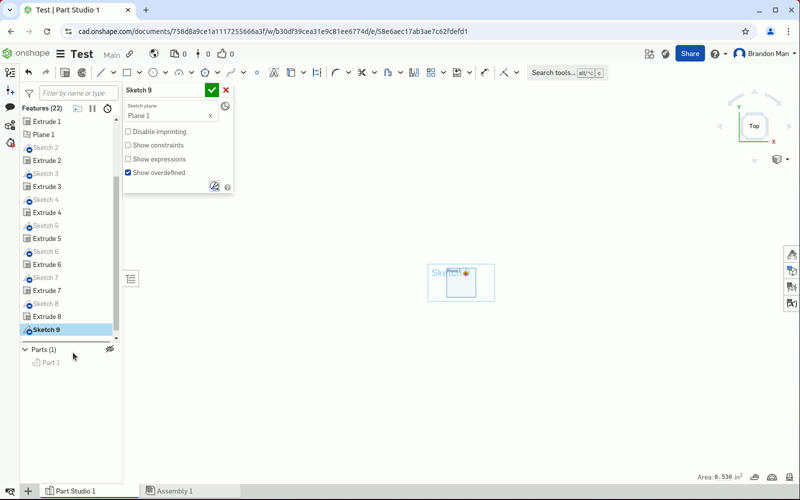
key(shift+e)
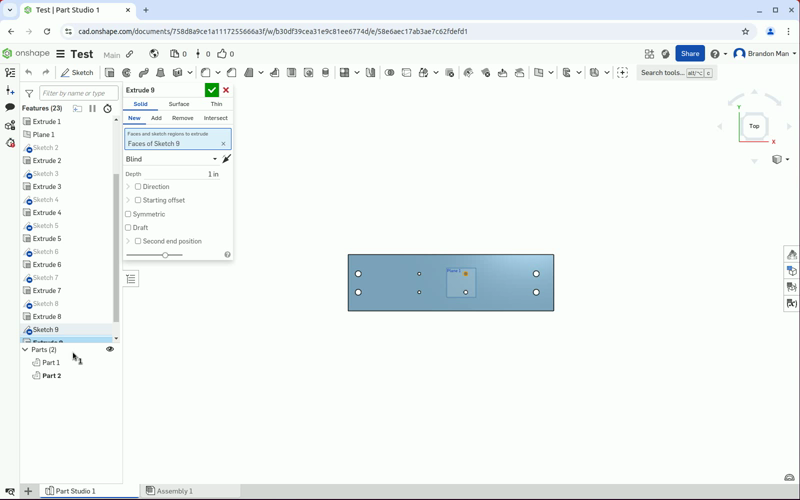
mouse_move(143, 106)
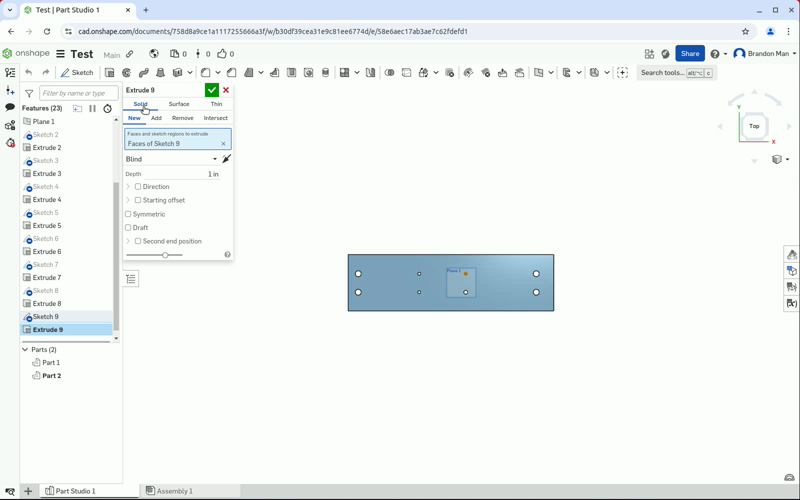
click(143, 106)
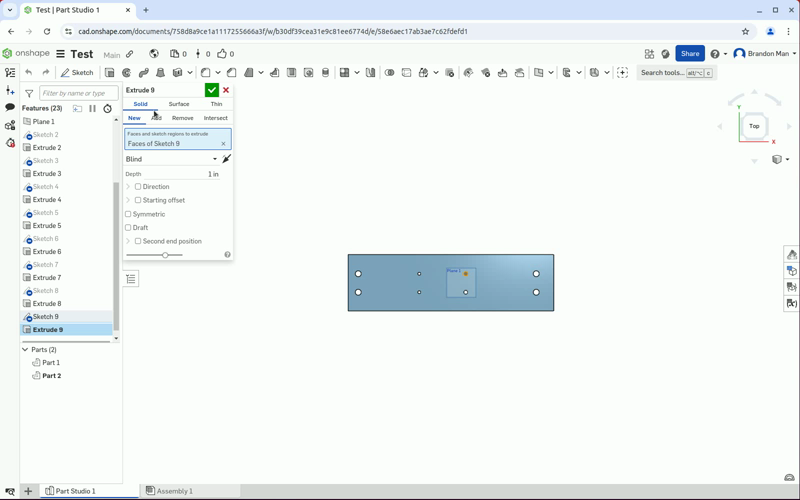
mouse_move(186, 120)
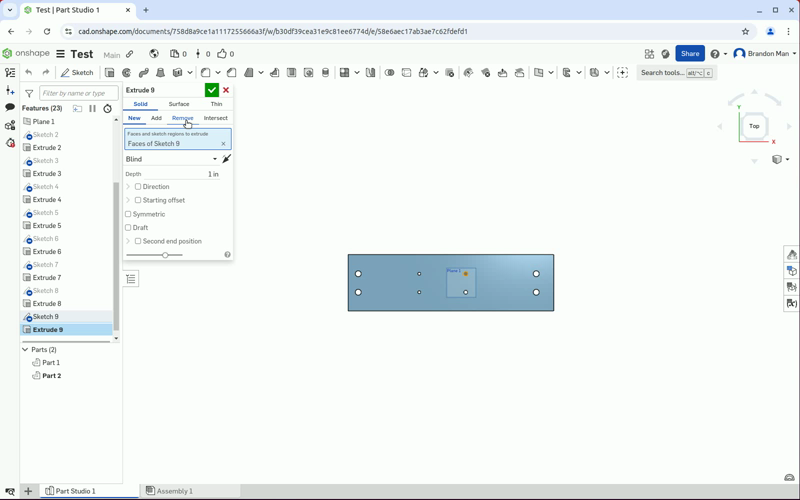
click(186, 120)
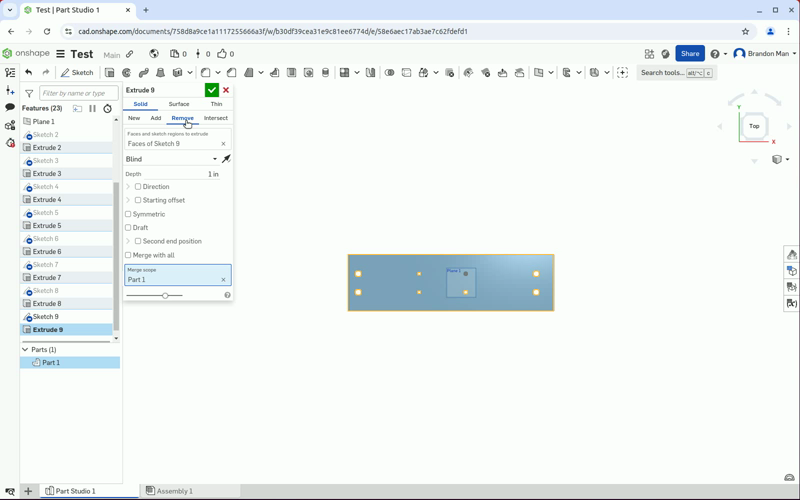
key(tab, 4)
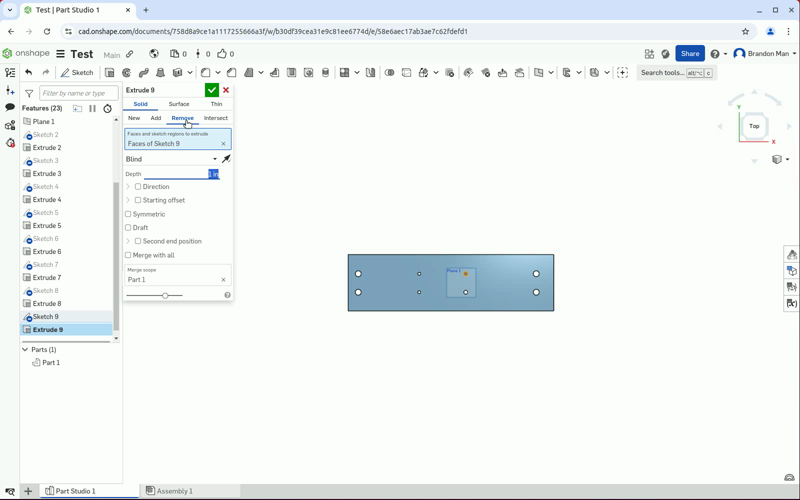
text(61.622)
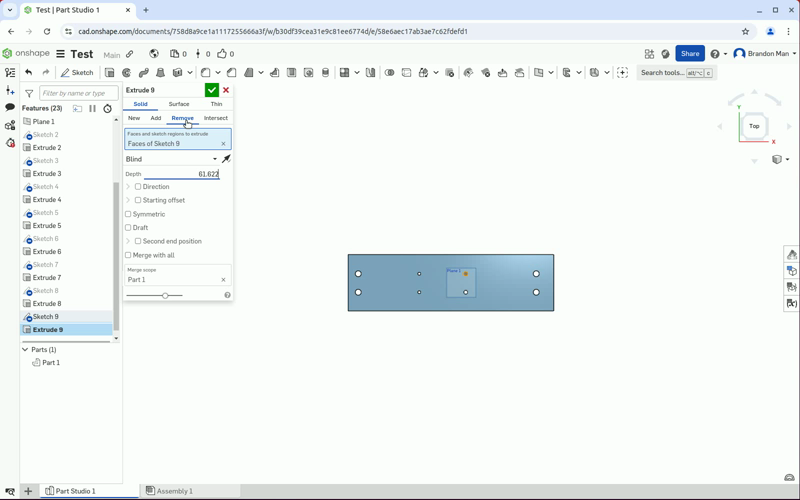
key(tab, 3)
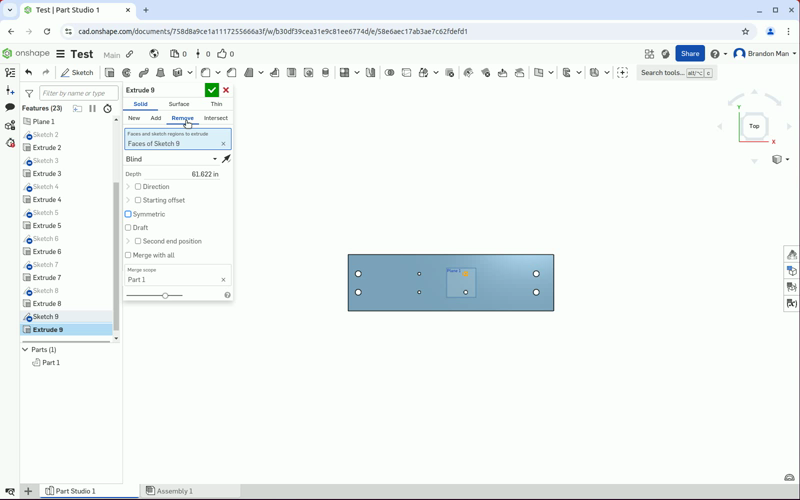
key(space)
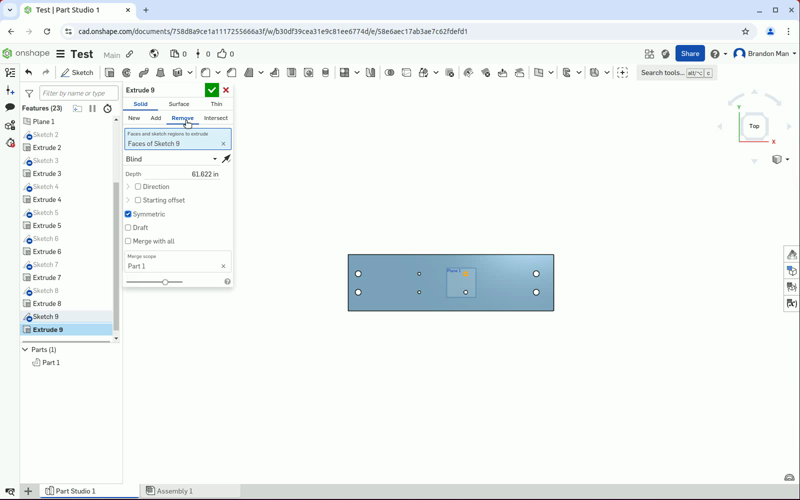
key(tab, 2)
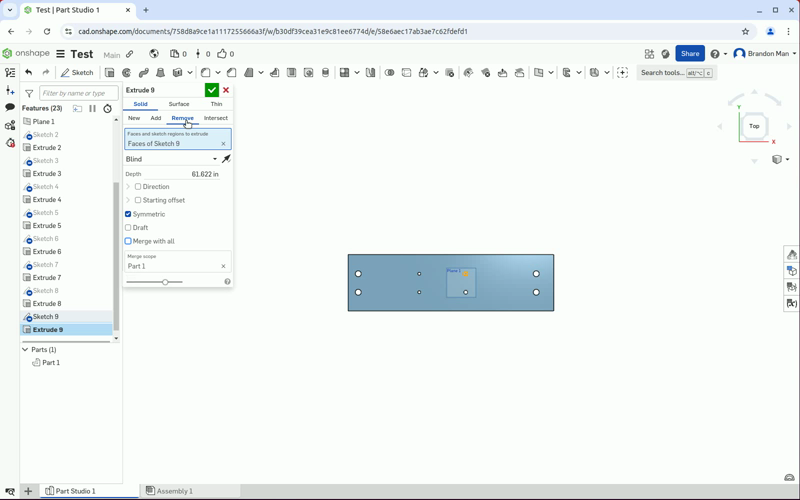
key(space)
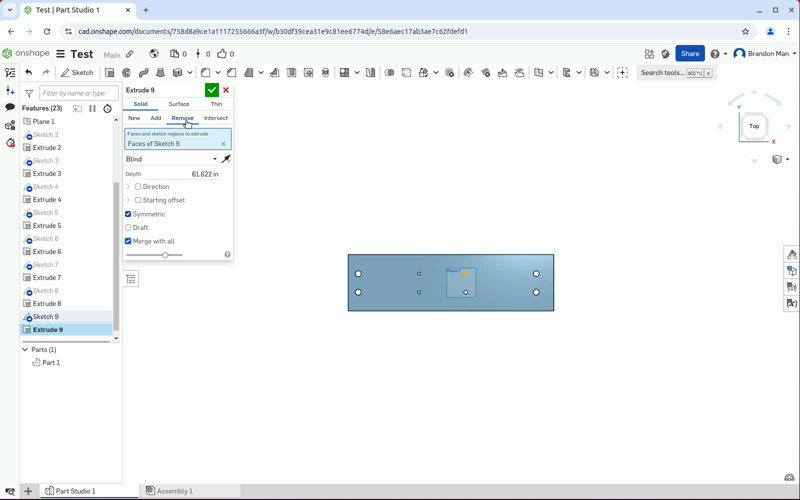
key(enter)
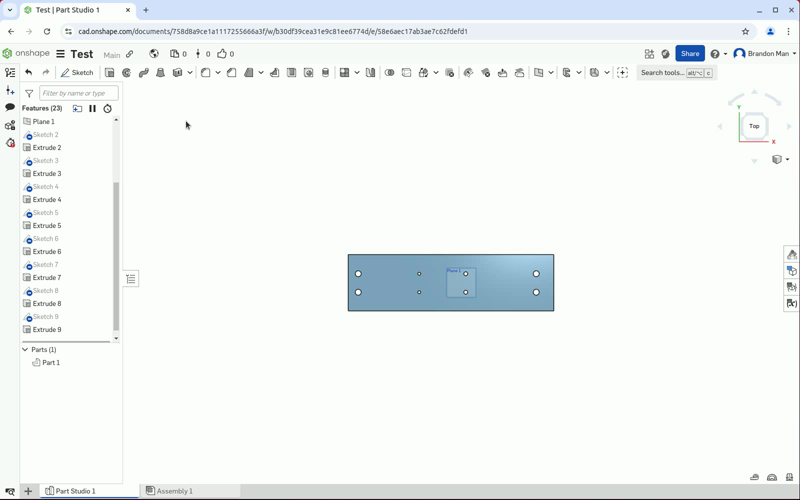
key(shift+h)
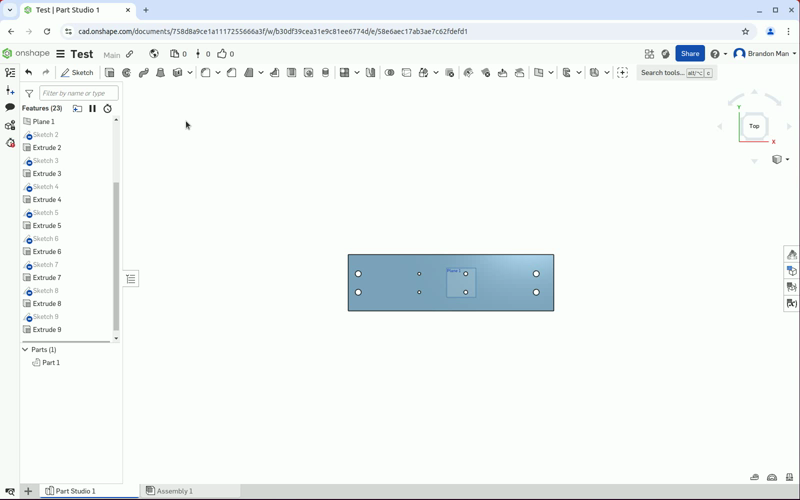
key(shift+h)
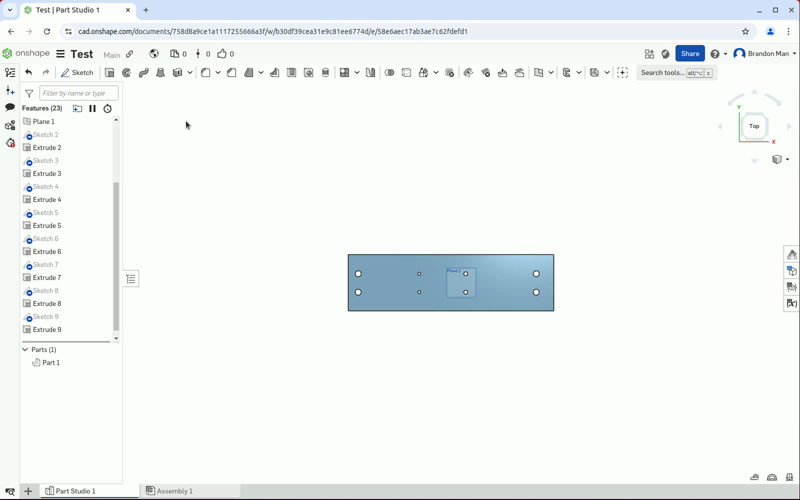
key(shift+7)
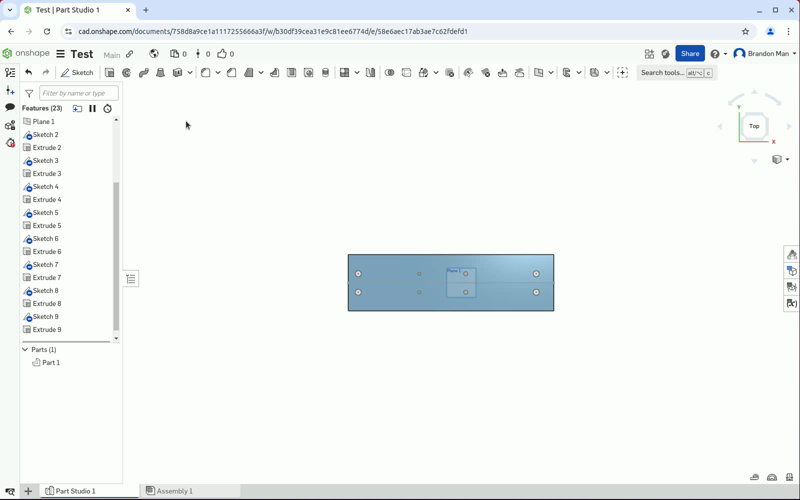
key(up, 3)
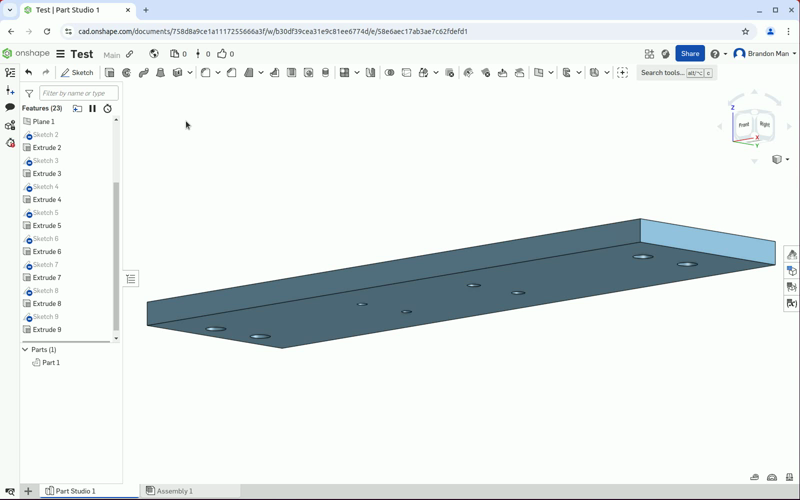
key(left, 3)
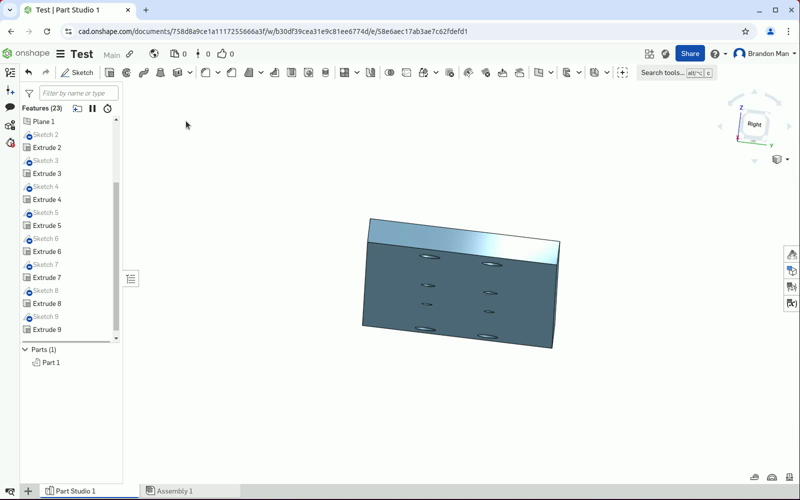
key(right, 3)
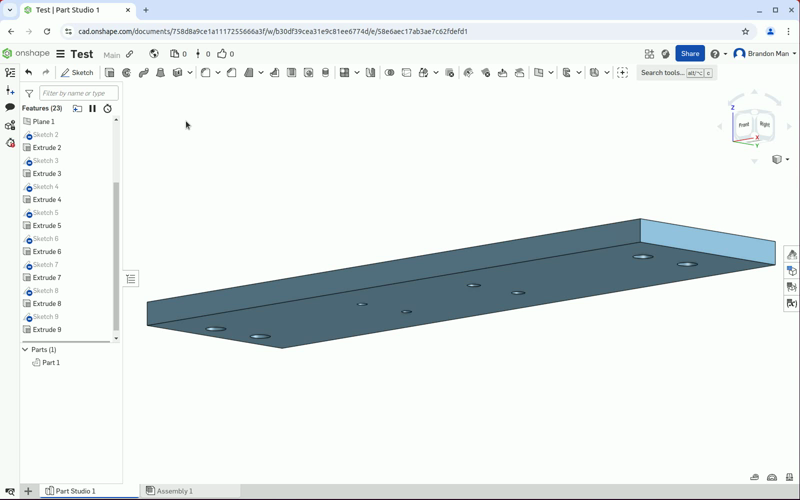
key(down, 3)
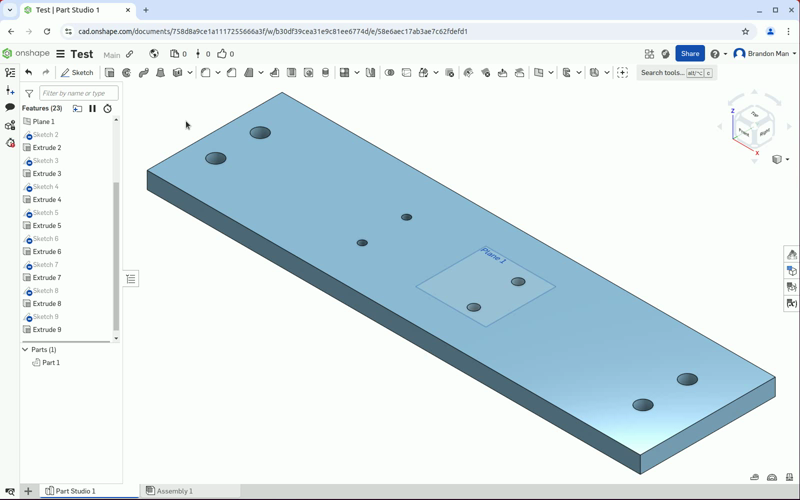
mouse_move(69, 98)
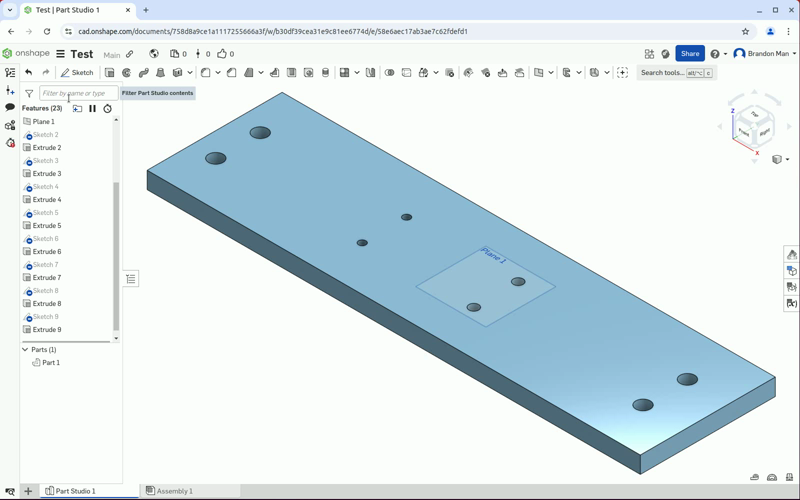
click(69, 98)